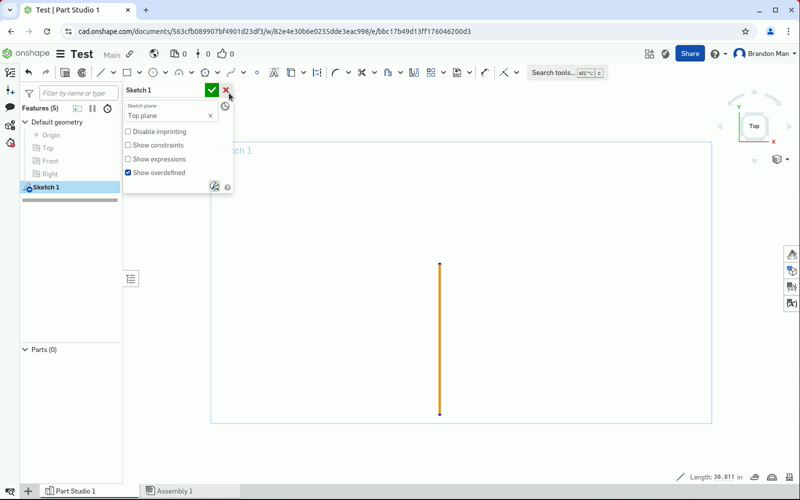
key(shift+h)
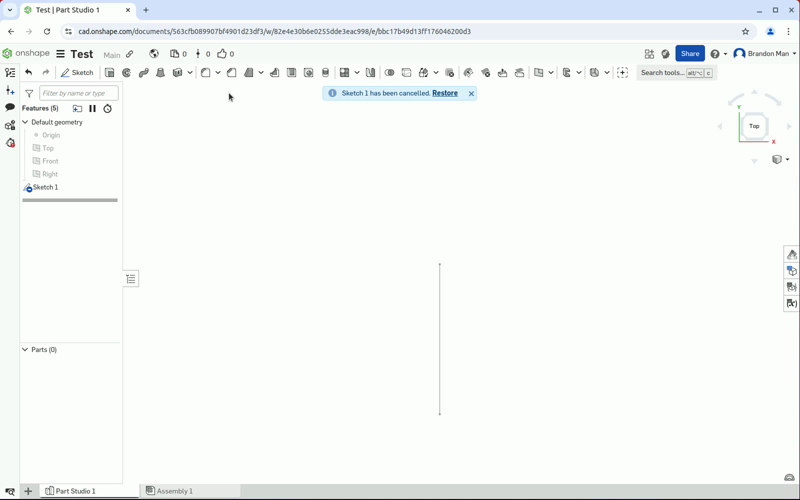
key(shift+s)
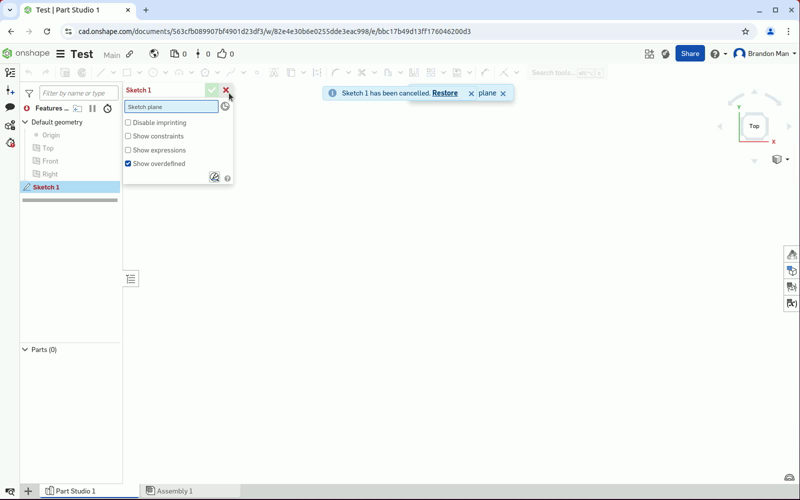
mouse_move(73, 150)
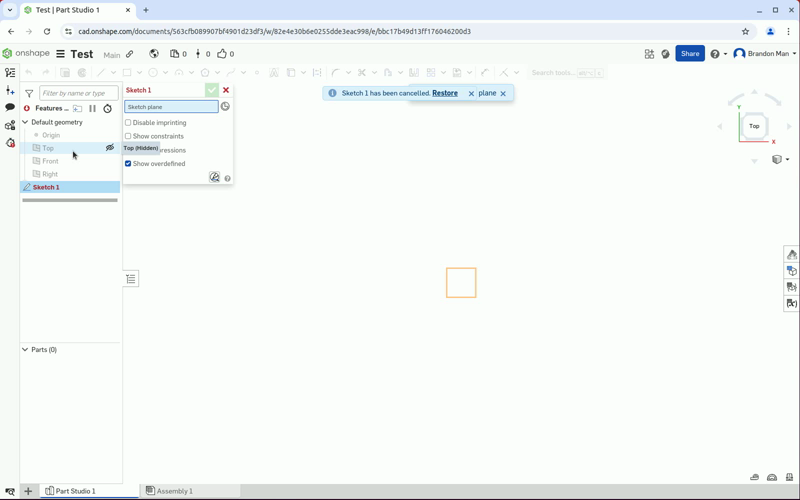
click(73, 150)
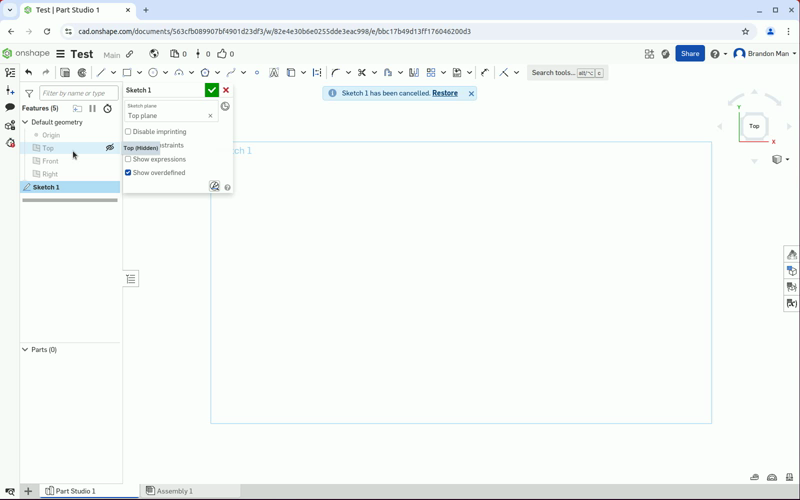
mouse_move(73, 352)
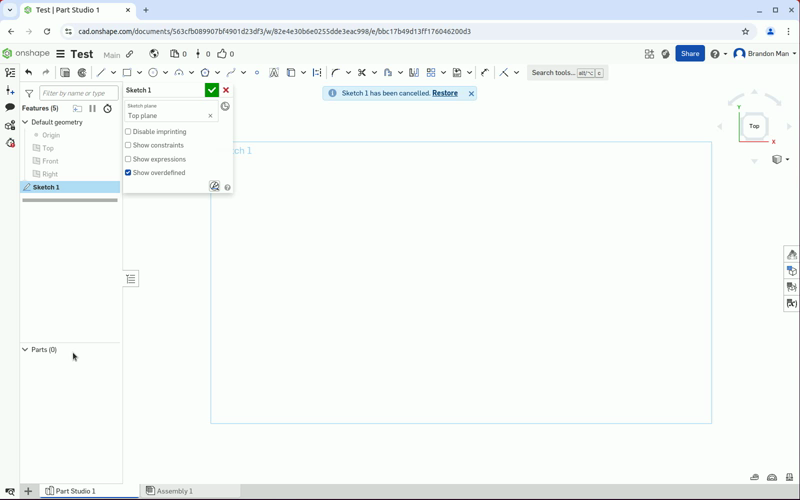
key(y)
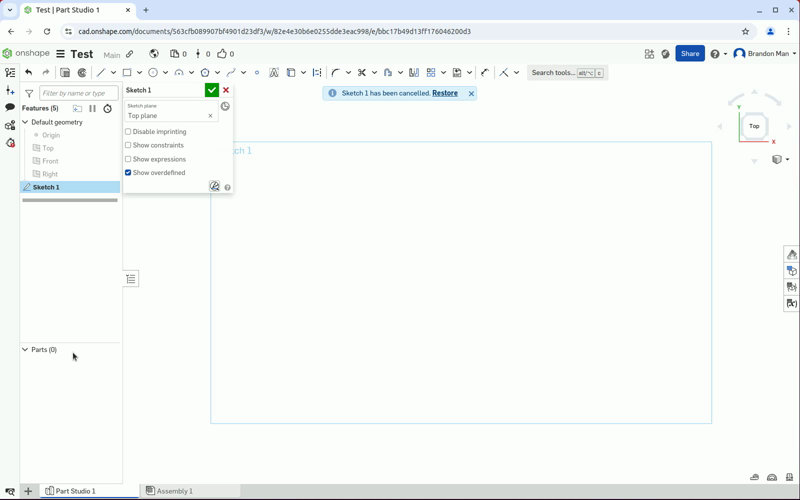
key(l)
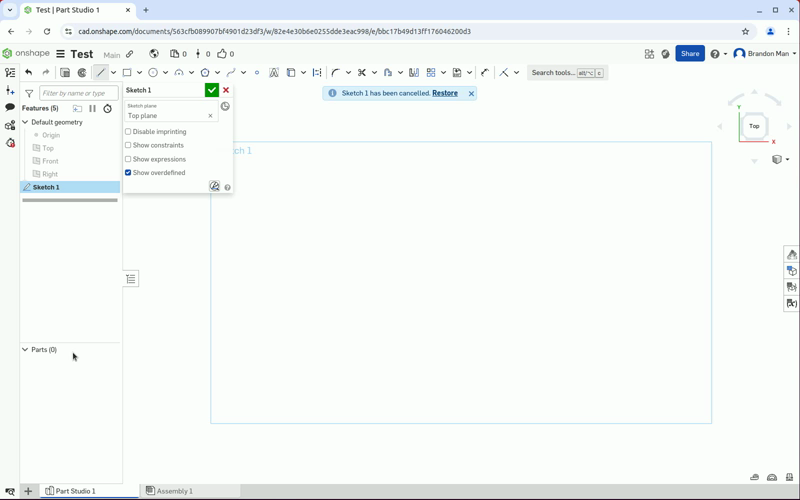
key_down(shift)
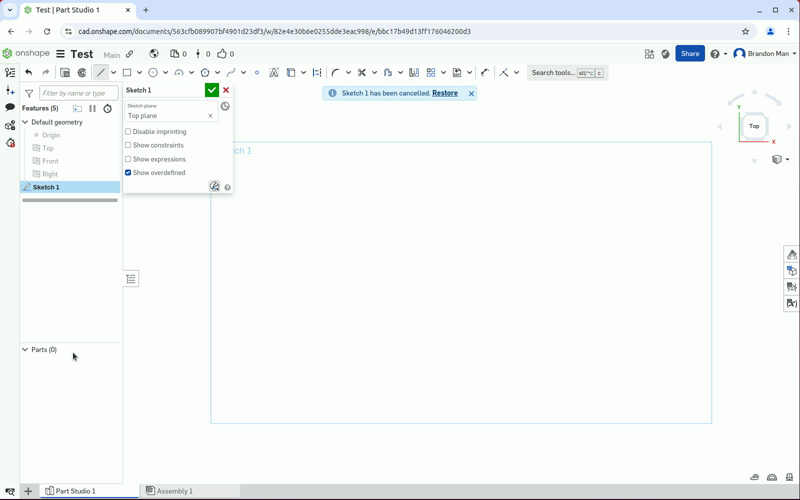
mouse_move(361, 282)
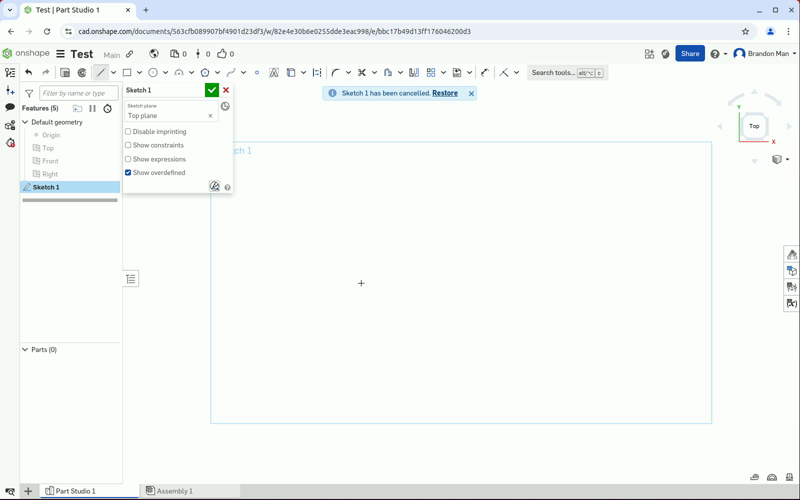
click(361, 282)
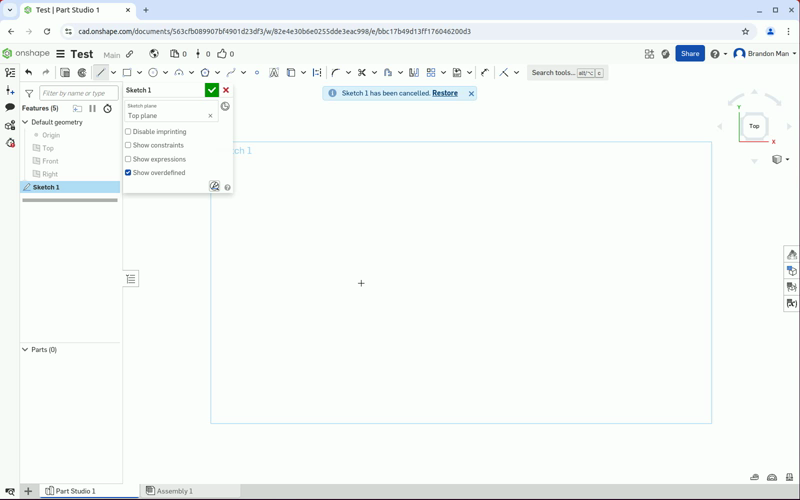
key_up(shift)
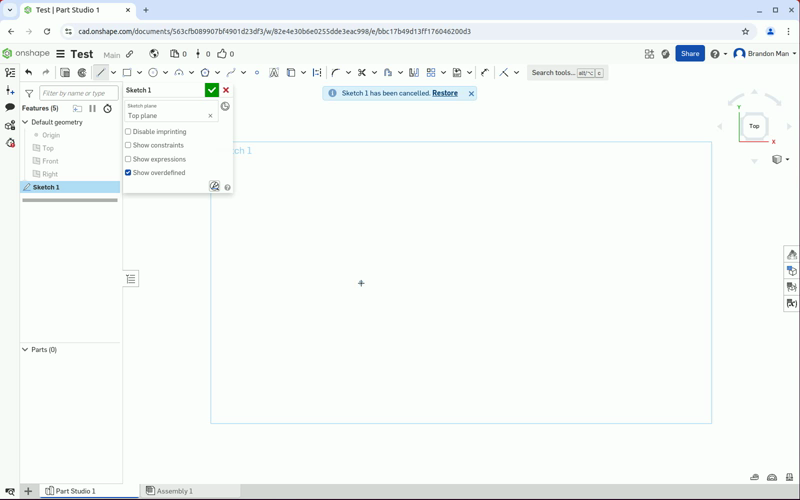
key_down(shift)
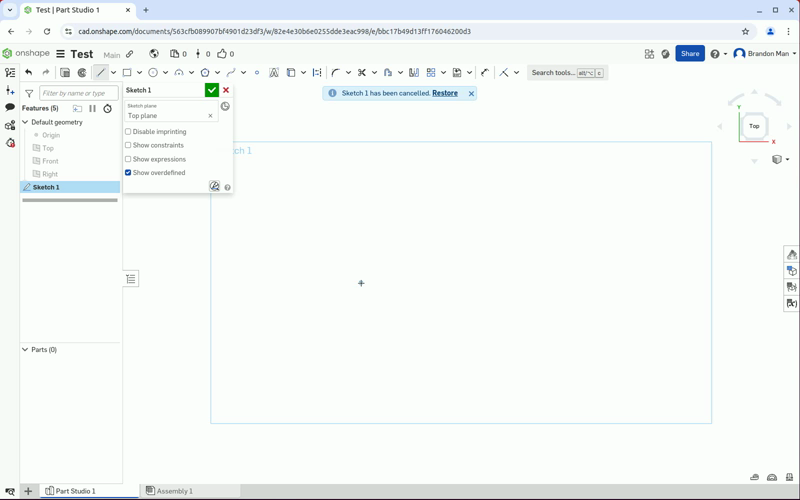
mouse_move(391, 282)
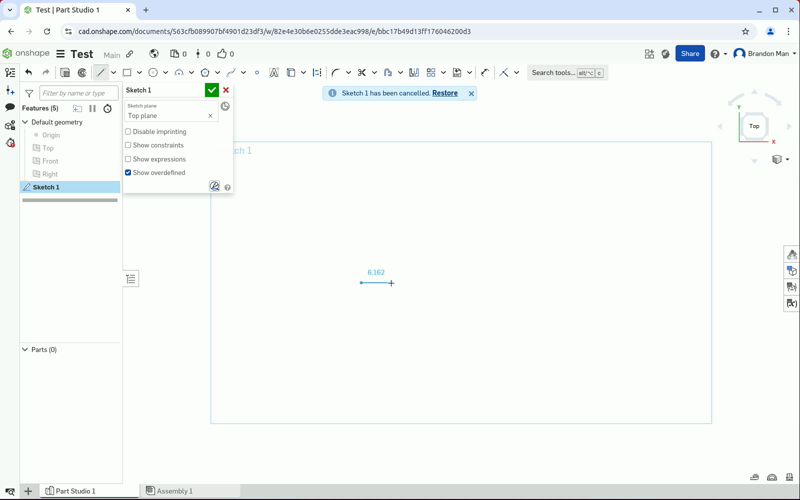
mouse_move(373, 288)
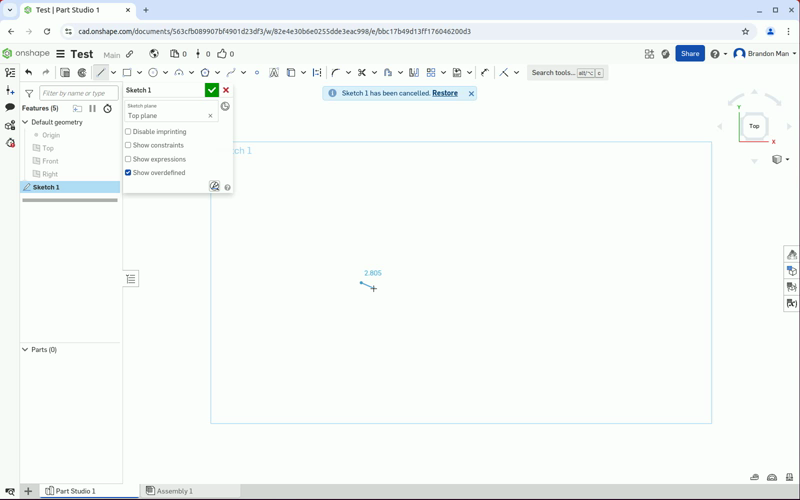
click(373, 288)
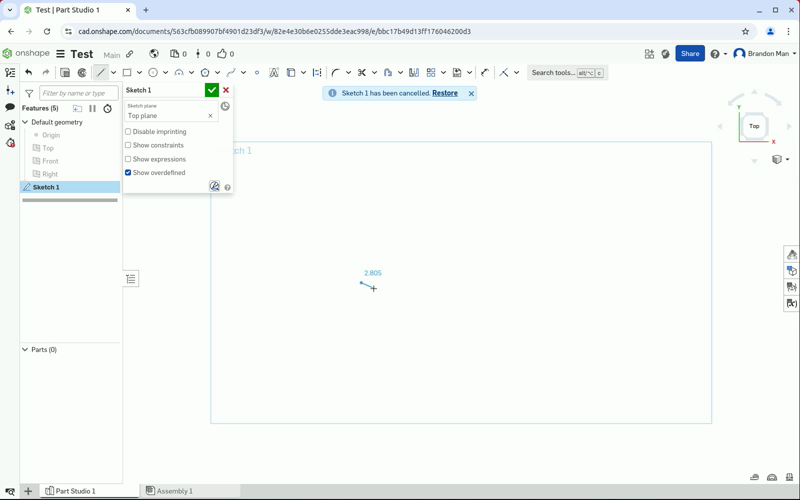
key_up(shift)
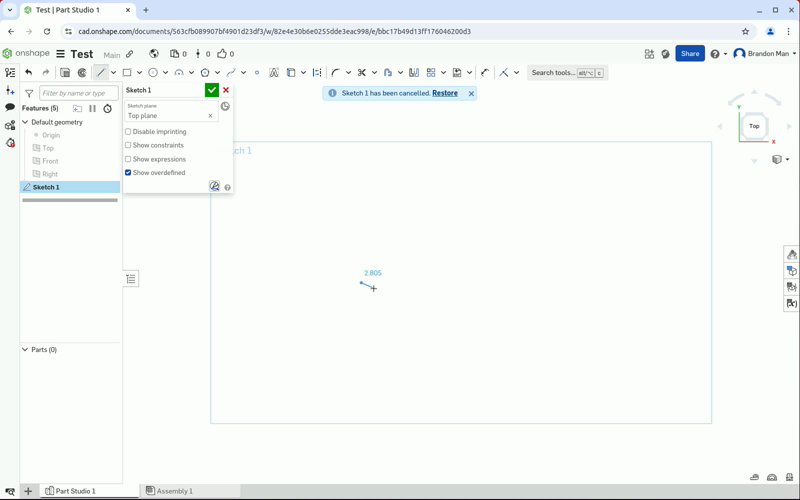
key(esc)
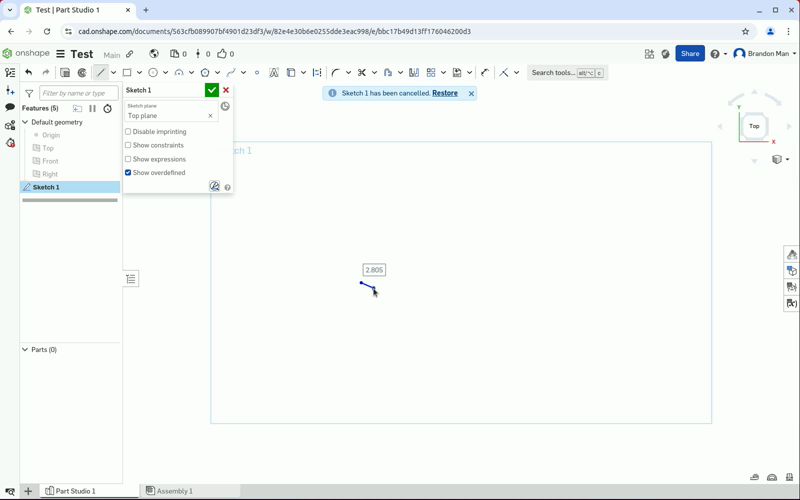
key(a)
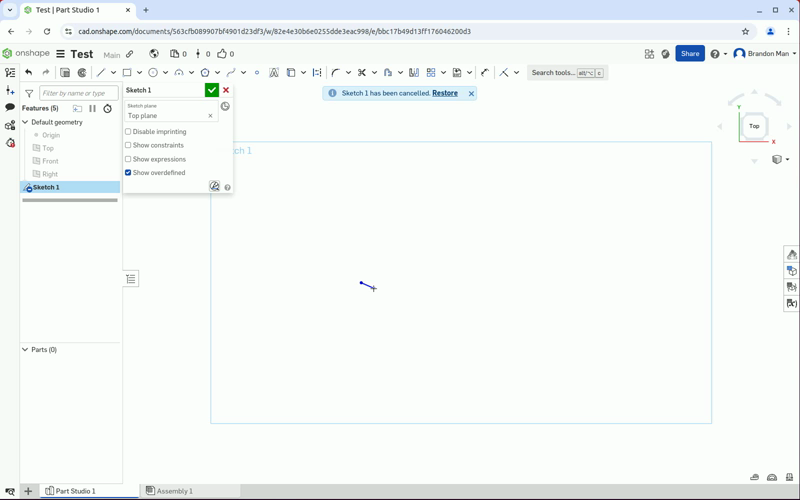
mouse_move(373, 288)
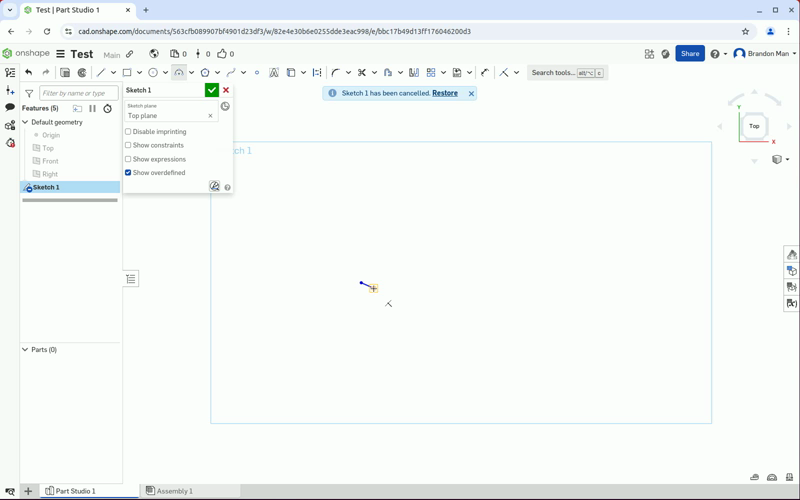
click(373, 288)
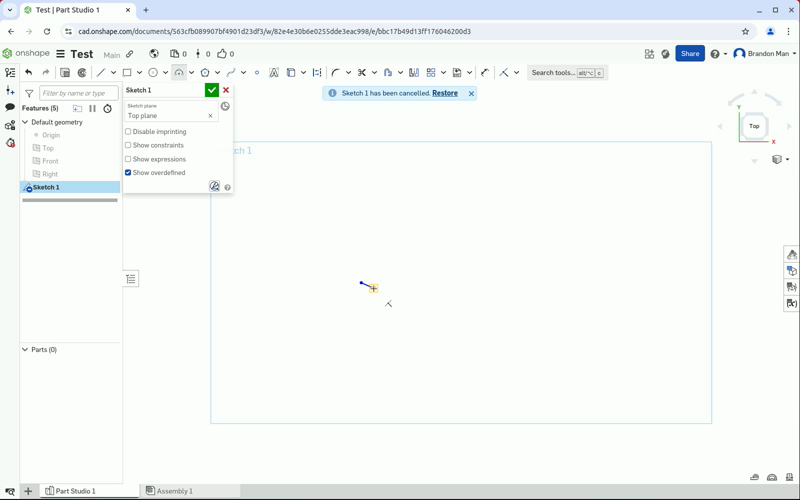
key_down(shift)
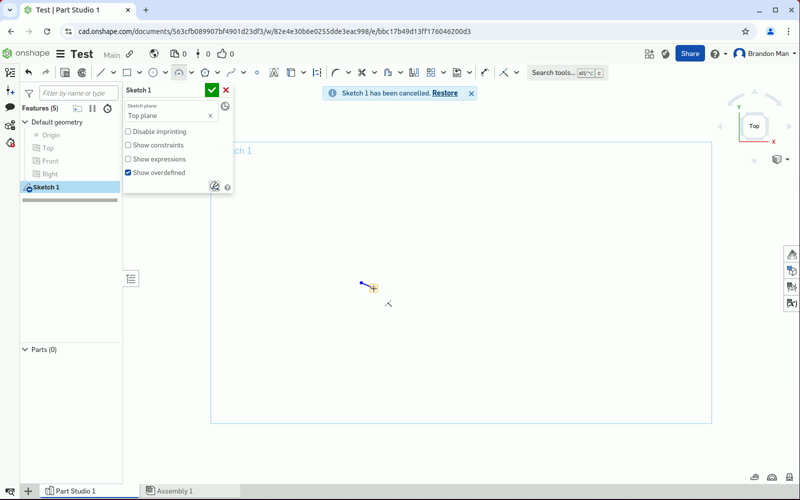
mouse_move(374, 282)
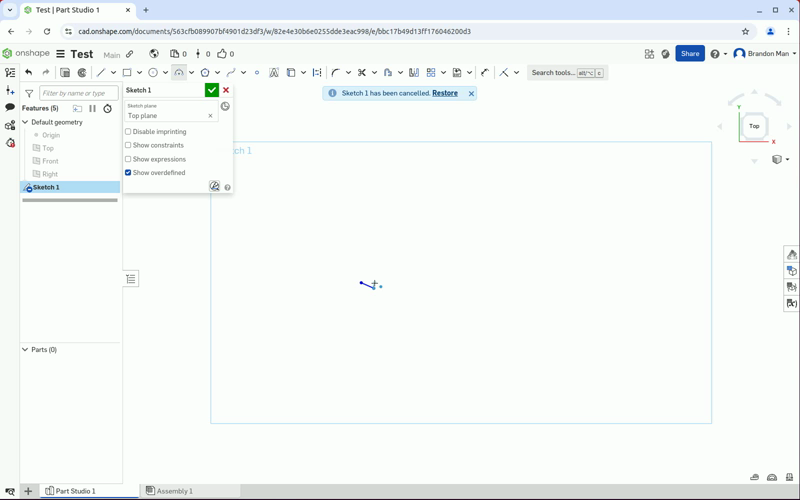
scroll(6)
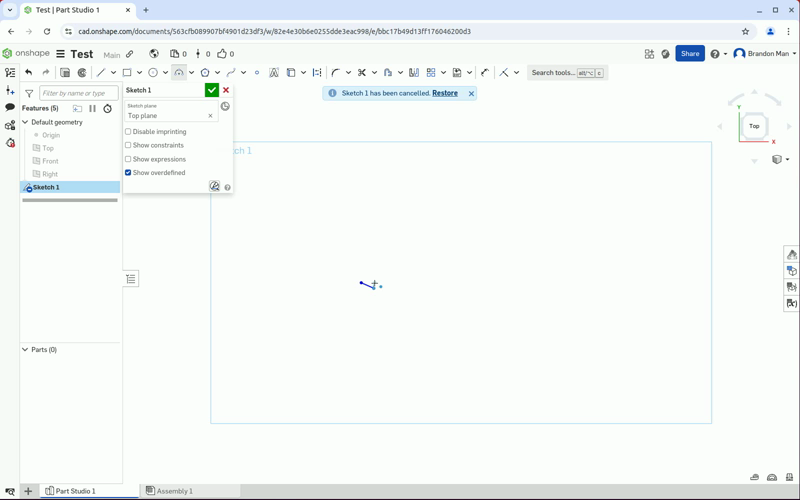
scroll(6)
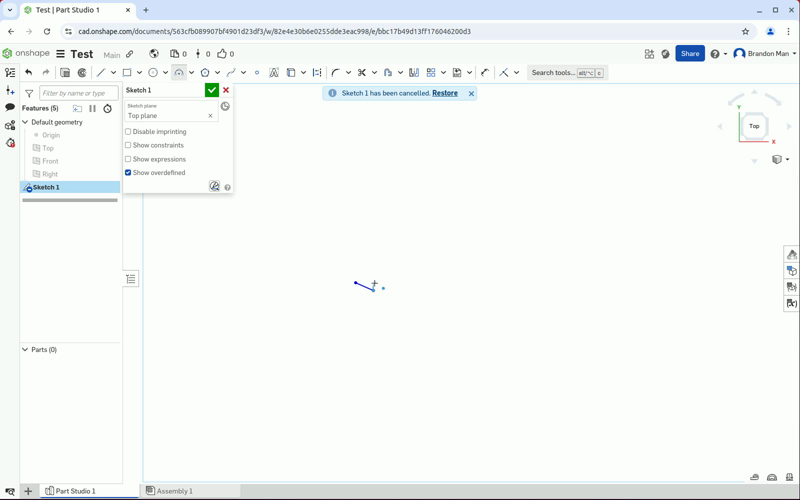
scroll(6)
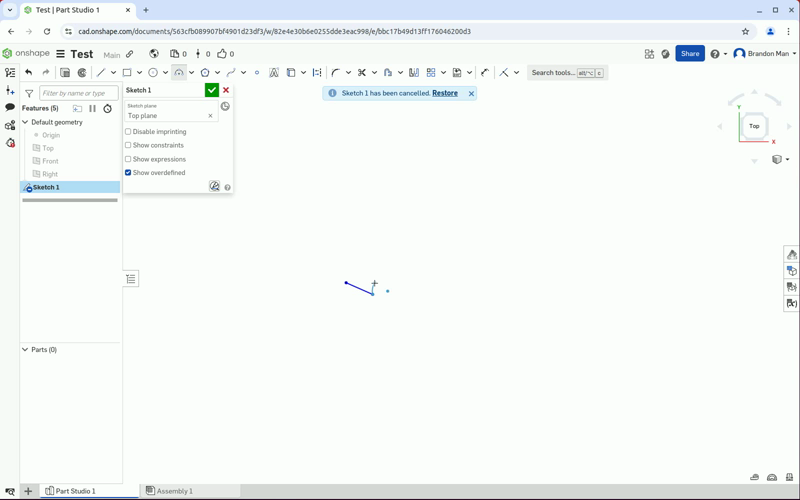
scroll(6)
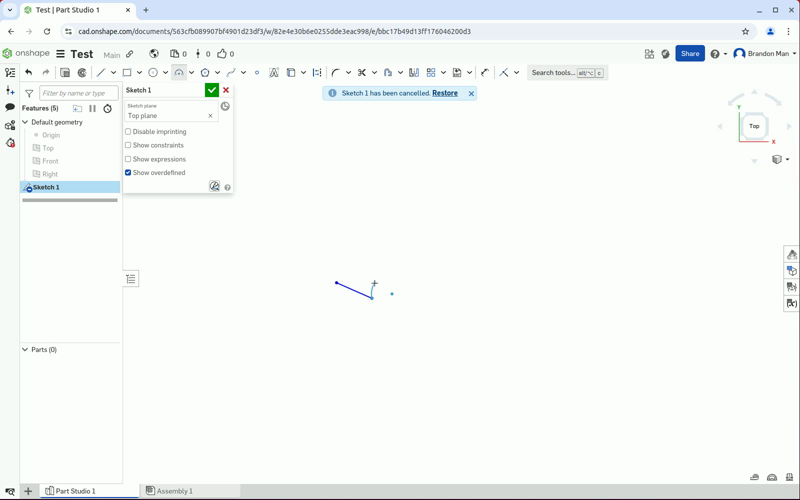
scroll(6)
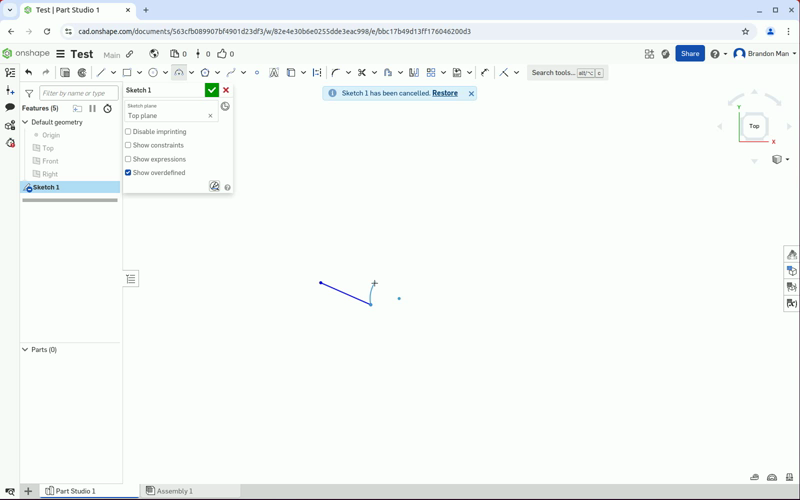
scroll(6)
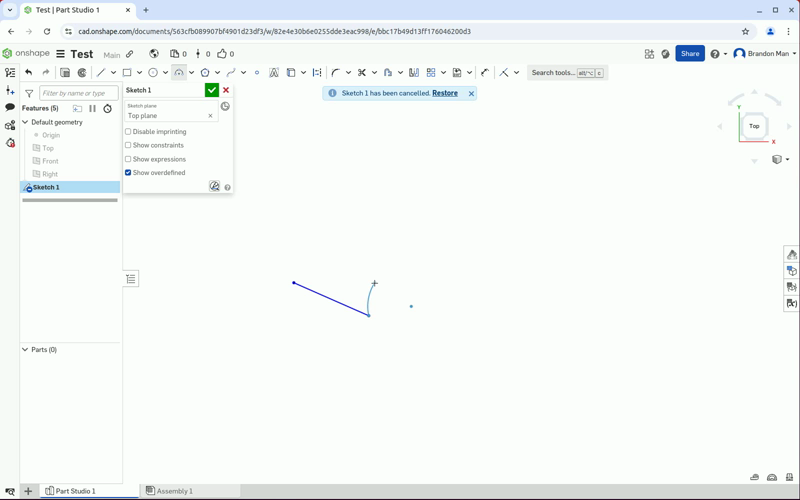
scroll(6)
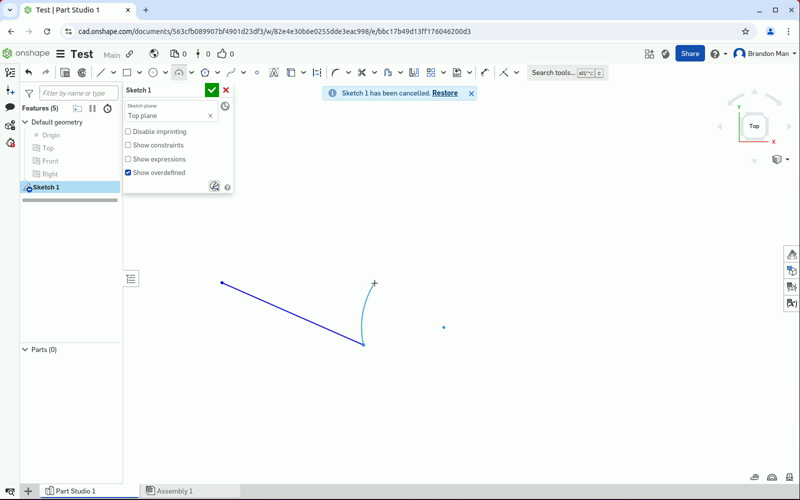
click(374, 282)
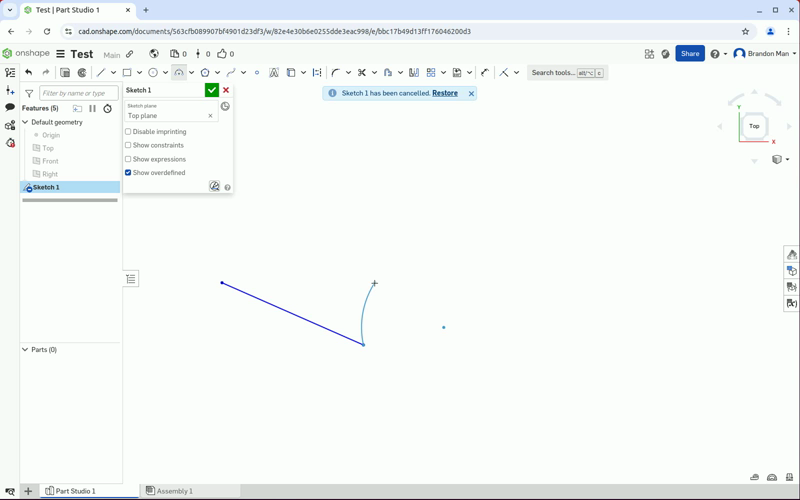
scroll(-6)
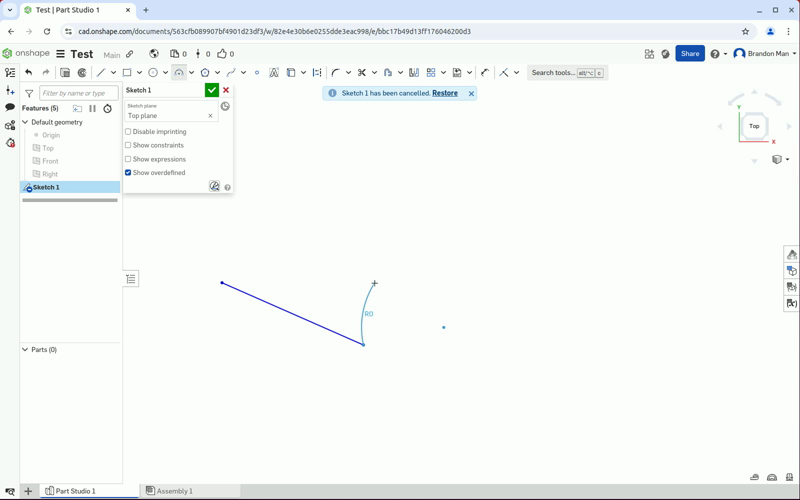
scroll(-6)
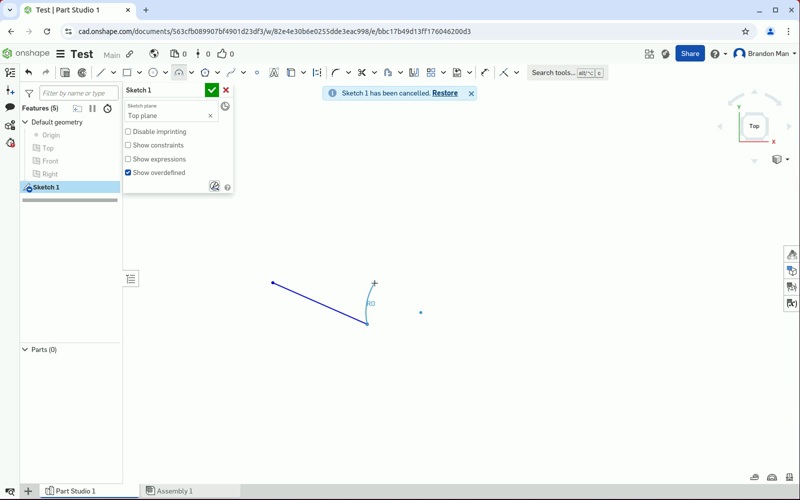
scroll(-6)
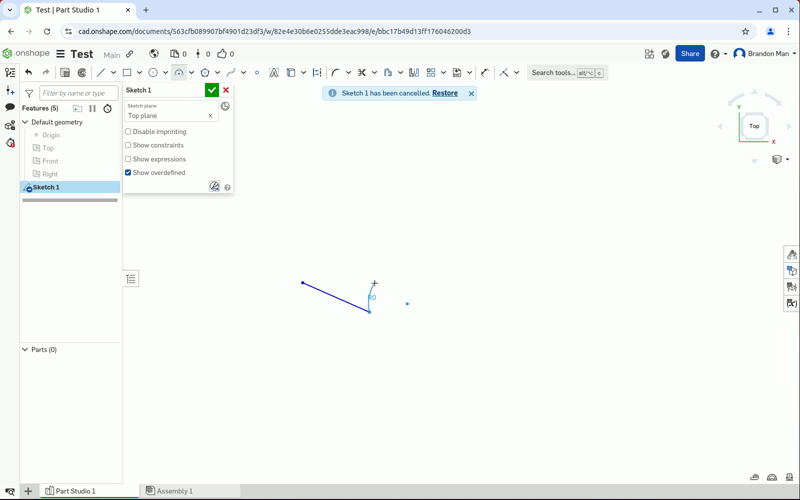
scroll(-6)
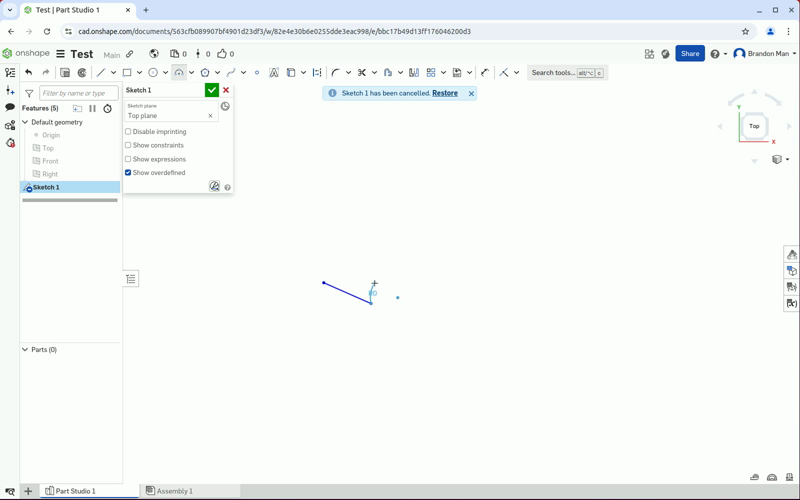
scroll(-6)
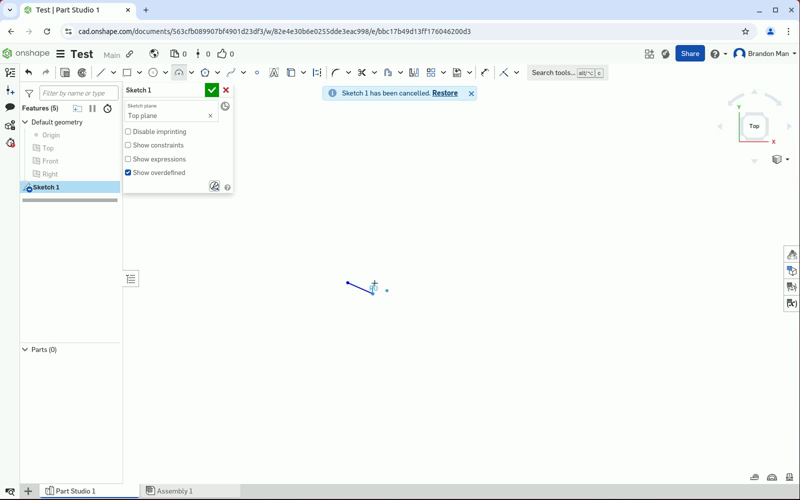
scroll(-6)
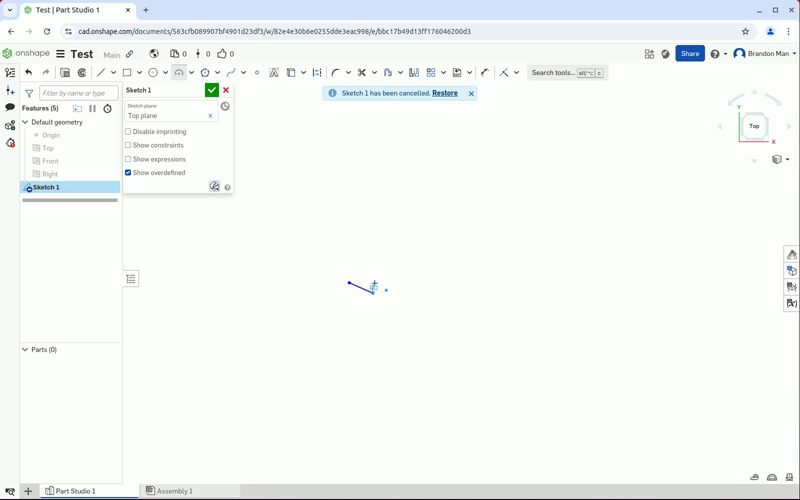
scroll(-6)
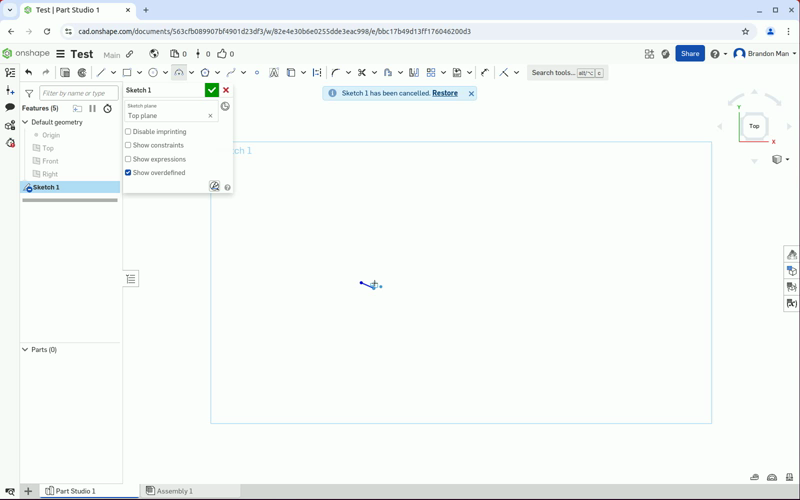
mouse_move(347, 279)
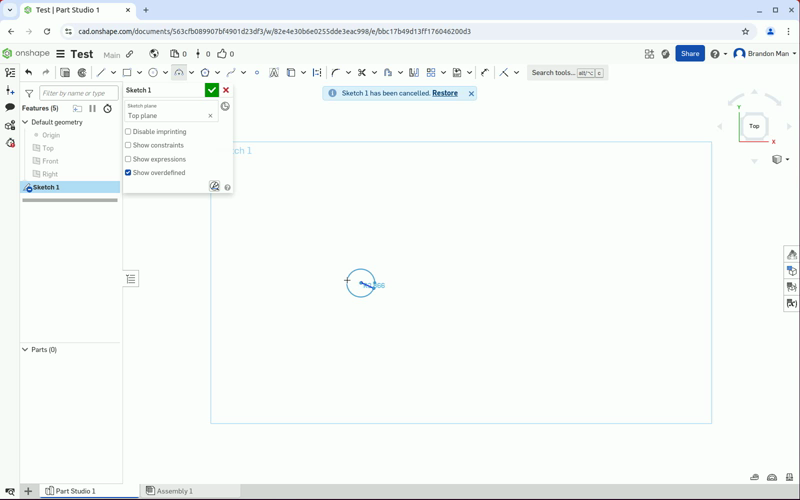
scroll(6)
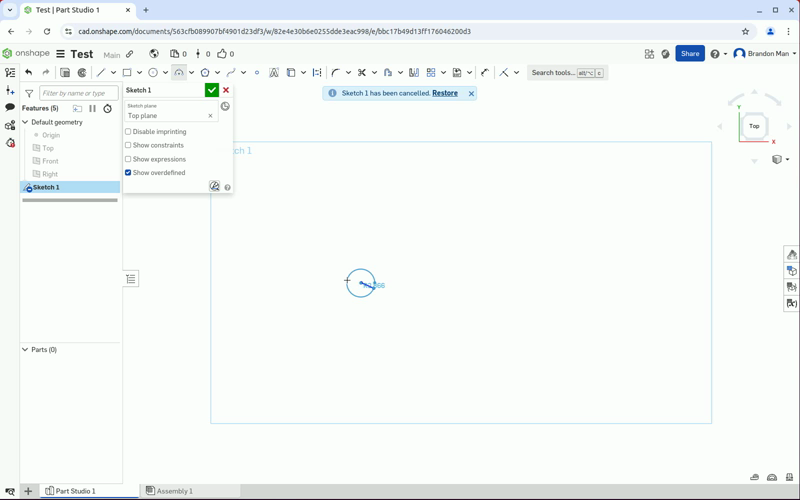
scroll(6)
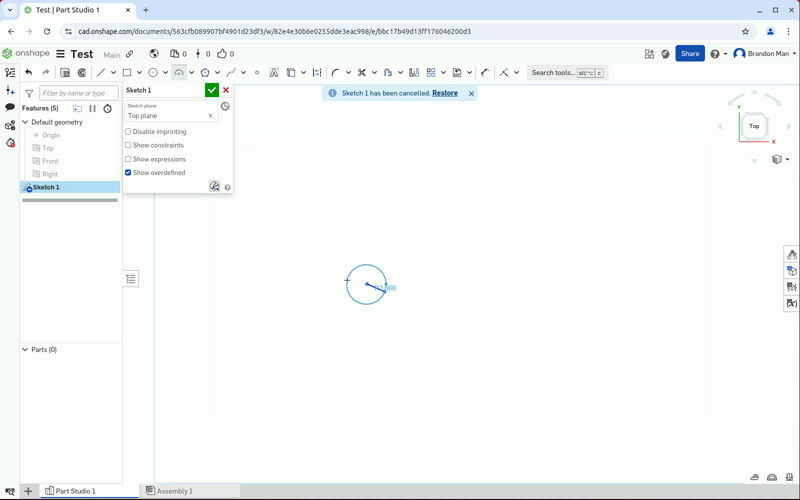
scroll(6)
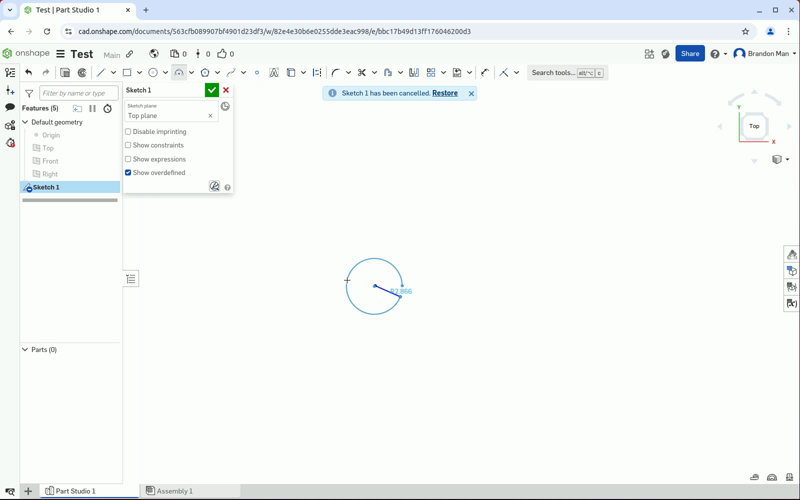
scroll(6)
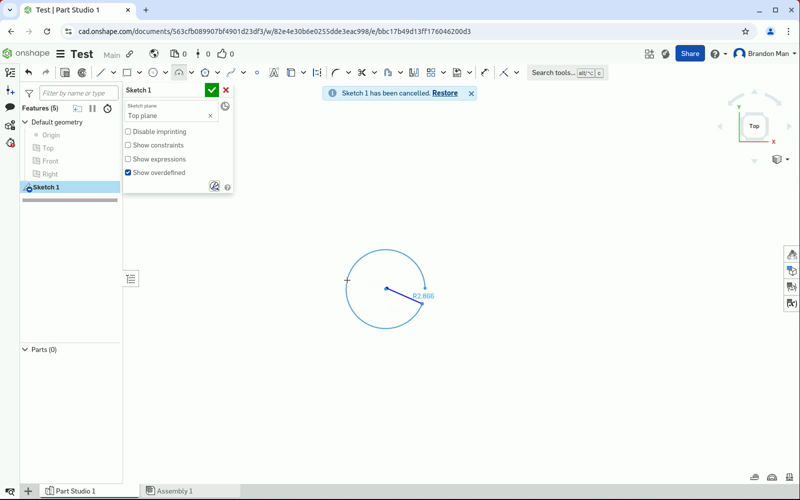
scroll(6)
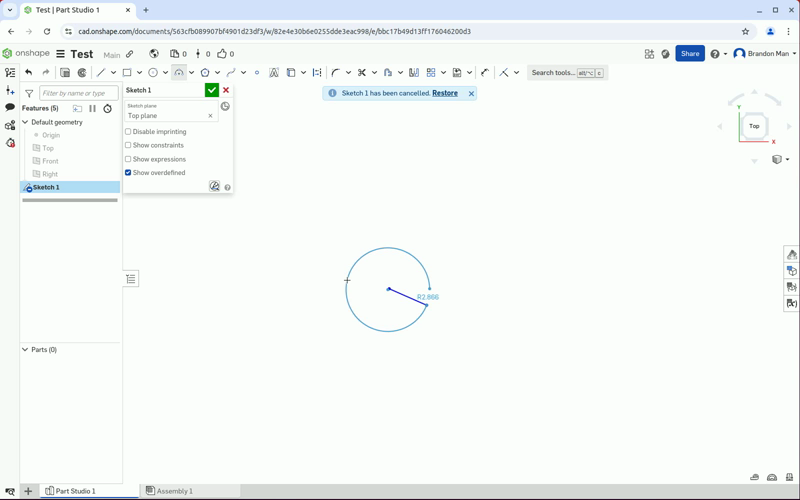
scroll(6)
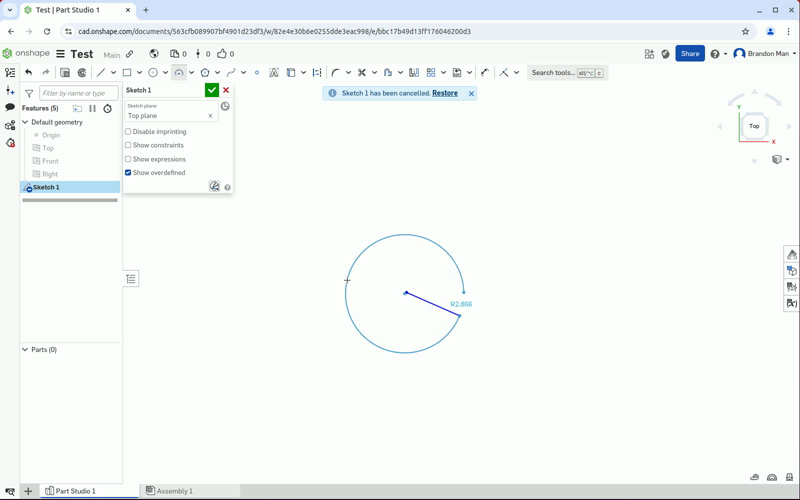
scroll(6)
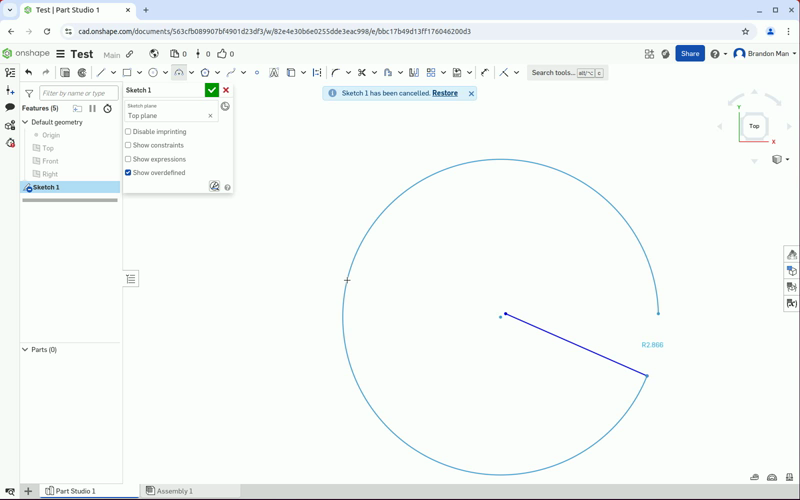
click(347, 279)
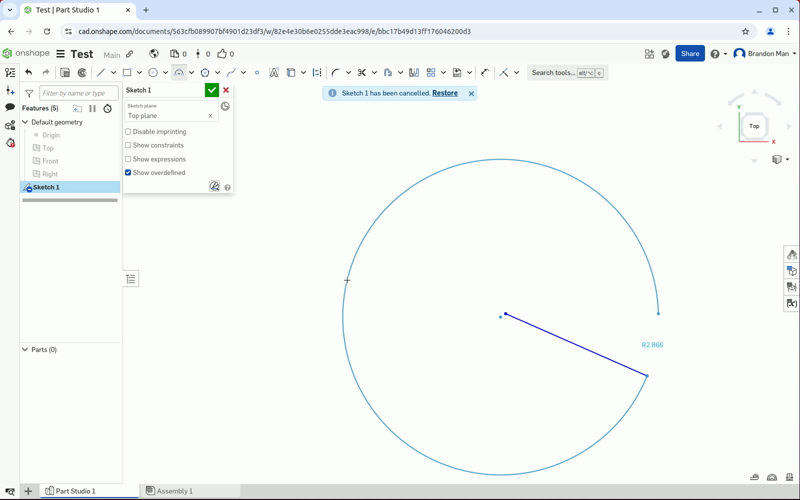
scroll(-6)
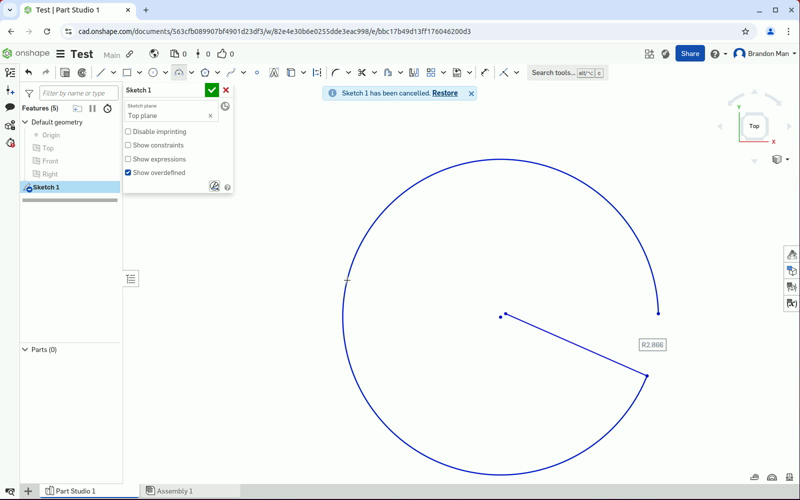
scroll(-6)
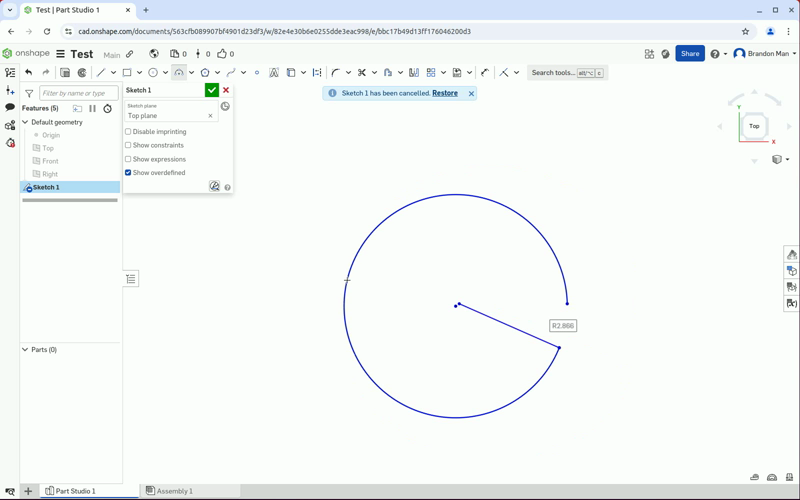
scroll(-6)
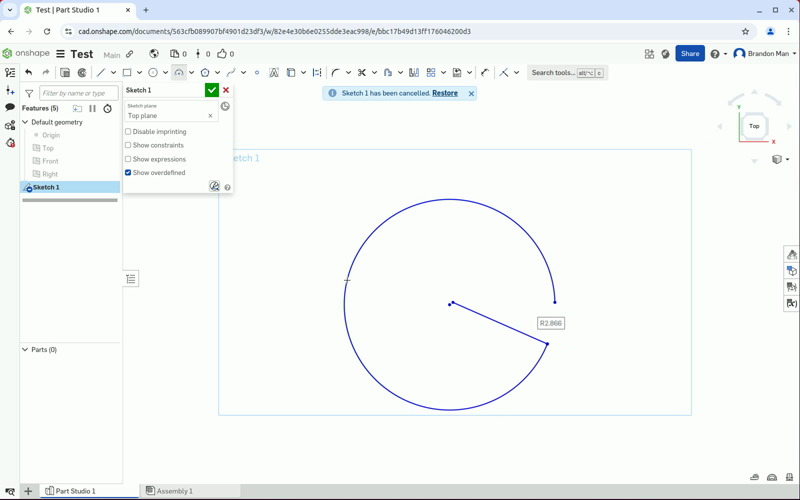
scroll(-6)
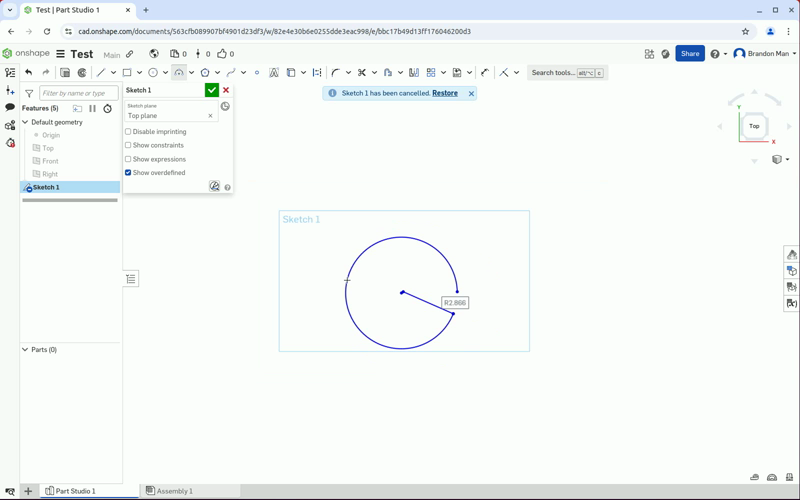
scroll(-6)
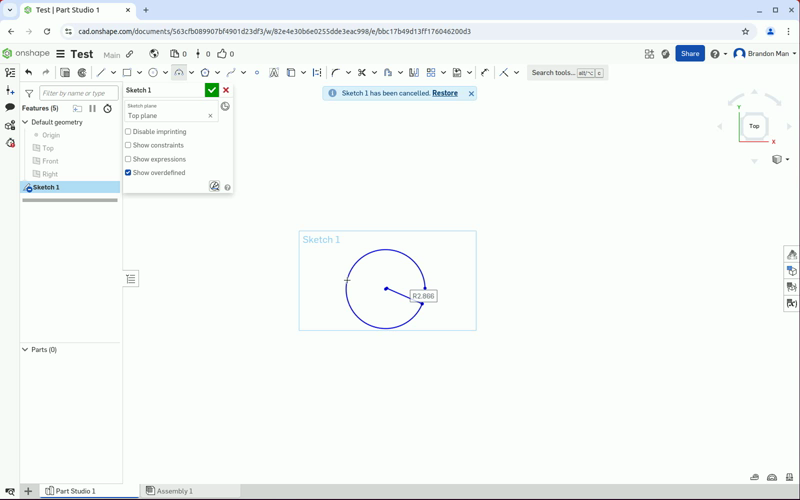
scroll(-6)
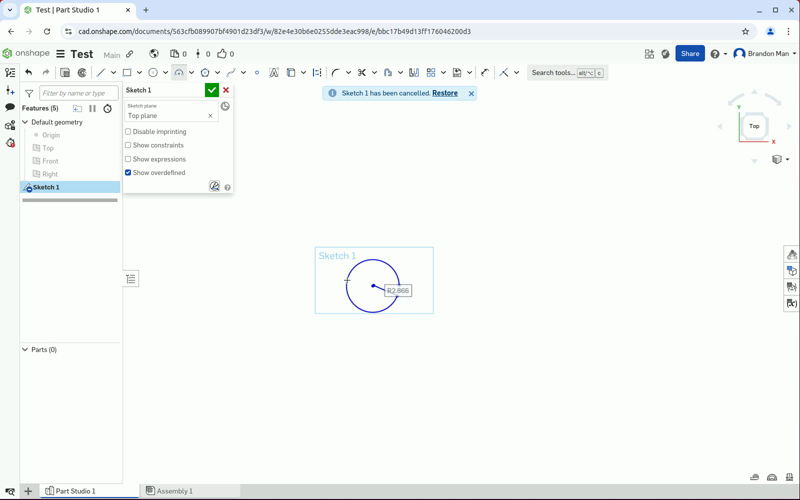
scroll(-6)
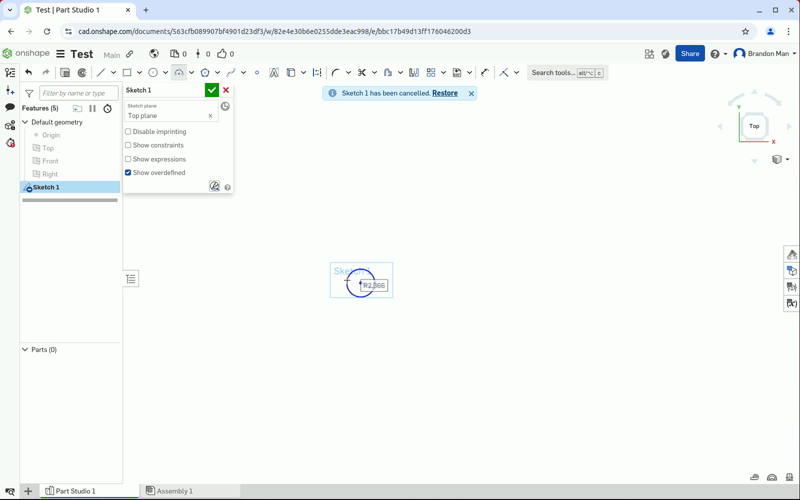
key_up(shift)
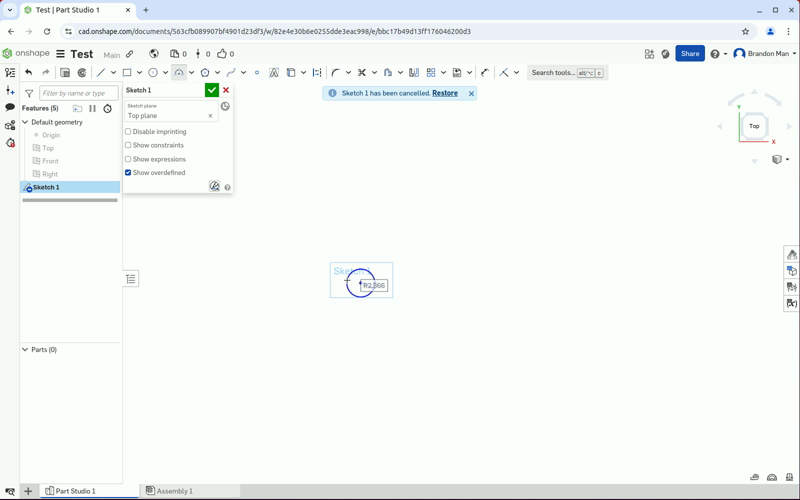
key(esc)
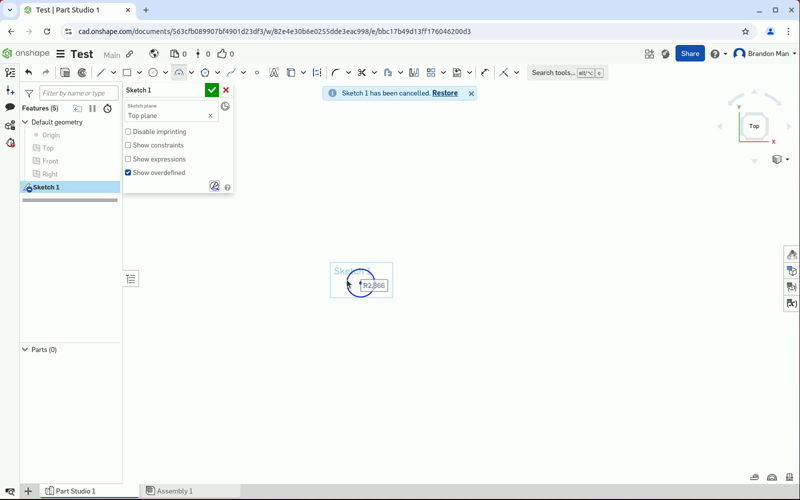
key(l)
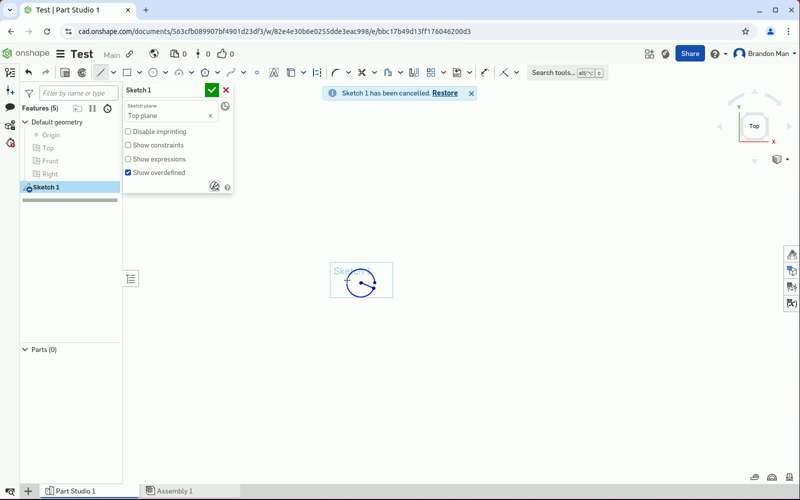
mouse_move(374, 282)
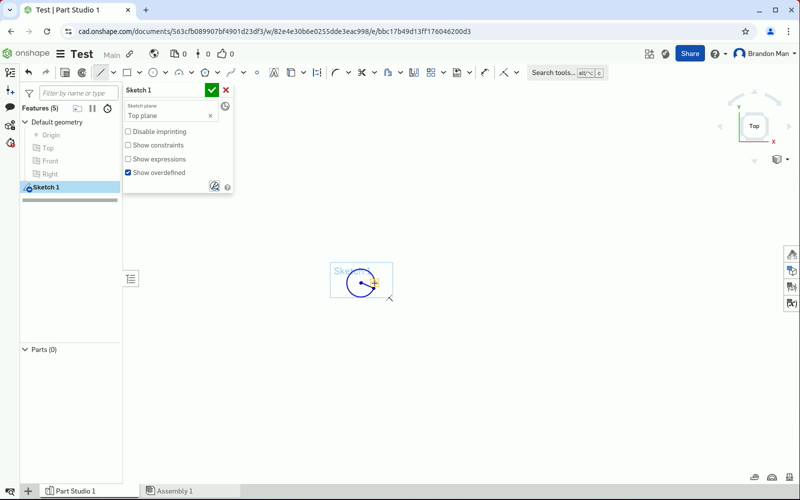
click(374, 282)
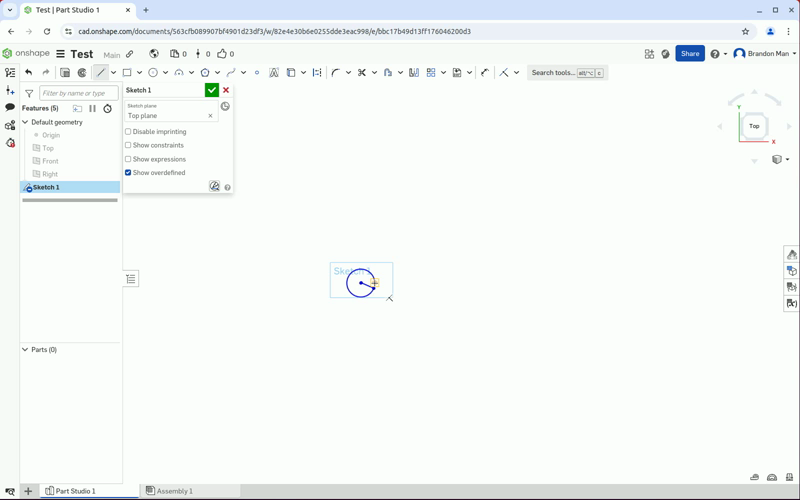
mouse_move(404, 282)
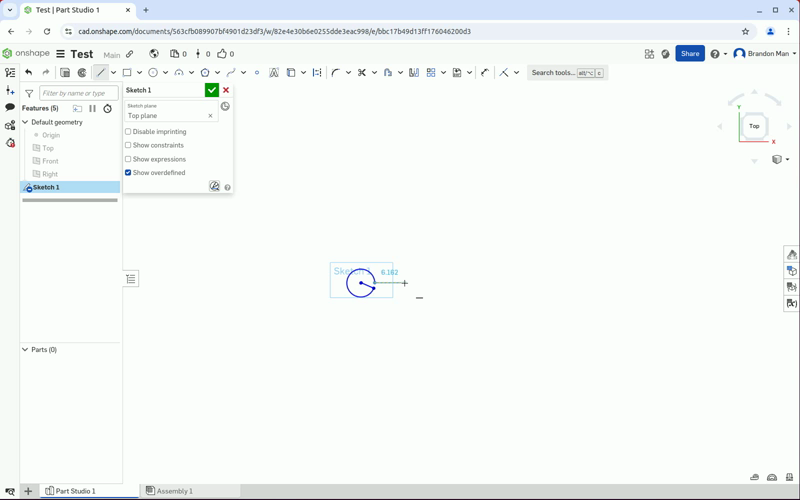
key_down(shift)
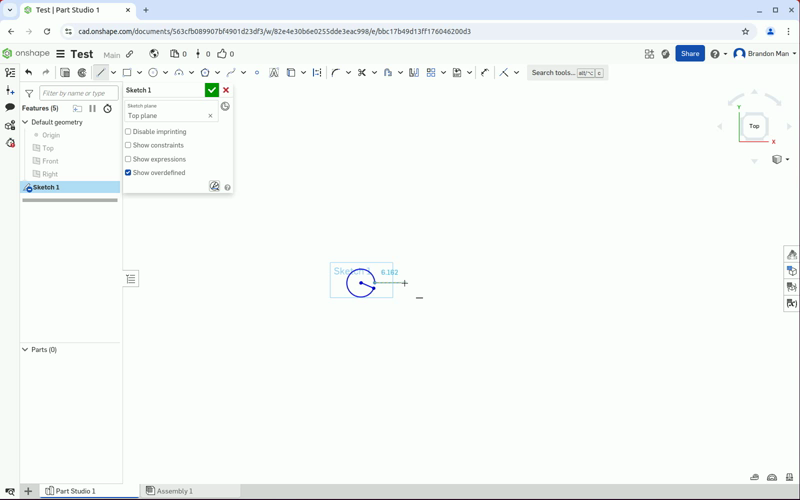
mouse_move(361, 282)
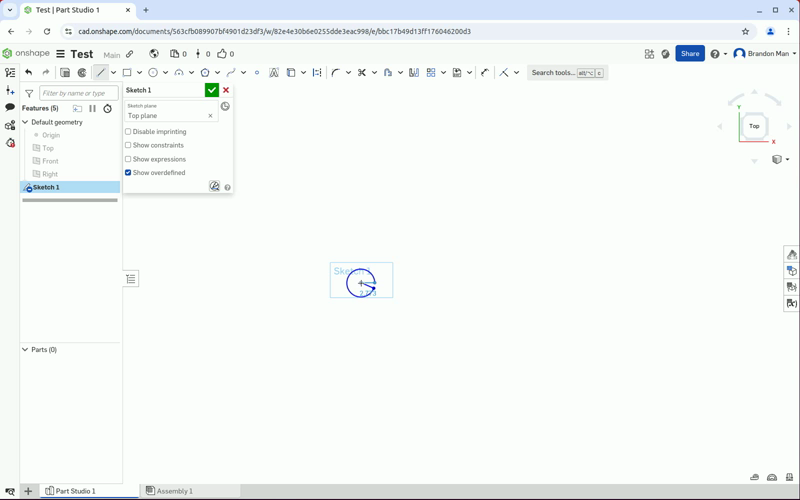
key_up(shift)
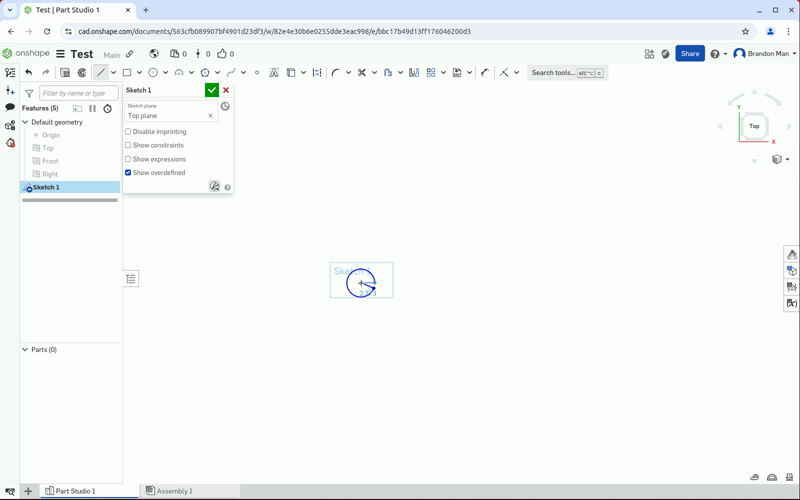
click(361, 282)
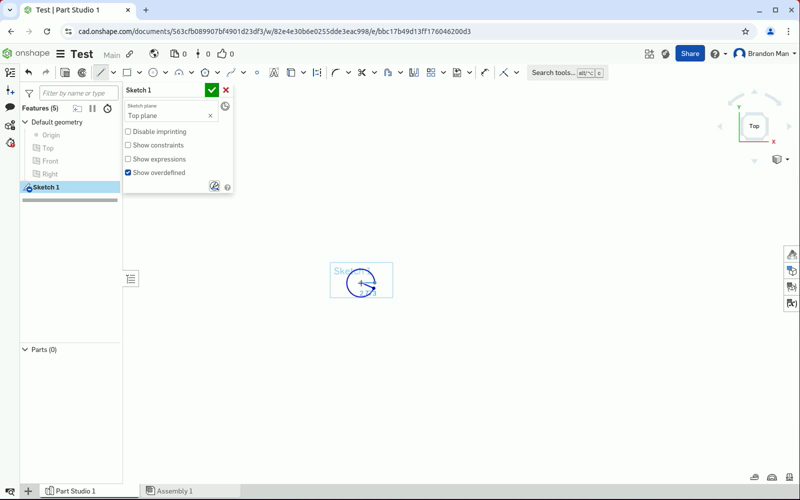
key(esc)
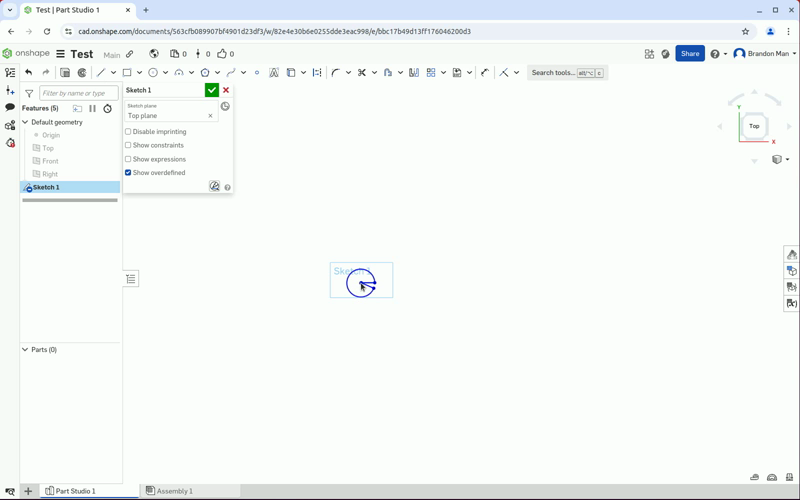
mouse_move(370, 279)
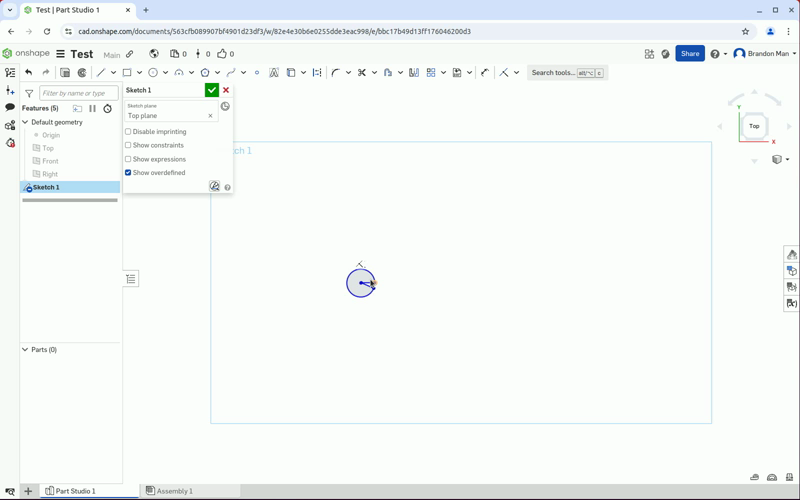
scroll(6)
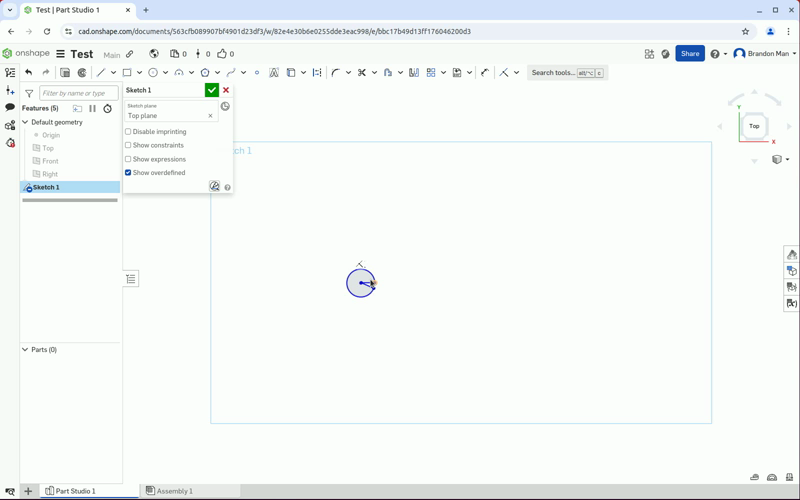
scroll(6)
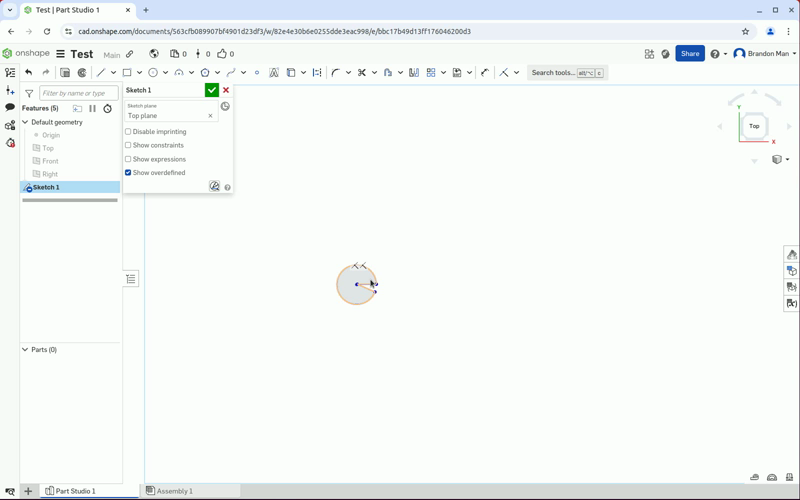
scroll(6)
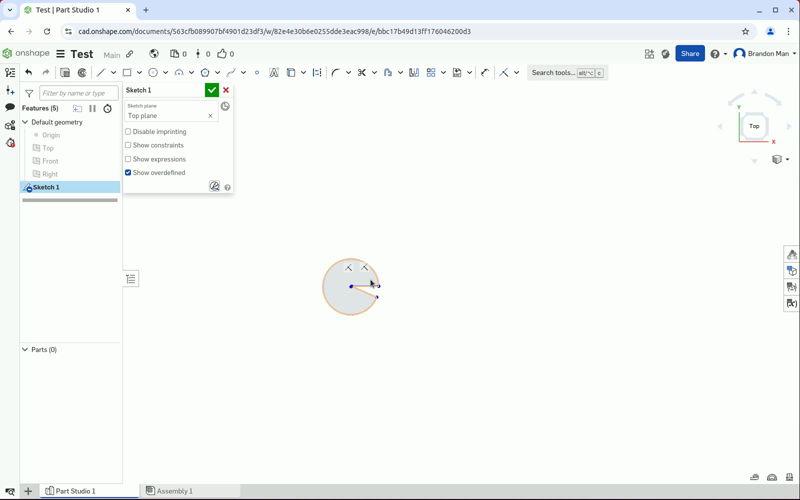
scroll(6)
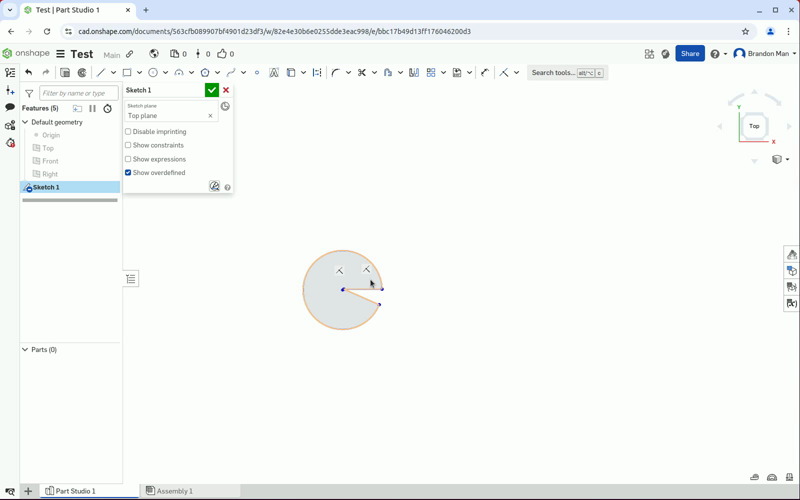
scroll(6)
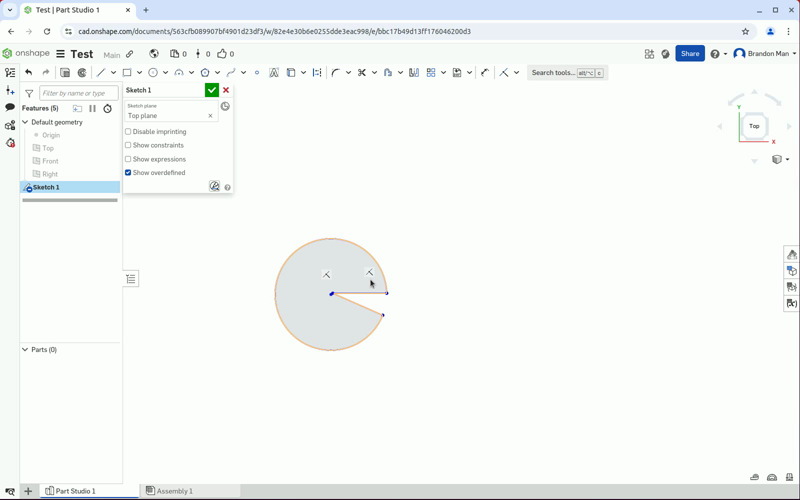
scroll(6)
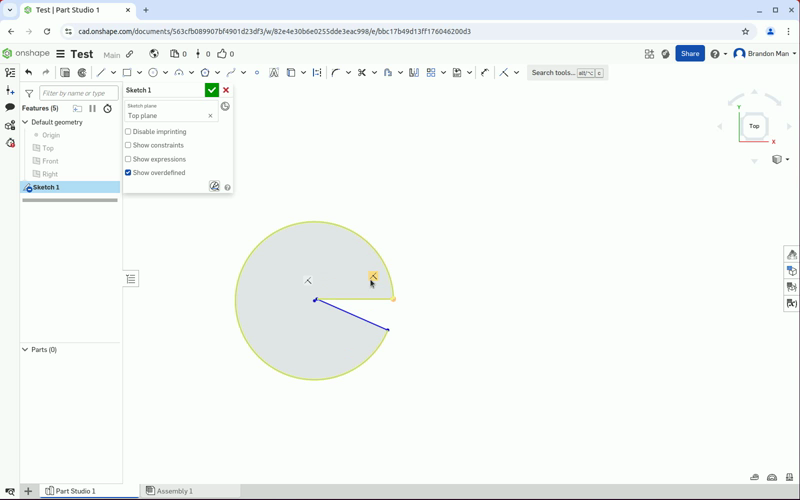
scroll(6)
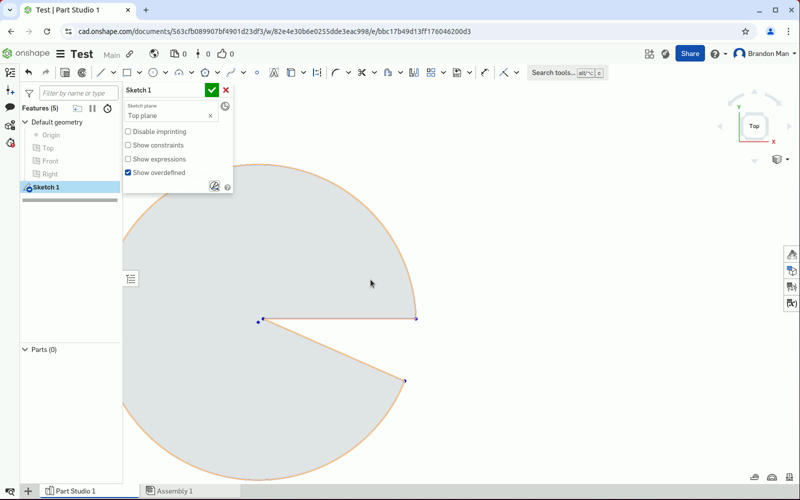
click(370, 279)
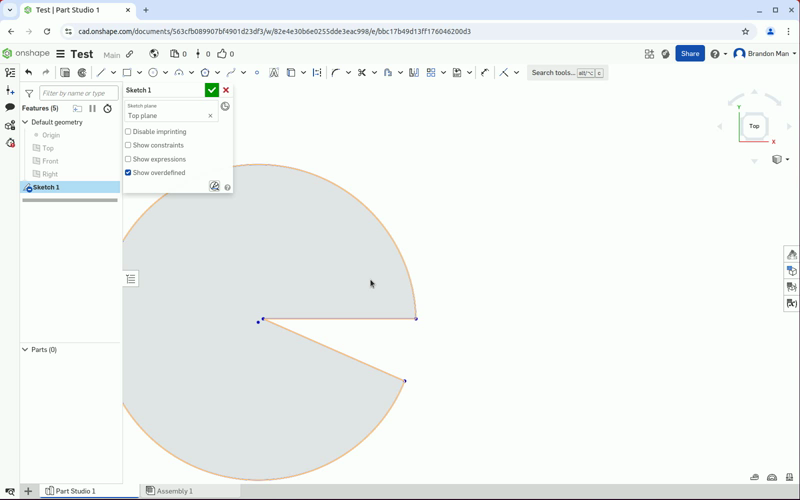
scroll(-6)
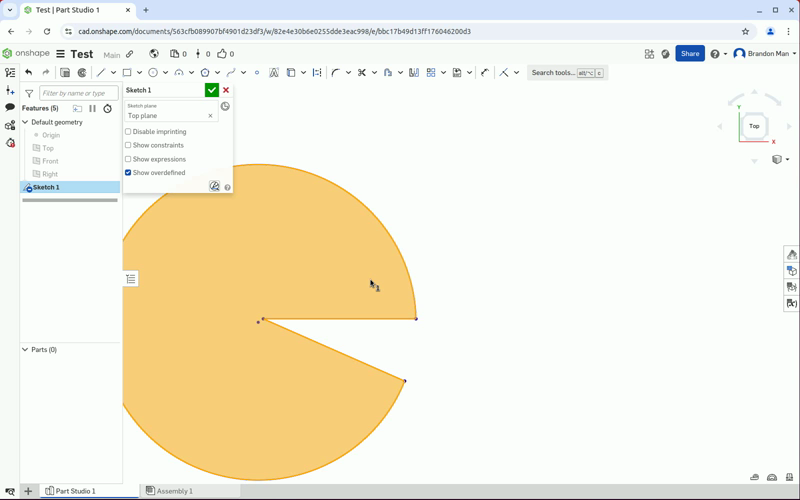
scroll(-6)
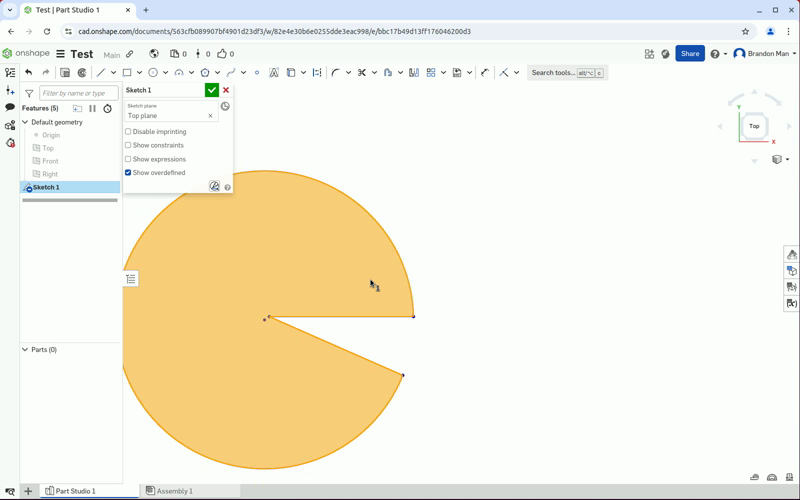
scroll(-6)
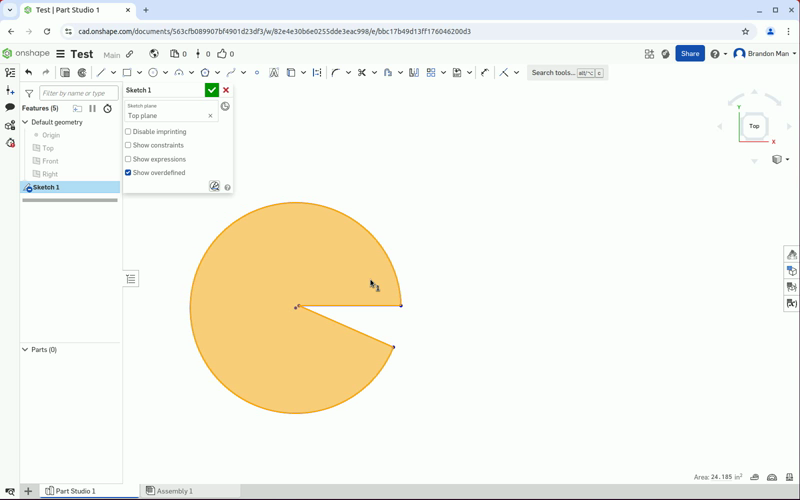
scroll(-6)
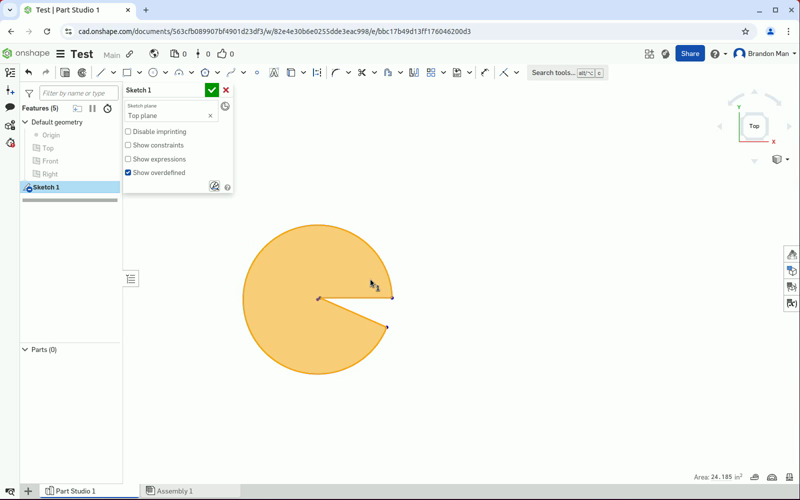
scroll(-6)
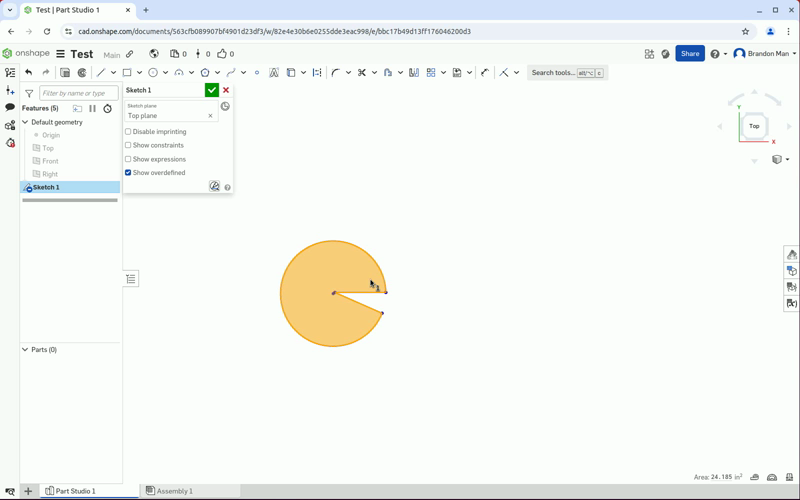
scroll(-6)
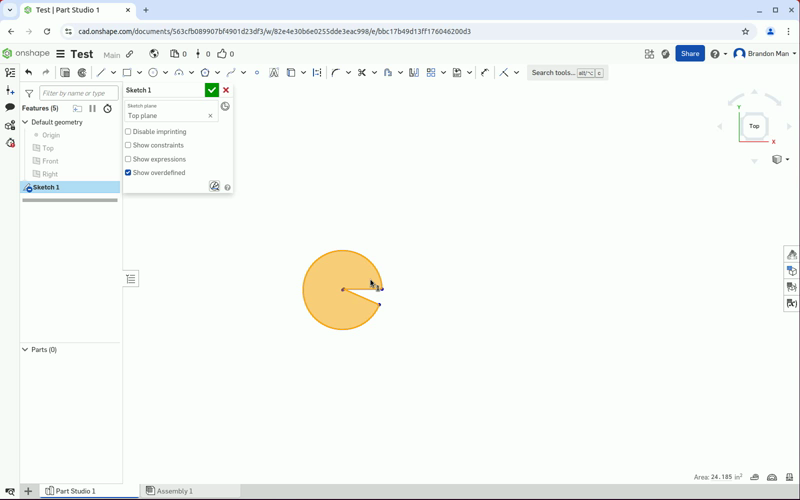
scroll(-6)
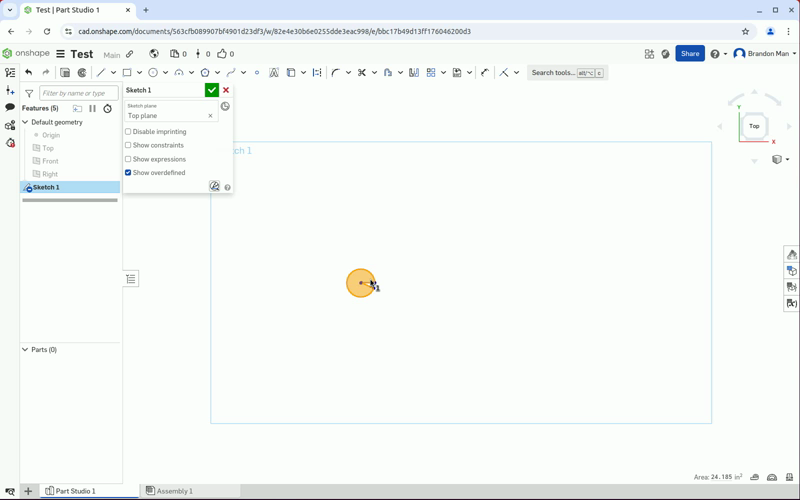
mouse_move(73, 352)
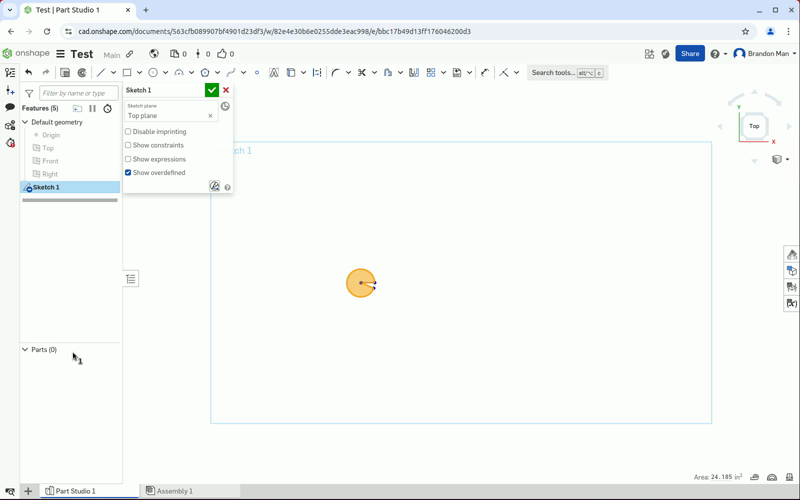
key(shift+y)
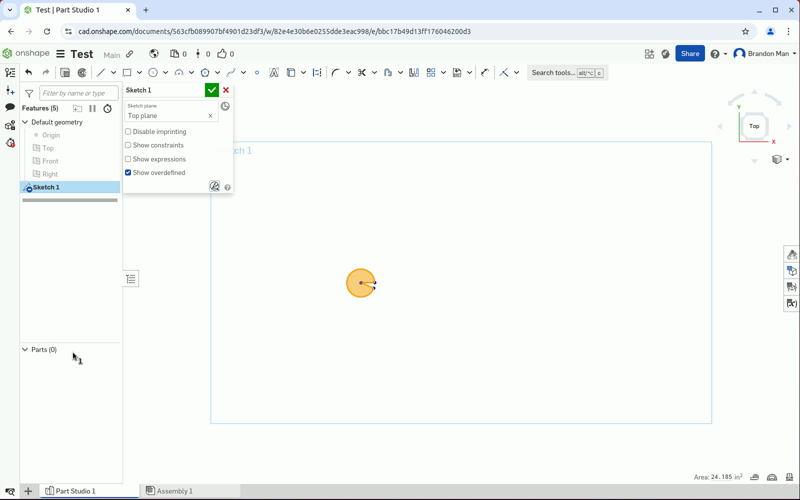
key(shift+e)
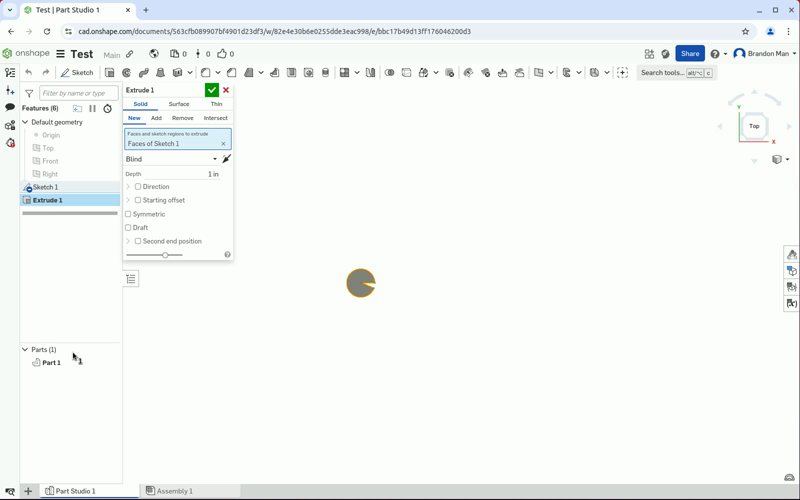
mouse_move(143, 106)
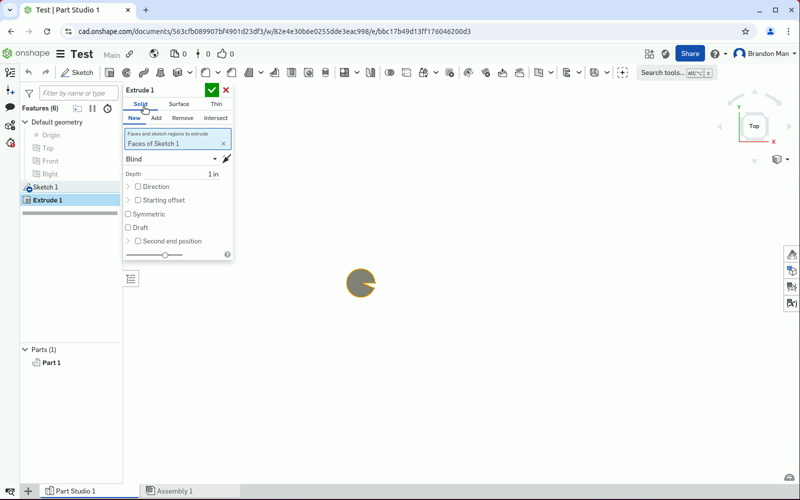
click(143, 106)
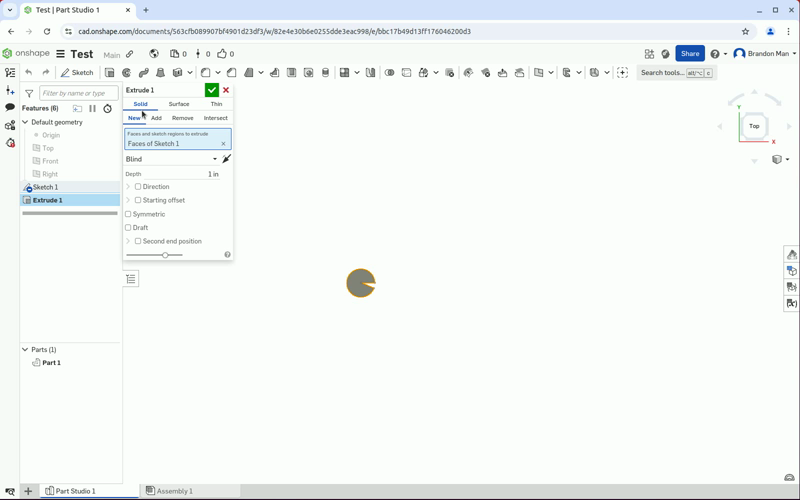
mouse_move(137, 120)
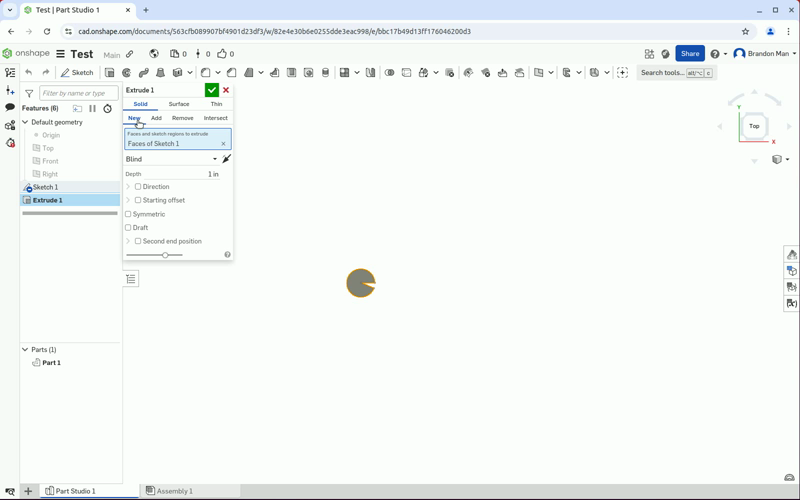
click(137, 120)
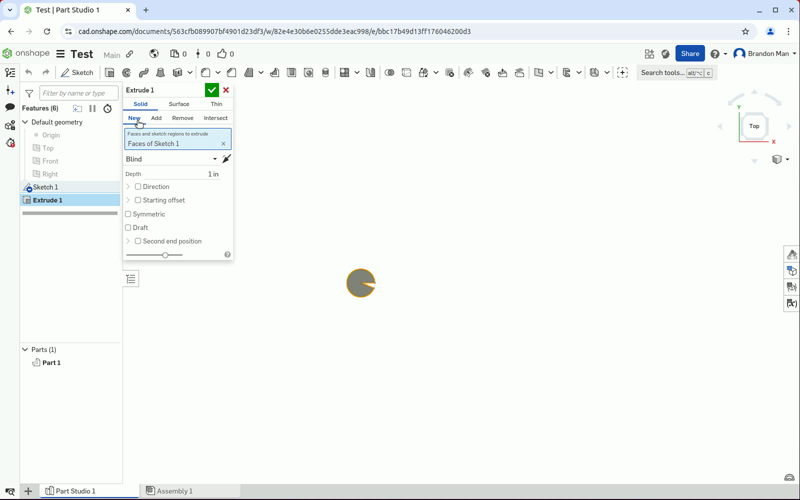
key(tab, 4)
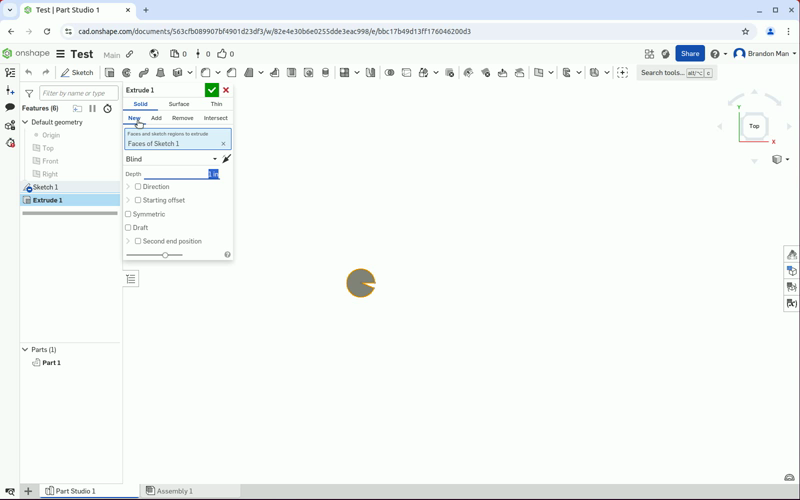
text(17.572)
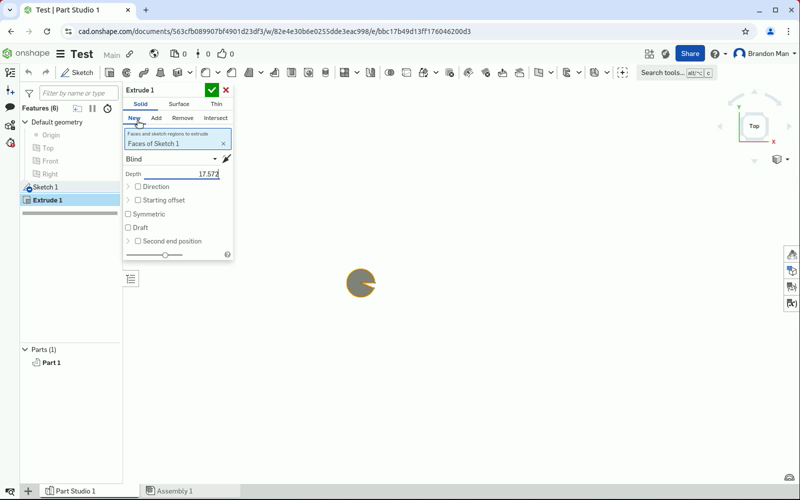
key(enter)
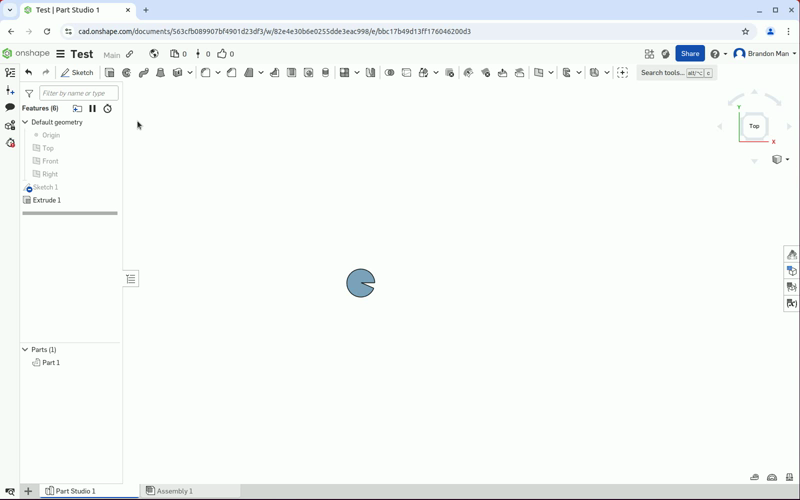
key(shift+h)
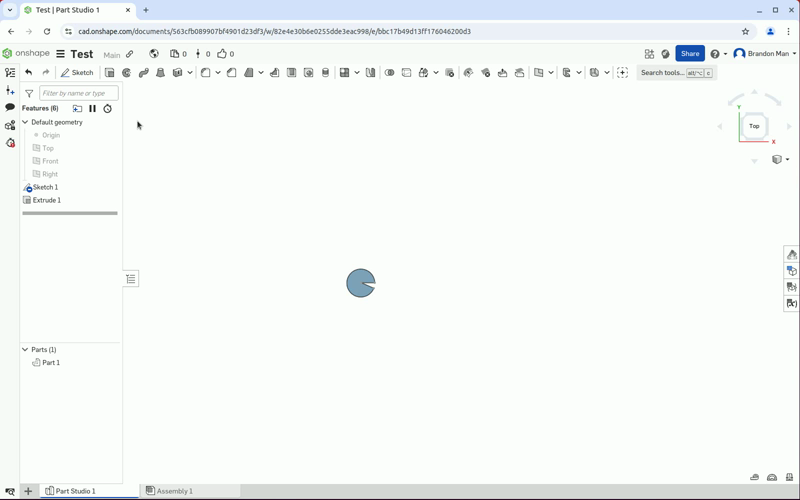
key(shift+h)
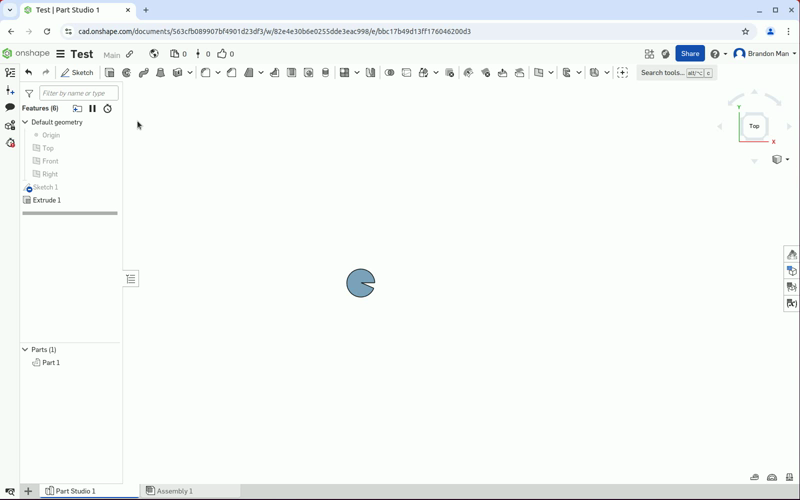
mouse_move(73, 189)
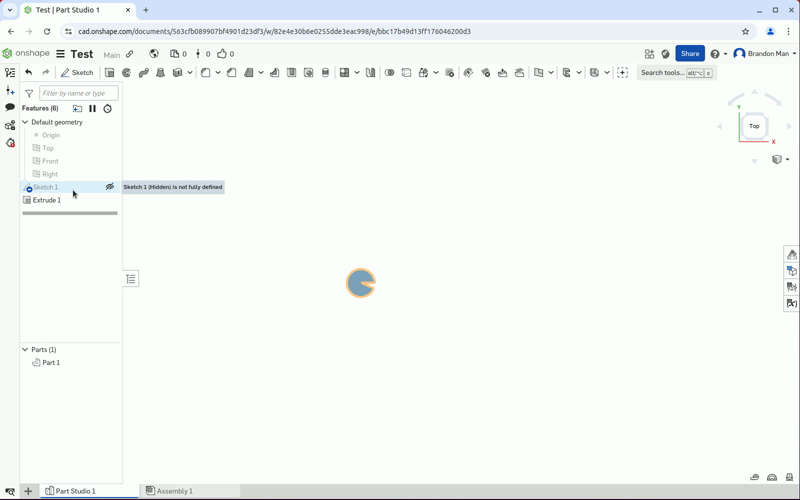
click(73, 189)
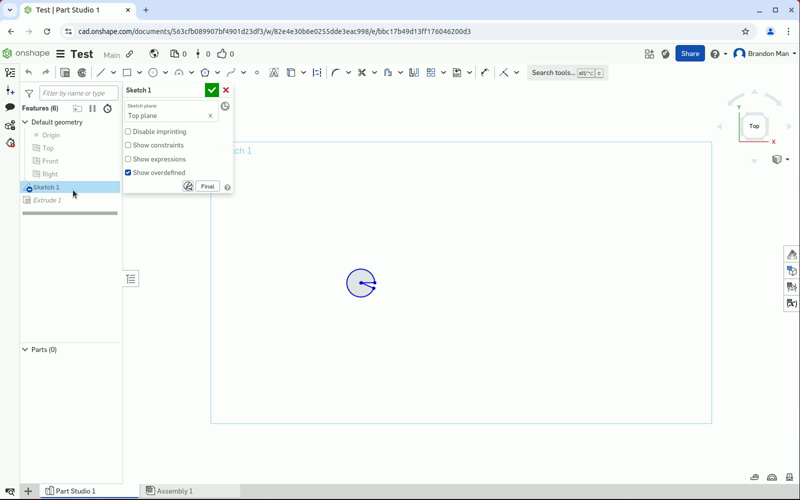
mouse_move(229, 92)
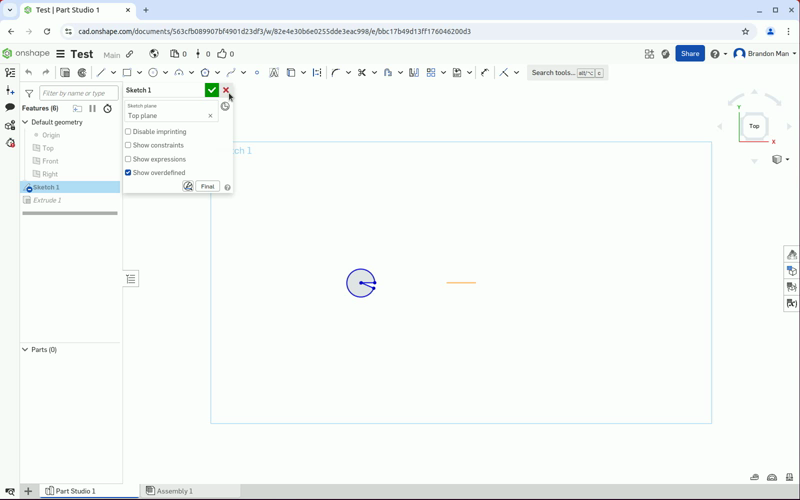
click(229, 92)
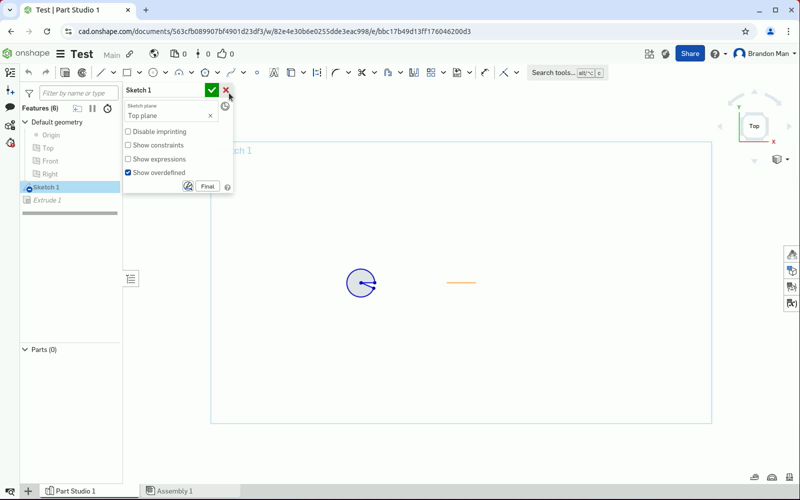
key(shift+s)
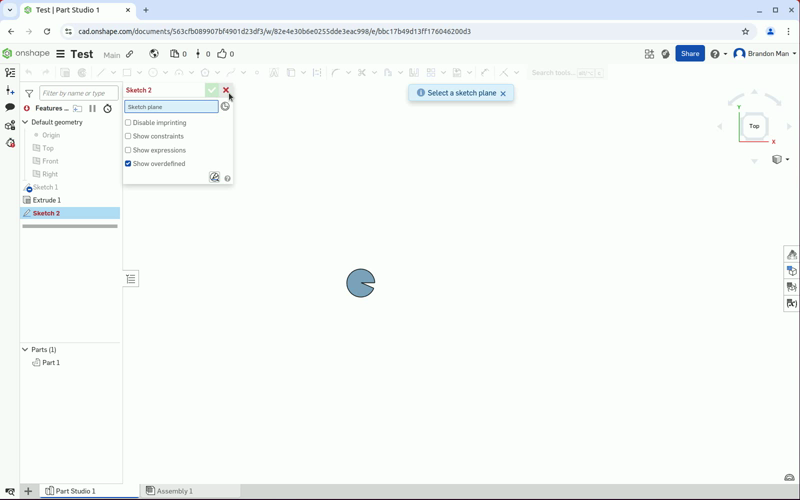
mouse_move(73, 150)
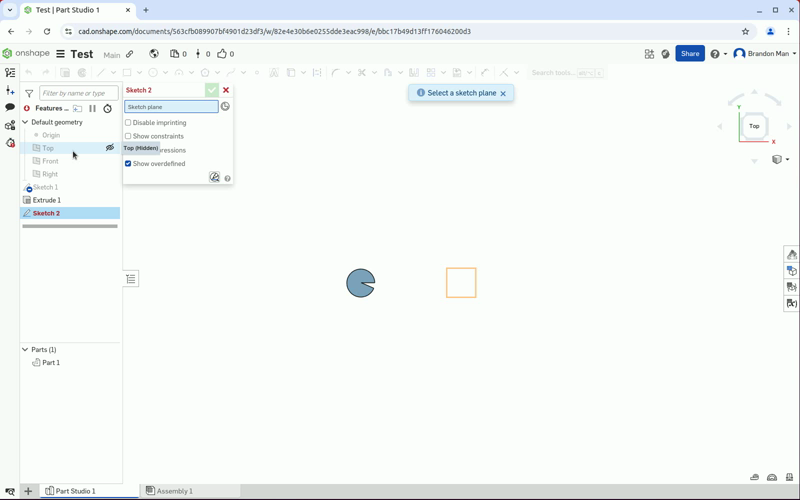
click(73, 150)
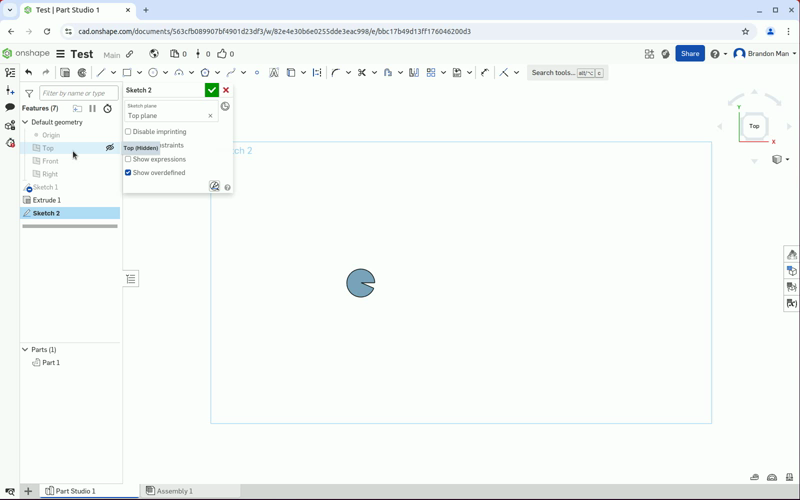
mouse_move(73, 352)
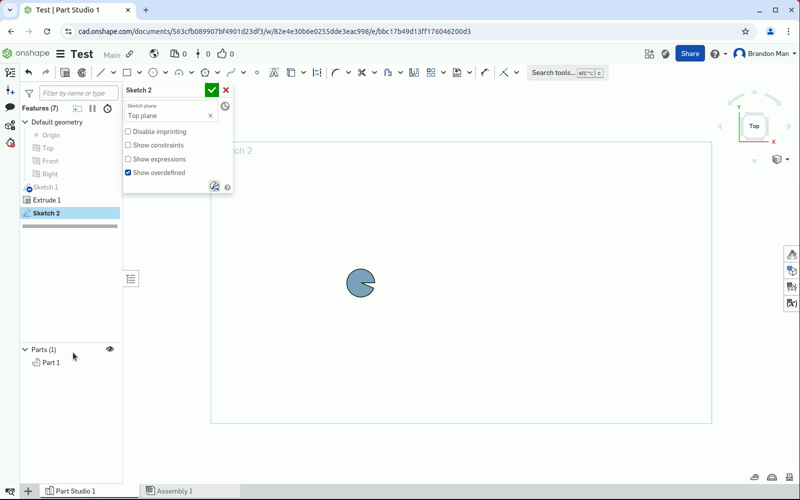
key(y)
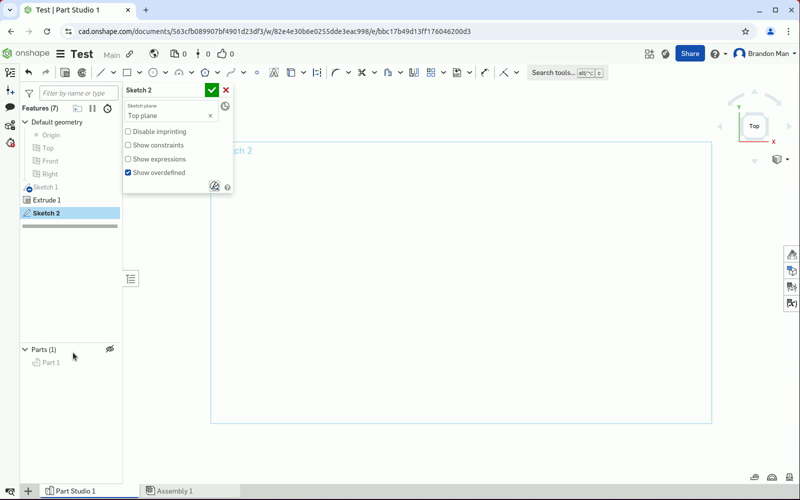
key(l)
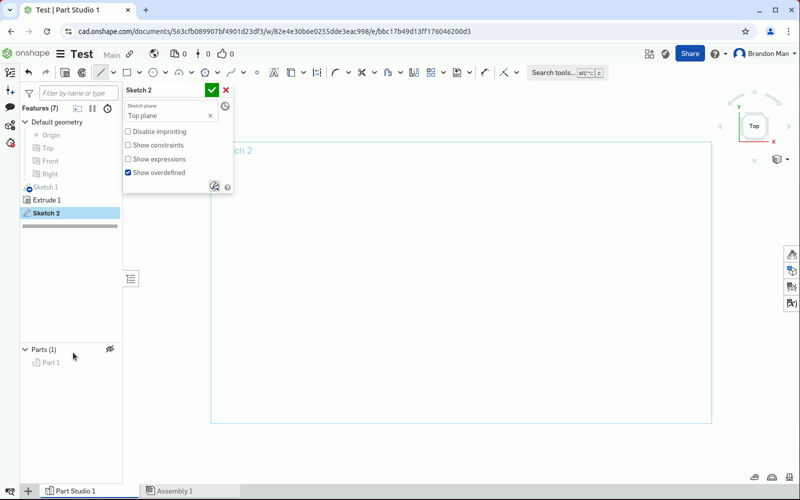
key_down(shift)
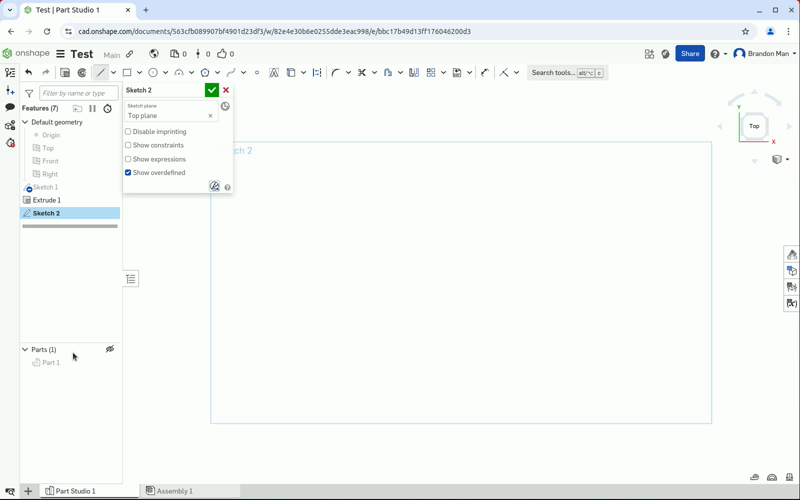
mouse_move(371, 287)
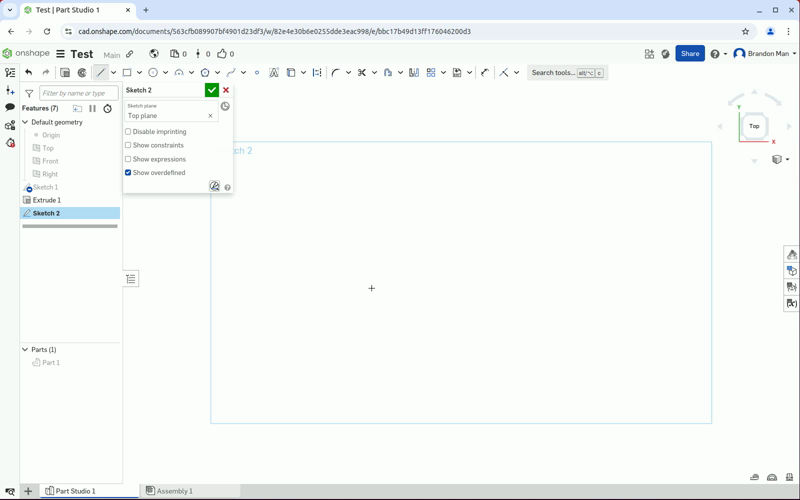
click(371, 287)
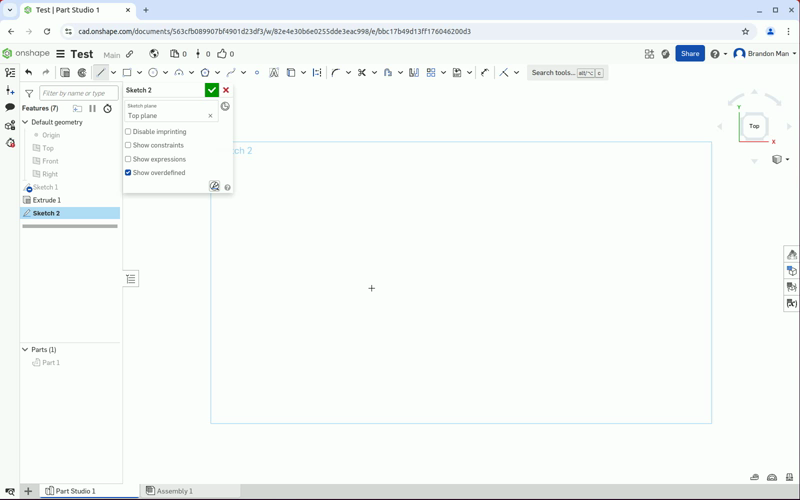
key_up(shift)
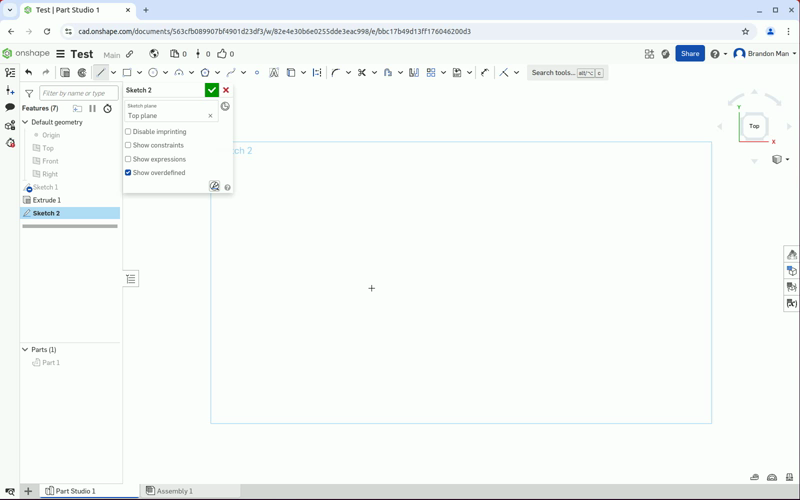
key_down(shift)
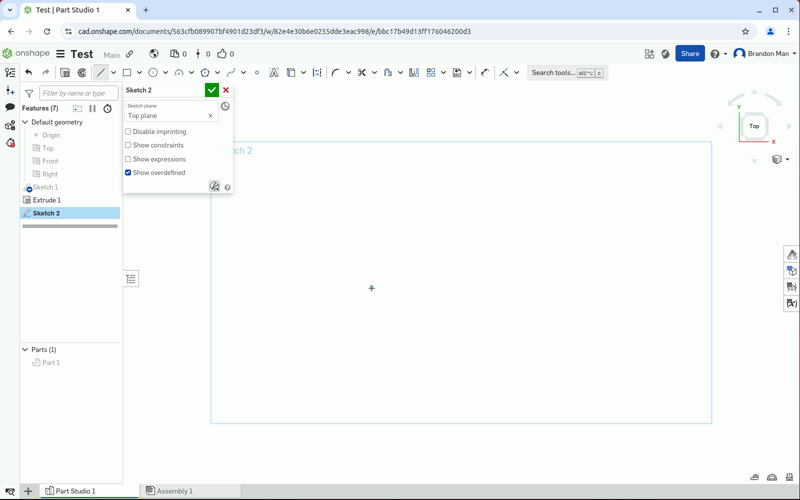
mouse_move(401, 287)
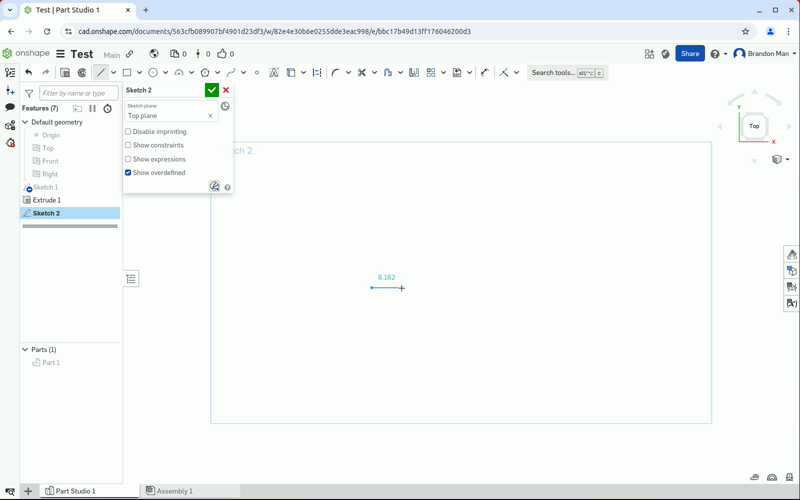
mouse_move(381, 291)
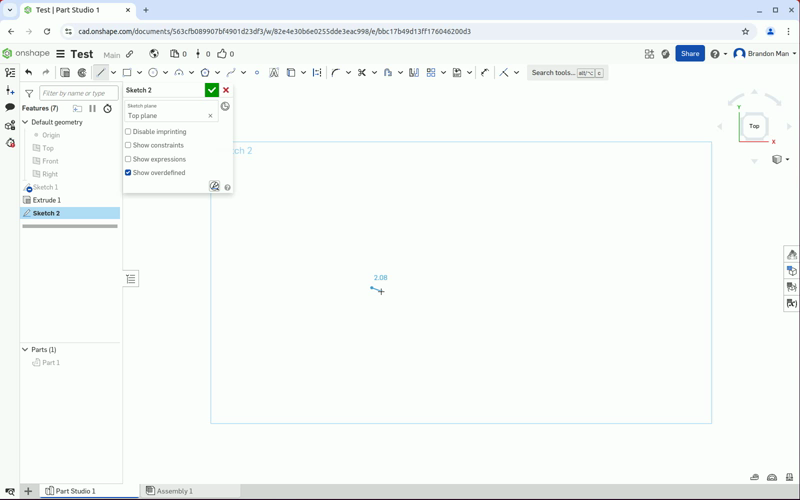
click(381, 291)
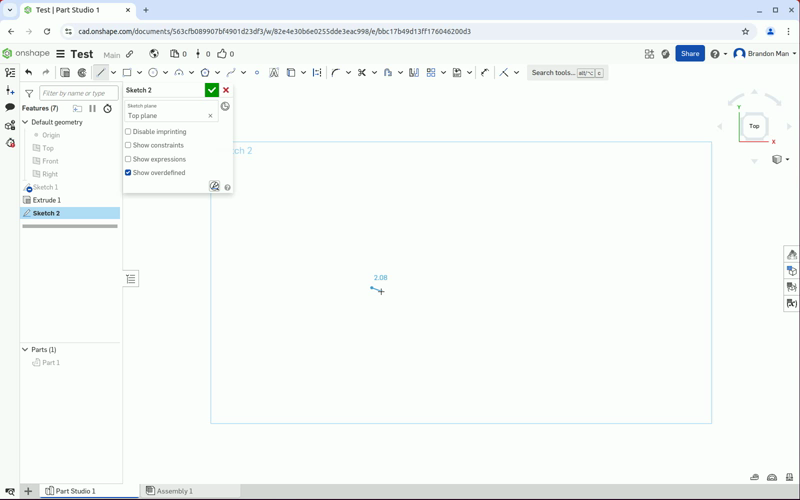
key_up(shift)
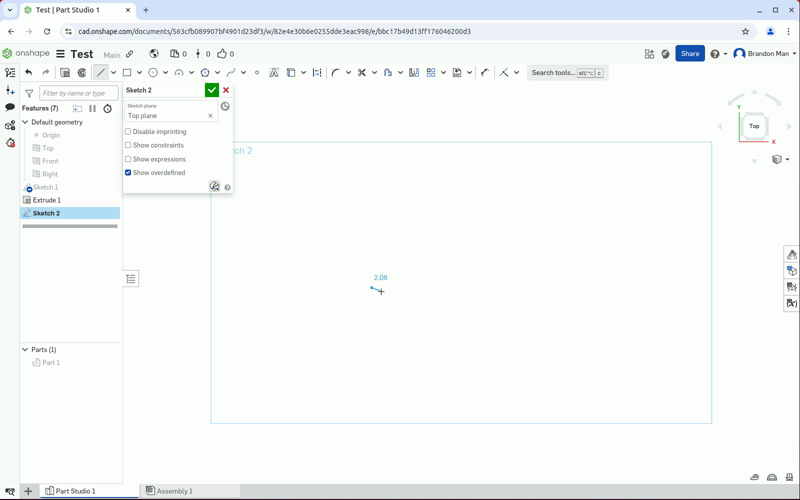
key_down(shift)
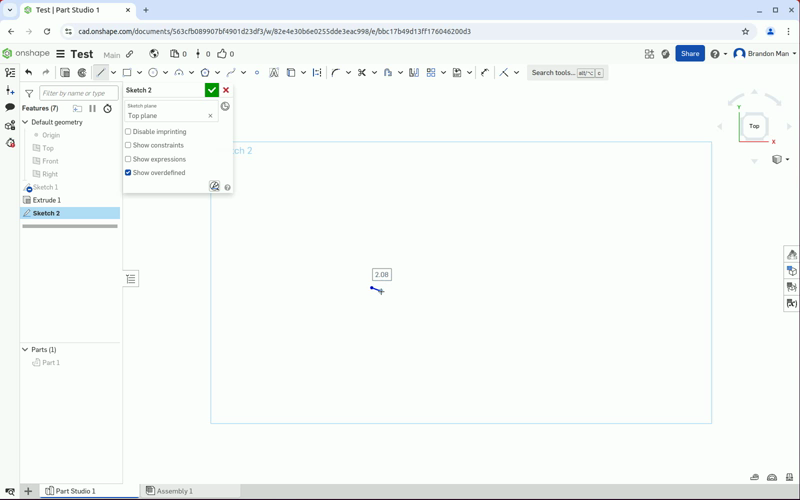
mouse_move(472, 291)
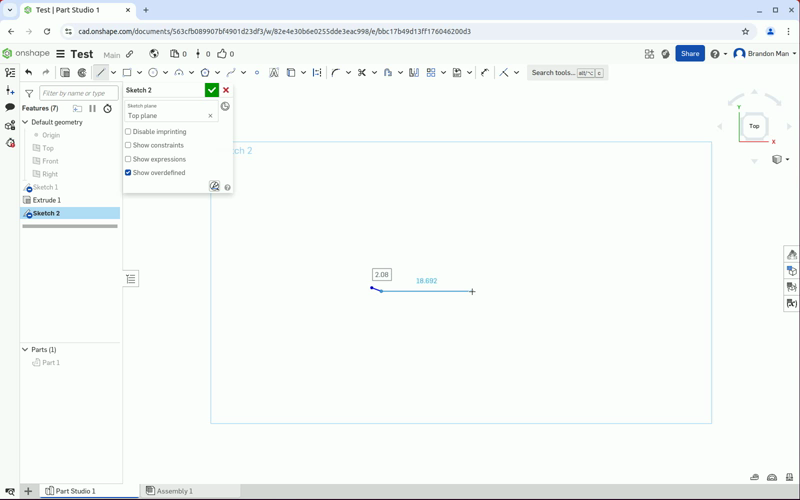
click(472, 291)
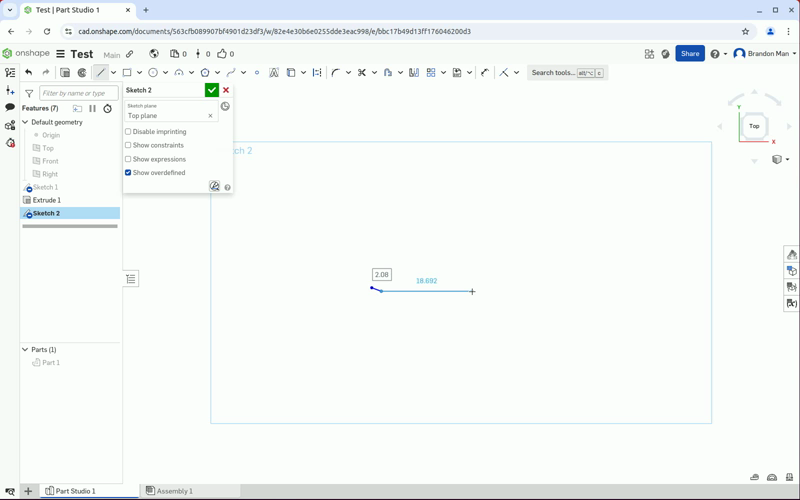
key_up(shift)
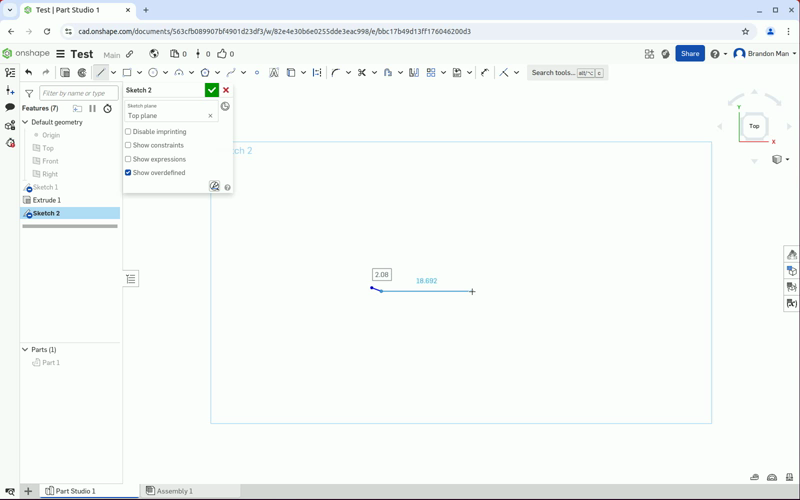
key_down(shift)
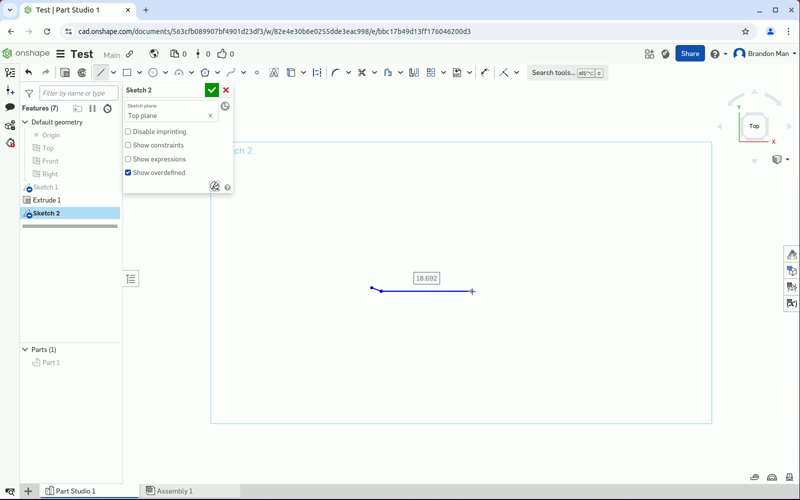
mouse_move(502, 291)
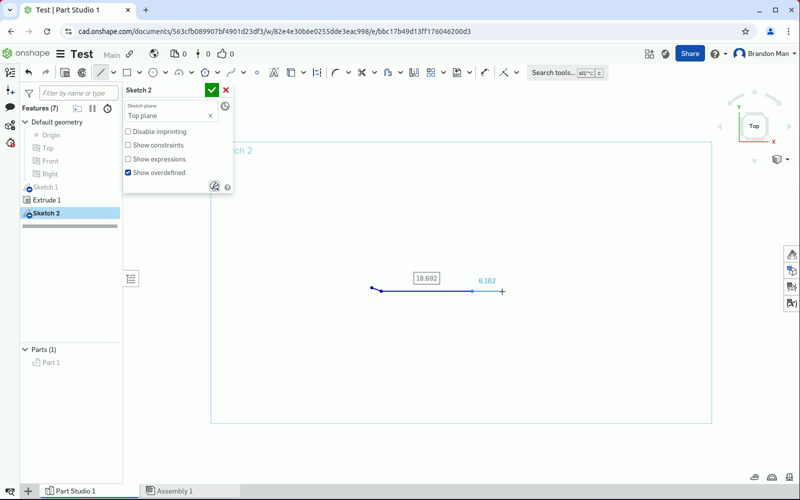
mouse_move(485, 286)
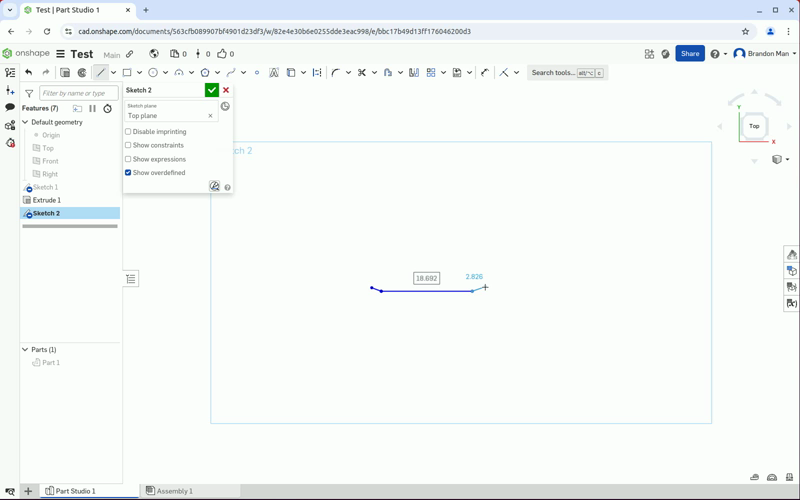
click(485, 286)
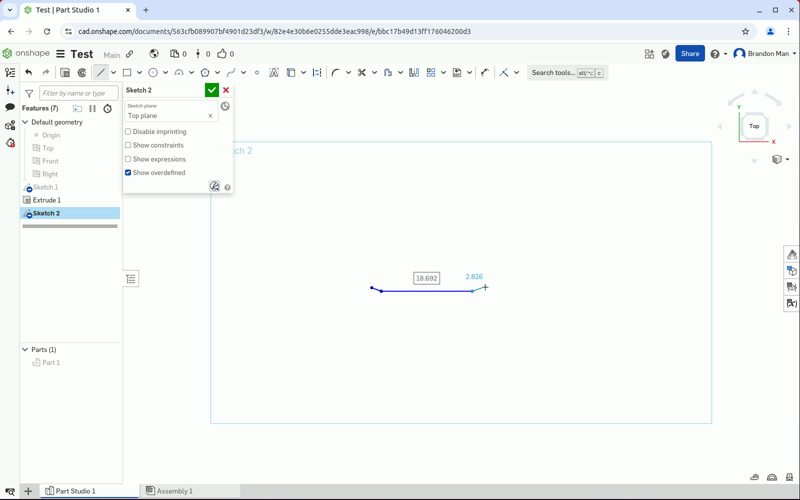
key_up(shift)
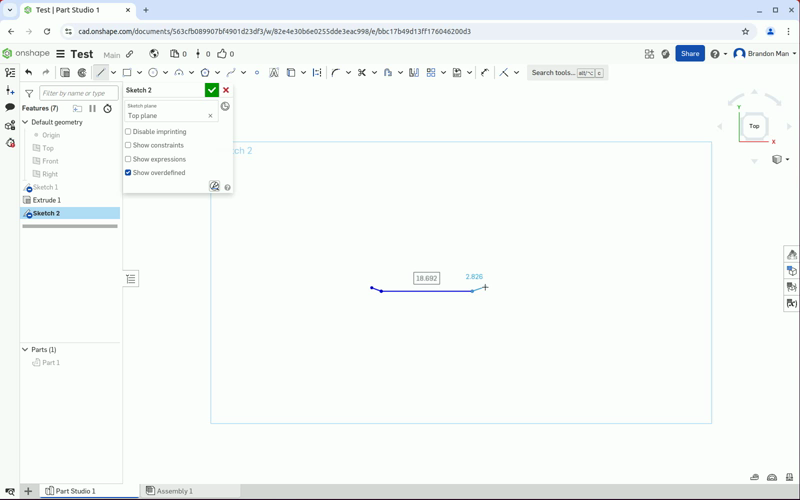
key(esc)
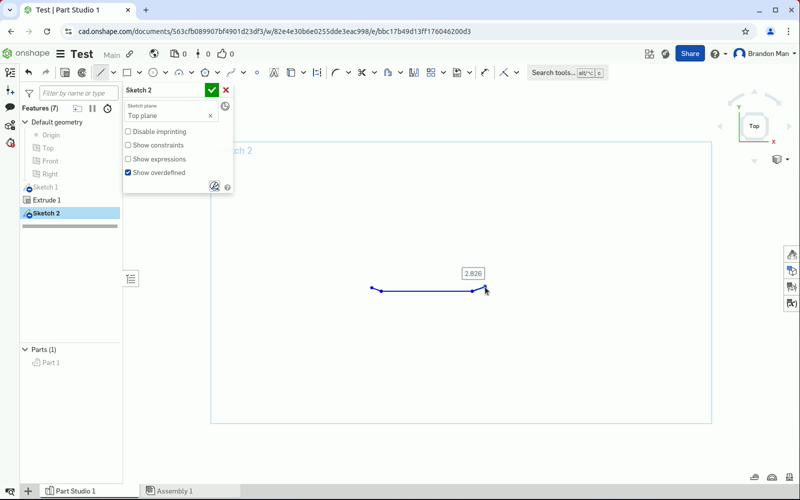
key(a)
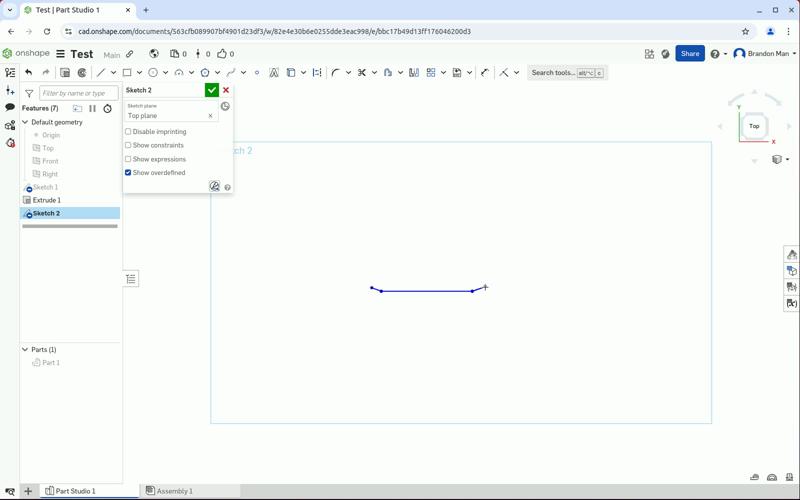
mouse_move(485, 286)
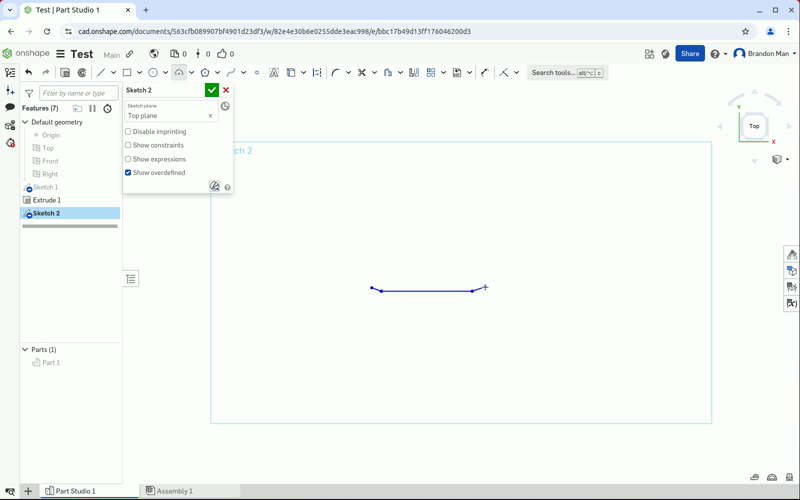
click(485, 286)
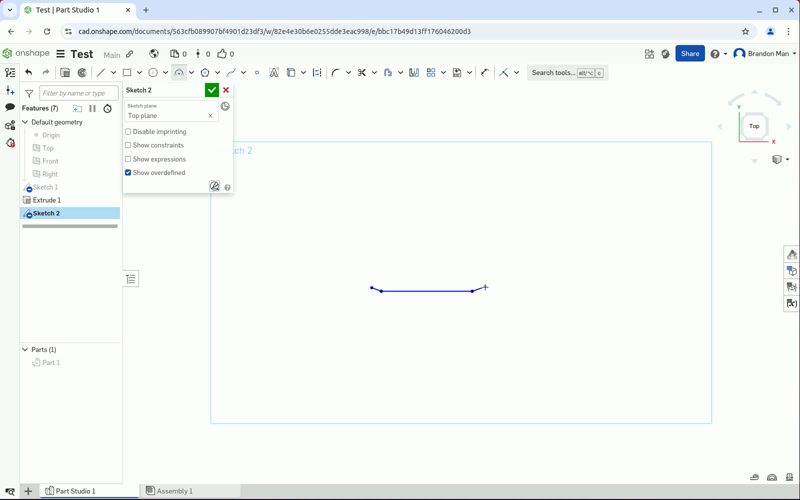
key_down(shift)
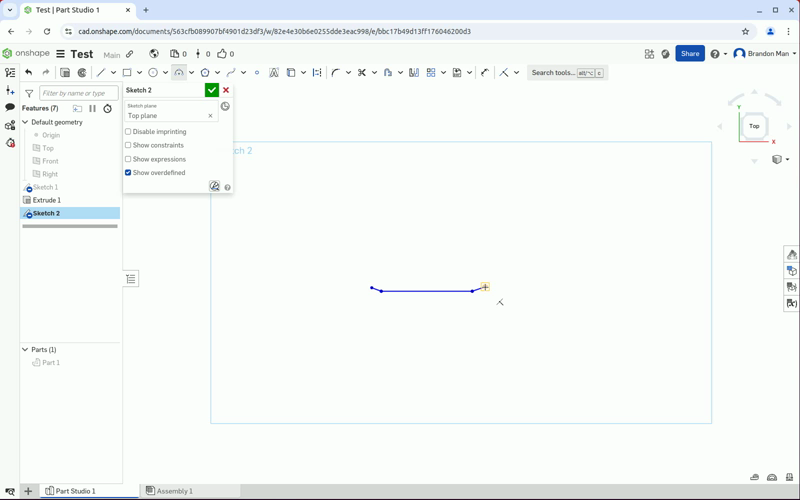
mouse_move(484, 282)
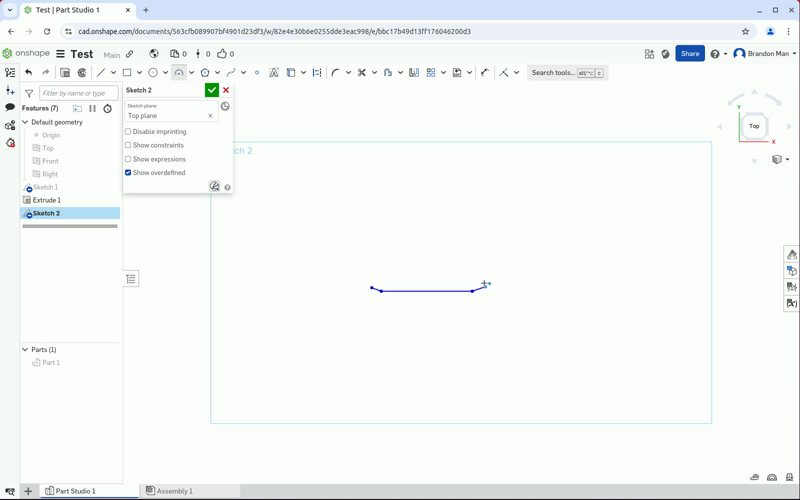
scroll(6)
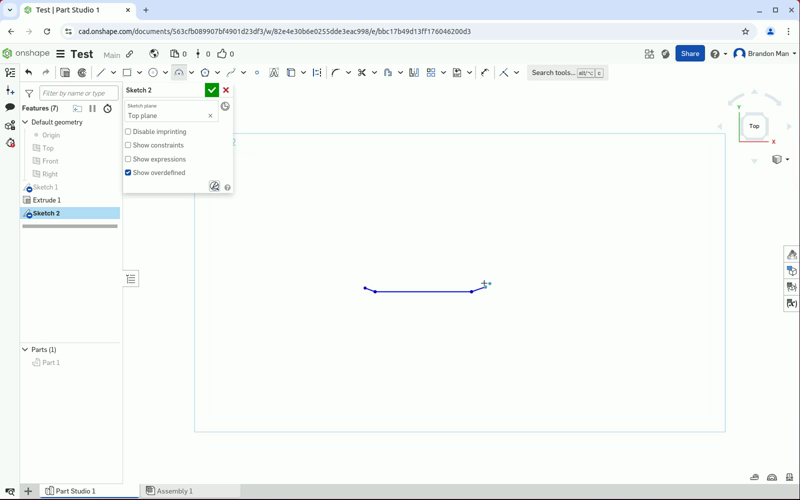
scroll(6)
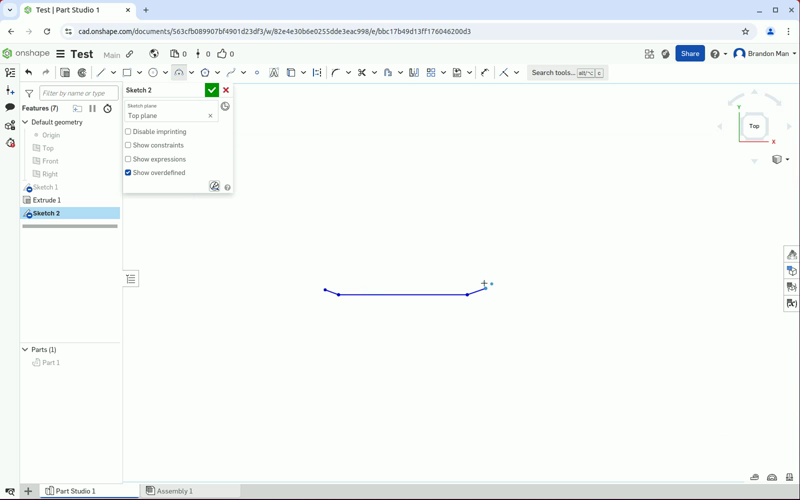
scroll(6)
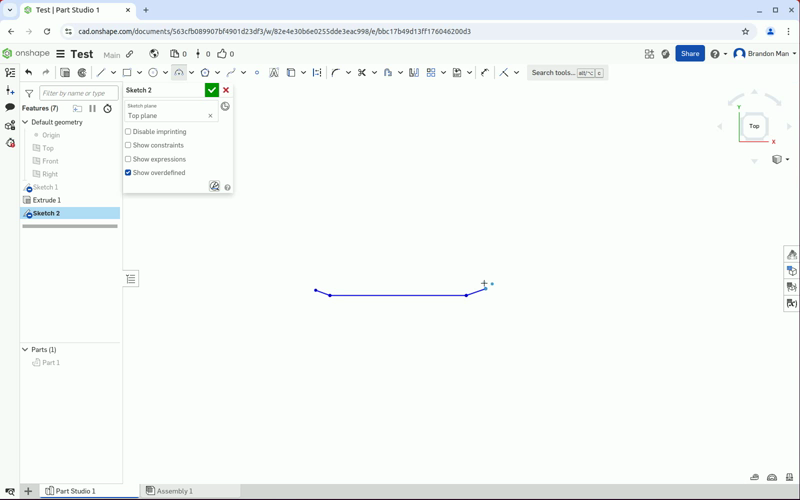
scroll(6)
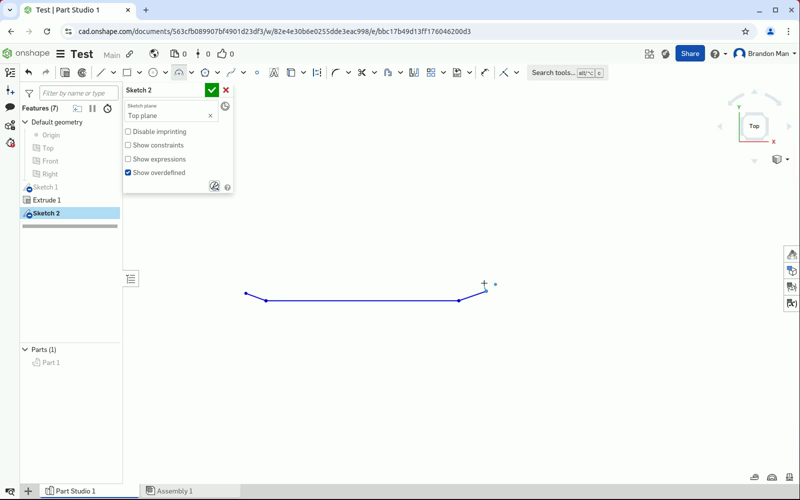
scroll(6)
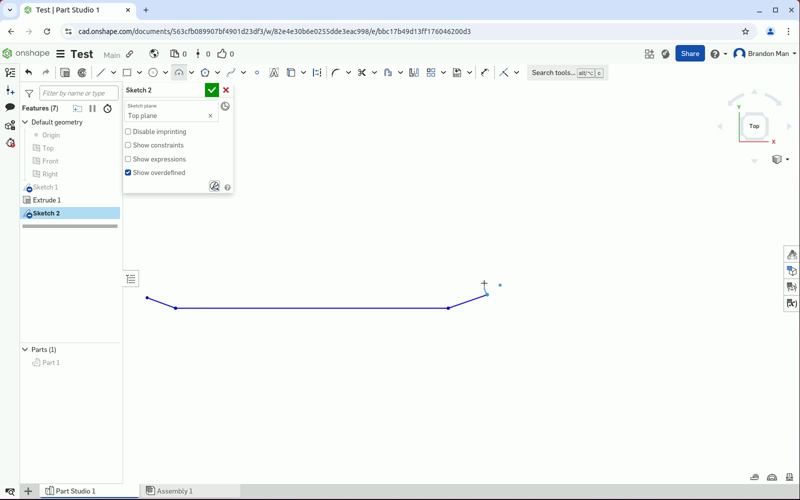
scroll(6)
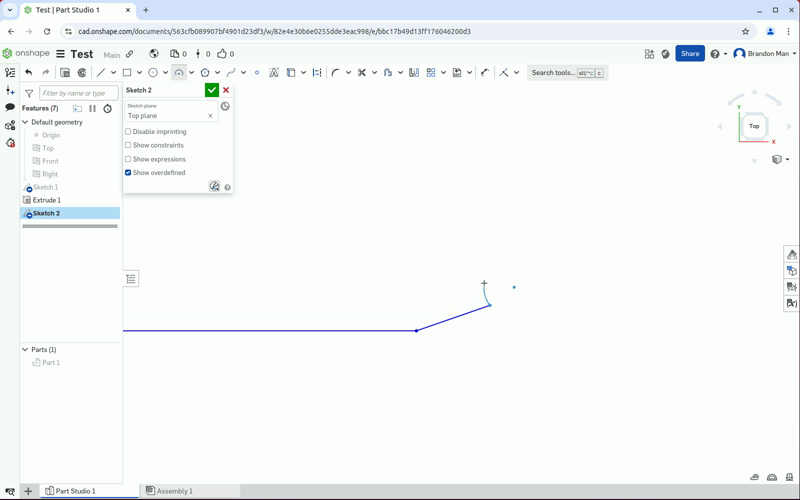
scroll(6)
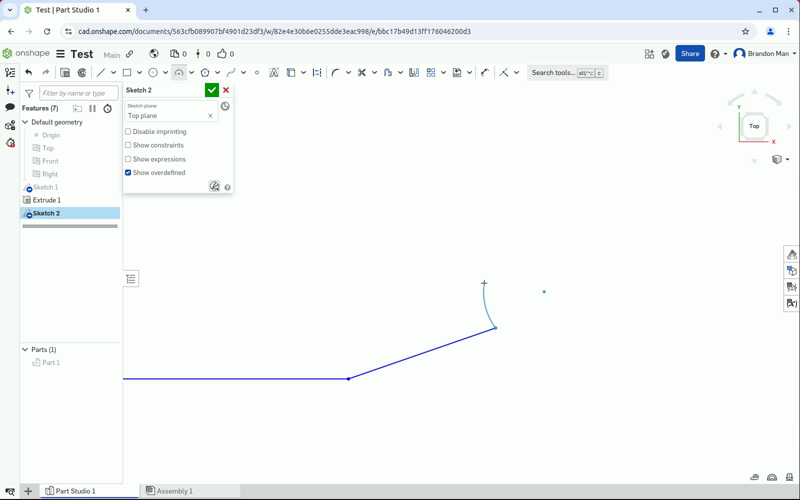
click(484, 282)
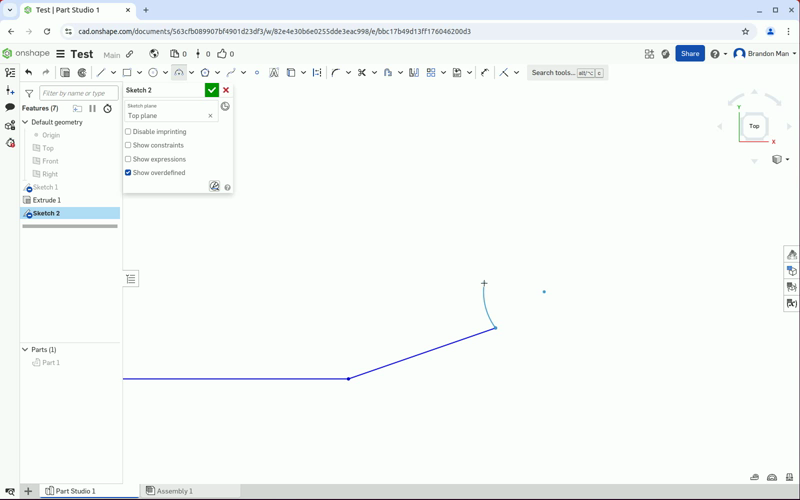
scroll(-6)
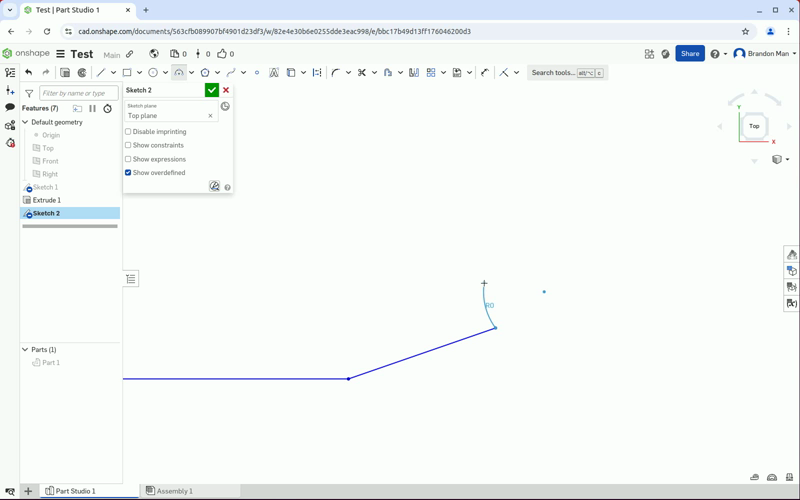
scroll(-6)
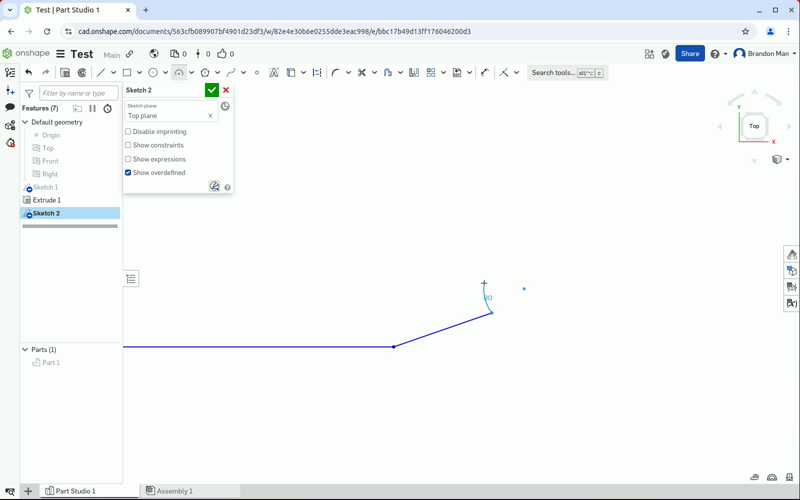
scroll(-6)
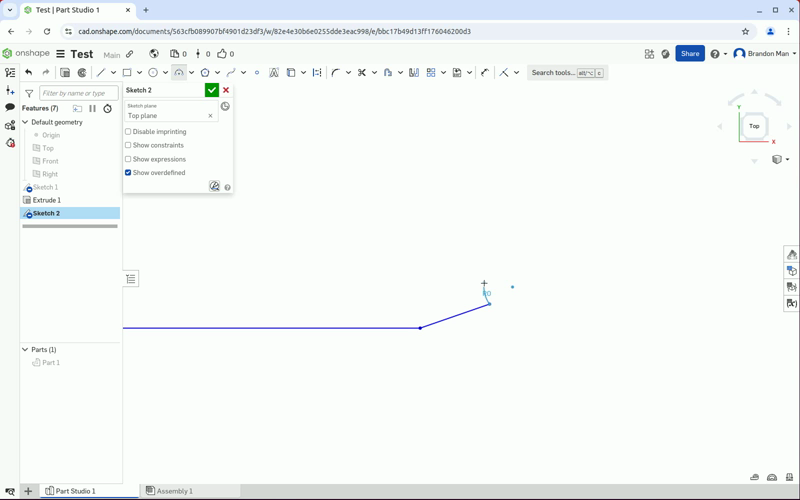
scroll(-6)
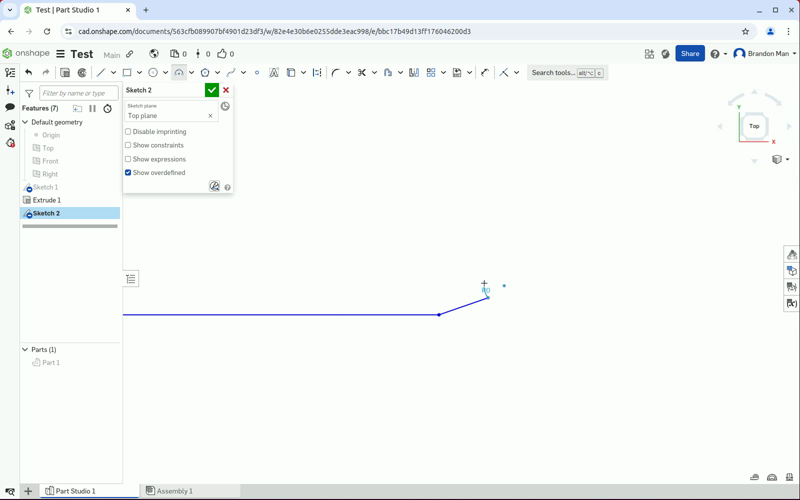
scroll(-6)
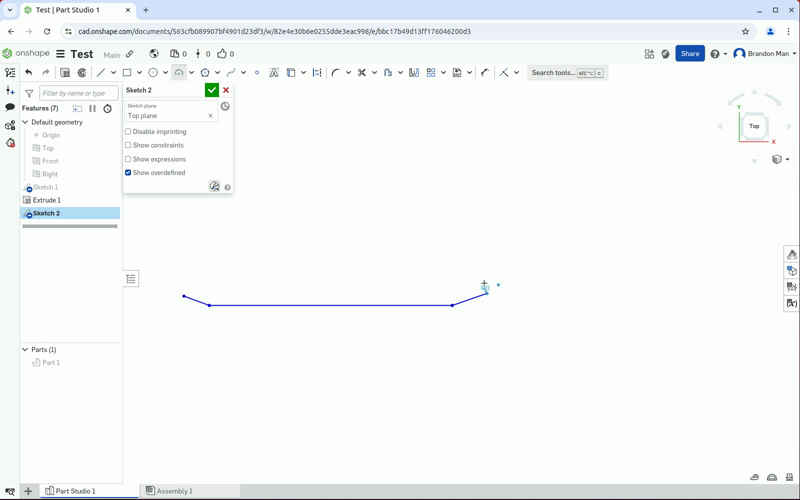
scroll(-6)
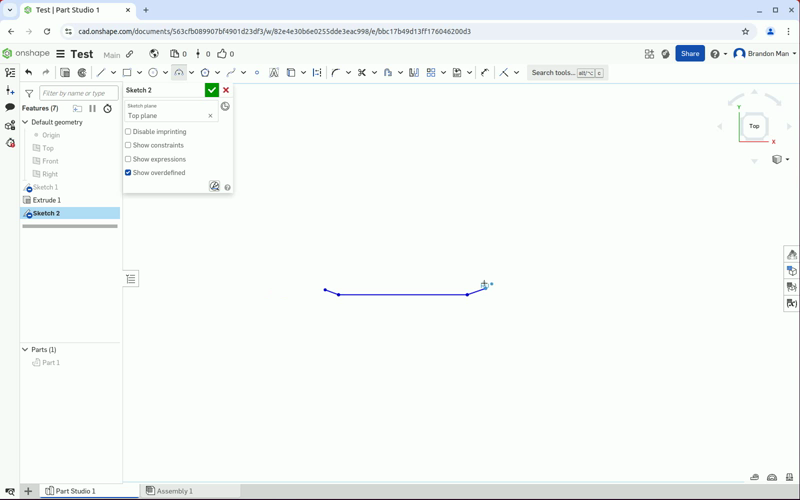
scroll(-6)
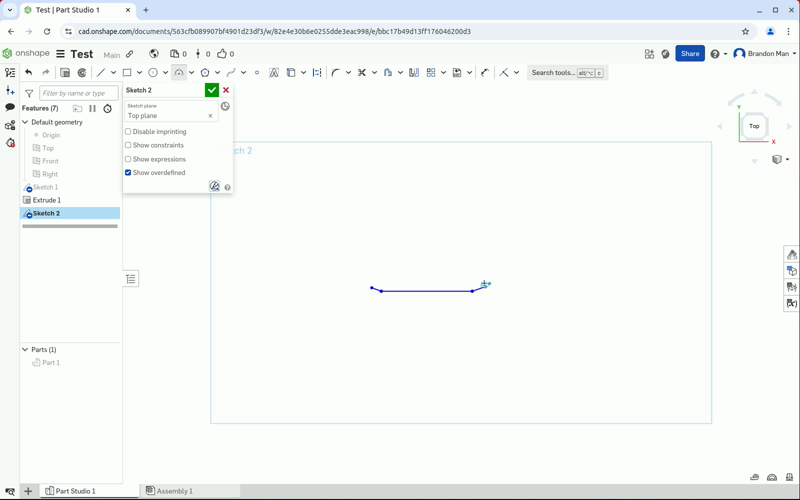
mouse_move(484, 284)
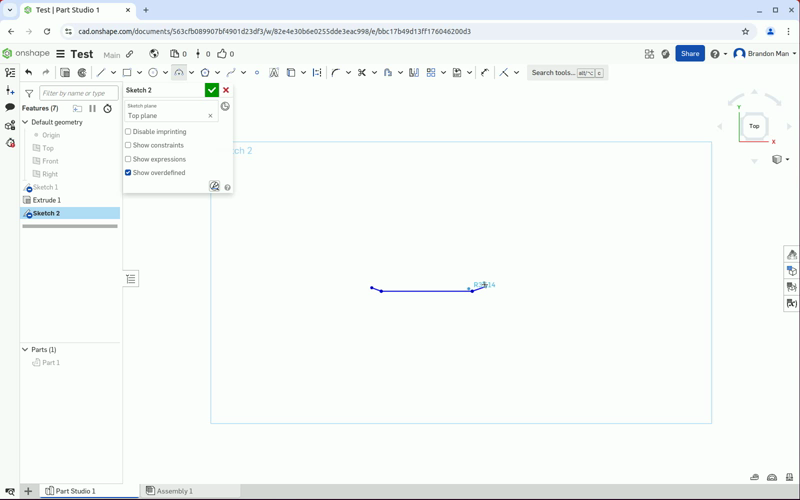
scroll(6)
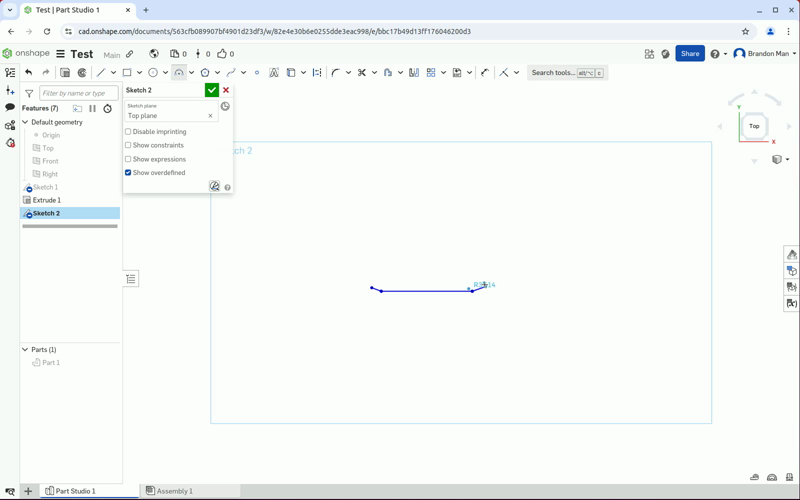
scroll(6)
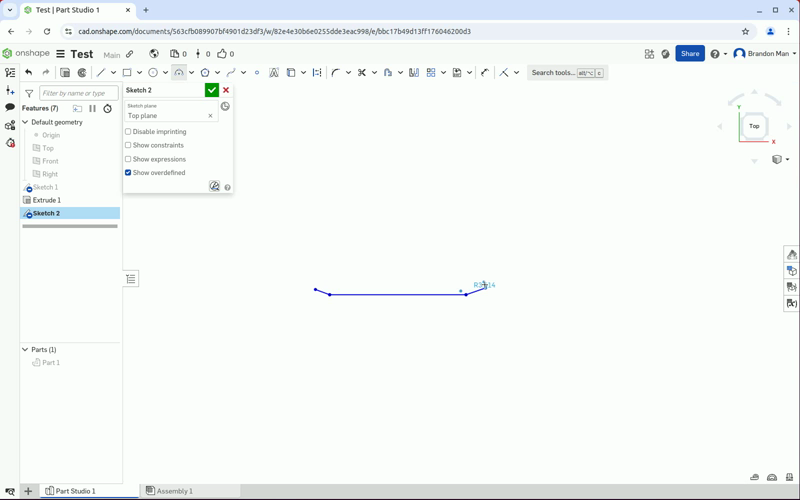
scroll(6)
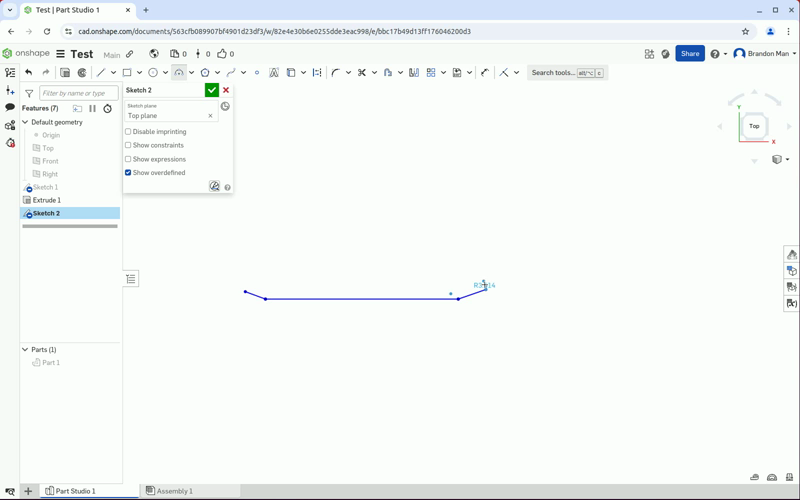
scroll(6)
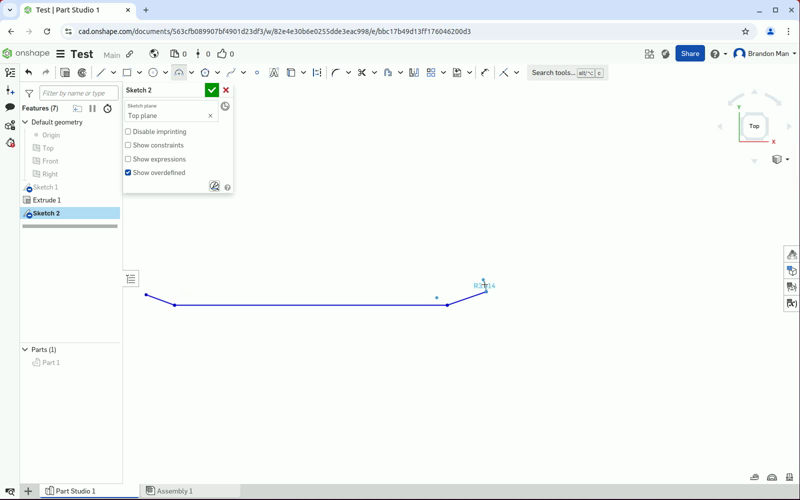
scroll(6)
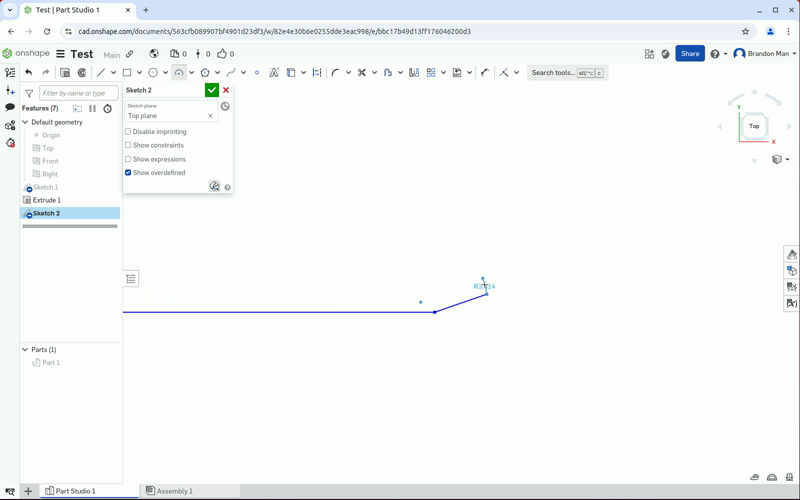
scroll(6)
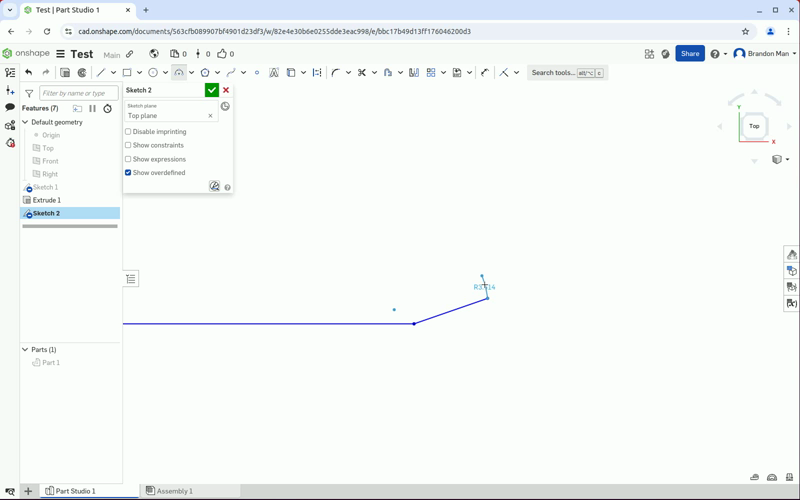
scroll(6)
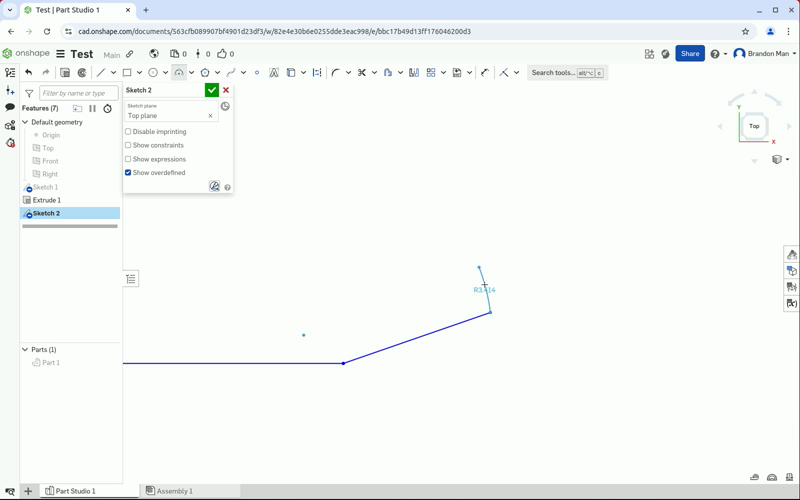
click(484, 284)
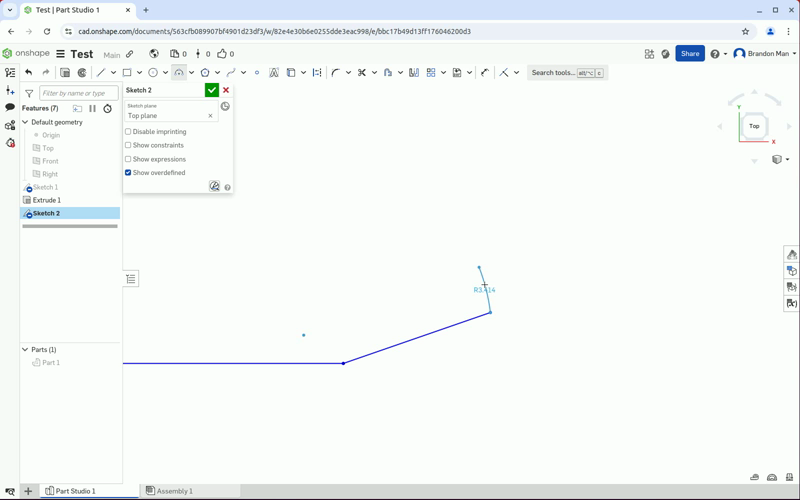
scroll(-6)
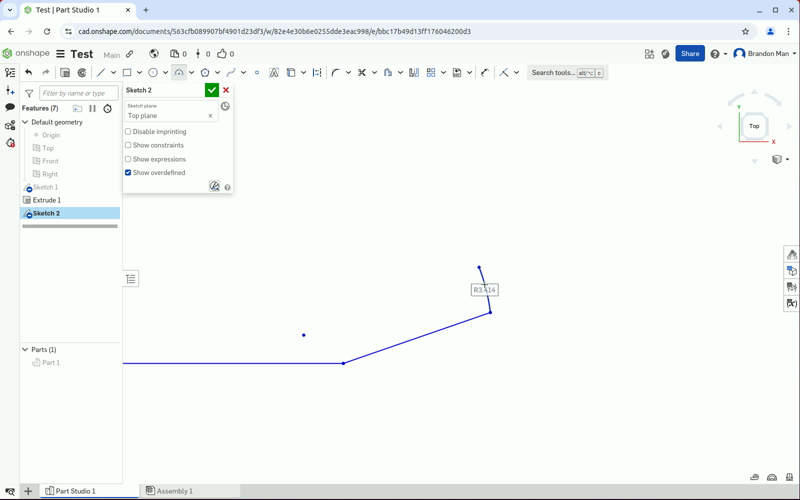
scroll(-6)
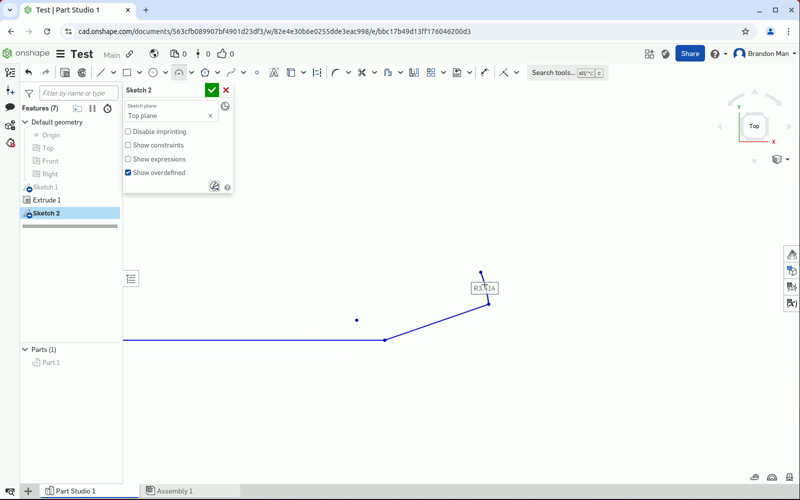
scroll(-6)
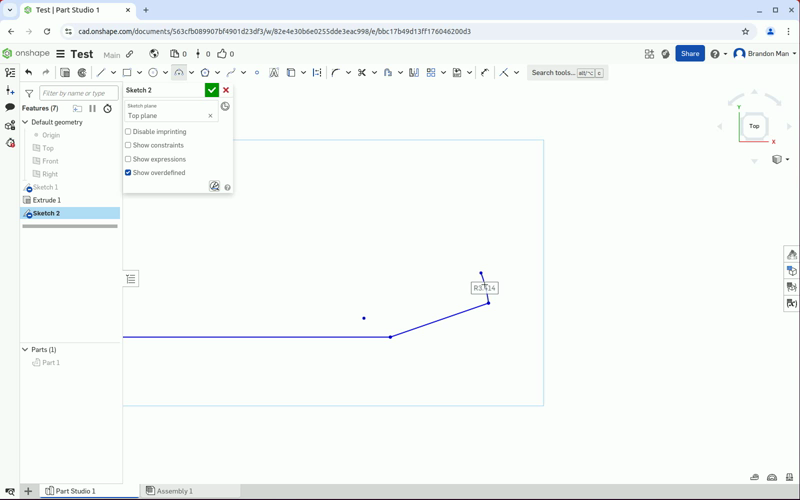
scroll(-6)
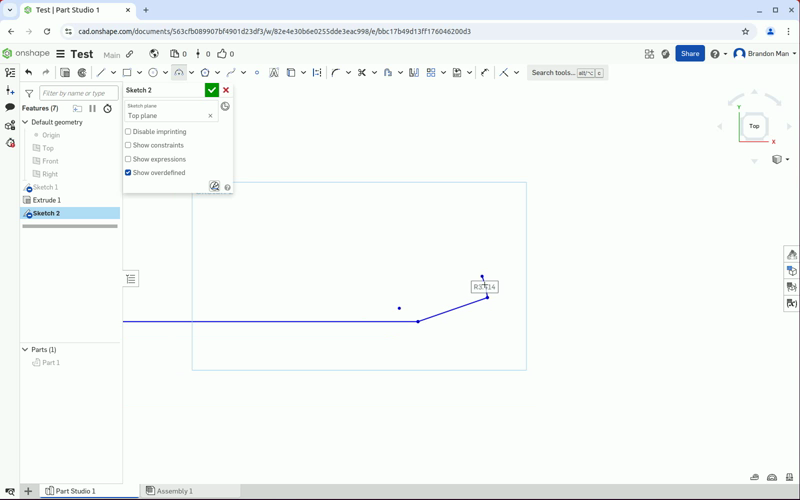
scroll(-6)
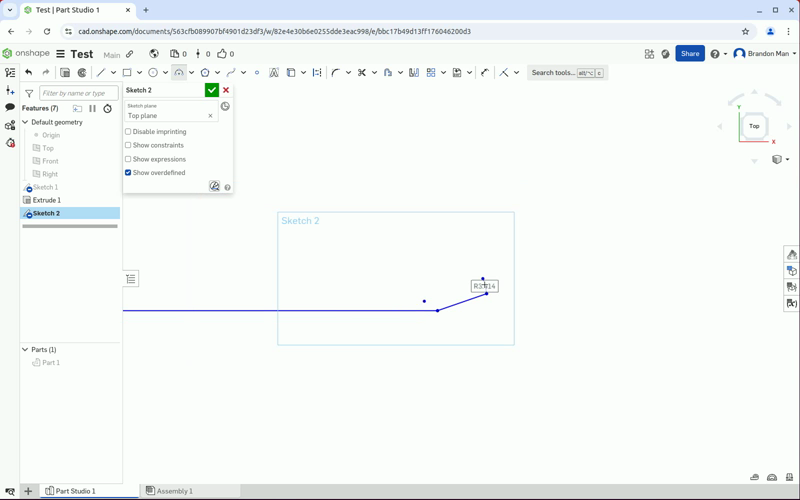
scroll(-6)
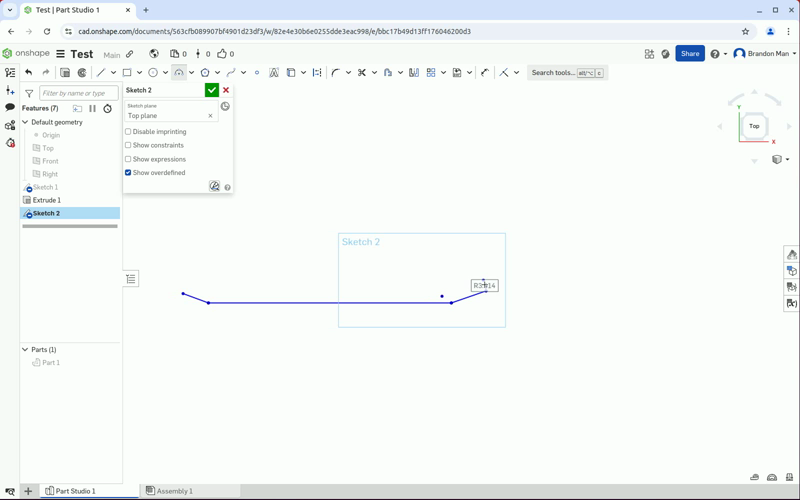
scroll(-6)
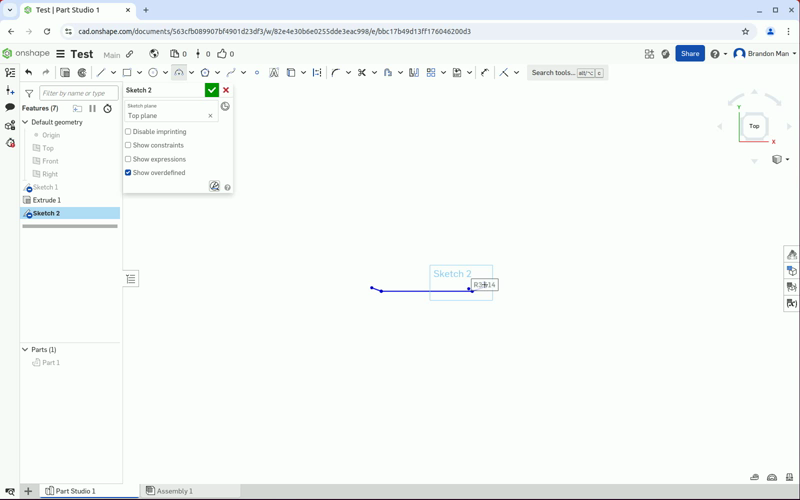
key_up(shift)
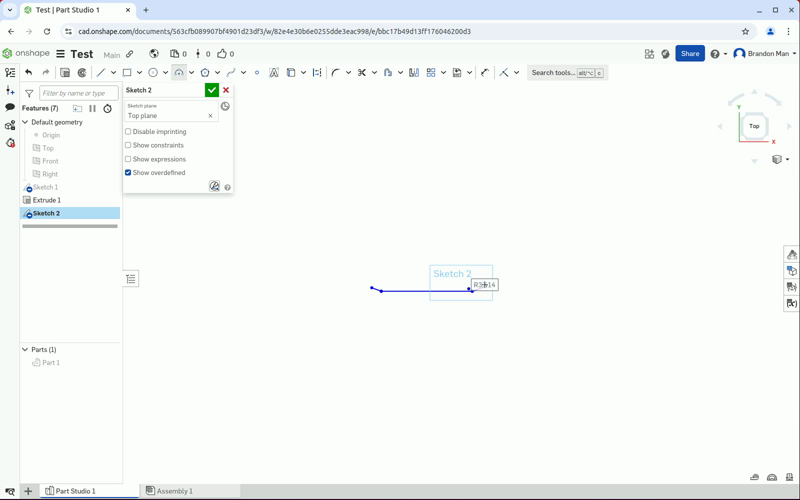
key(esc)
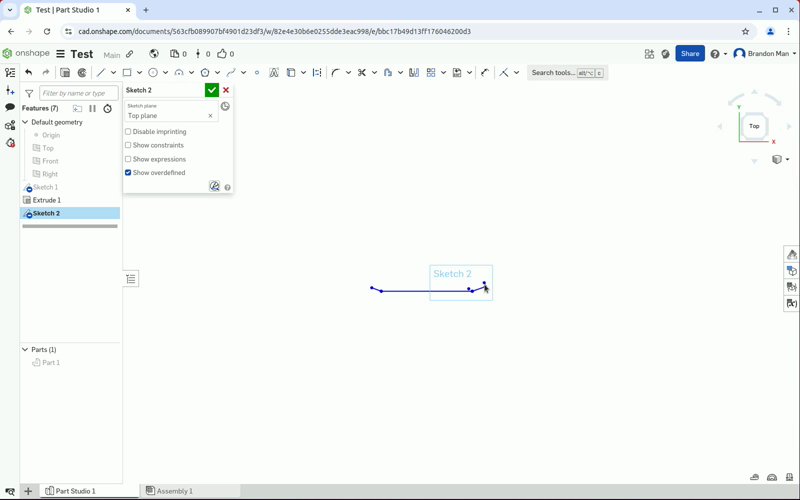
key(l)
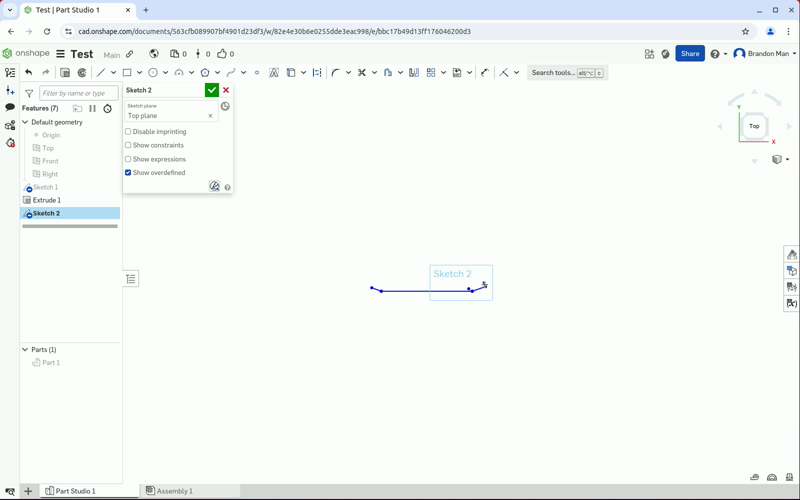
mouse_move(484, 282)
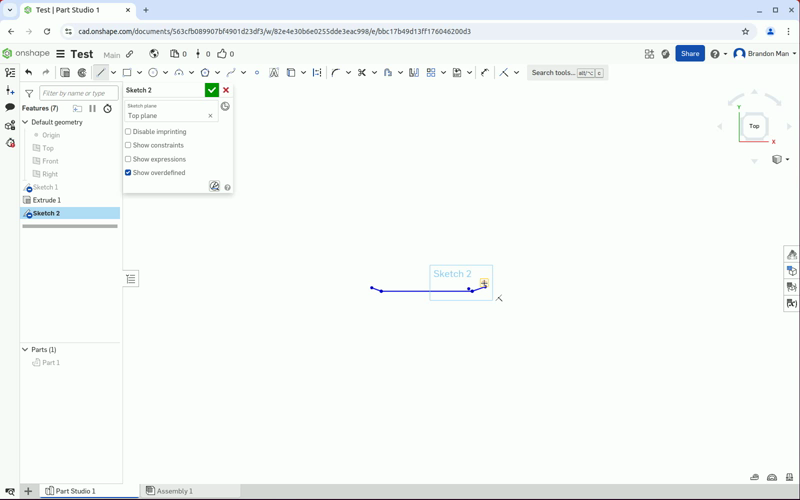
scroll(6)
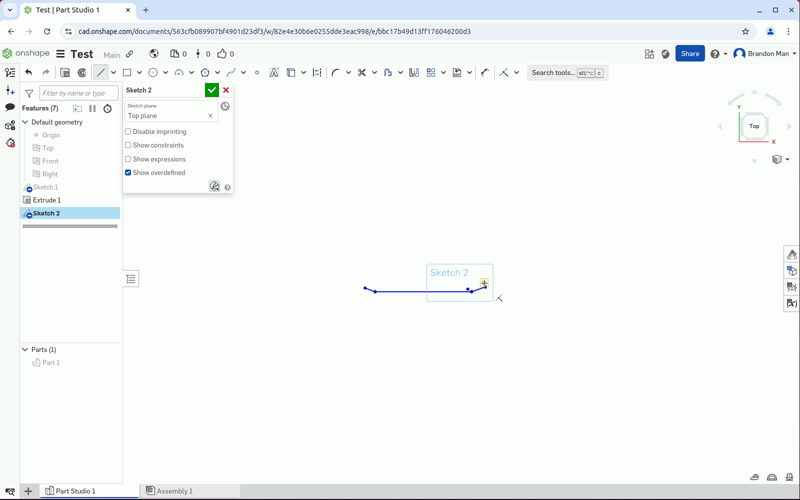
scroll(6)
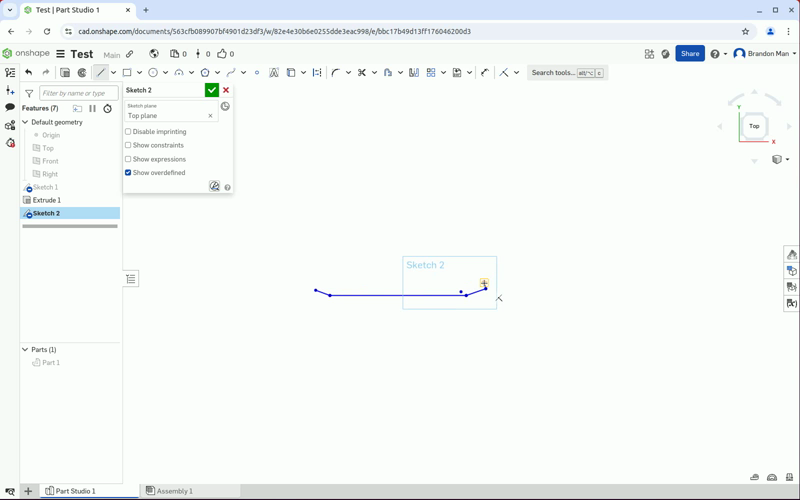
scroll(6)
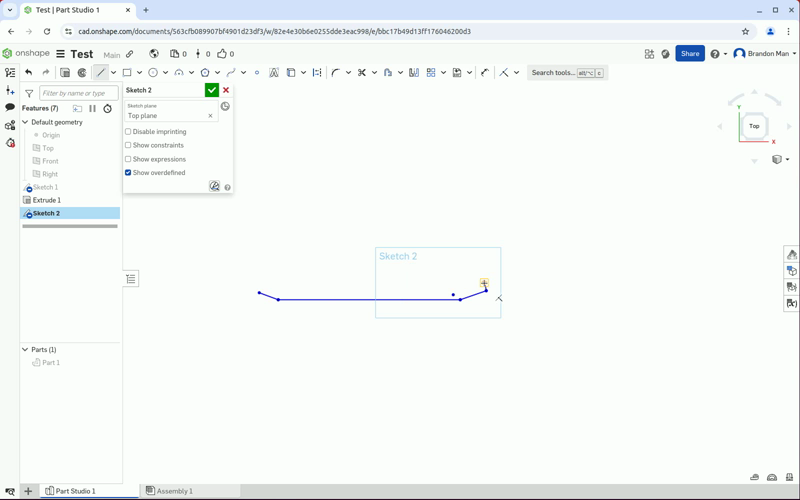
scroll(6)
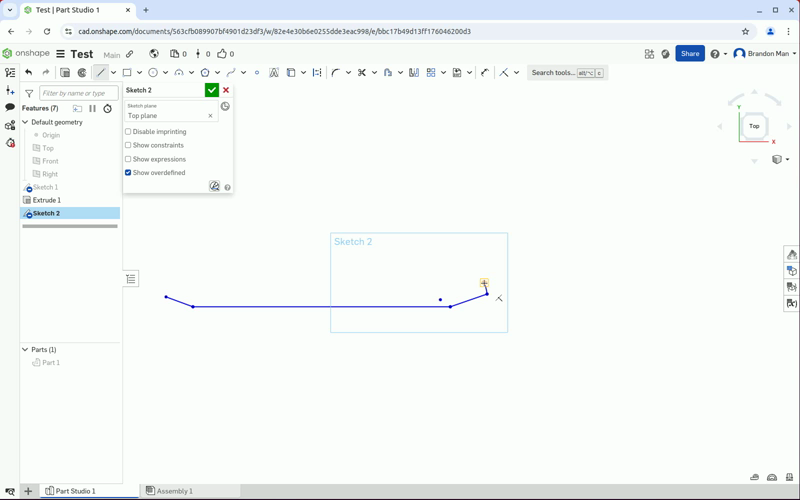
scroll(6)
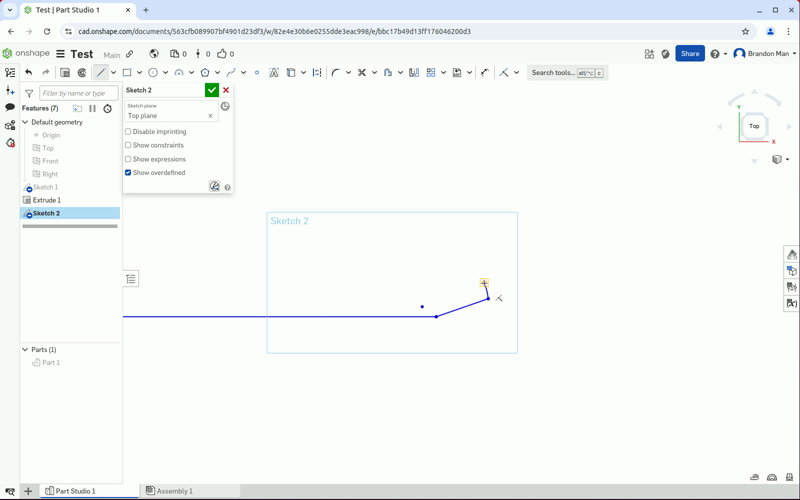
scroll(6)
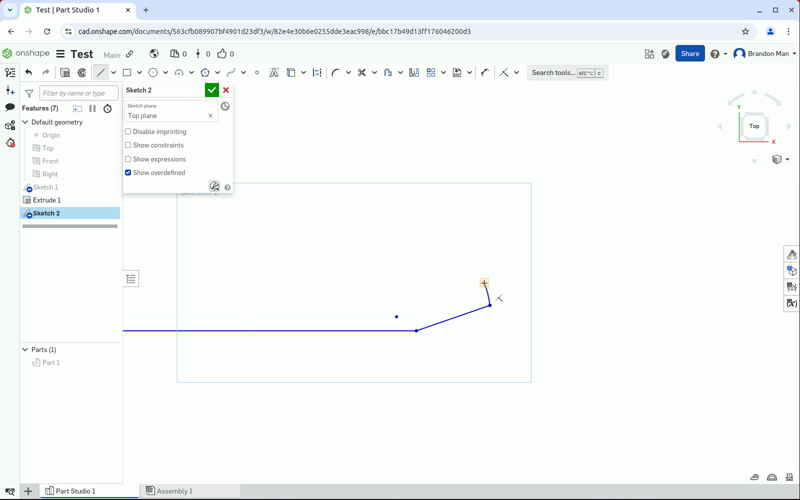
scroll(6)
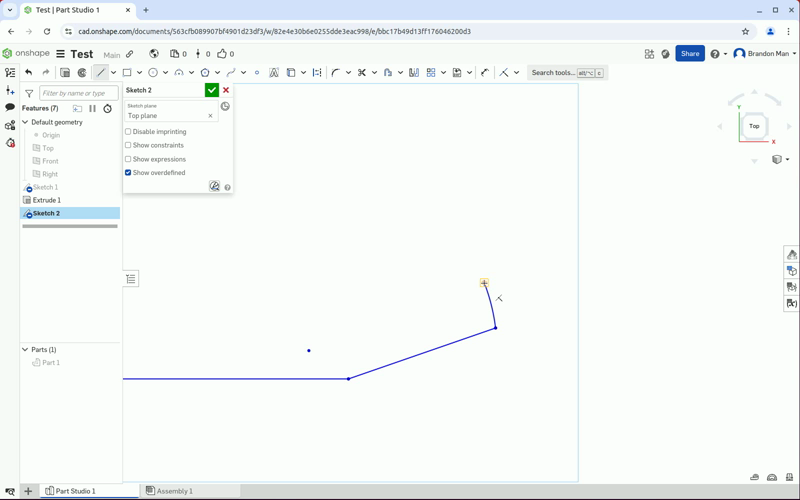
click(484, 282)
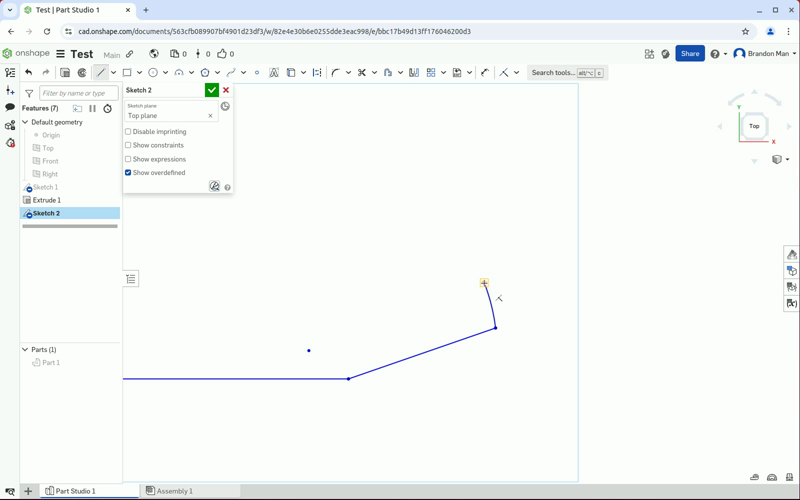
scroll(-6)
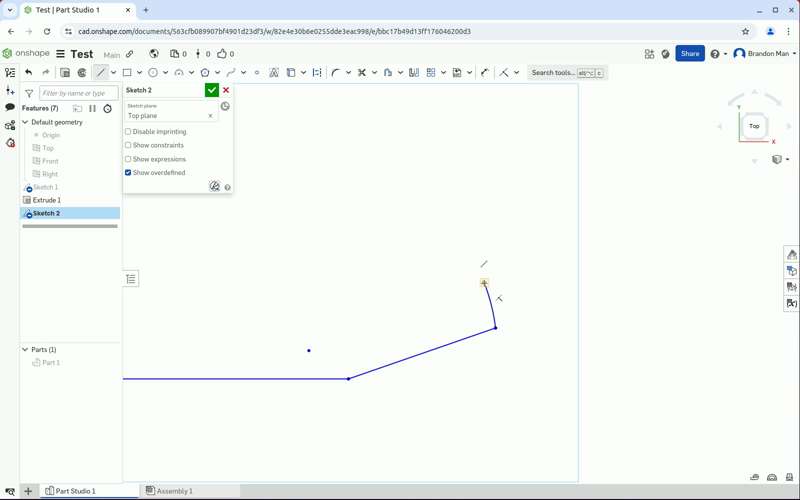
scroll(-6)
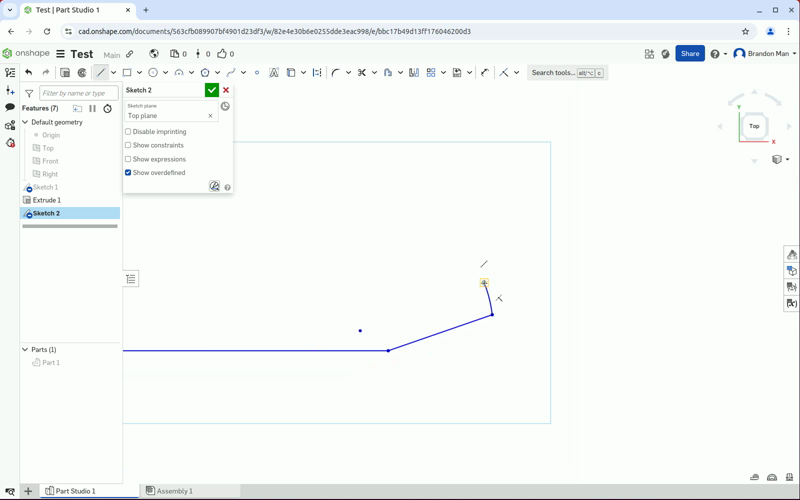
scroll(-6)
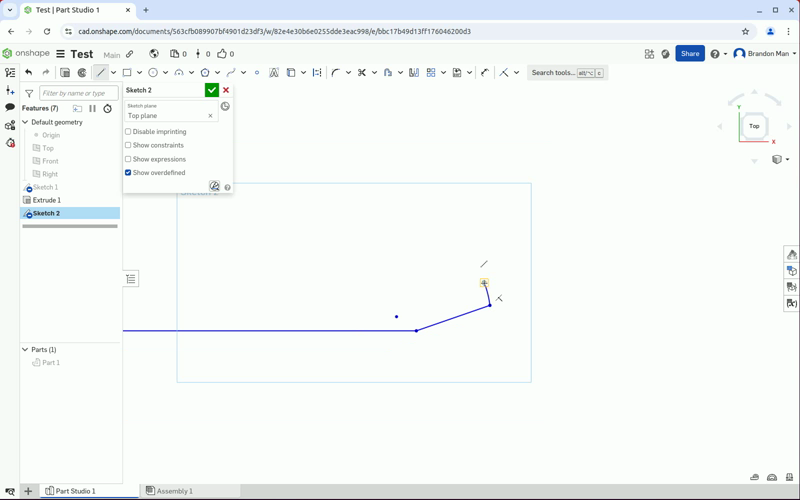
scroll(-6)
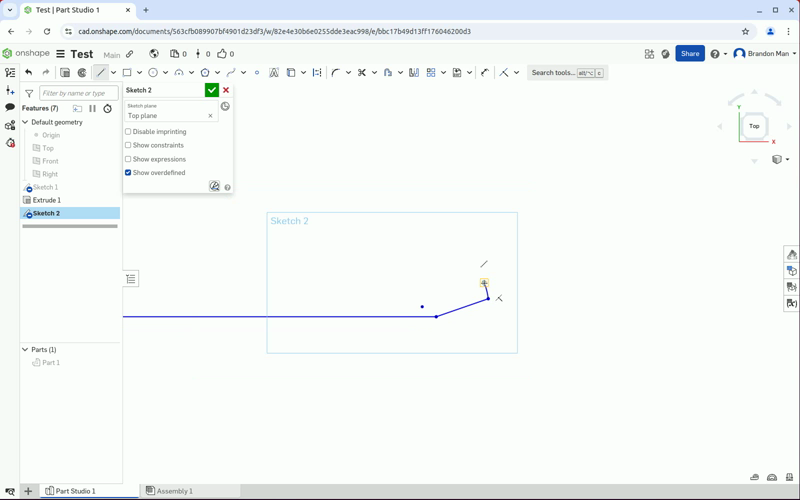
scroll(-6)
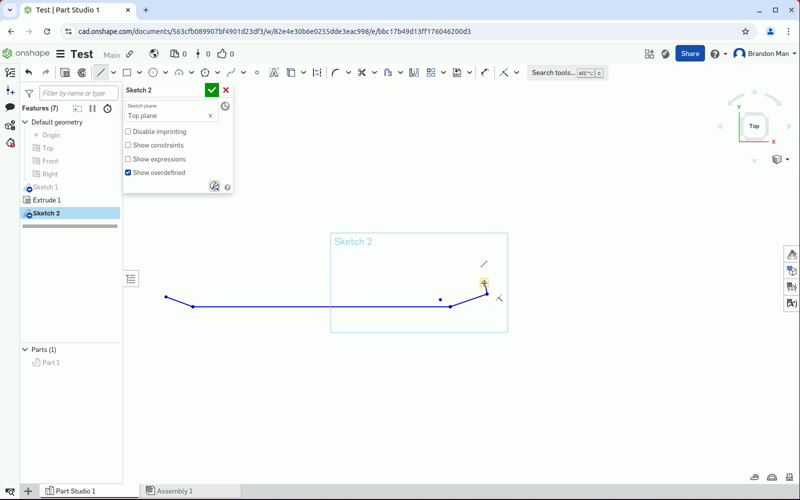
scroll(-6)
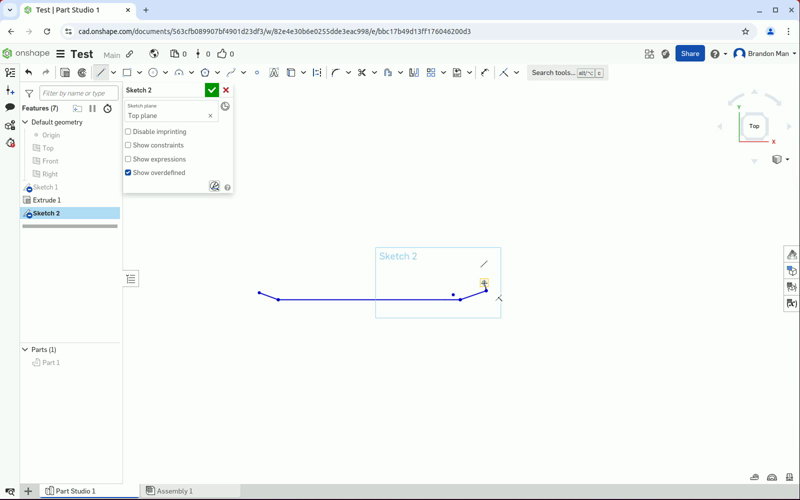
scroll(-6)
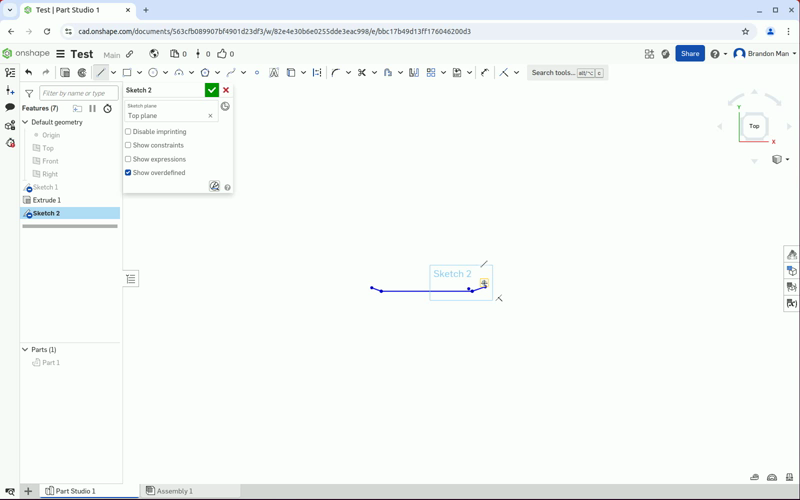
key_down(shift)
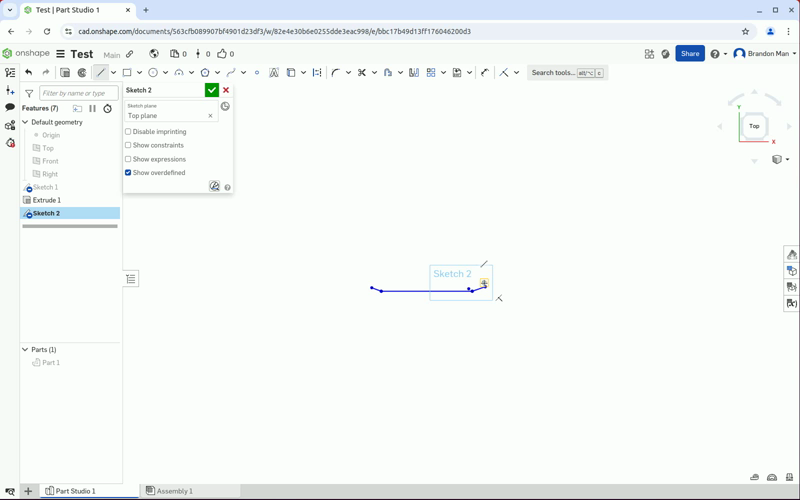
mouse_move(372, 282)
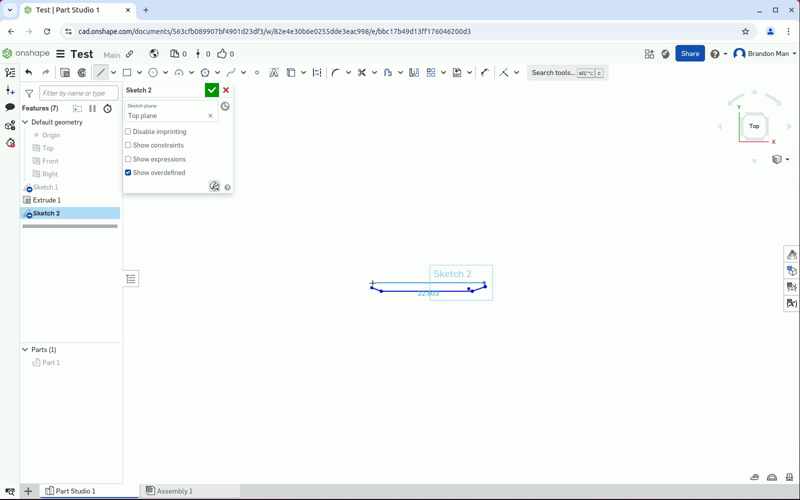
click(372, 282)
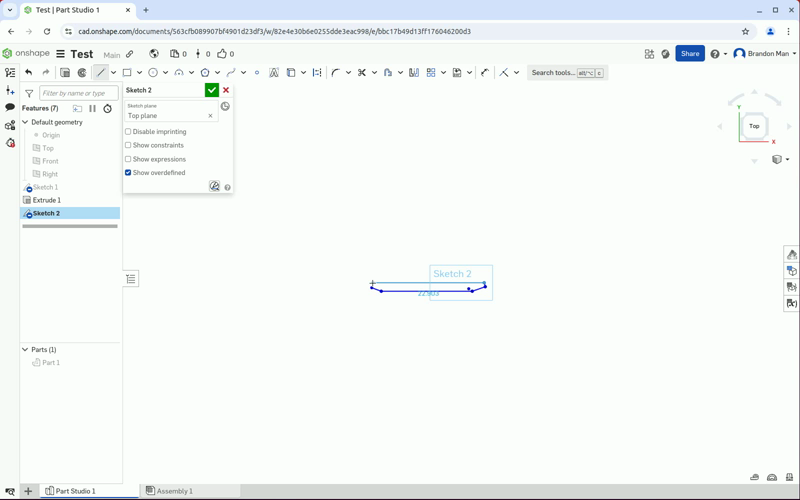
key_up(shift)
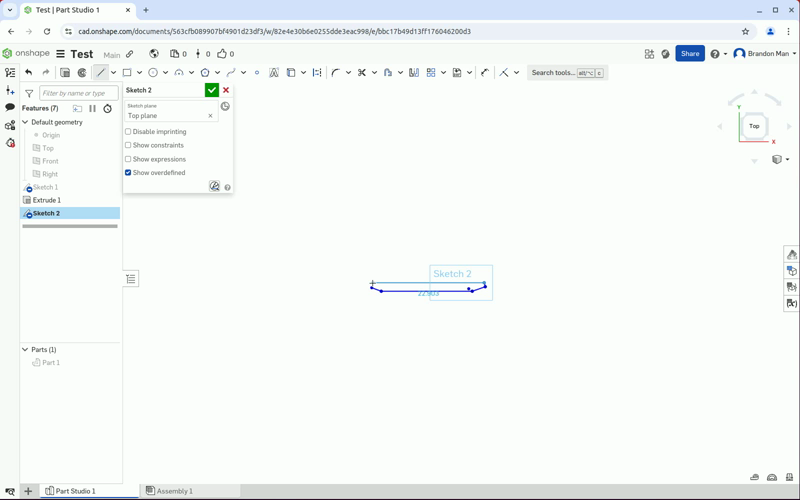
key(esc)
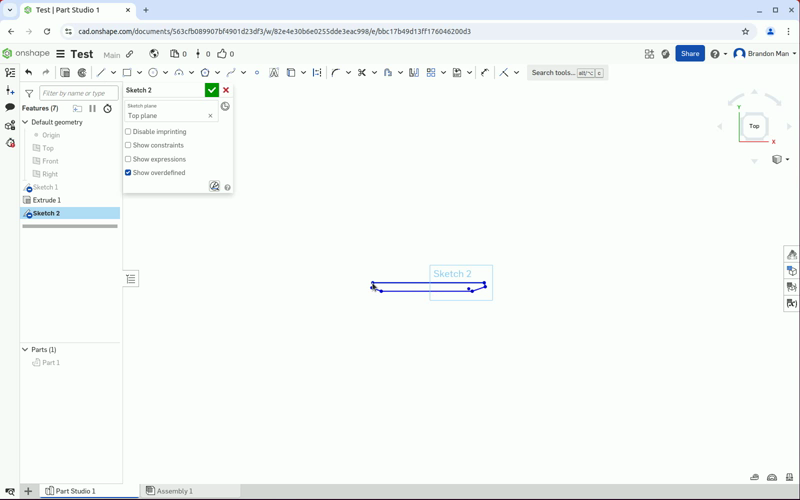
key(a)
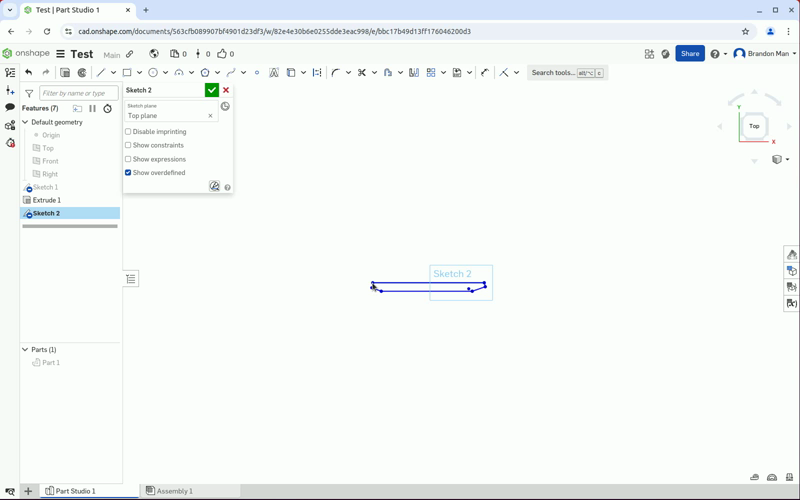
mouse_move(372, 282)
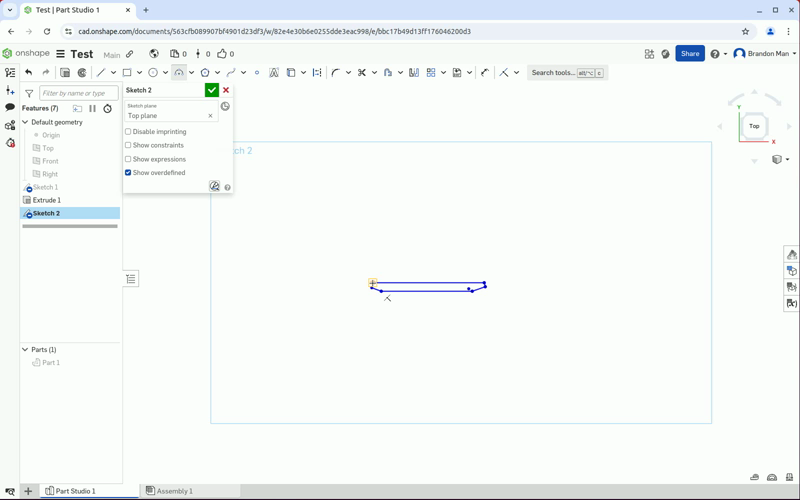
click(372, 282)
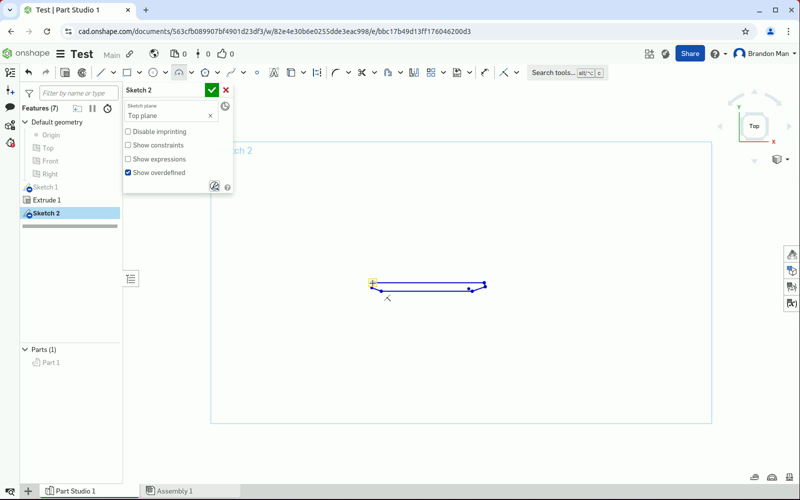
mouse_move(371, 287)
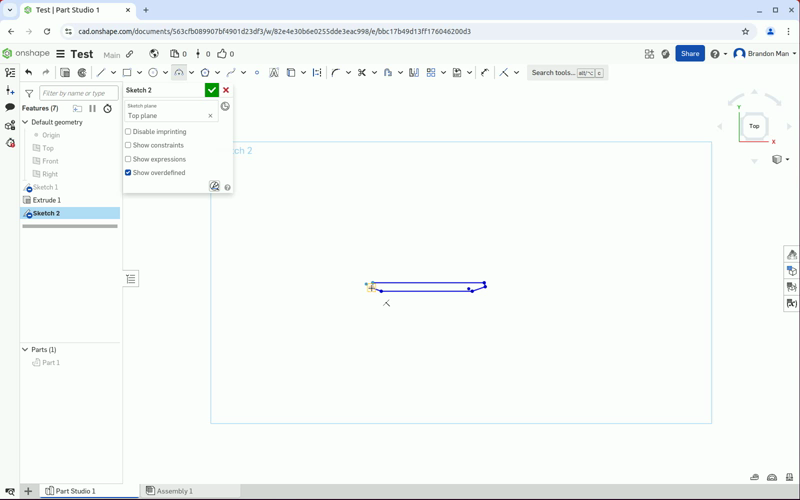
scroll(6)
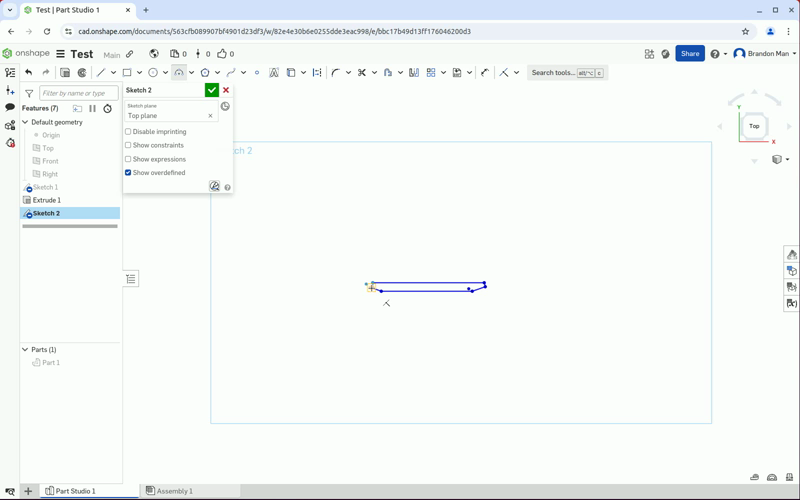
scroll(6)
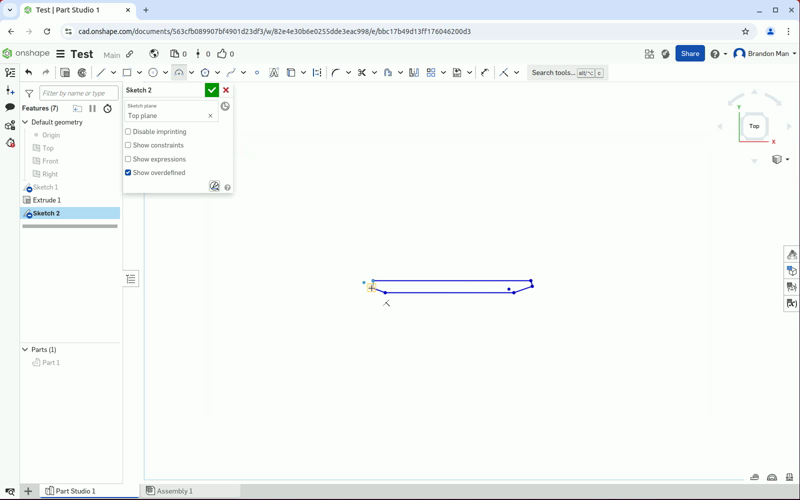
scroll(6)
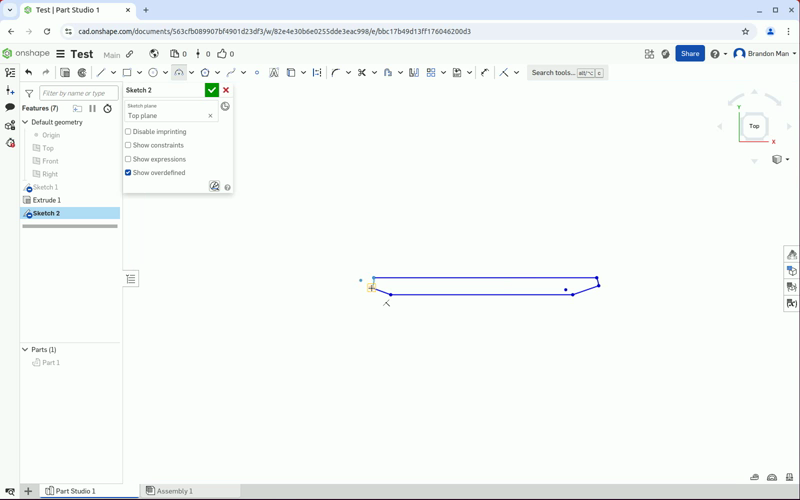
scroll(6)
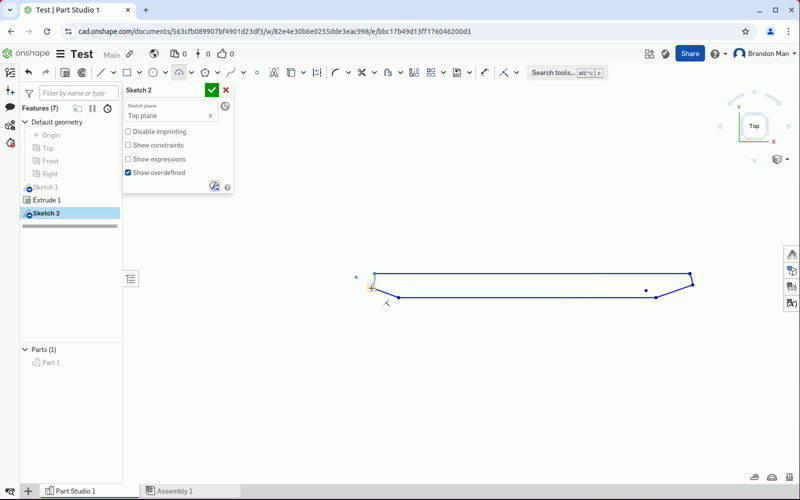
scroll(6)
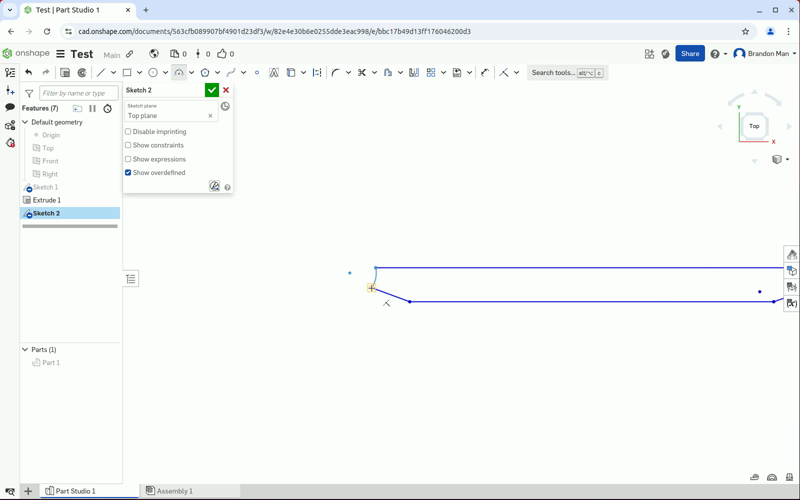
scroll(6)
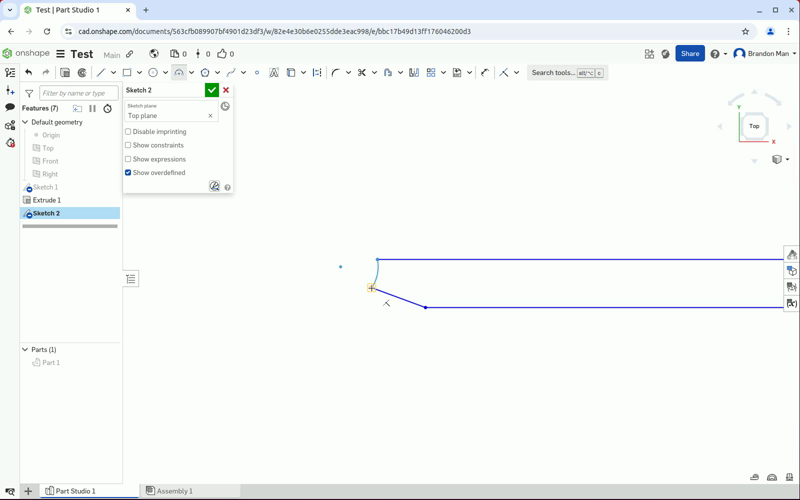
scroll(6)
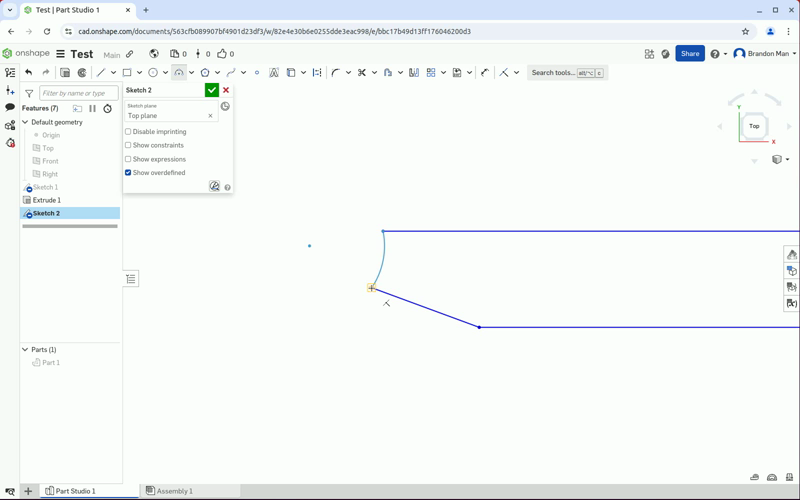
click(371, 287)
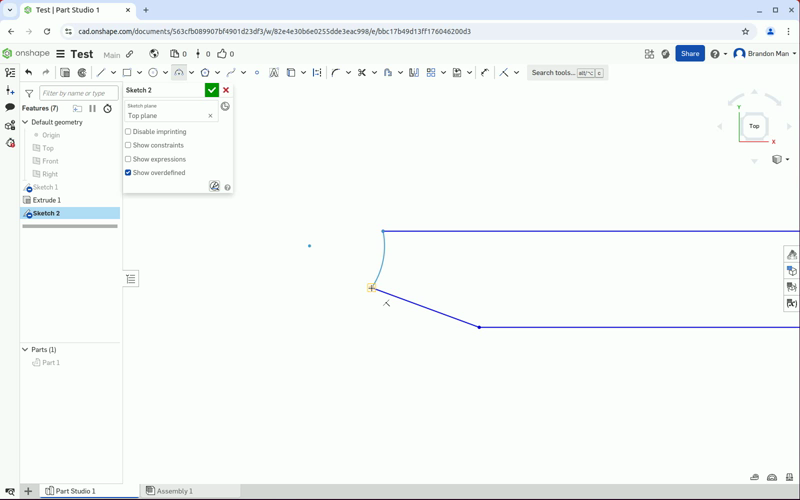
scroll(-6)
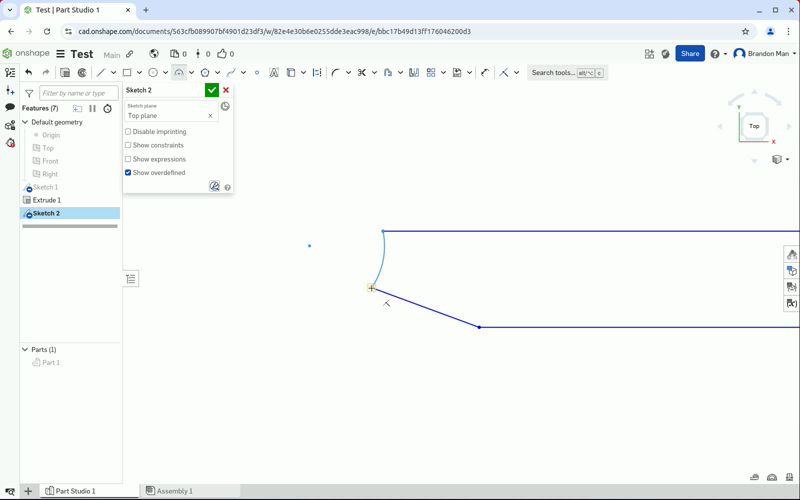
scroll(-6)
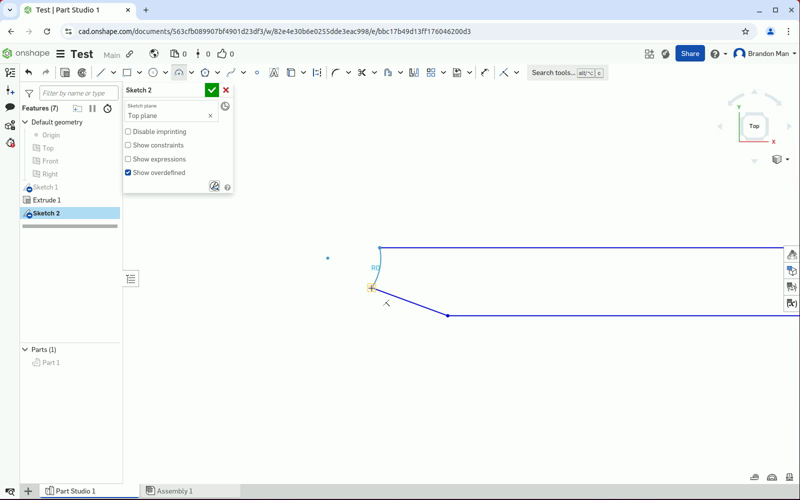
scroll(-6)
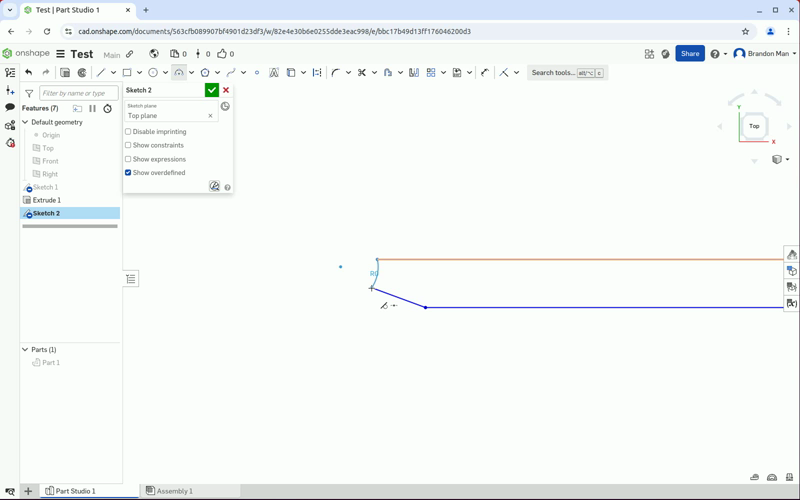
scroll(-6)
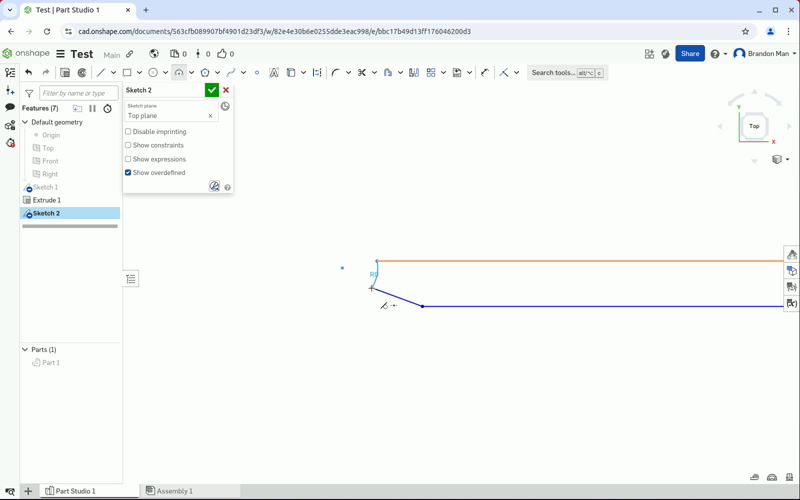
scroll(-6)
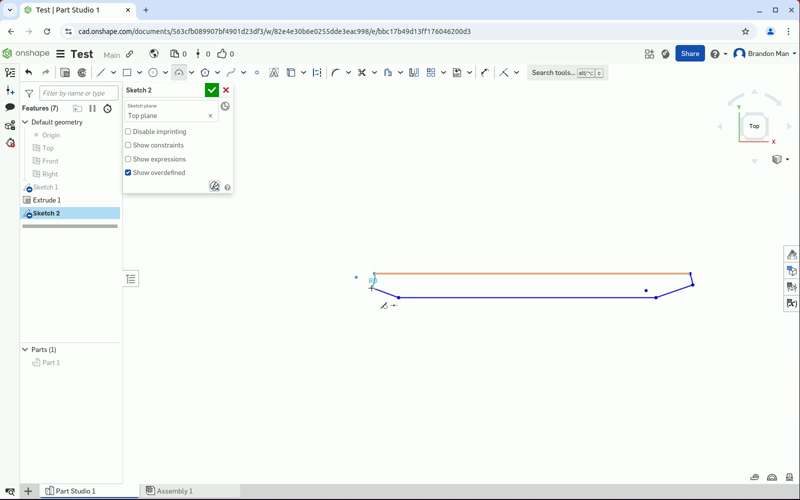
scroll(-6)
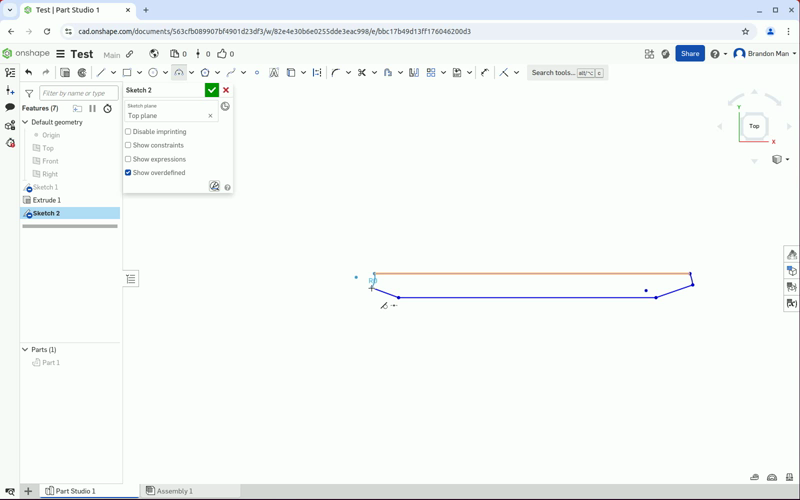
scroll(-6)
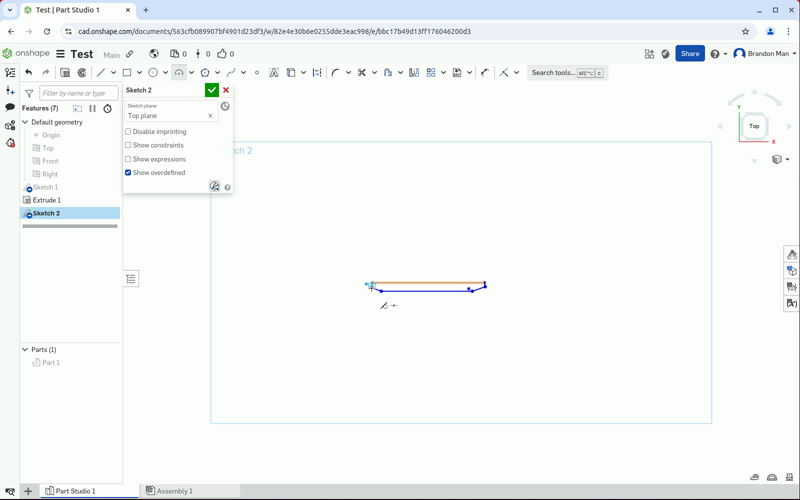
key_down(shift)
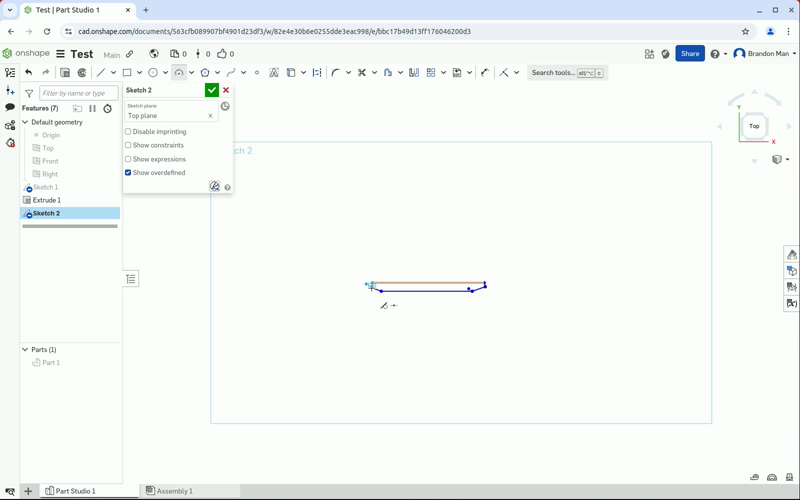
mouse_move(373, 285)
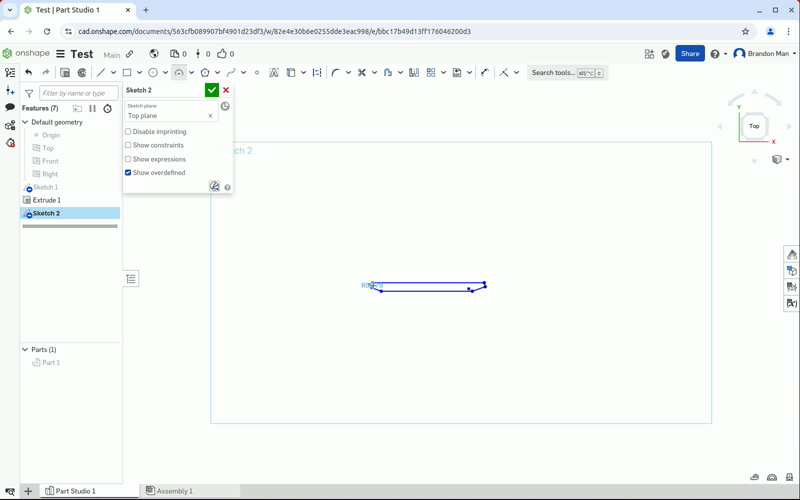
scroll(6)
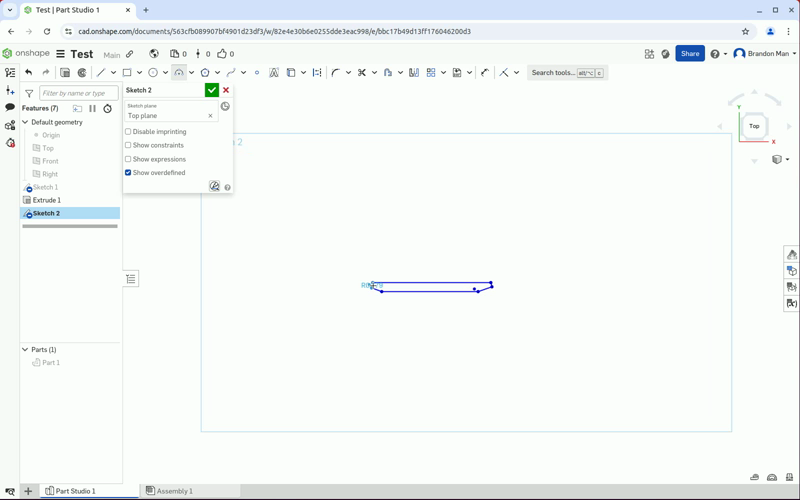
scroll(6)
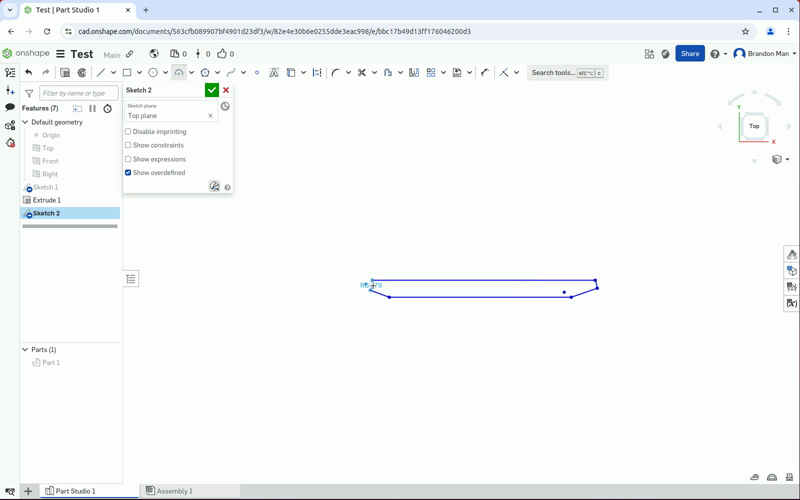
scroll(6)
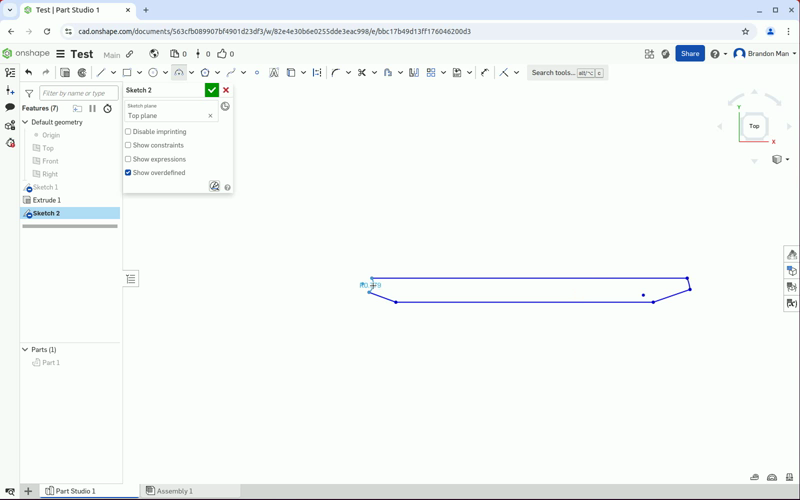
scroll(6)
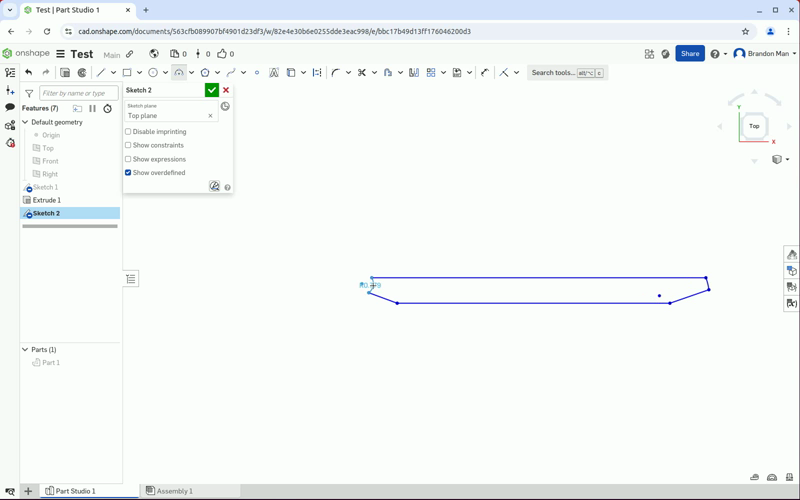
scroll(6)
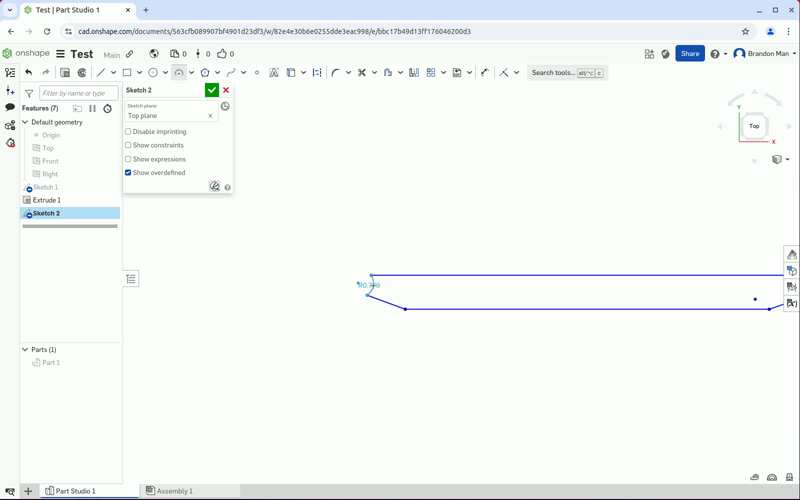
scroll(6)
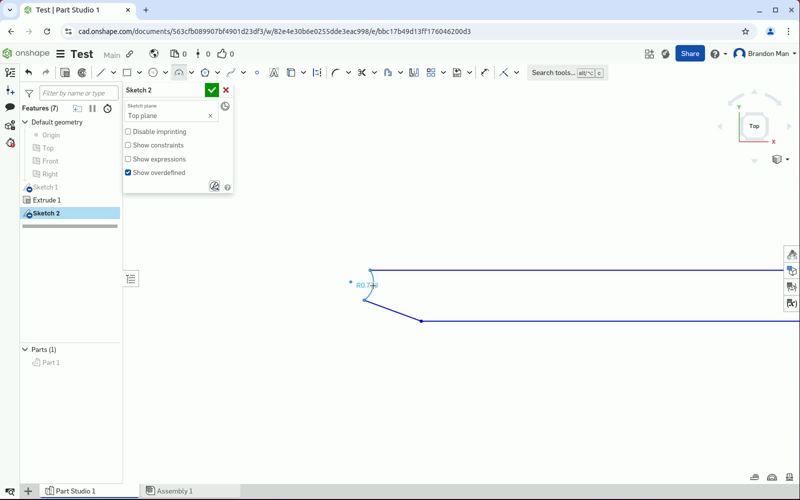
scroll(6)
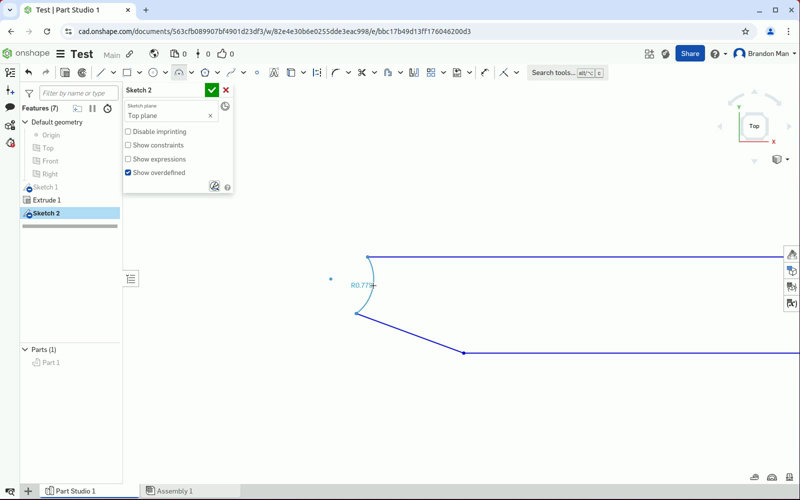
click(373, 285)
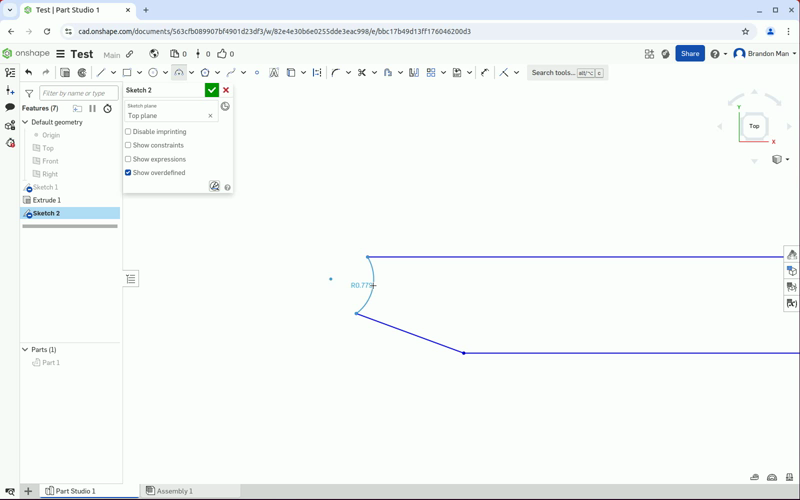
scroll(-6)
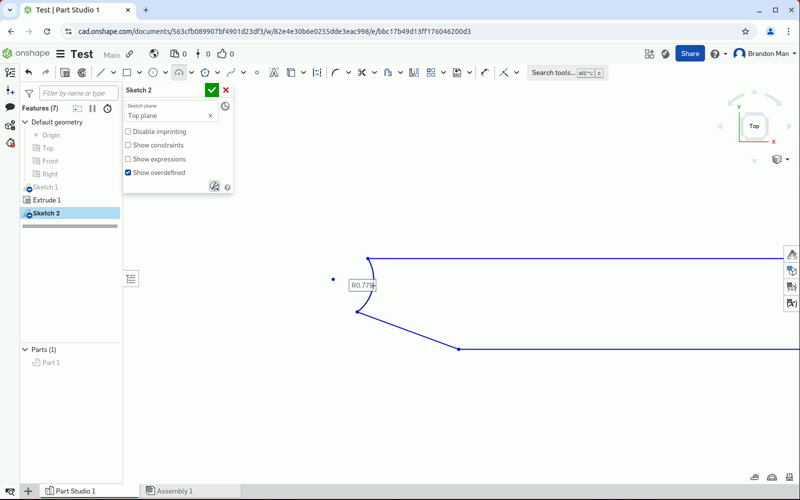
scroll(-6)
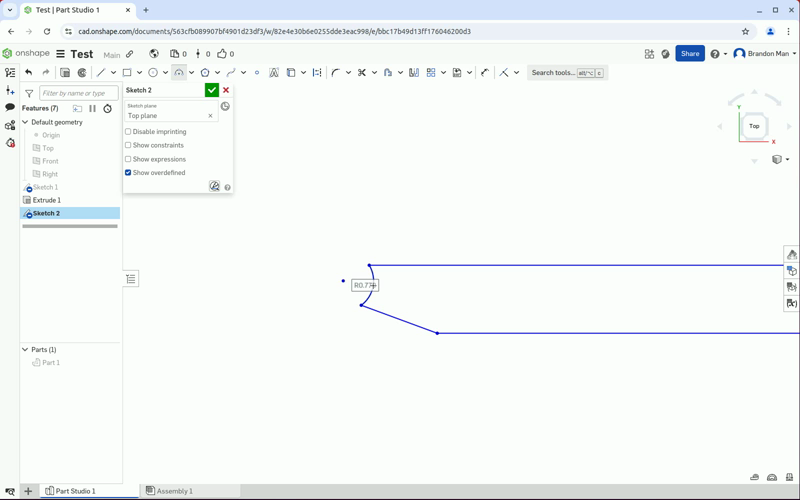
scroll(-6)
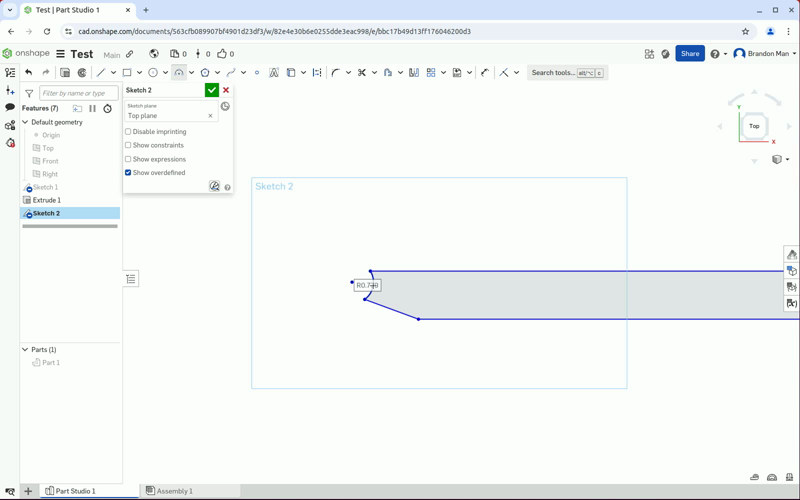
scroll(-6)
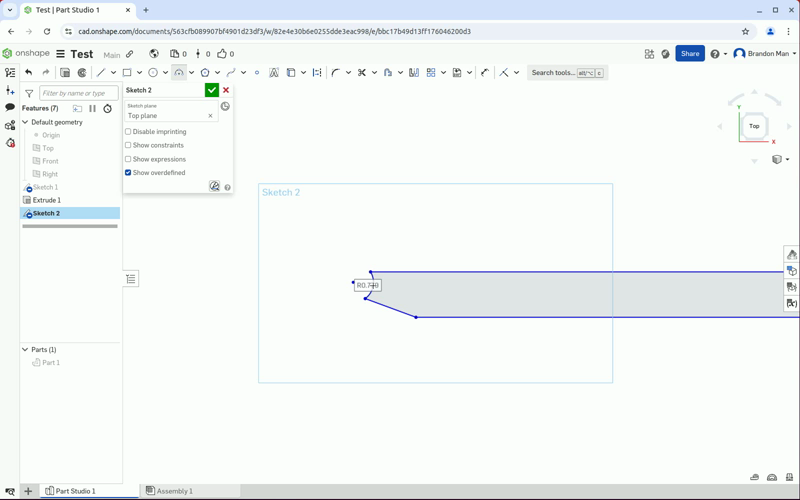
scroll(-6)
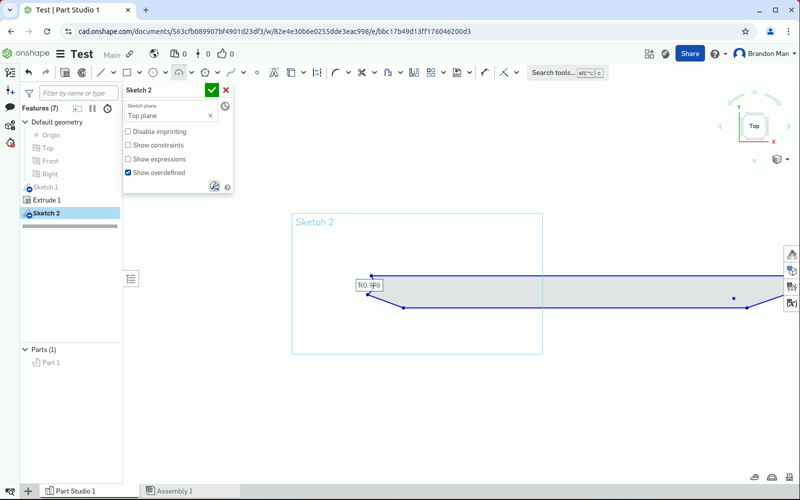
scroll(-6)
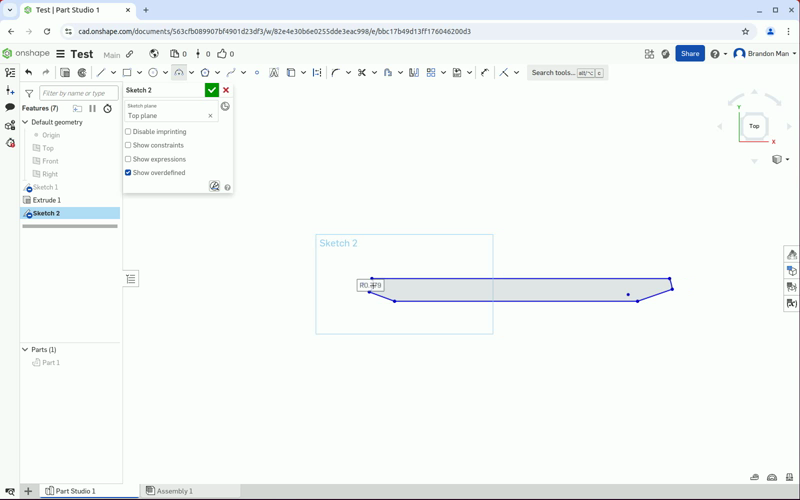
scroll(-6)
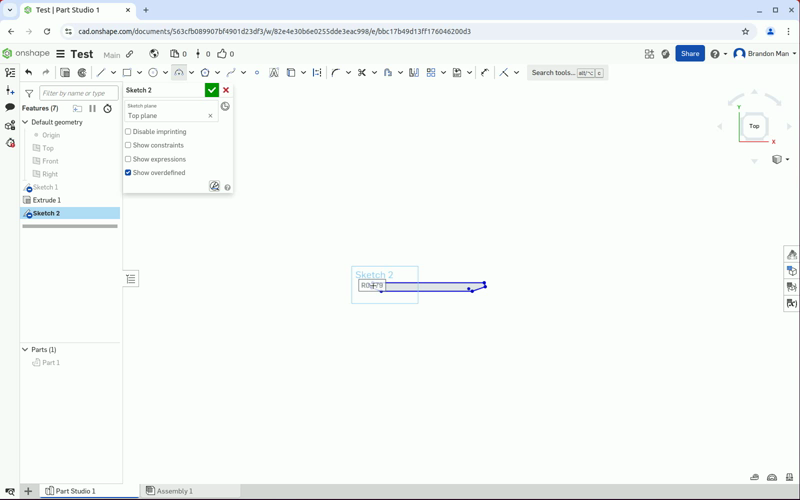
key_up(shift)
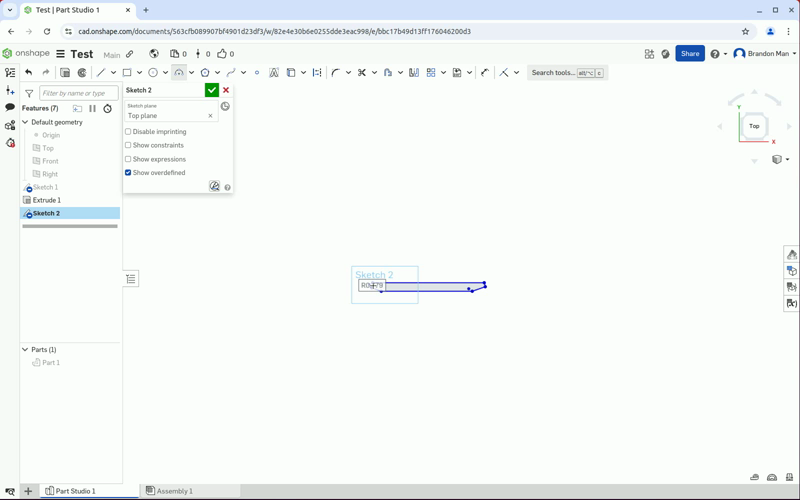
key(esc)
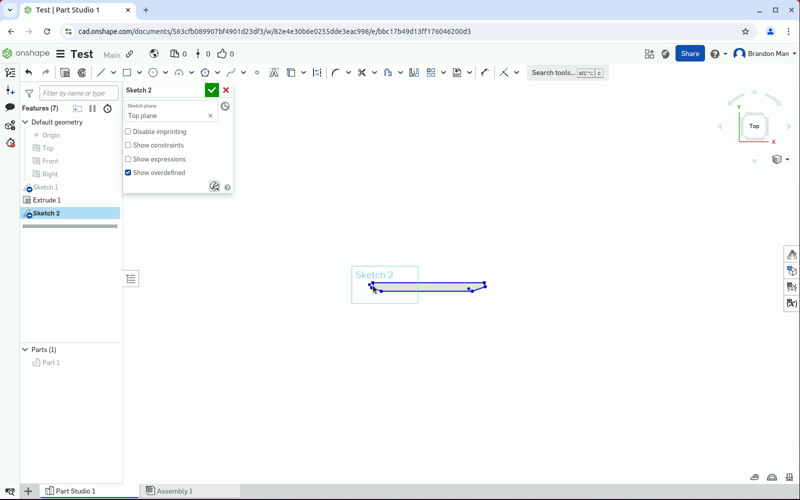
mouse_move(392, 288)
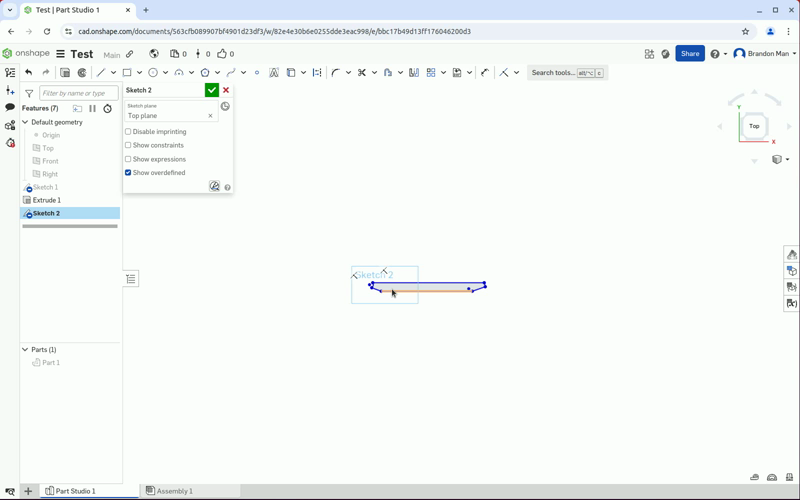
scroll(6)
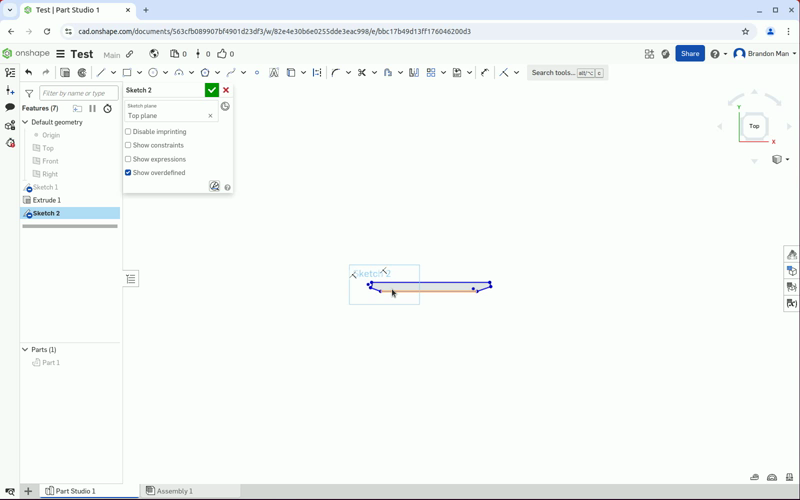
scroll(6)
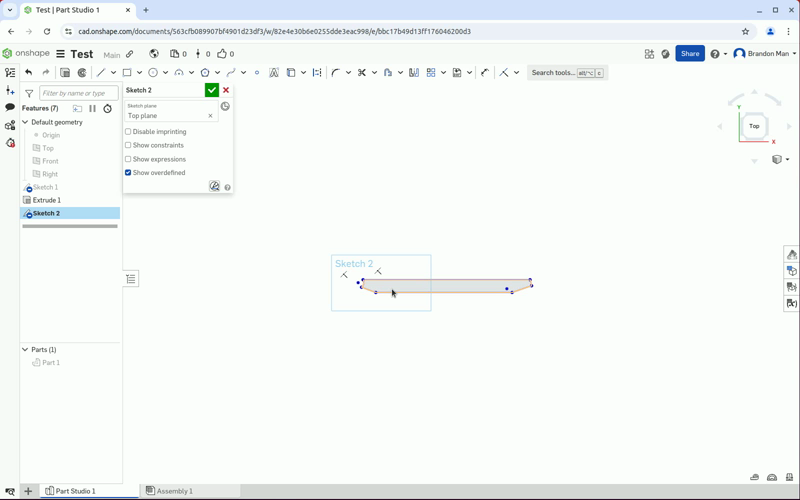
scroll(6)
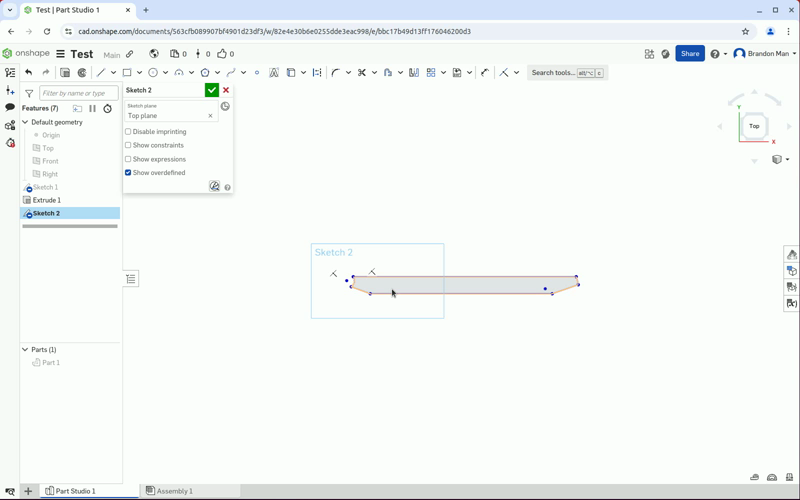
scroll(6)
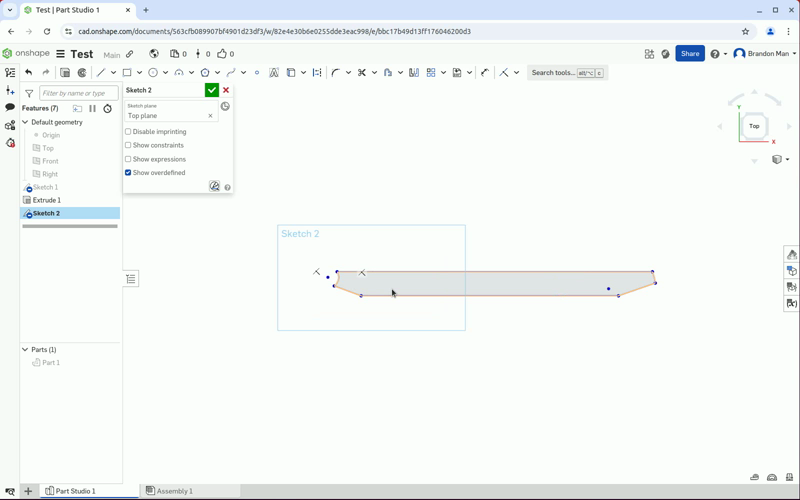
scroll(6)
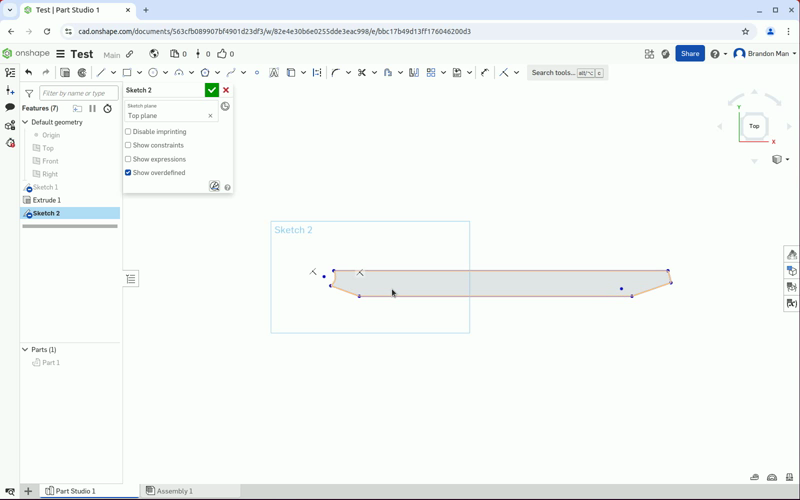
scroll(6)
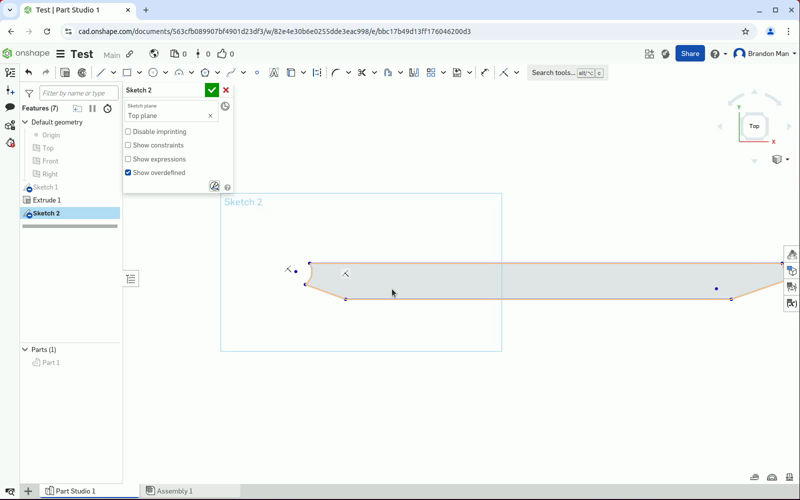
scroll(6)
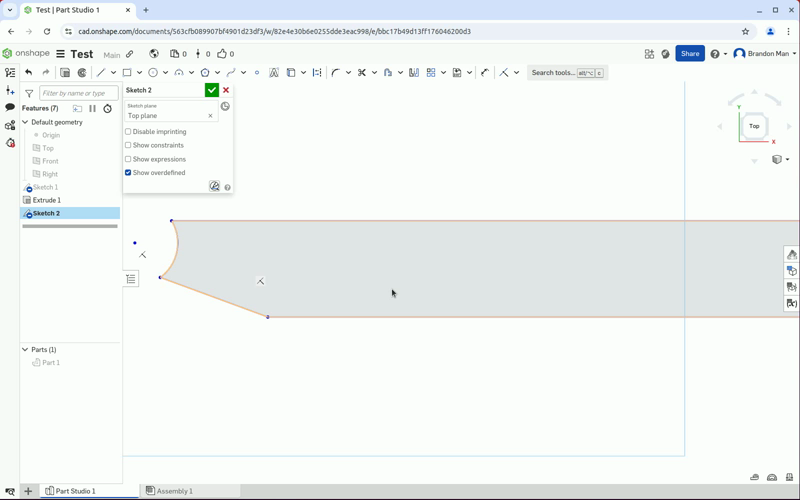
click(392, 288)
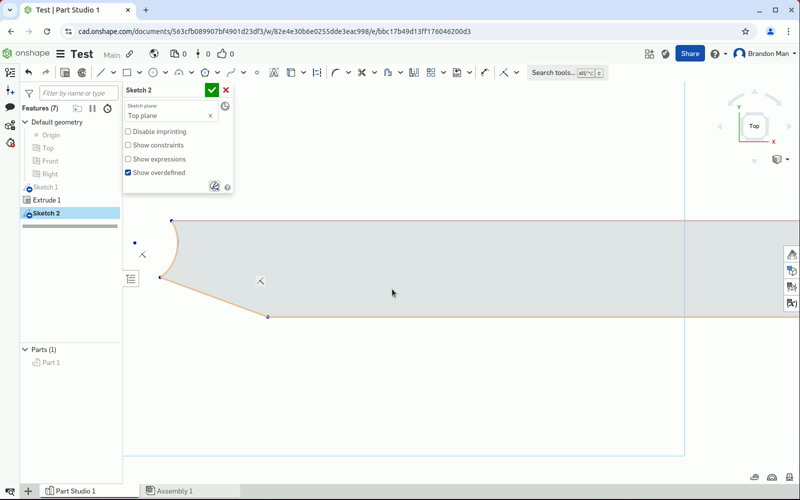
scroll(-6)
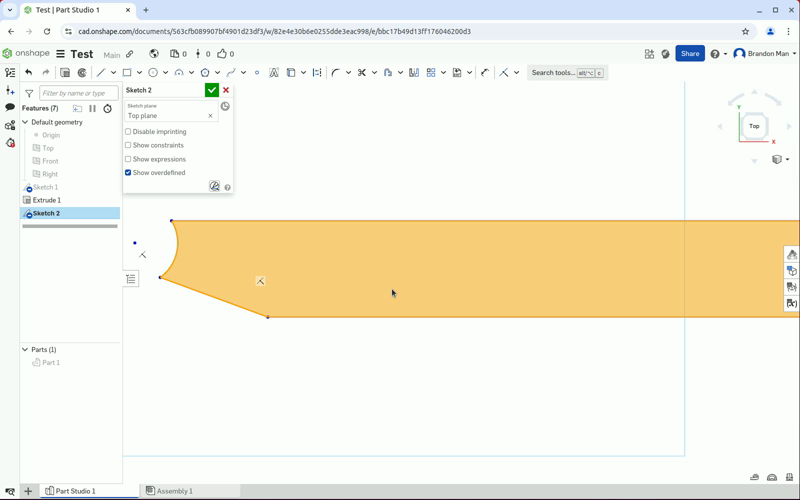
scroll(-6)
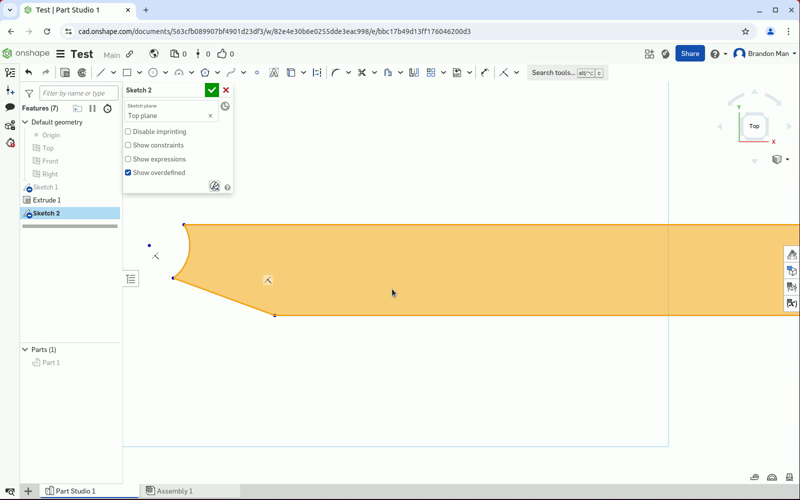
scroll(-6)
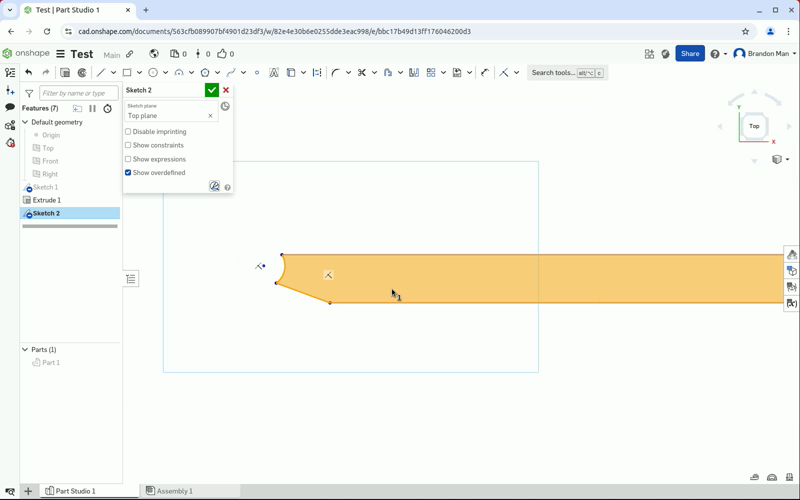
scroll(-6)
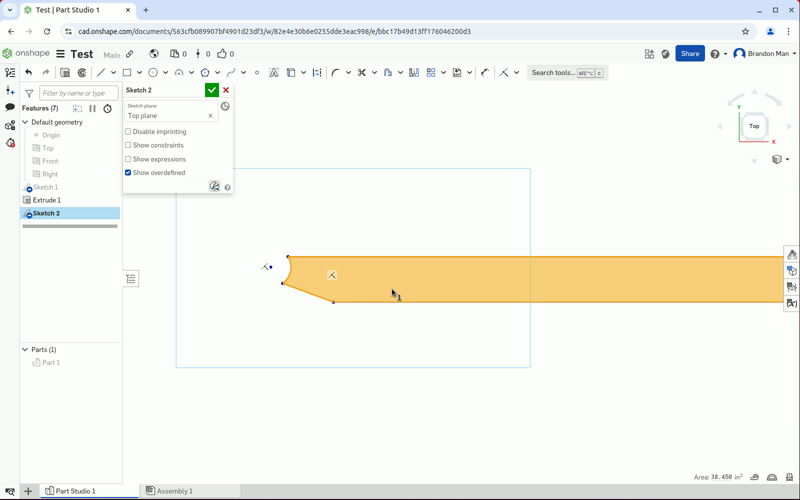
scroll(-6)
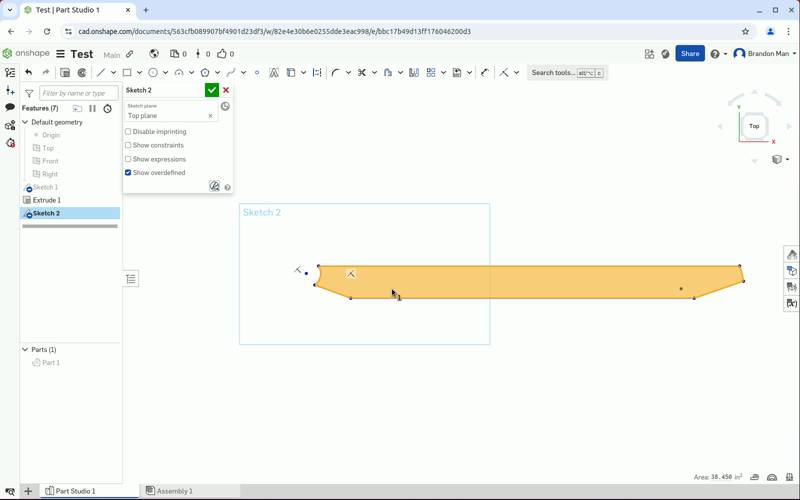
scroll(-6)
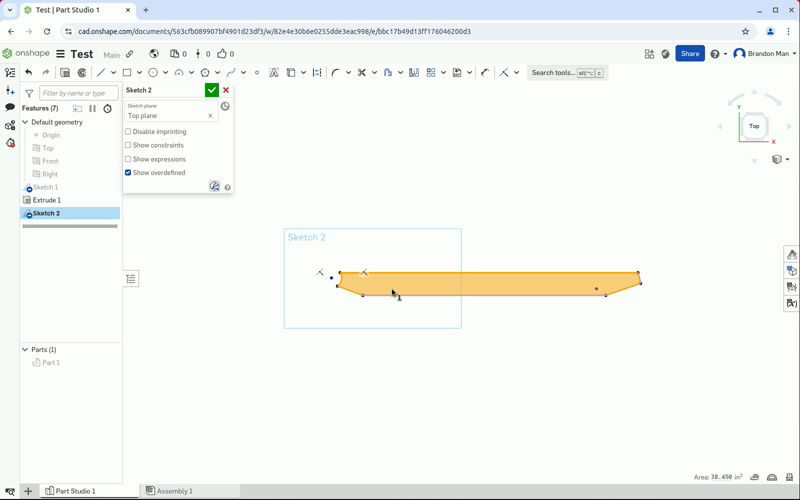
scroll(-6)
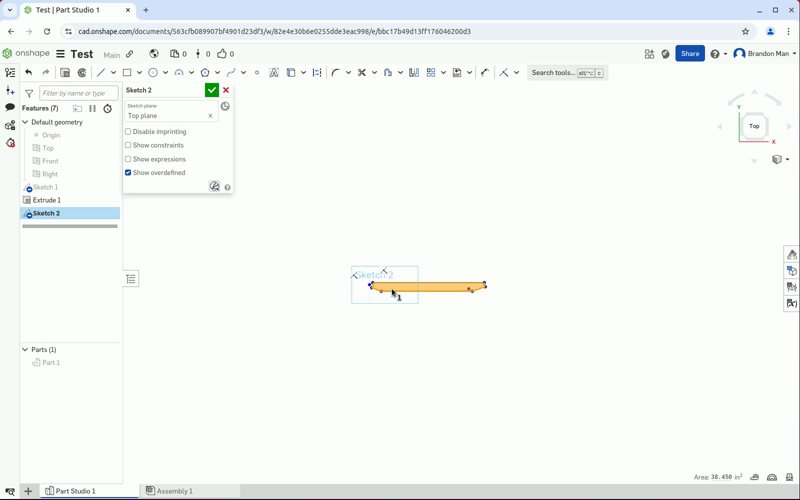
mouse_move(73, 352)
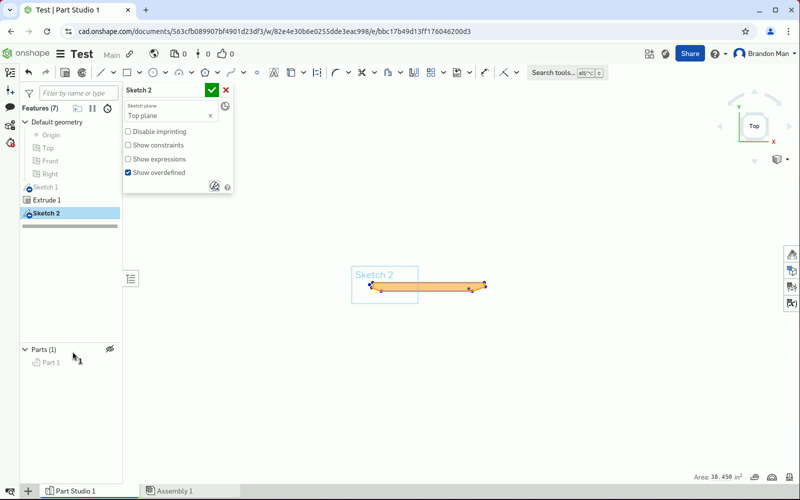
key(shift+y)
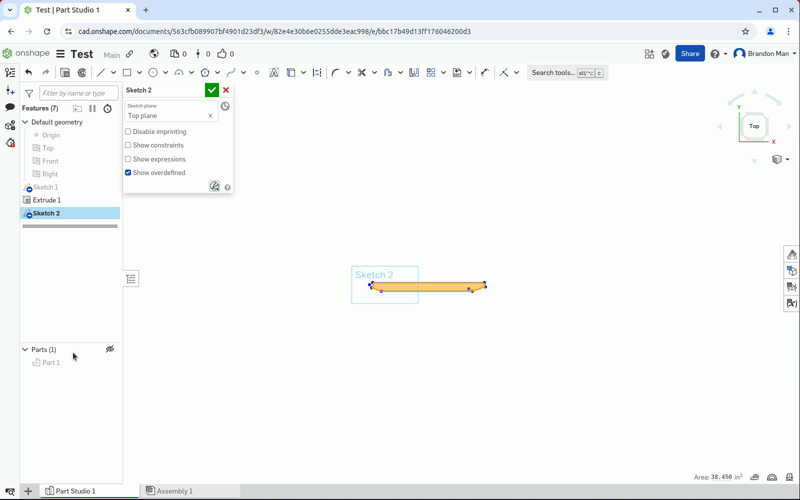
key(shift+e)
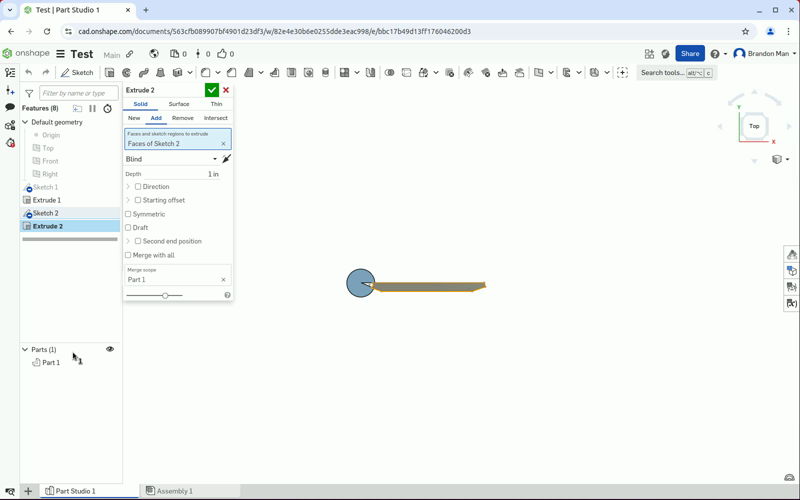
mouse_move(143, 106)
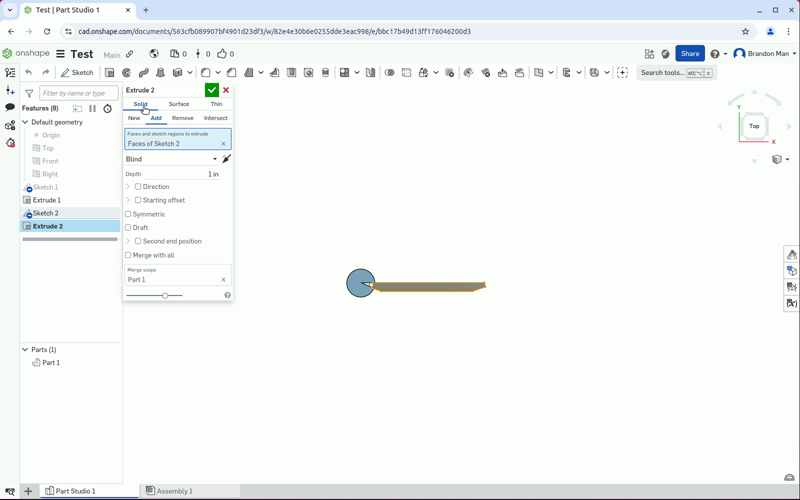
click(143, 106)
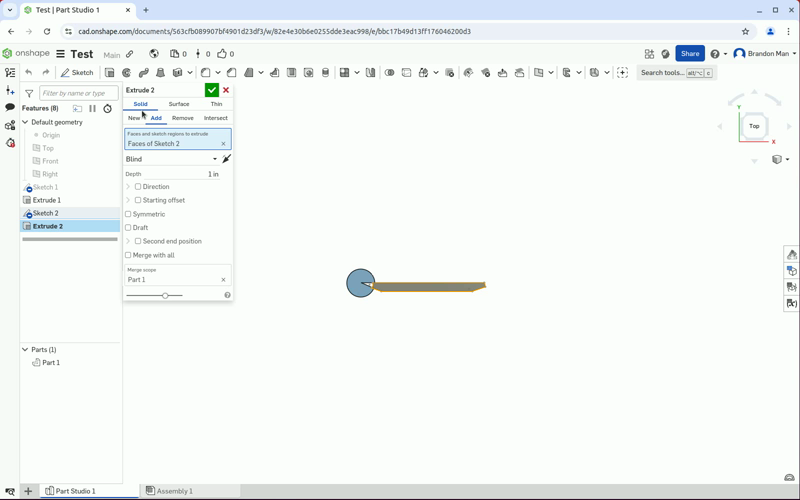
mouse_move(137, 120)
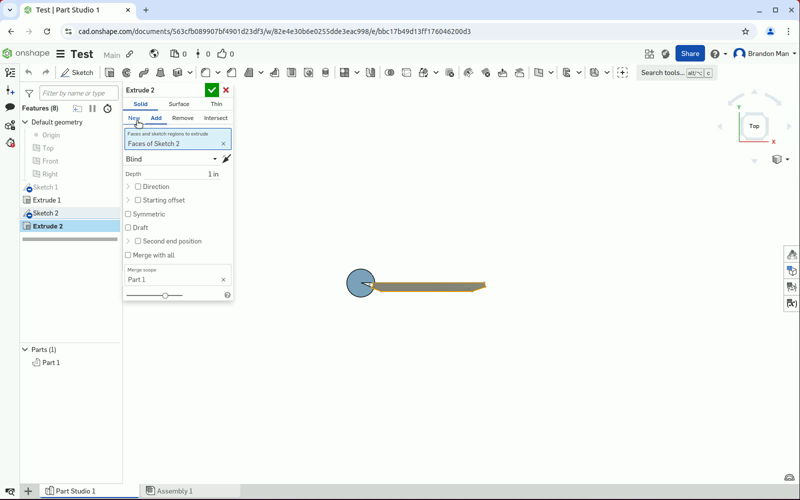
click(137, 120)
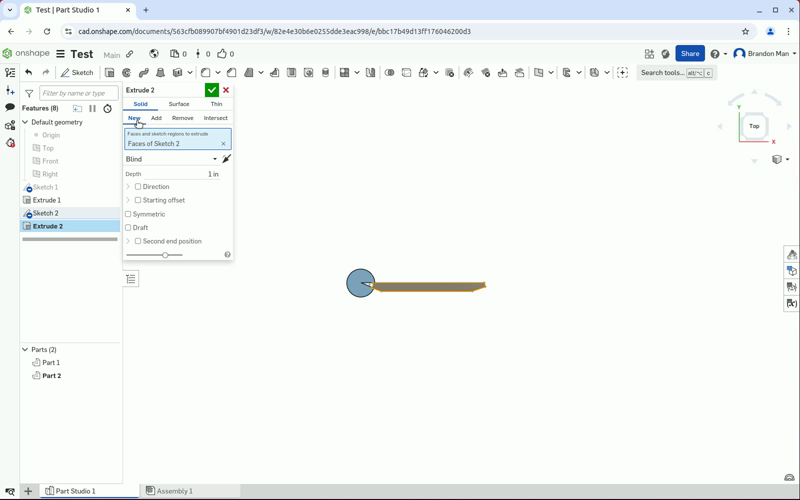
key(tab, 4)
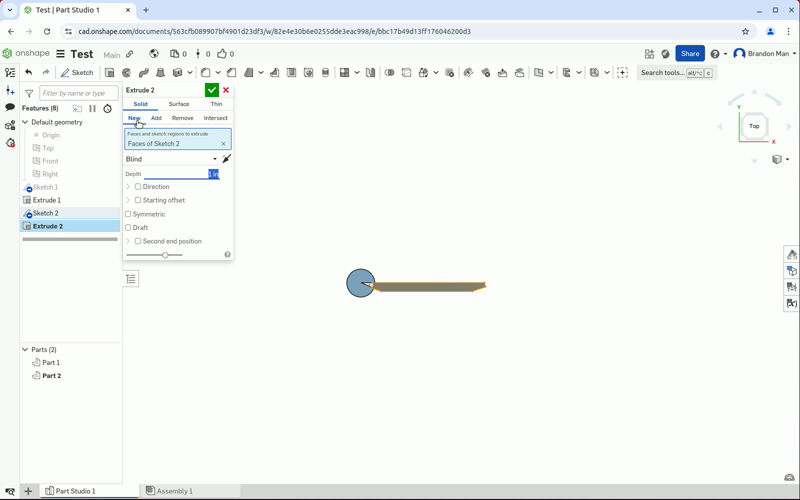
text(17.572)
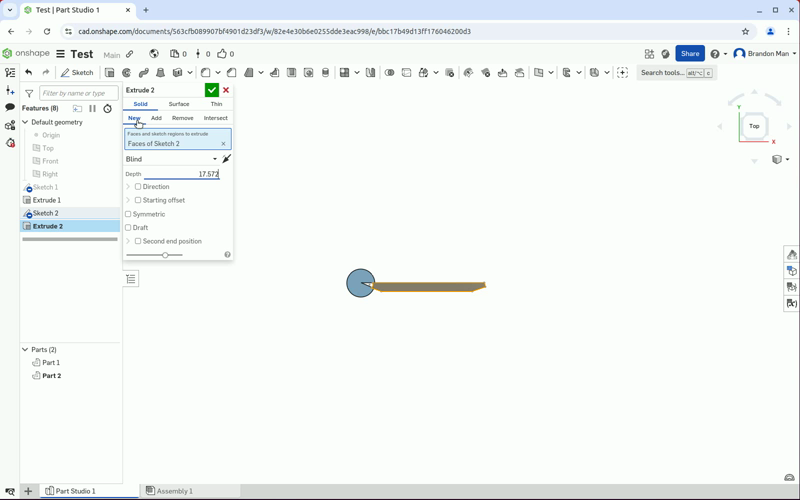
key(enter)
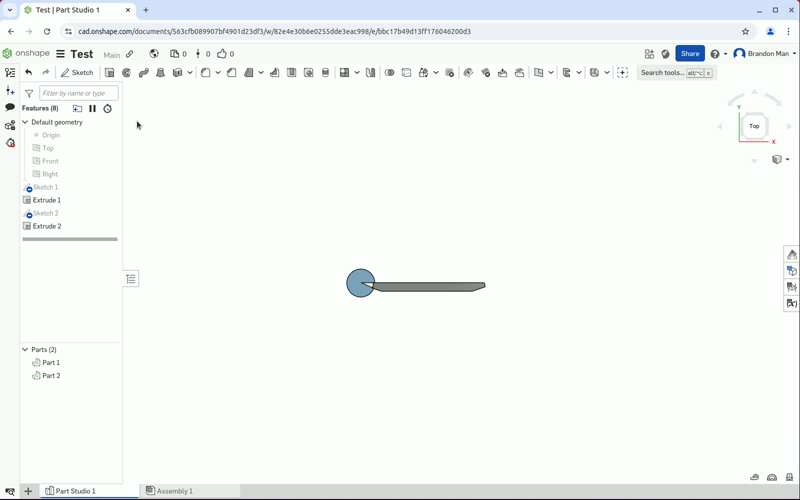
key(shift+h)
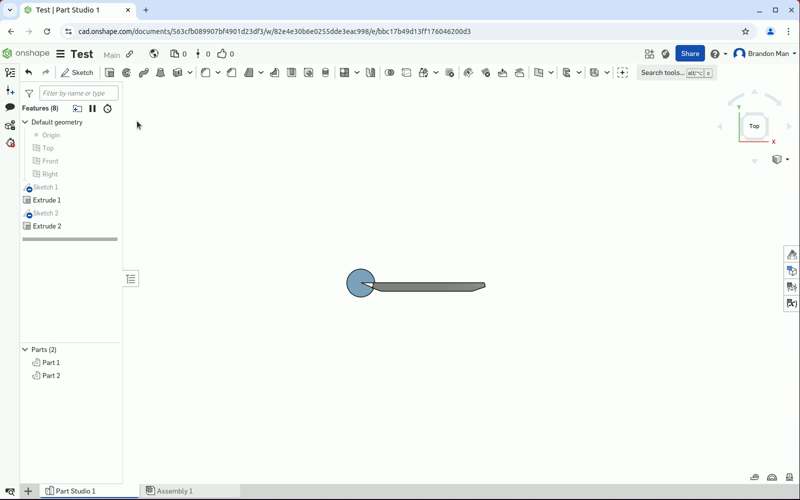
key(shift+h)
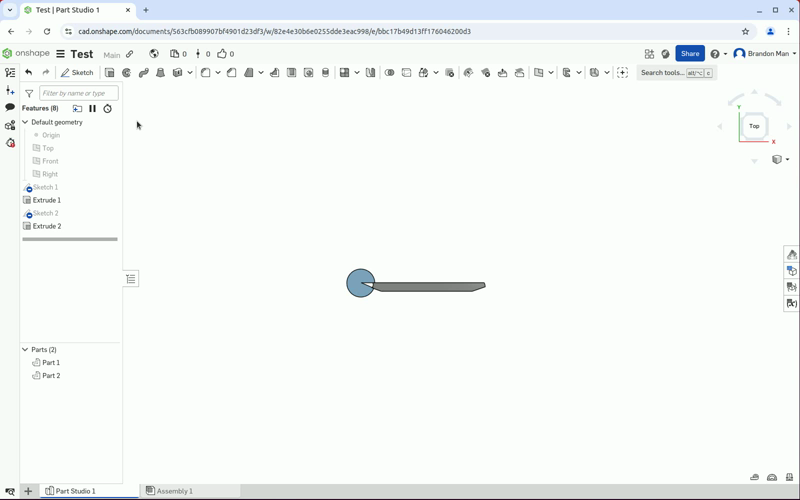
mouse_move(73, 189)
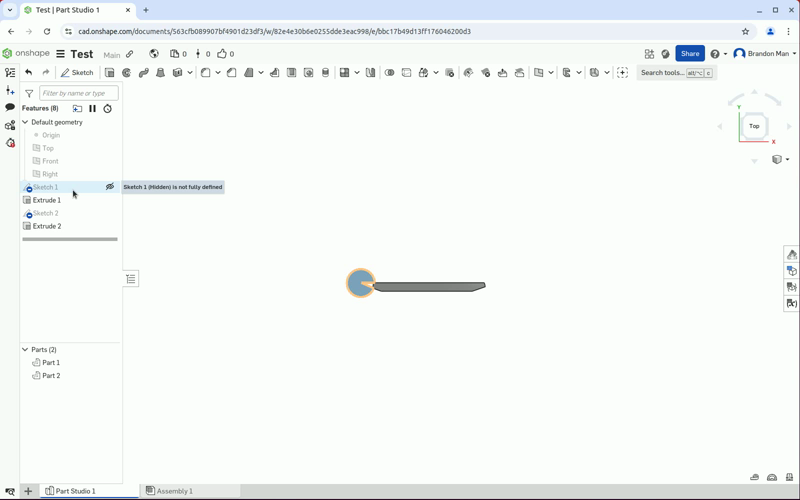
click(73, 189)
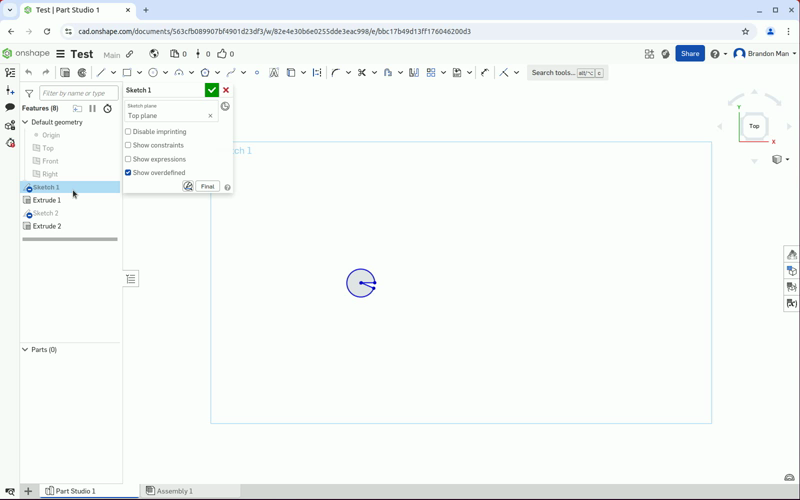
mouse_move(229, 92)
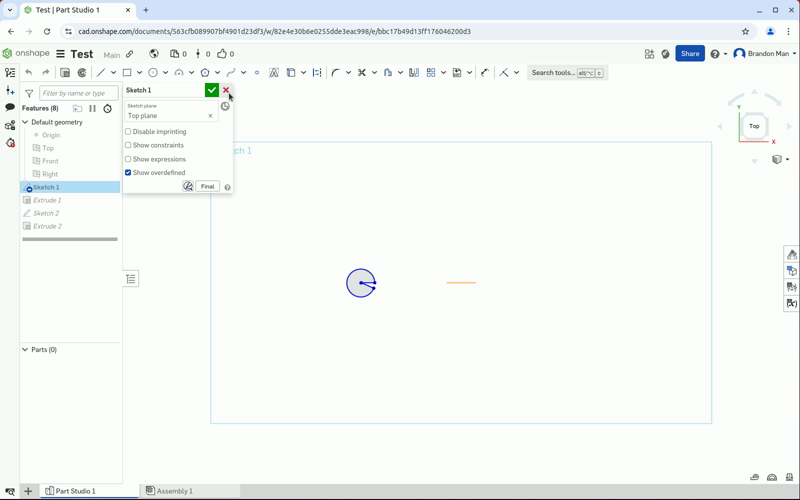
click(229, 92)
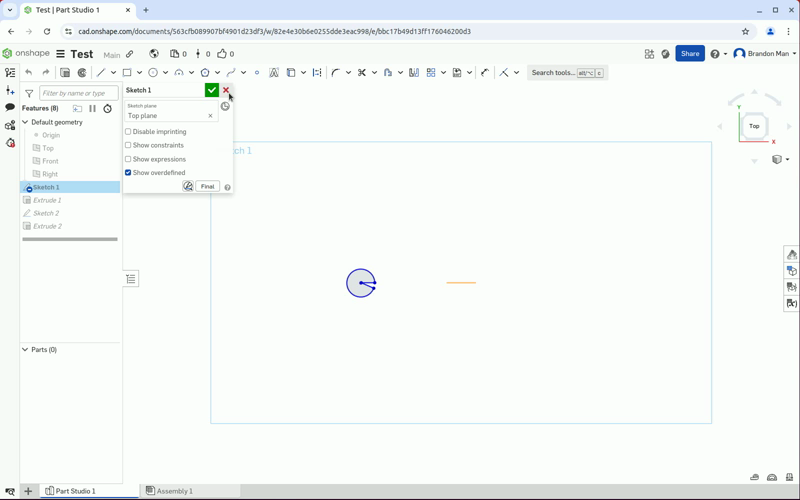
key(shift+s)
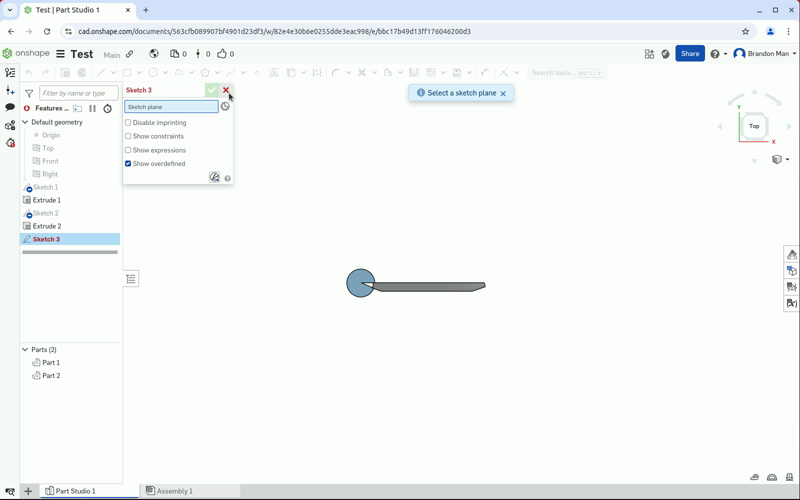
mouse_move(73, 150)
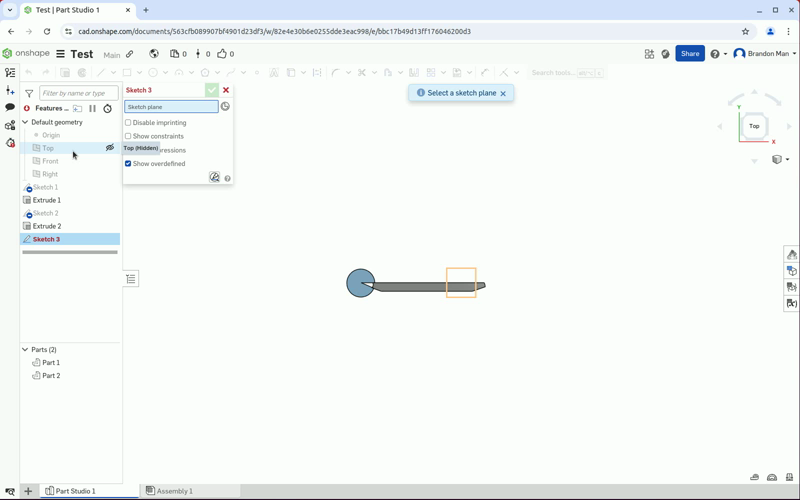
click(73, 150)
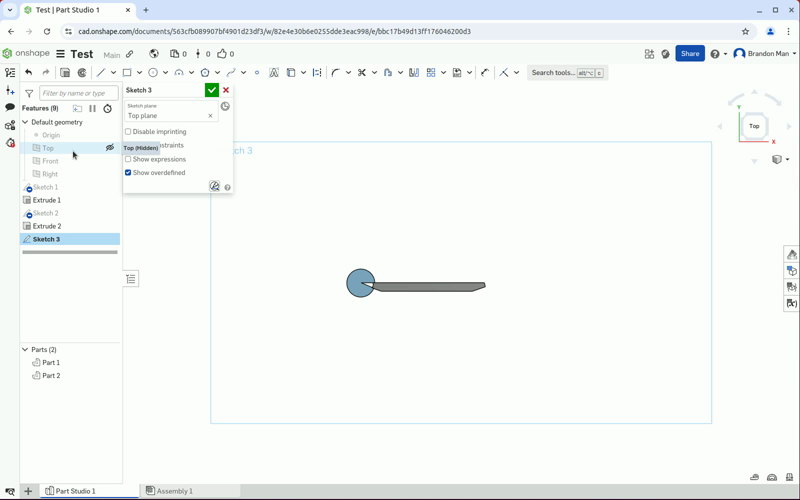
mouse_move(73, 352)
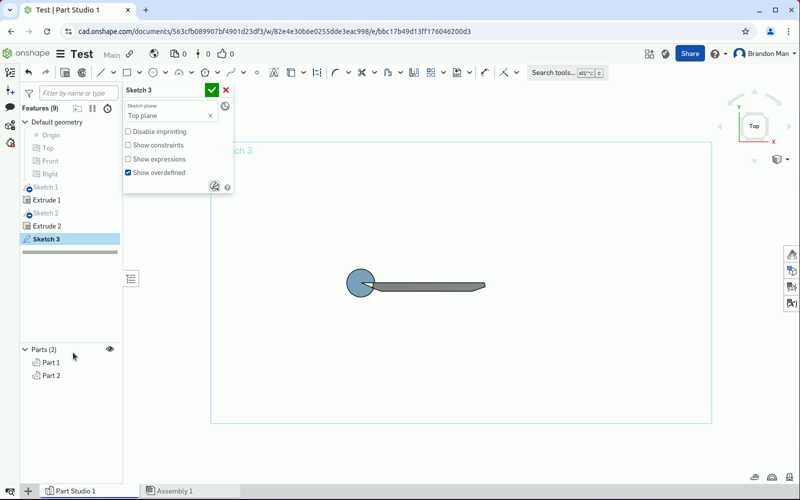
key(y)
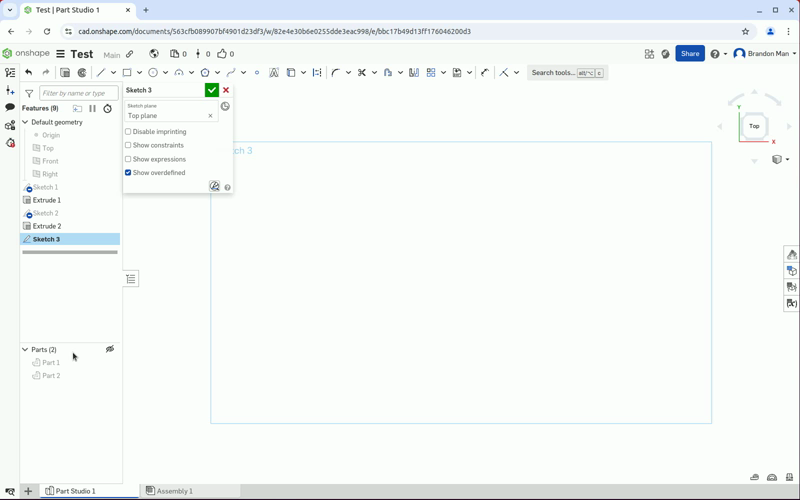
key(l)
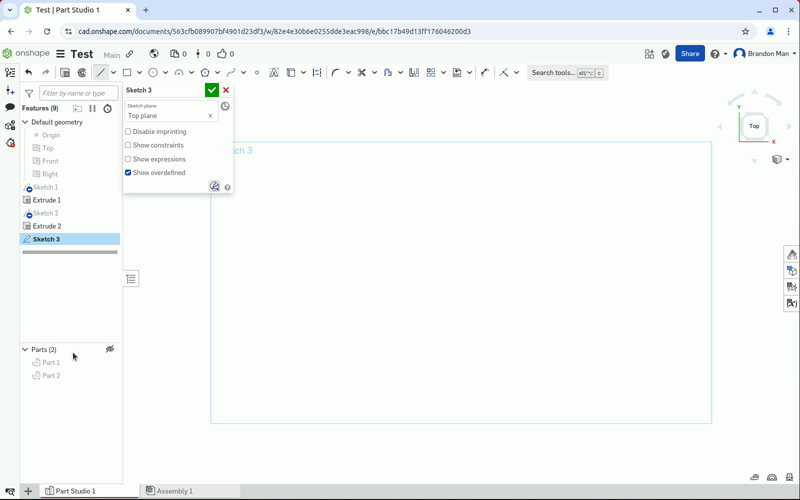
key_down(shift)
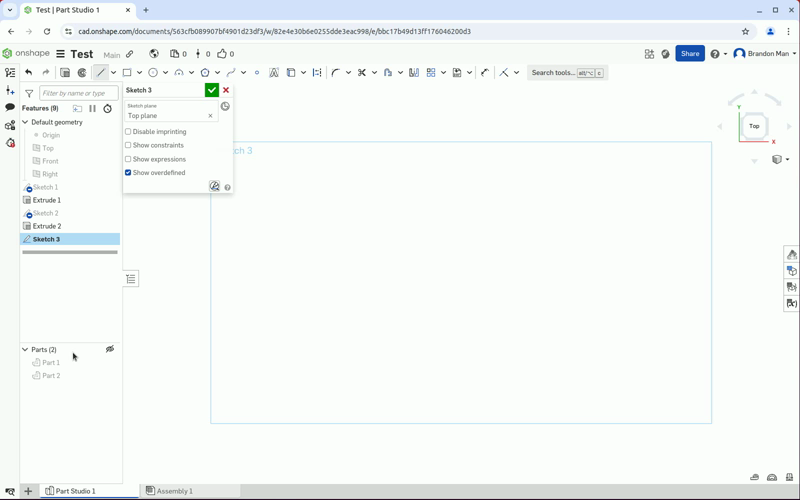
mouse_move(485, 282)
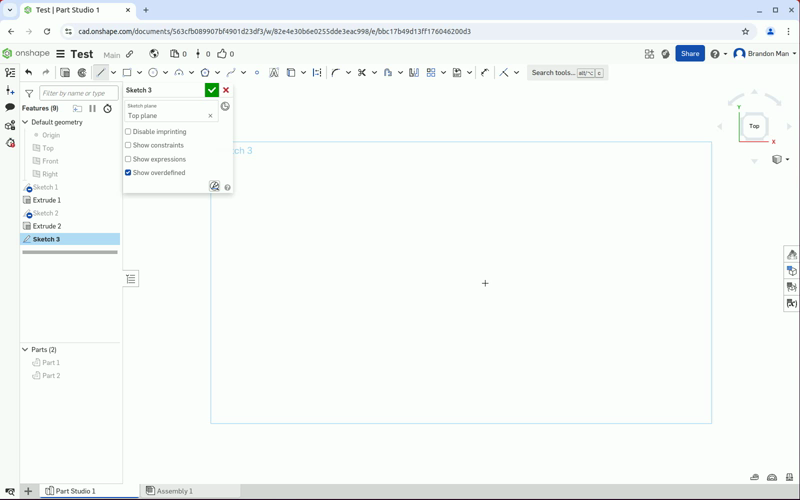
click(485, 282)
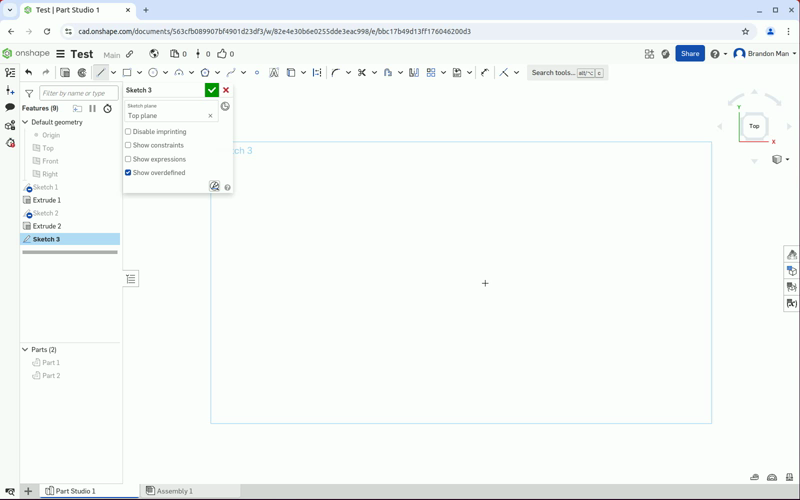
key_up(shift)
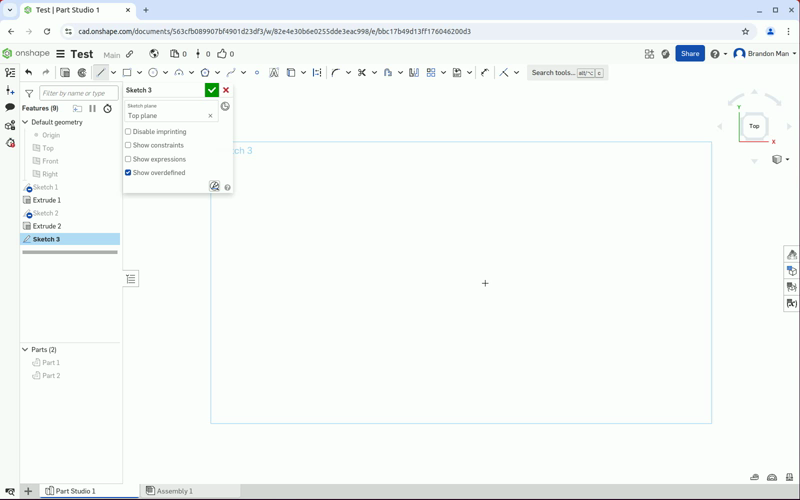
key_down(shift)
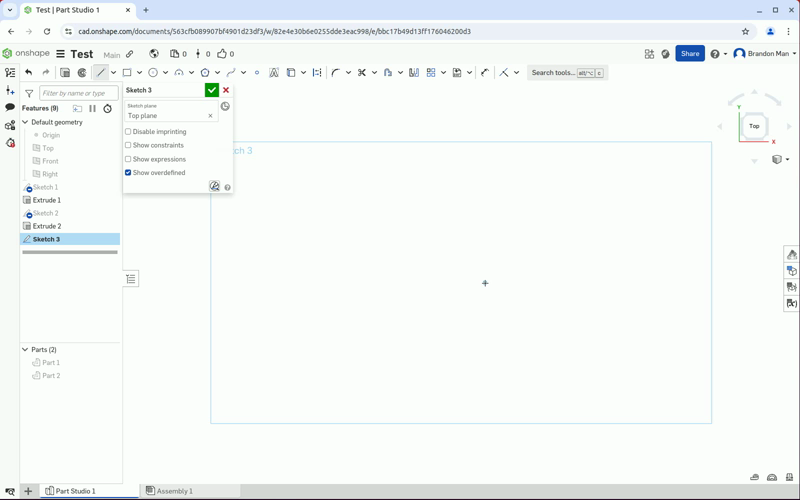
mouse_move(515, 282)
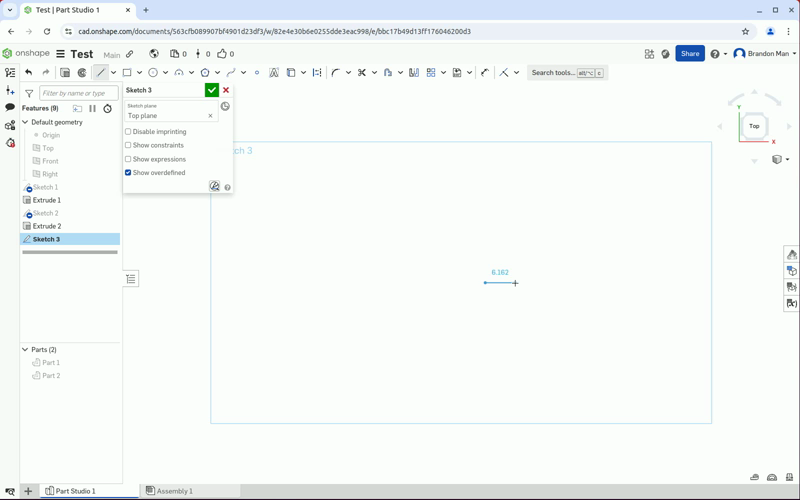
mouse_move(495, 282)
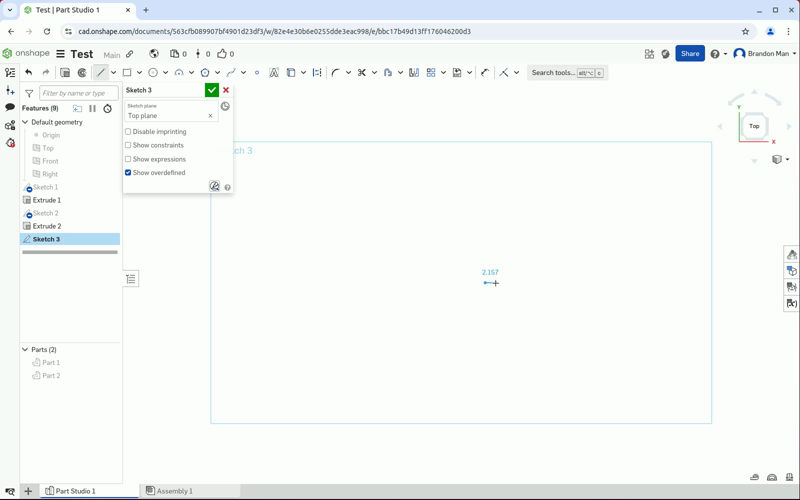
click(495, 282)
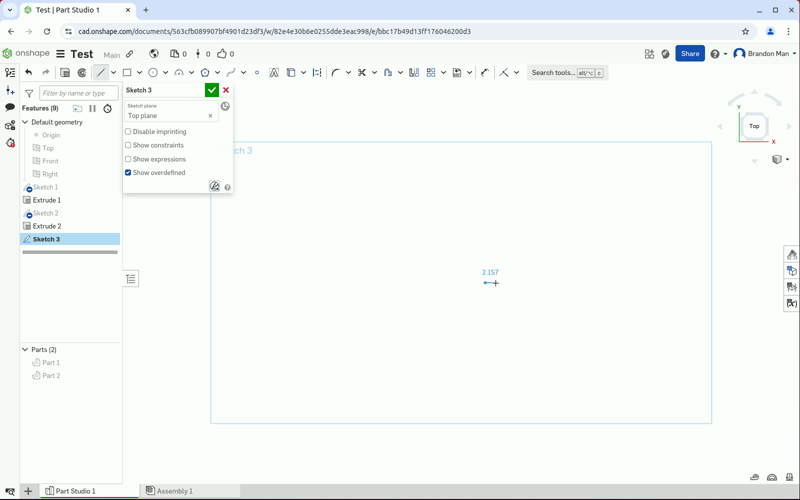
key_up(shift)
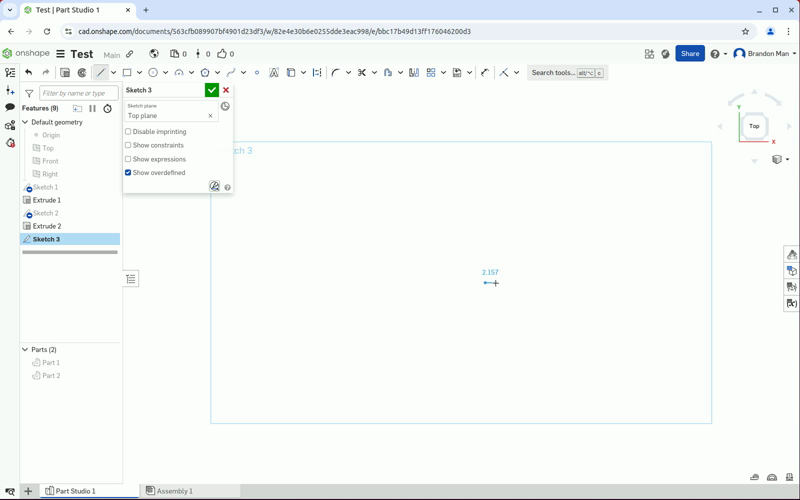
key_down(shift)
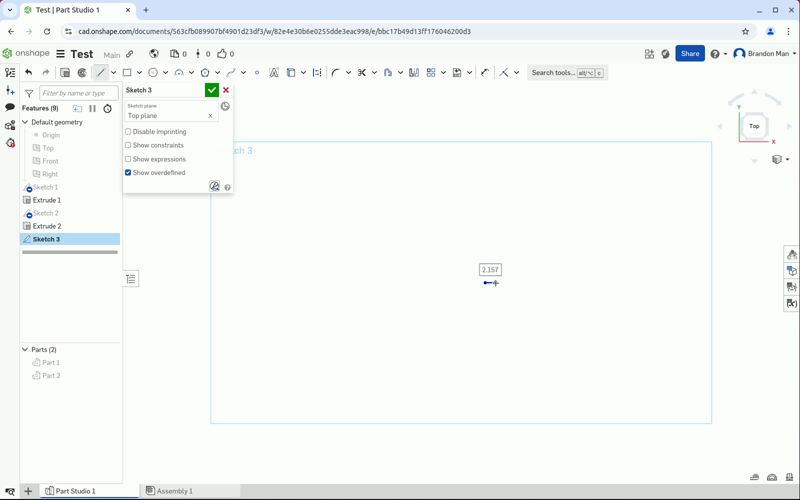
mouse_move(525, 282)
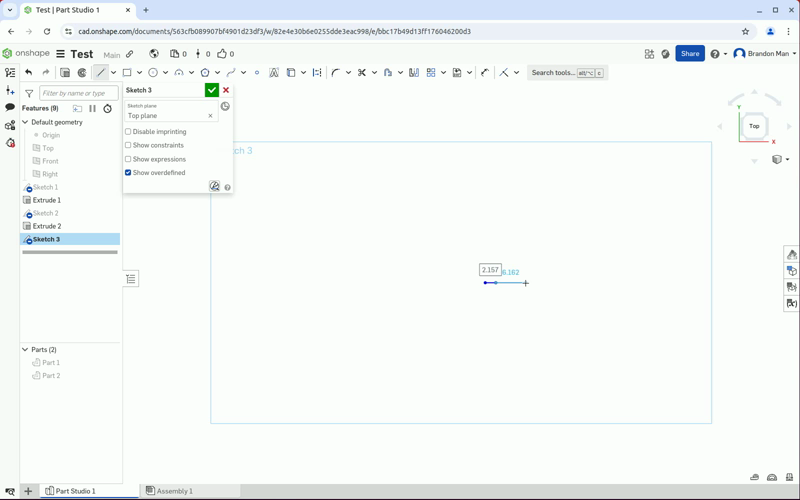
mouse_move(486, 286)
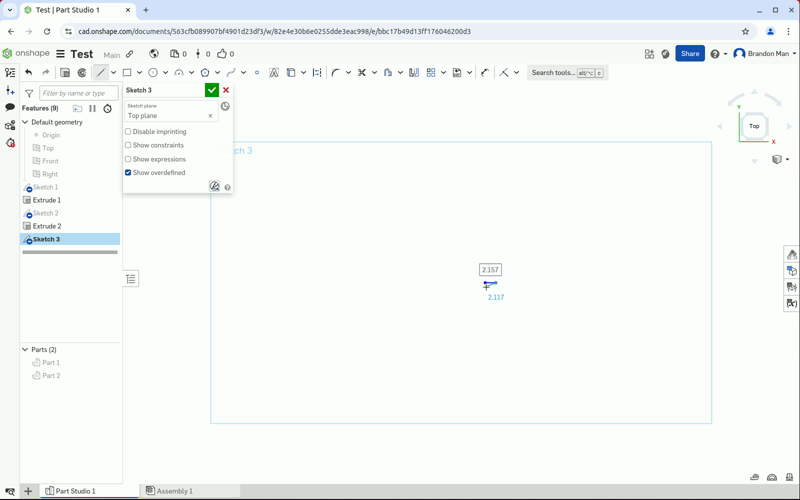
scroll(6)
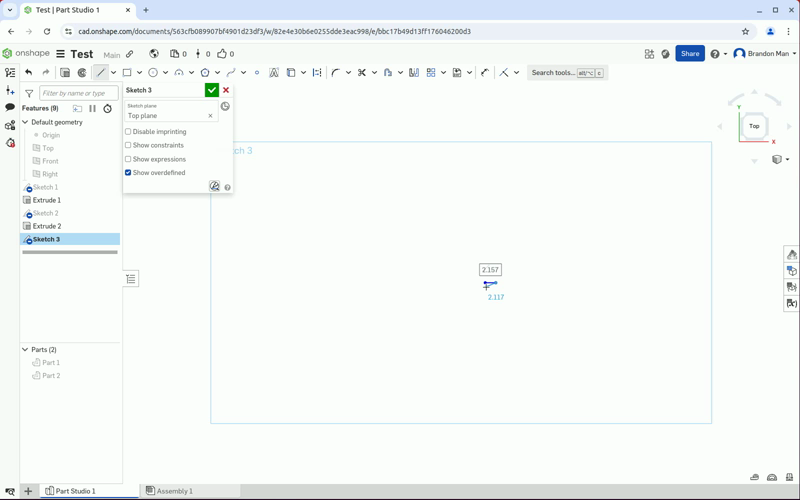
scroll(6)
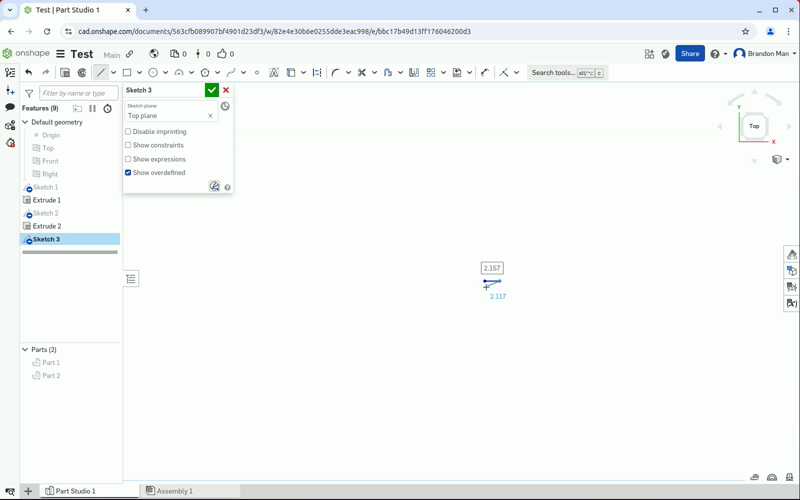
scroll(6)
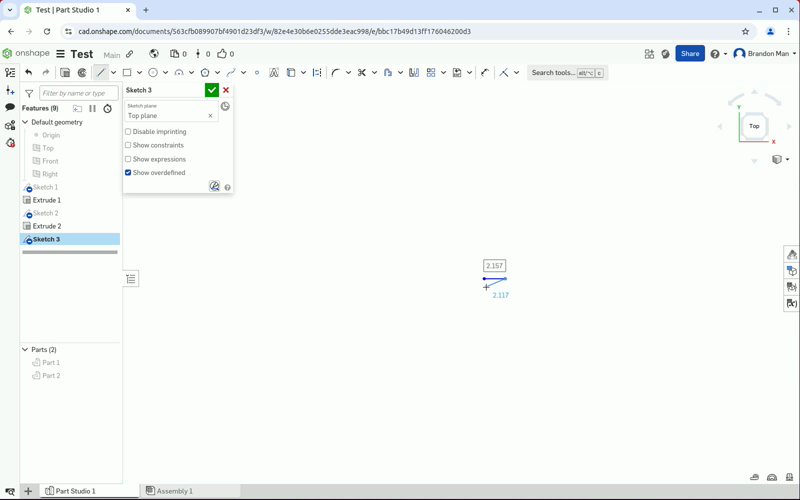
scroll(6)
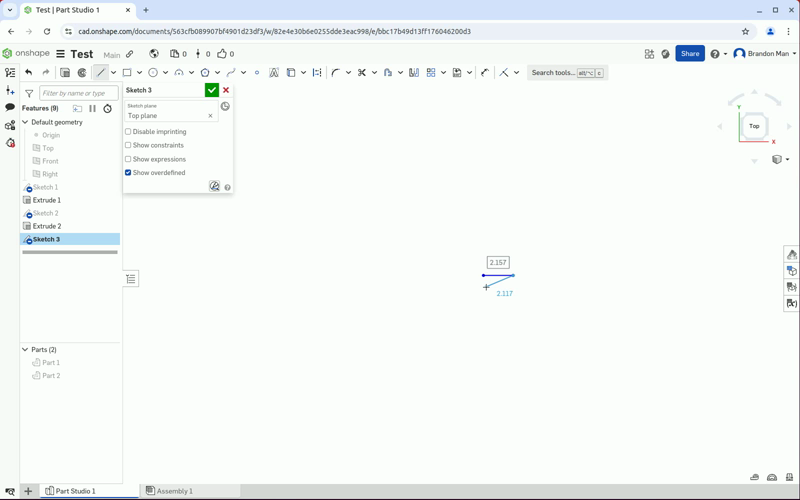
scroll(6)
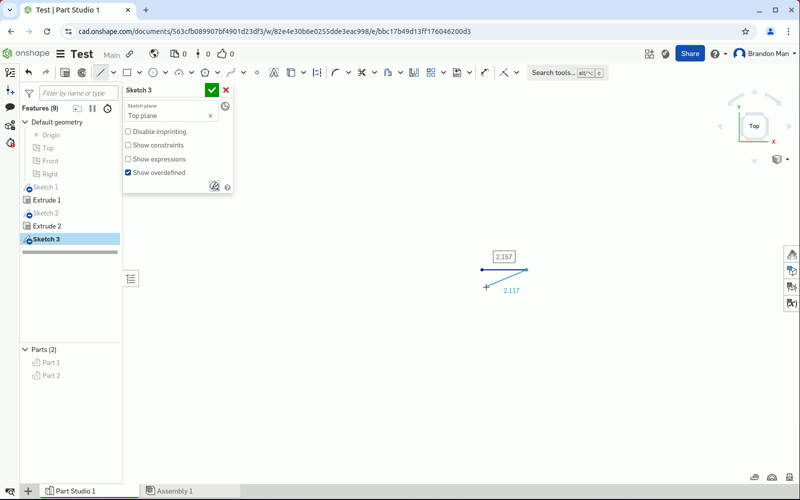
scroll(6)
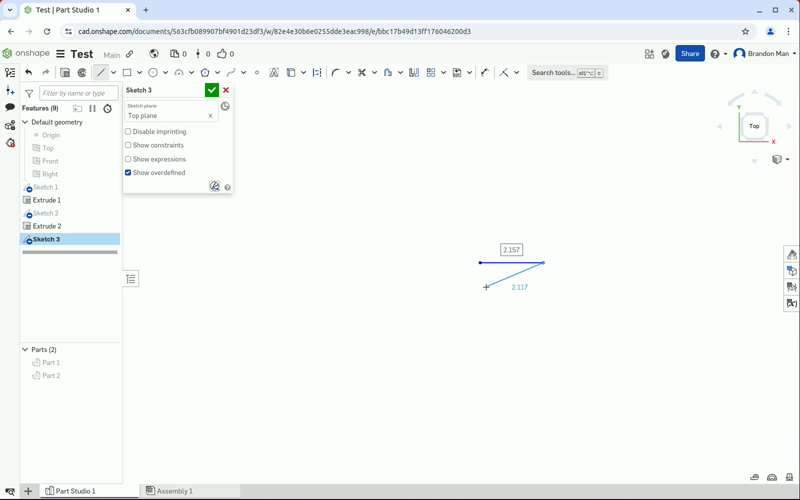
scroll(6)
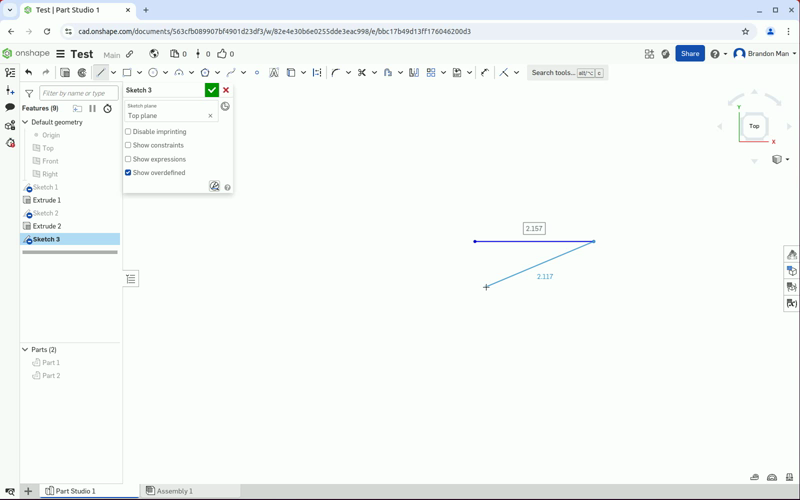
click(486, 286)
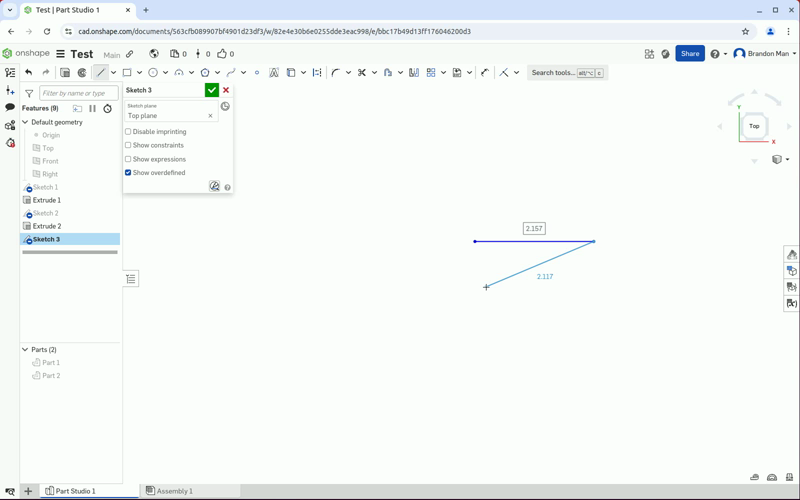
scroll(-6)
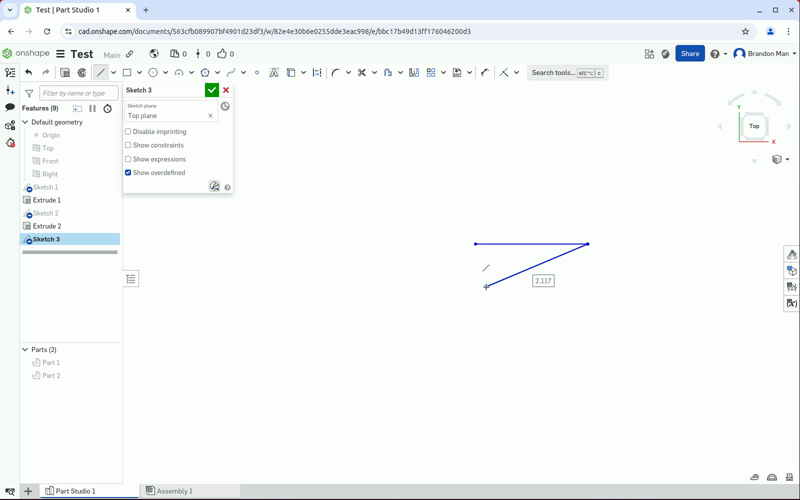
scroll(-6)
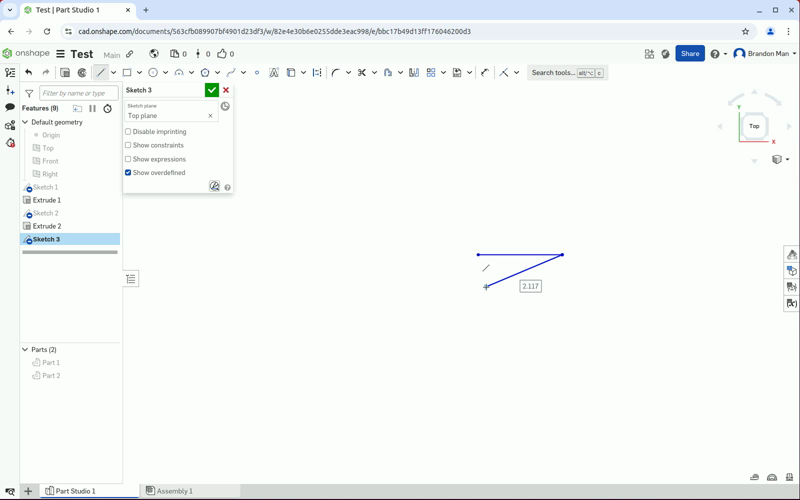
scroll(-6)
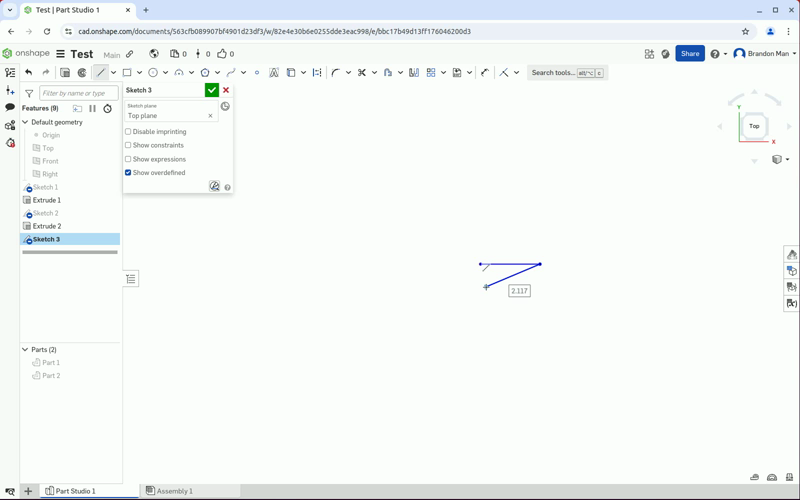
scroll(-6)
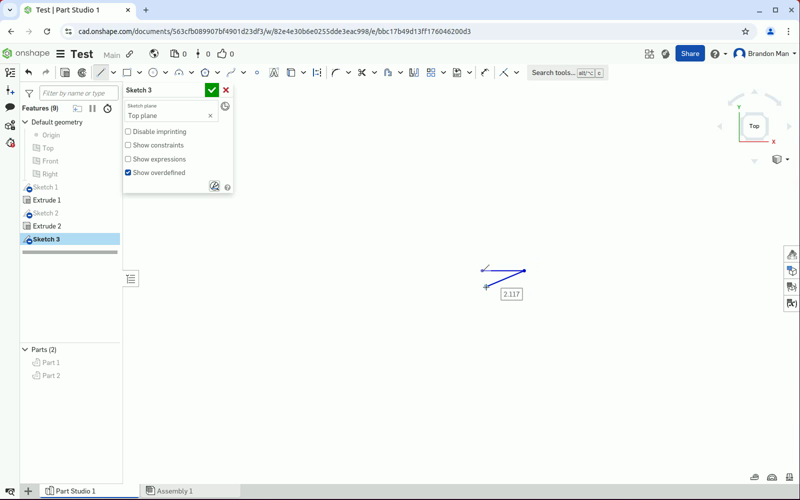
scroll(-6)
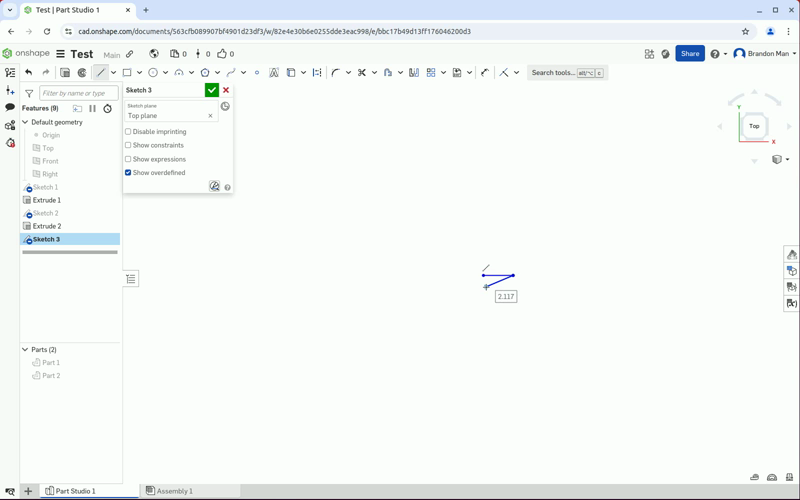
scroll(-6)
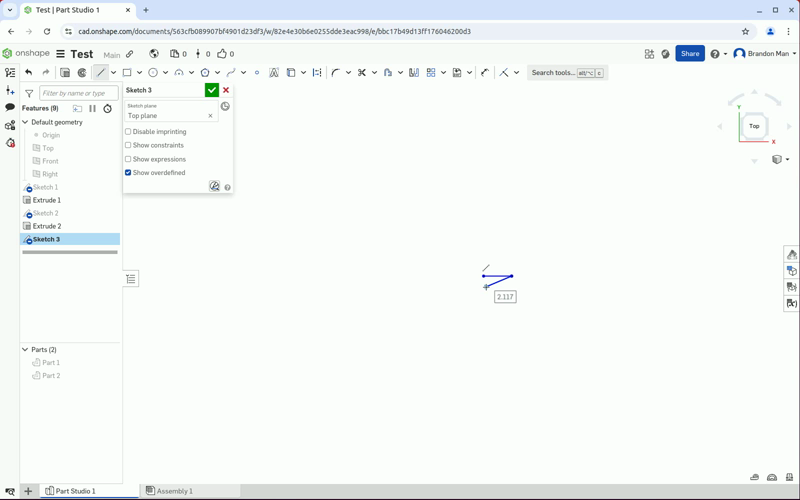
scroll(-6)
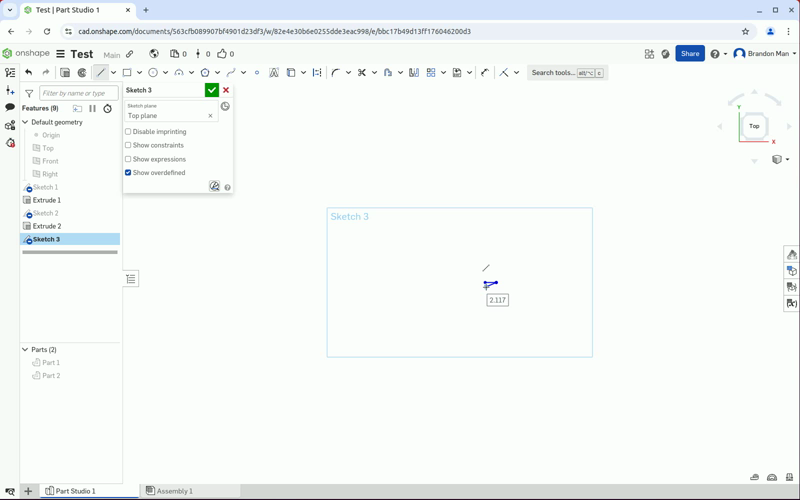
key_up(shift)
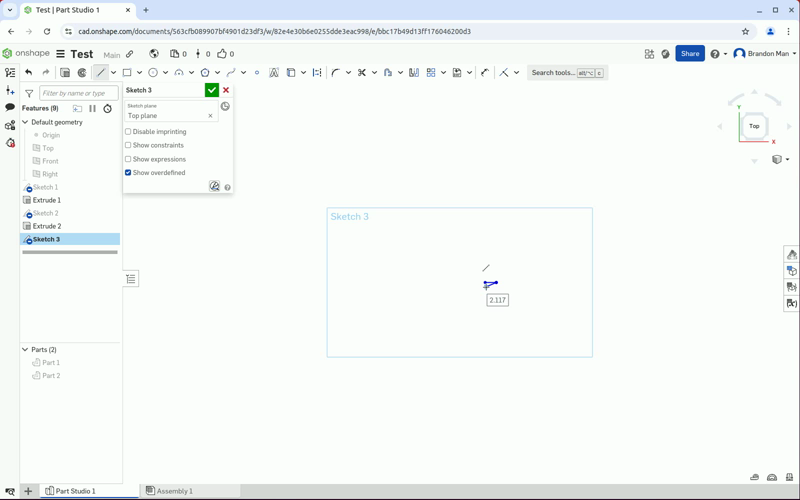
key(esc)
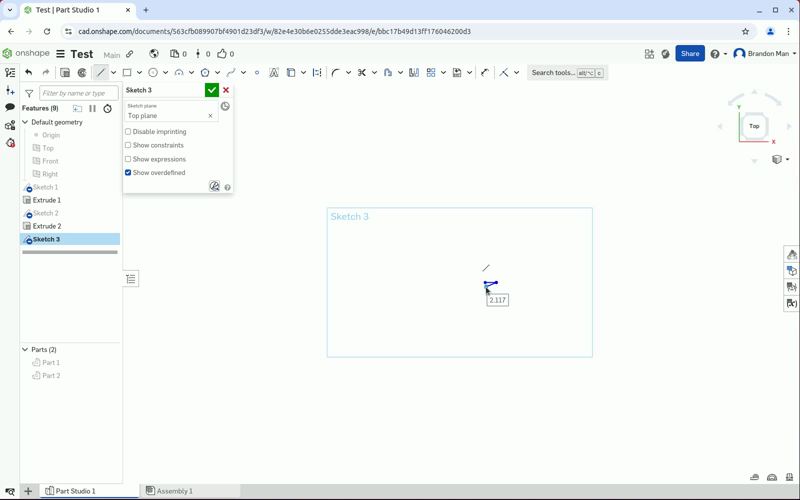
key(a)
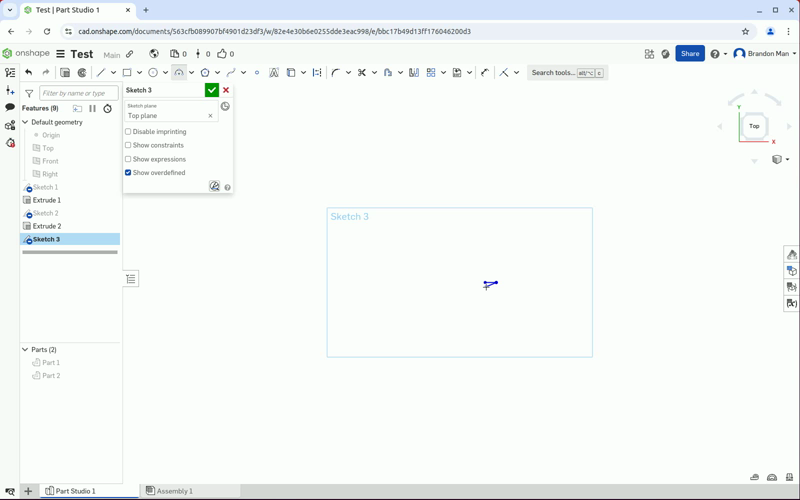
mouse_move(486, 286)
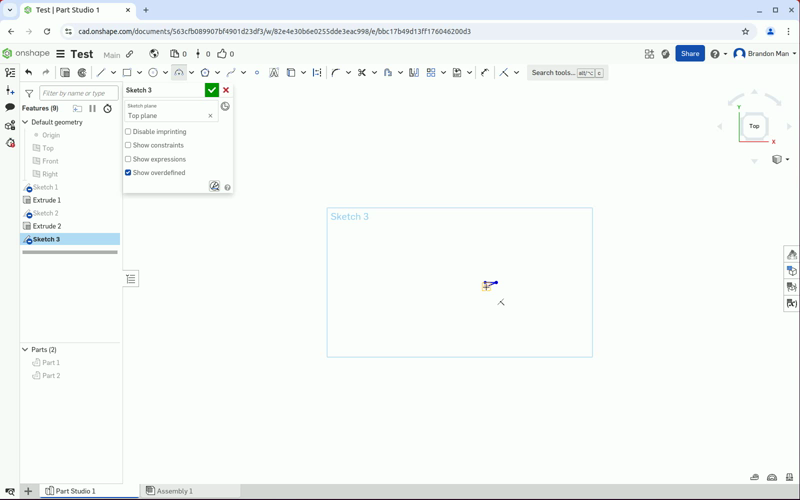
scroll(6)
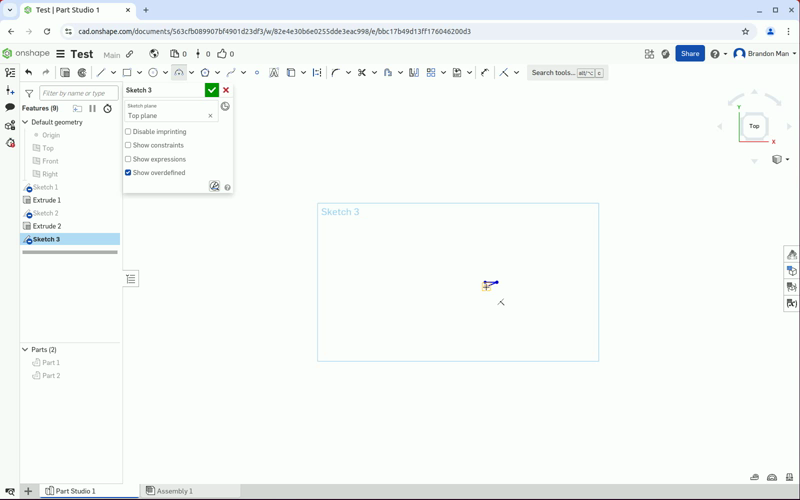
scroll(6)
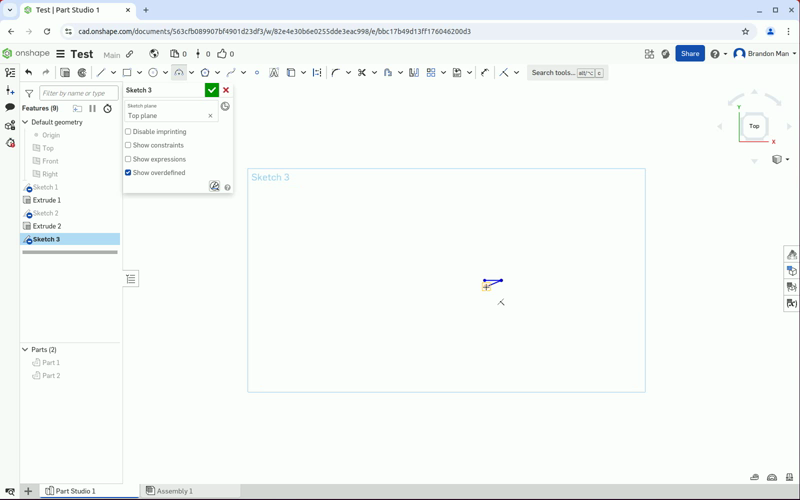
scroll(6)
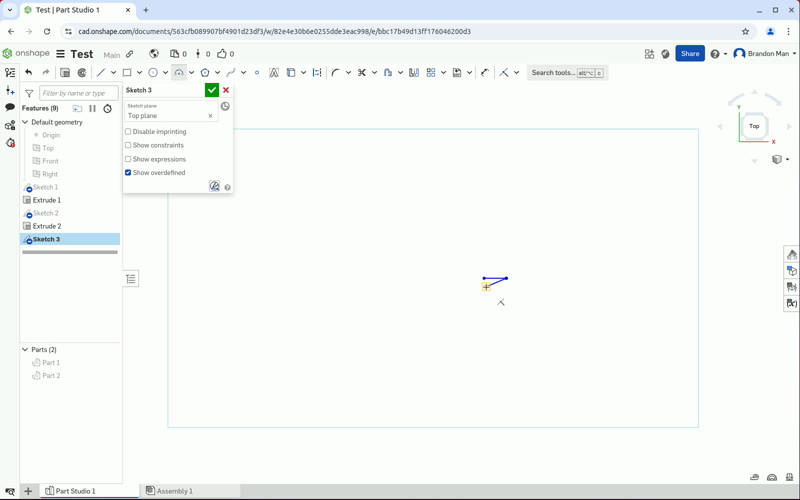
scroll(6)
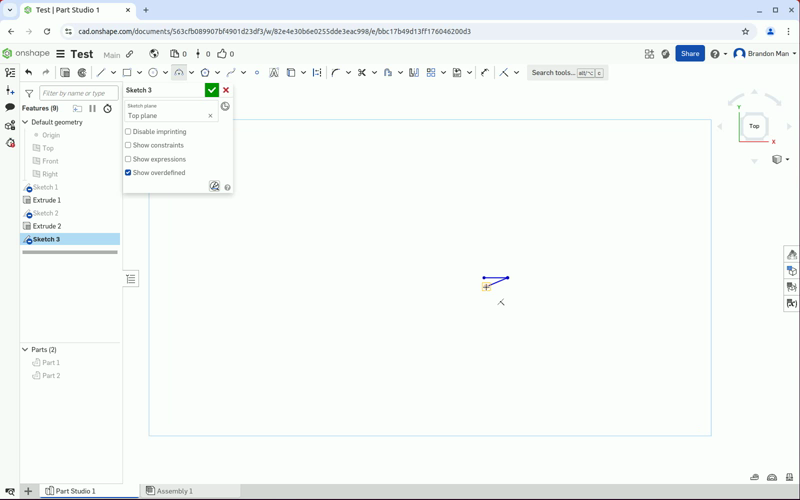
scroll(6)
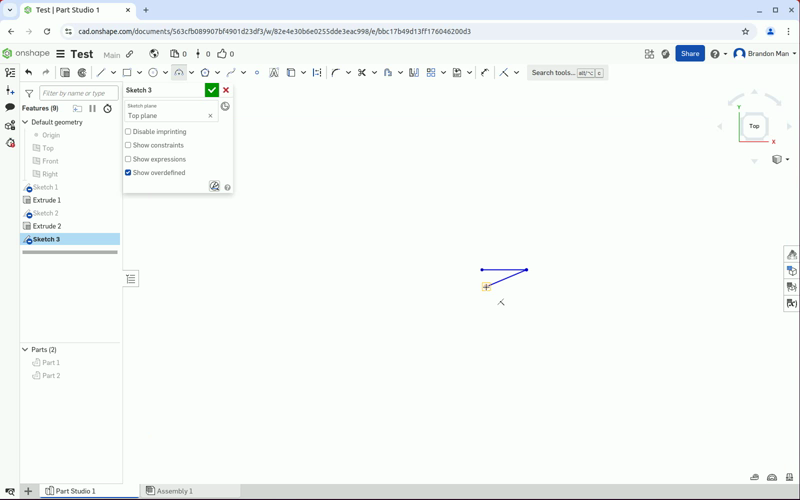
scroll(6)
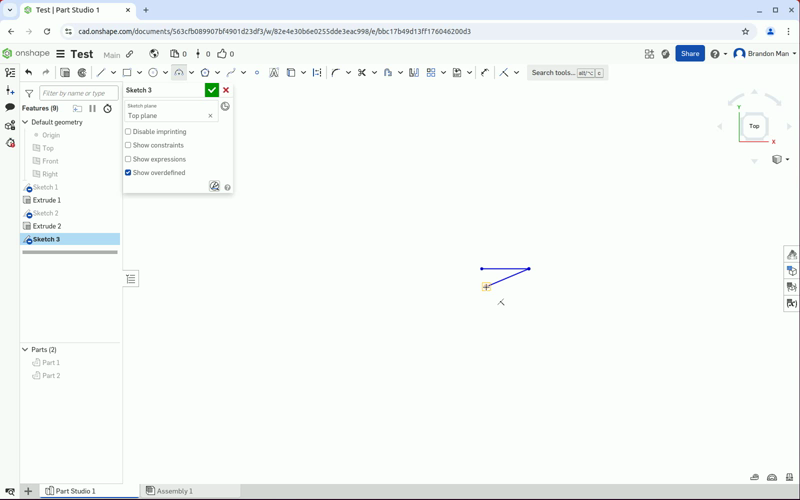
scroll(6)
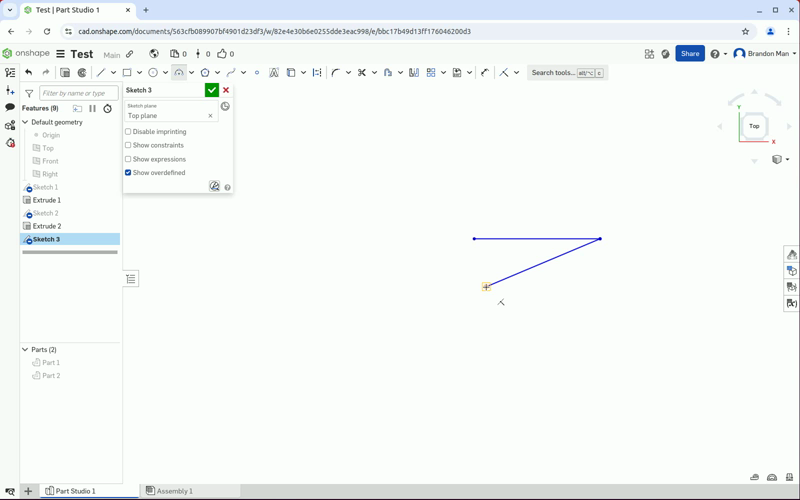
click(486, 286)
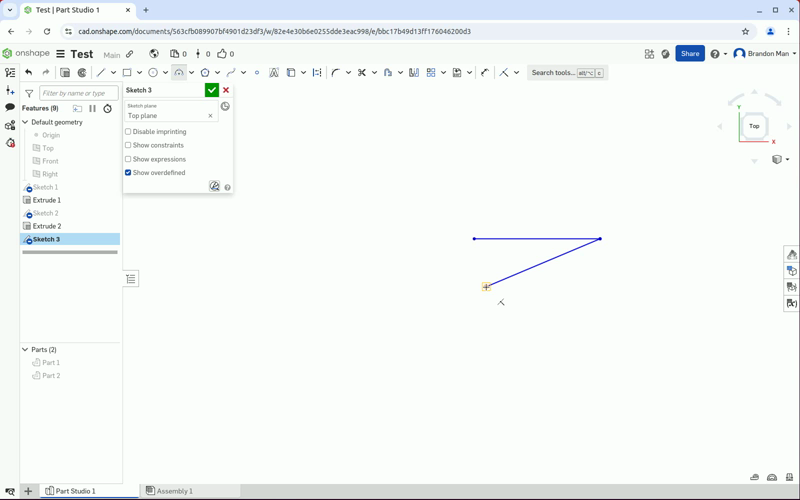
scroll(-6)
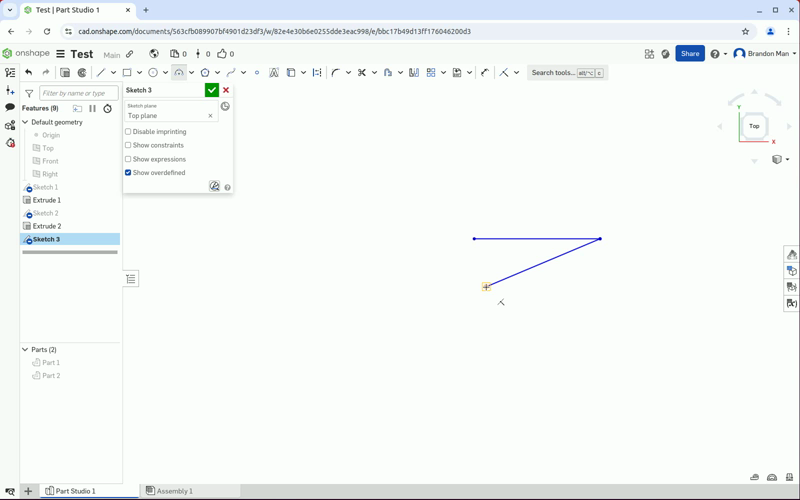
scroll(-6)
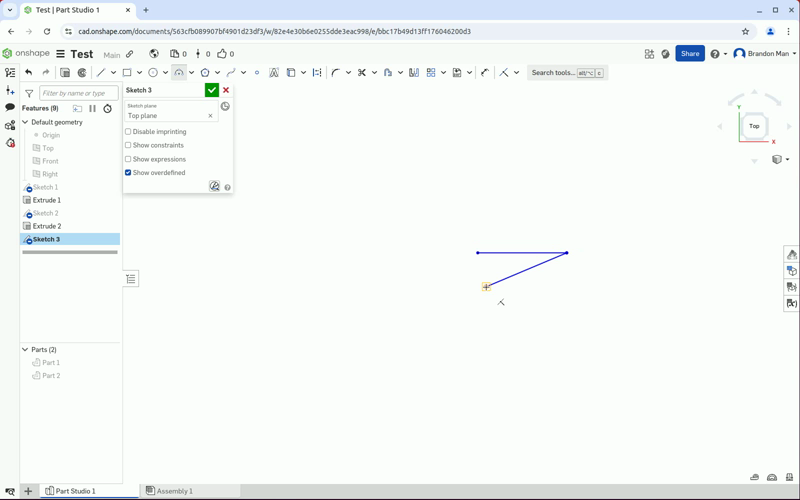
scroll(-6)
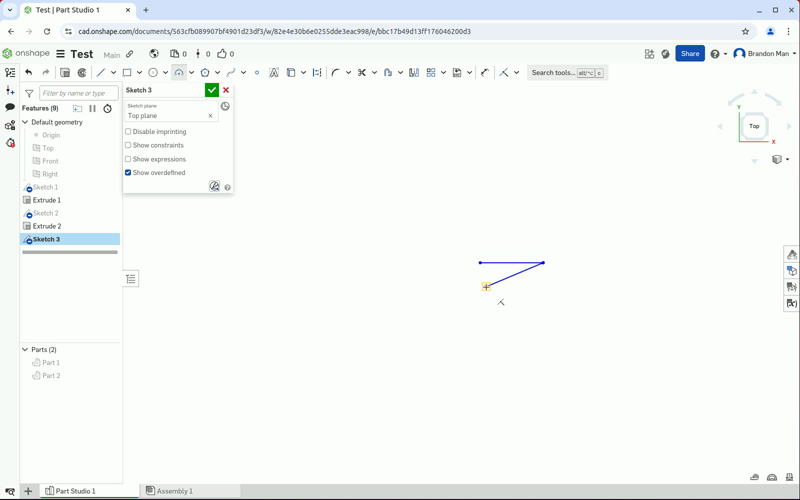
scroll(-6)
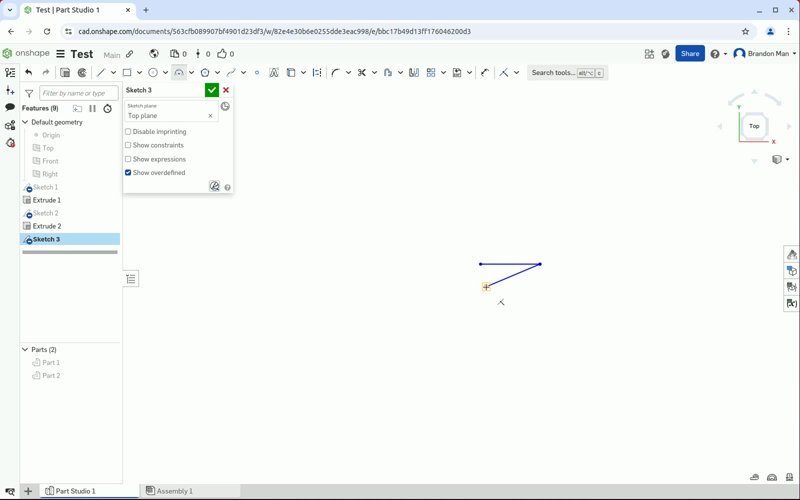
scroll(-6)
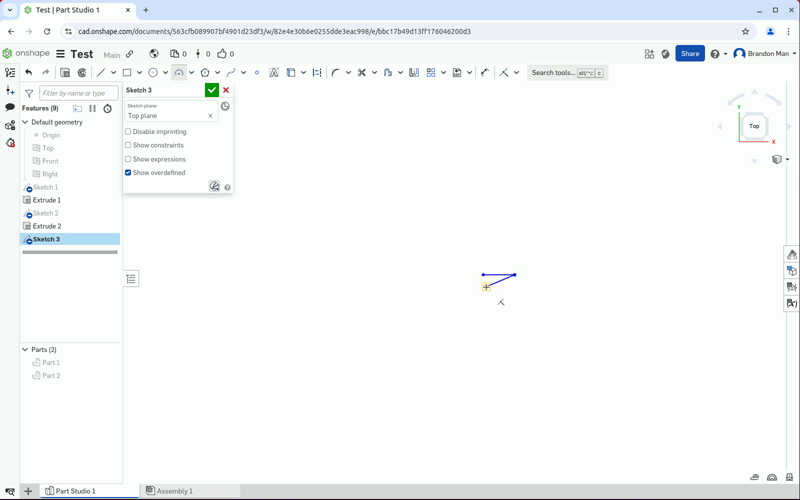
scroll(-6)
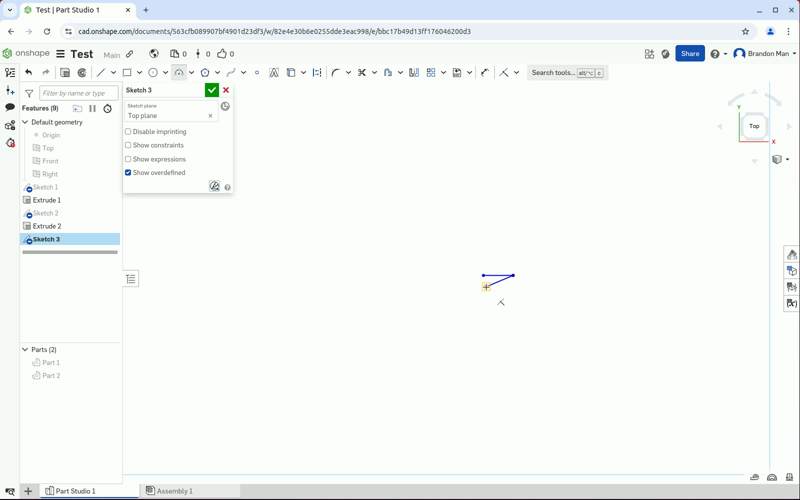
scroll(-6)
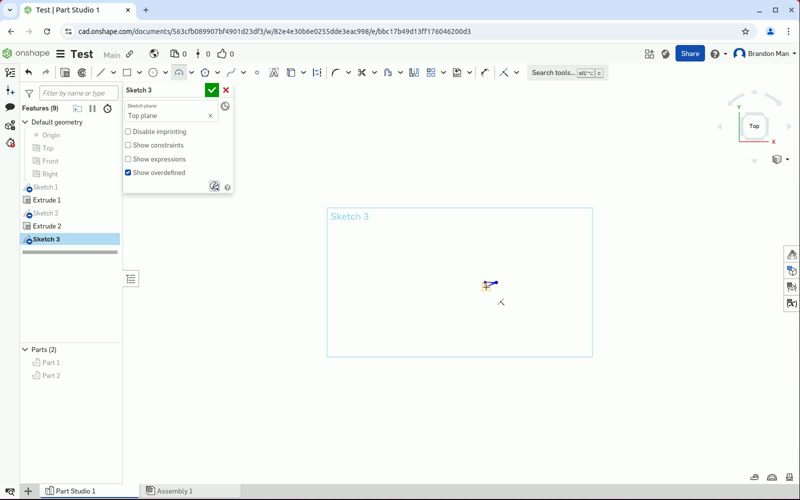
mouse_move(485, 282)
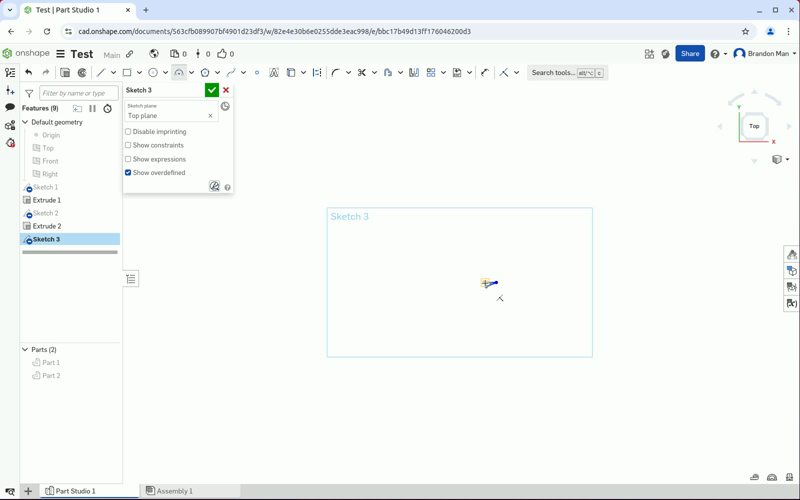
scroll(6)
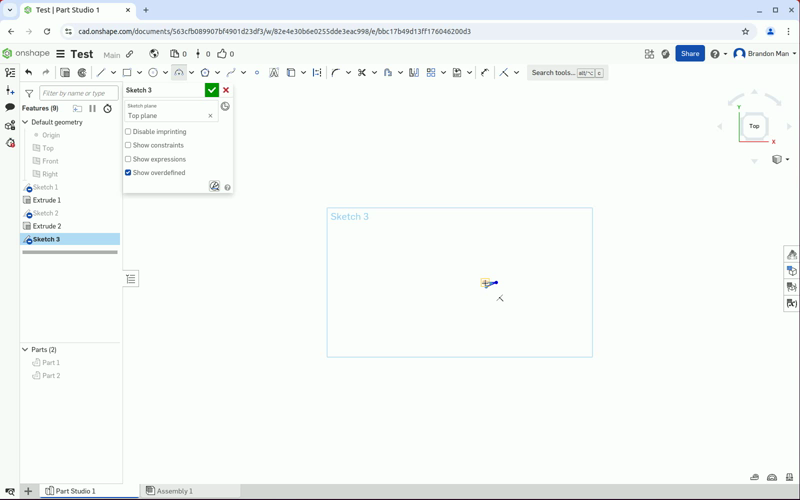
scroll(6)
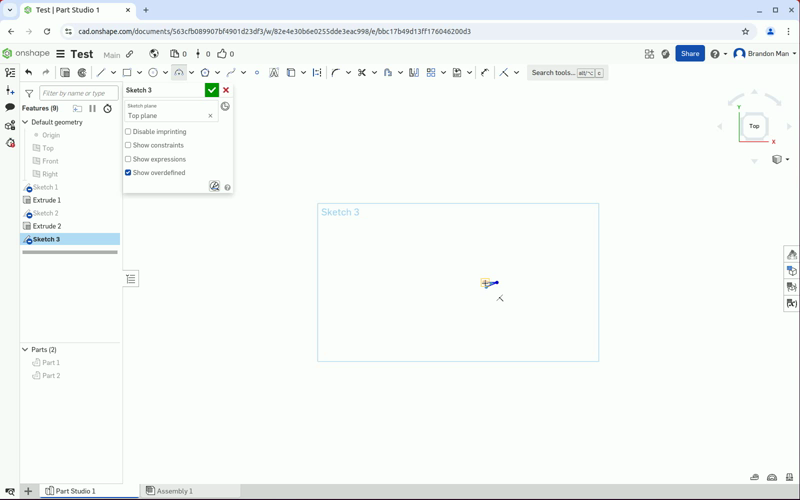
scroll(6)
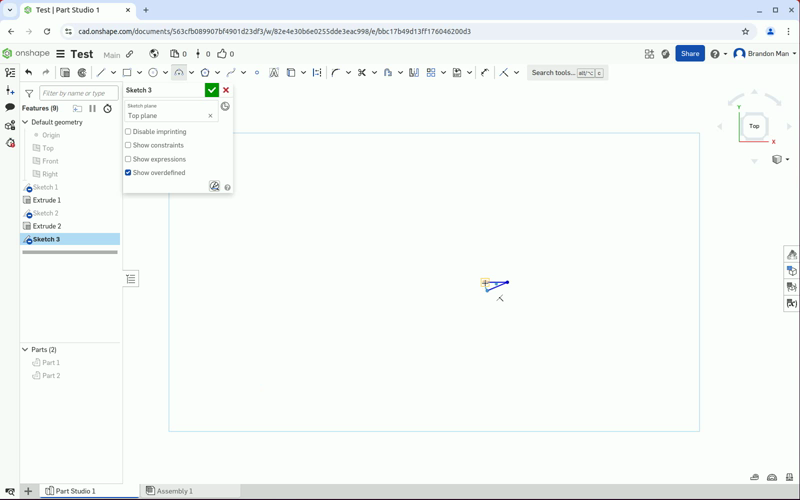
scroll(6)
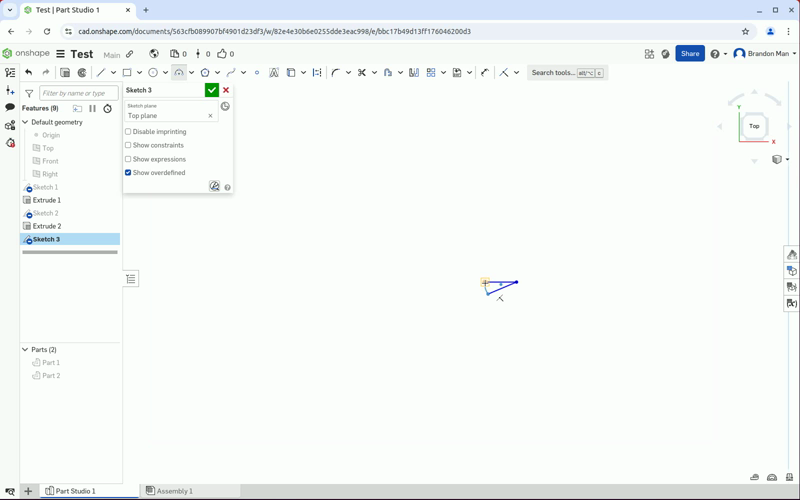
scroll(6)
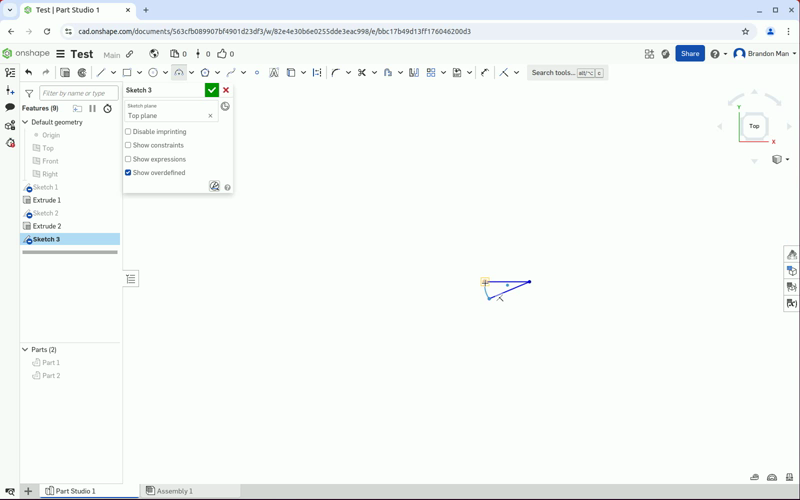
scroll(6)
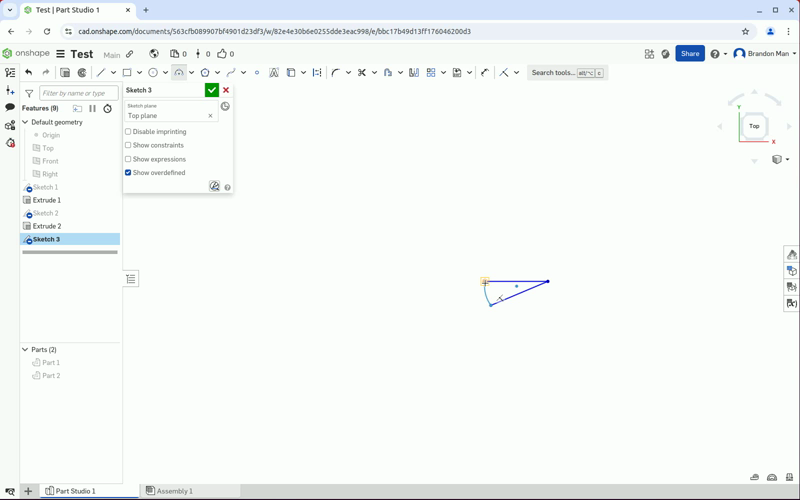
scroll(6)
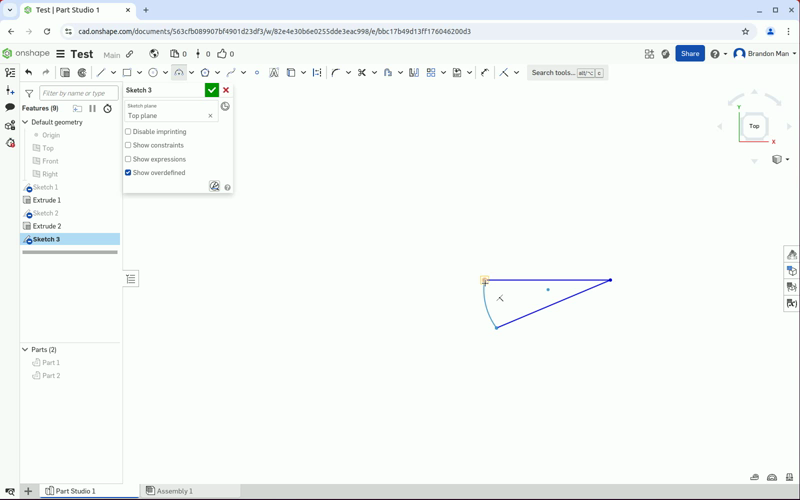
click(485, 282)
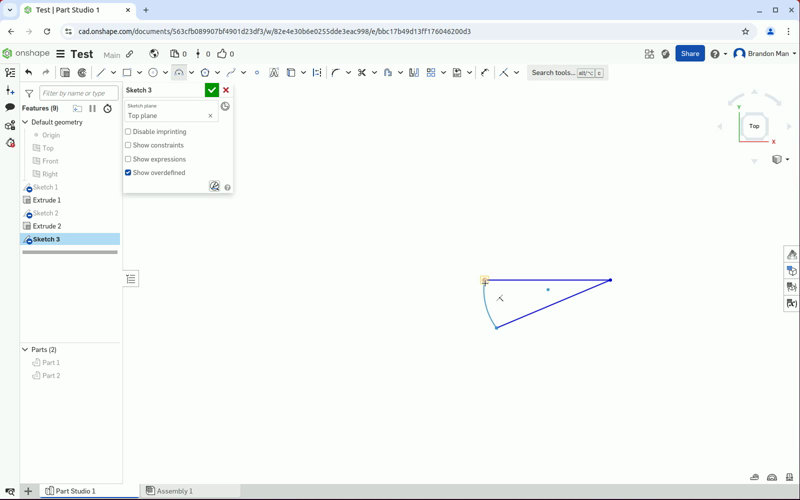
scroll(-6)
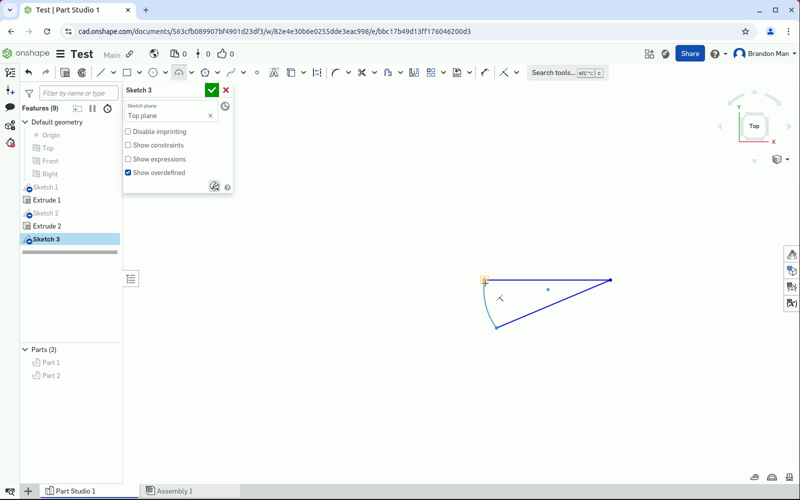
scroll(-6)
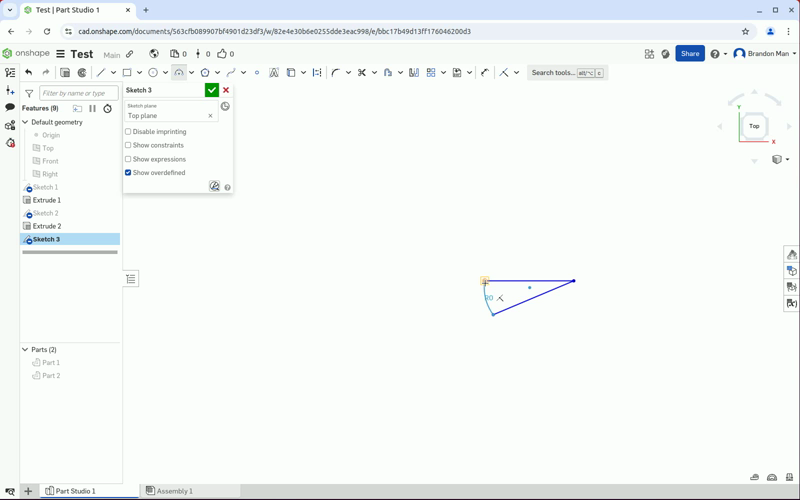
scroll(-6)
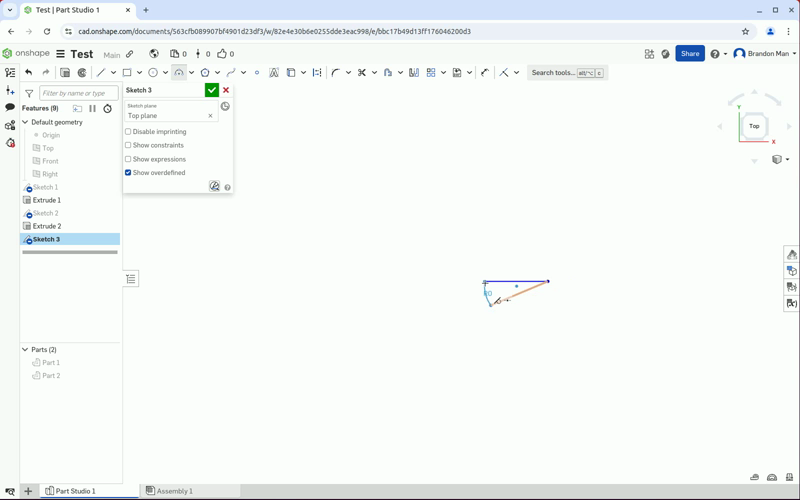
scroll(-6)
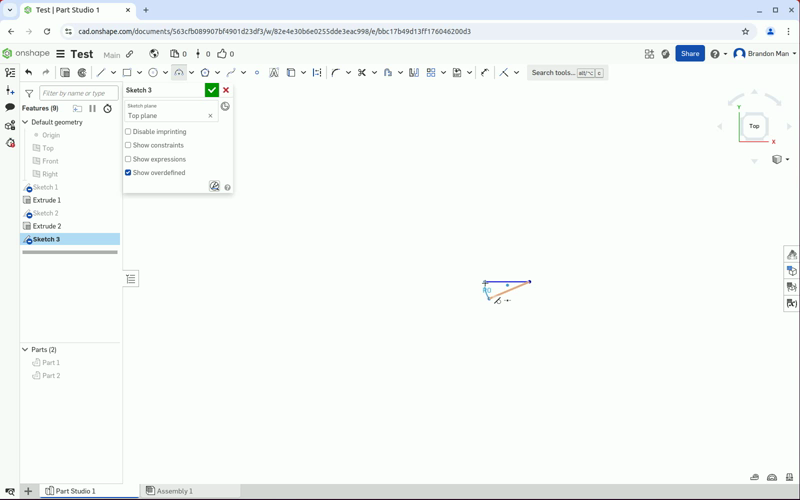
scroll(-6)
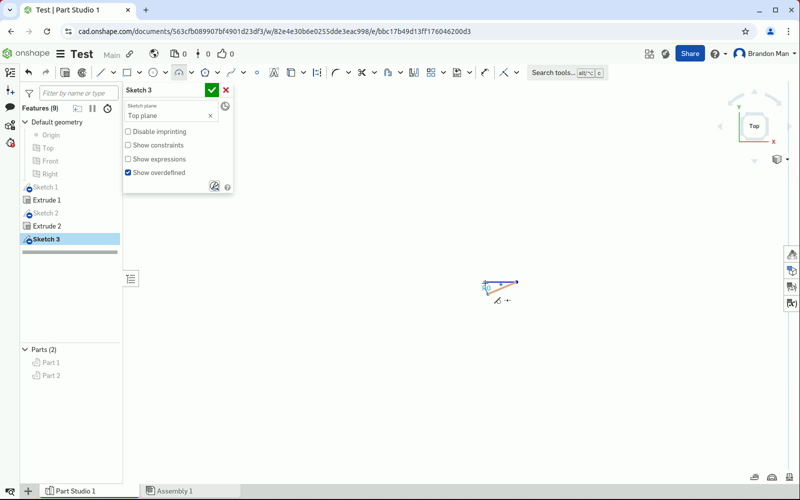
scroll(-6)
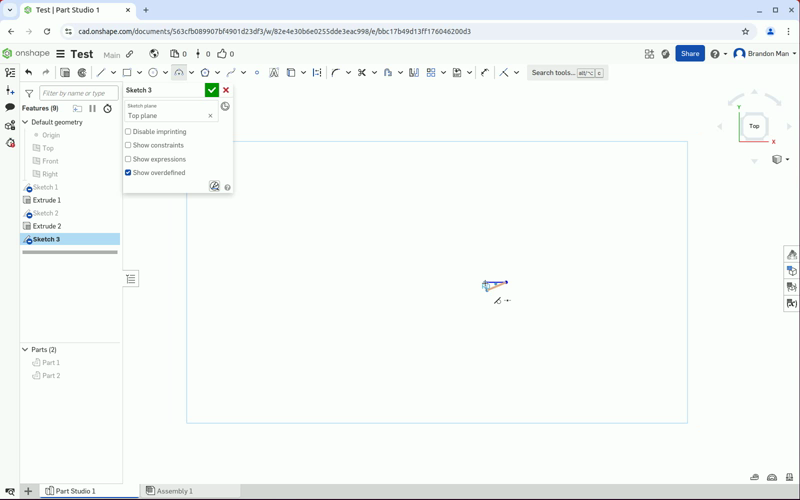
scroll(-6)
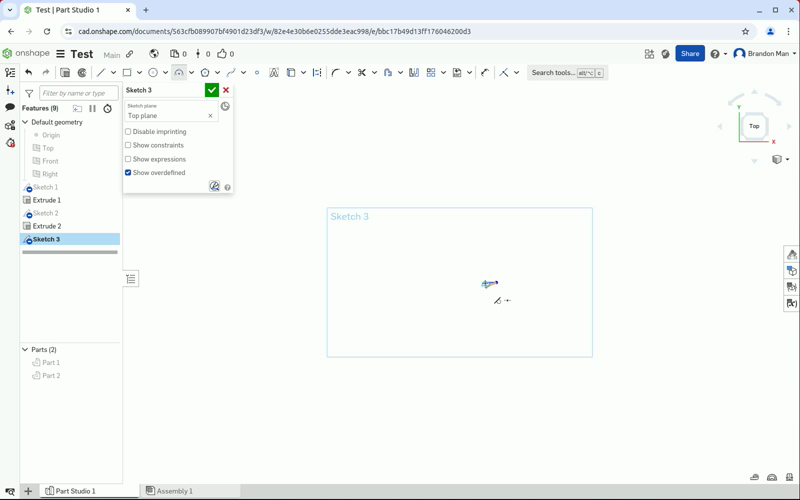
key_down(shift)
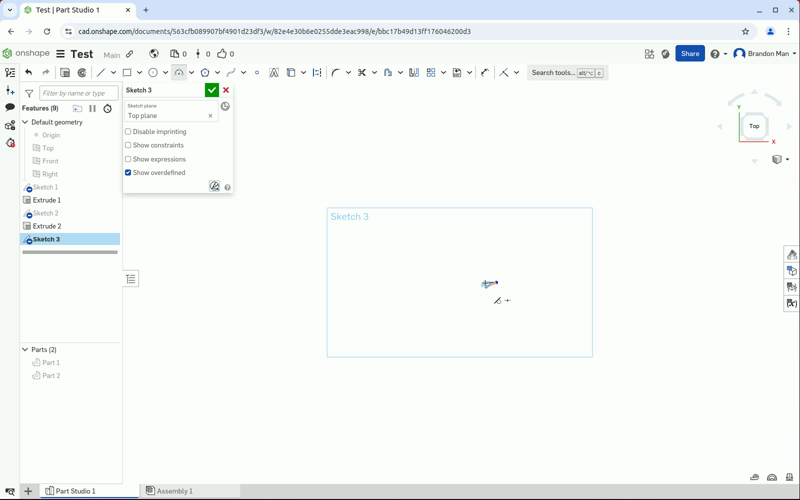
mouse_move(506, 281)
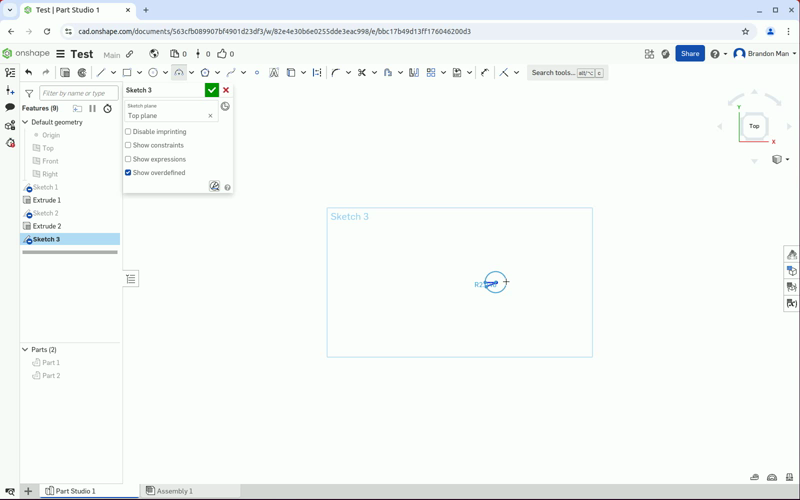
scroll(6)
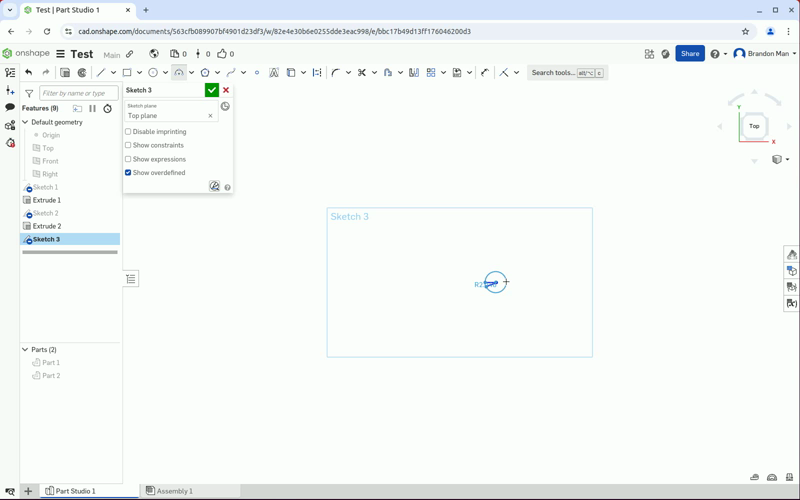
scroll(6)
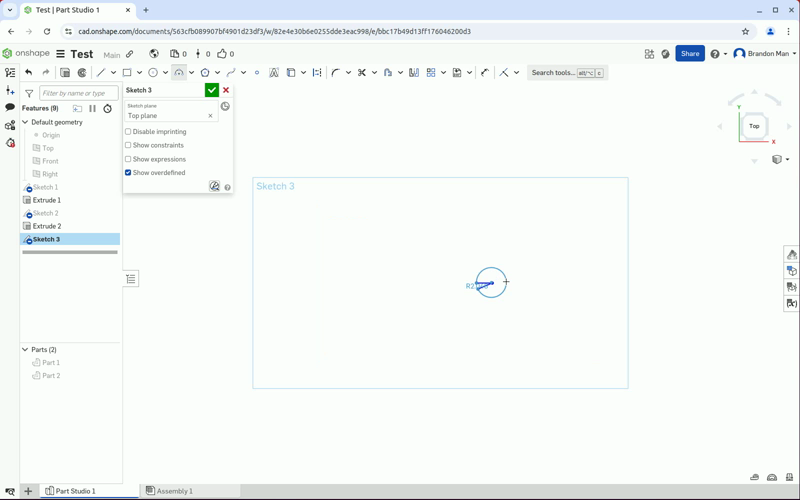
scroll(6)
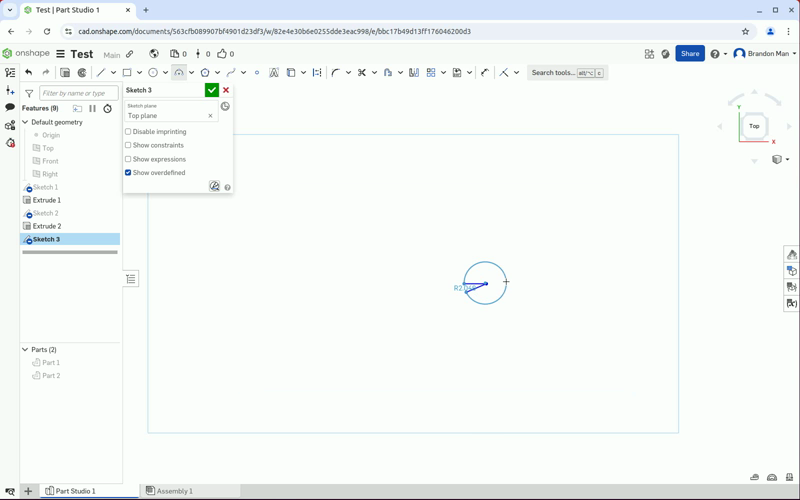
scroll(6)
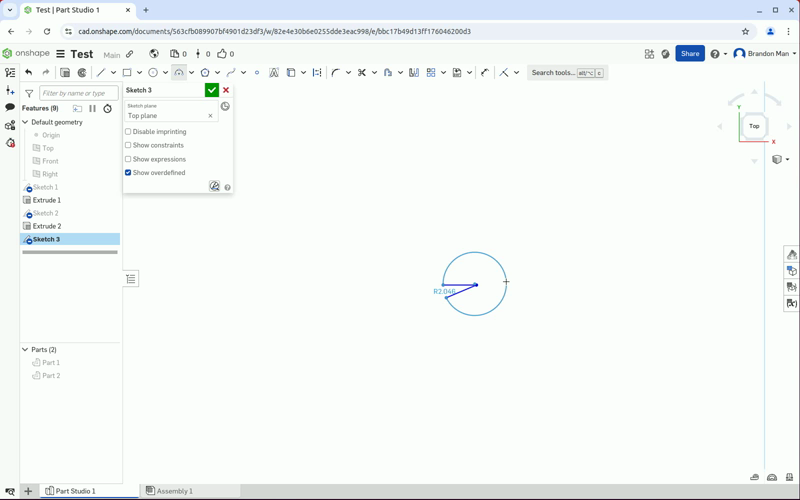
scroll(6)
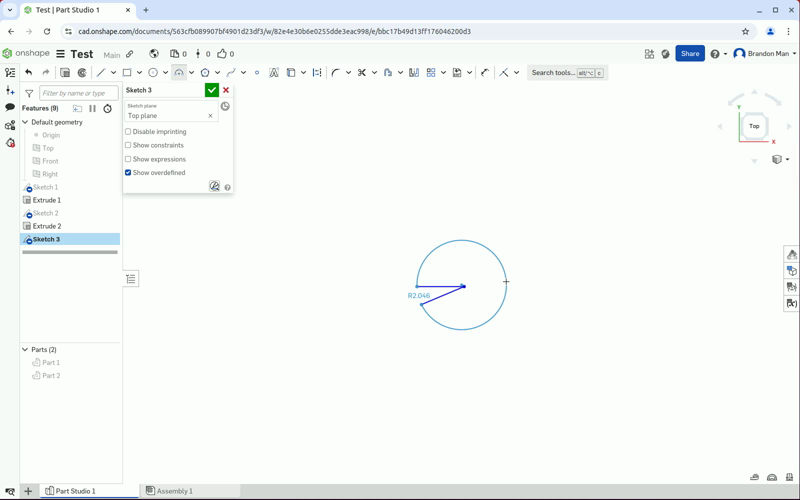
scroll(6)
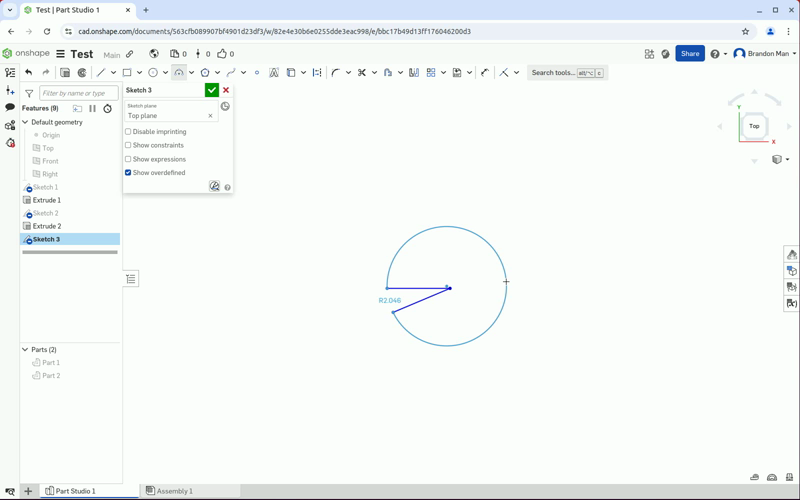
scroll(6)
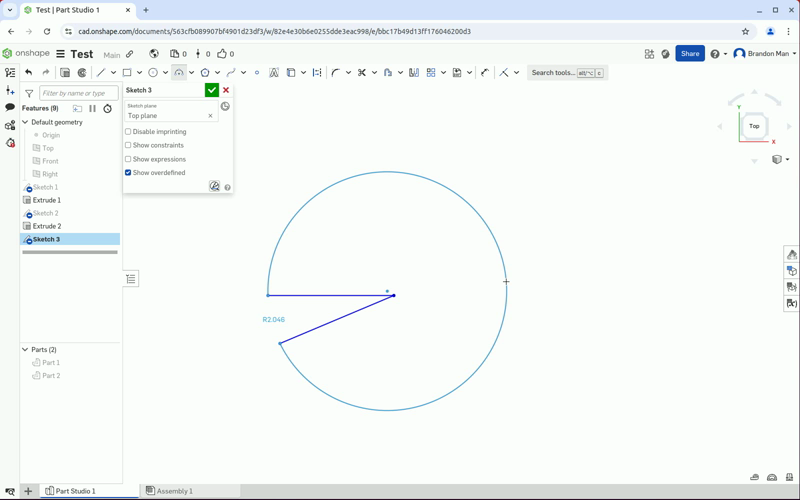
click(506, 281)
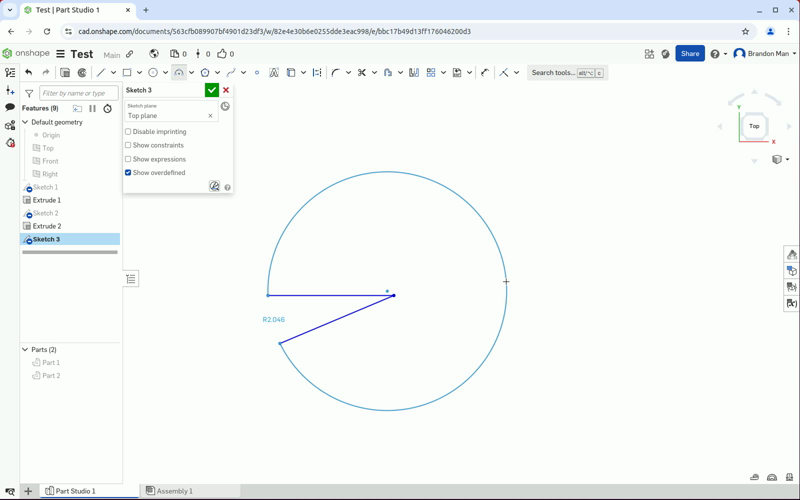
scroll(-6)
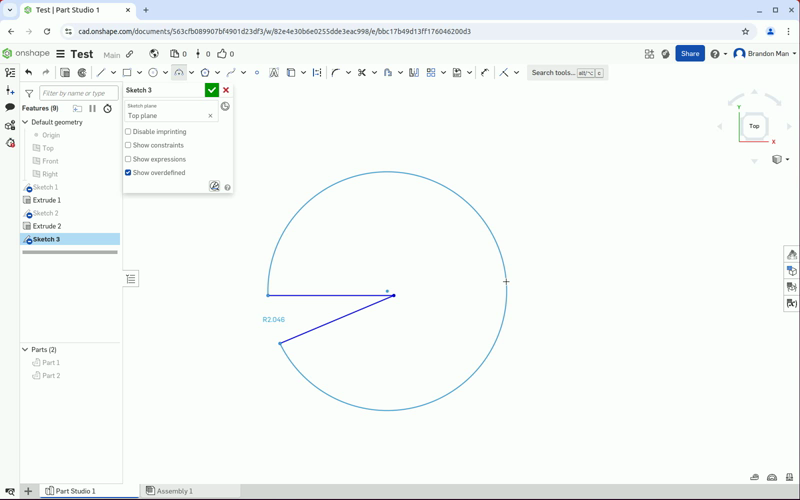
scroll(-6)
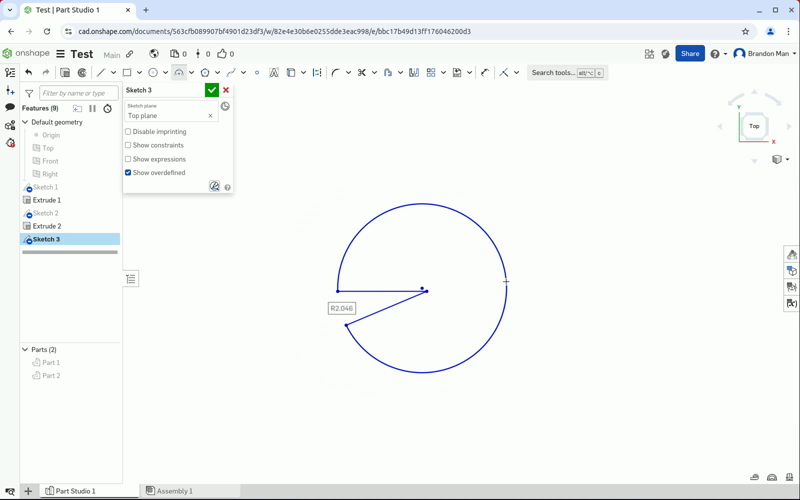
scroll(-6)
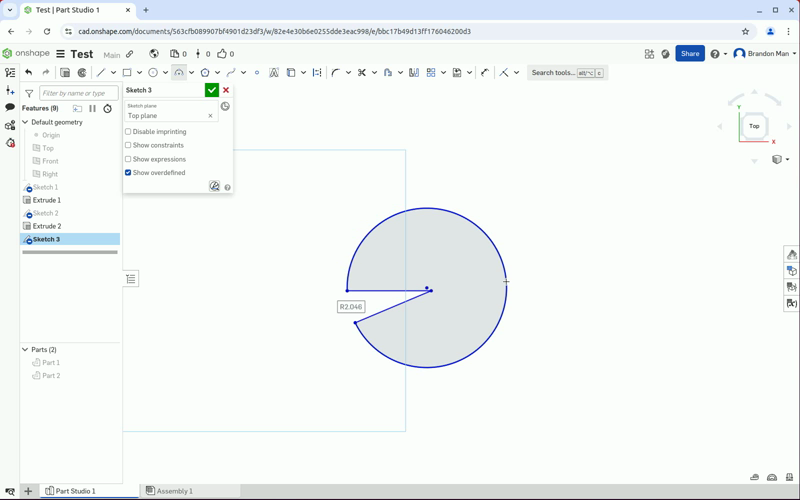
scroll(-6)
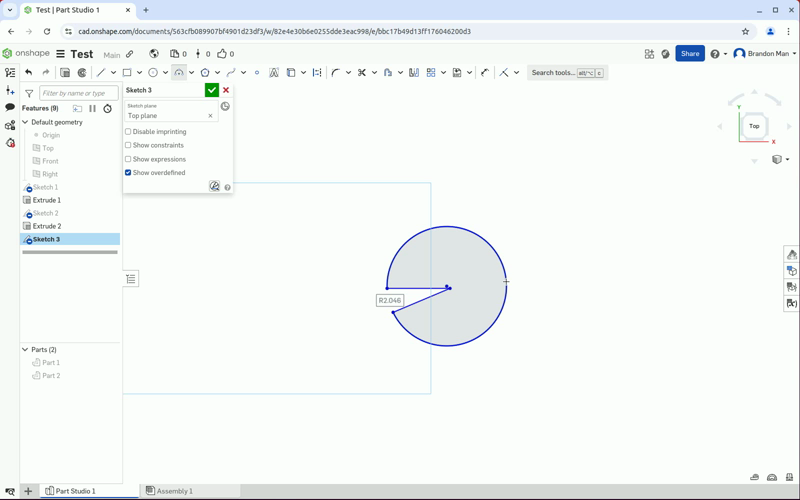
scroll(-6)
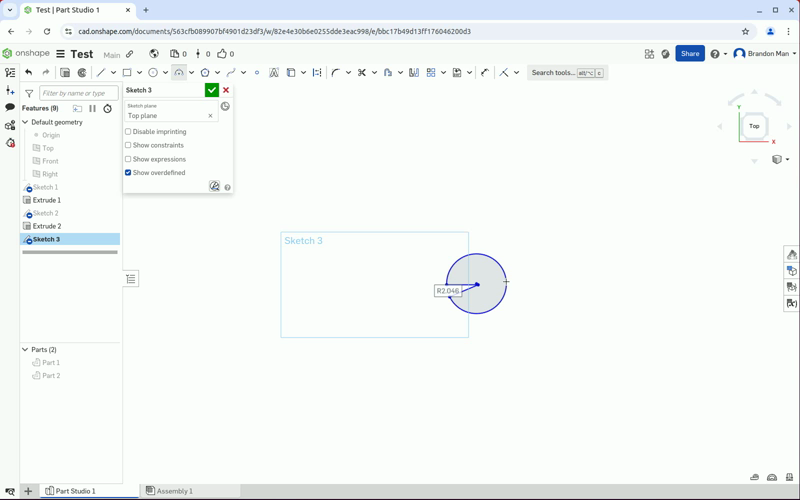
scroll(-6)
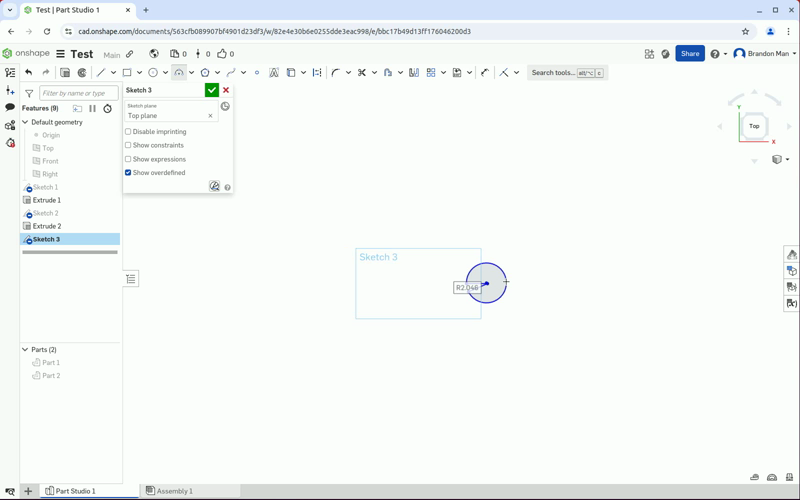
scroll(-6)
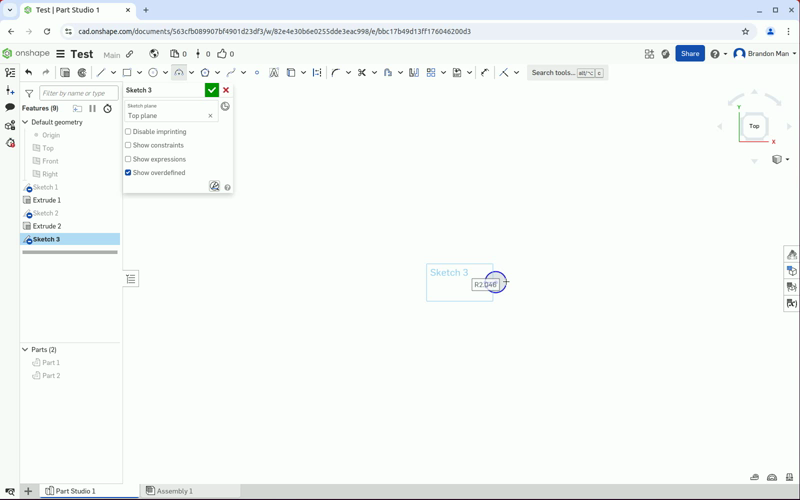
key_up(shift)
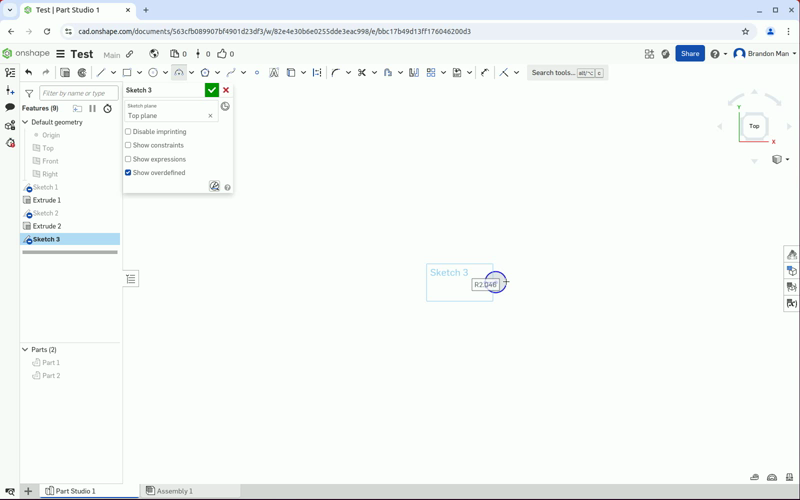
key(esc)
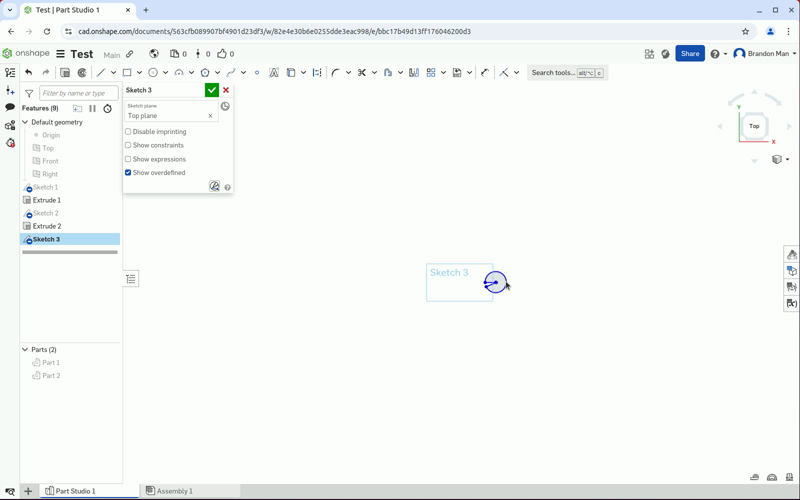
mouse_move(494, 291)
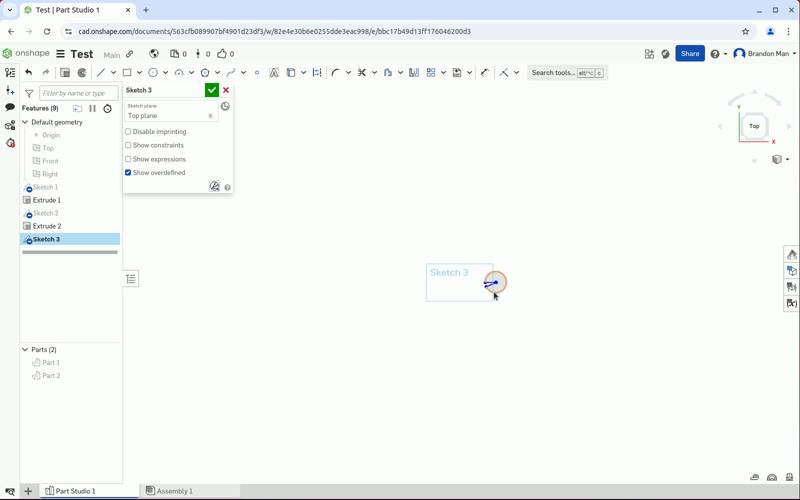
scroll(6)
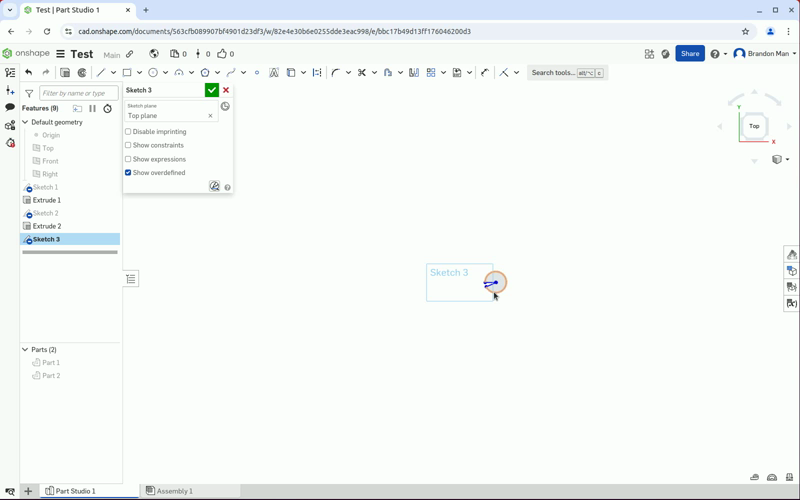
scroll(6)
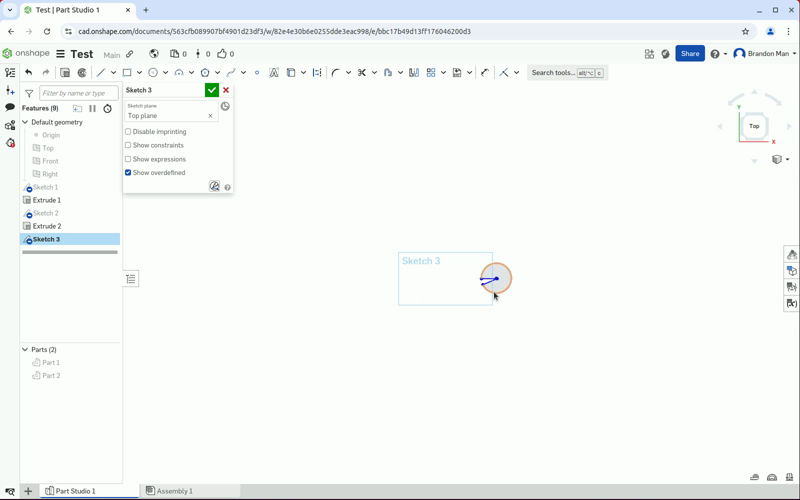
scroll(6)
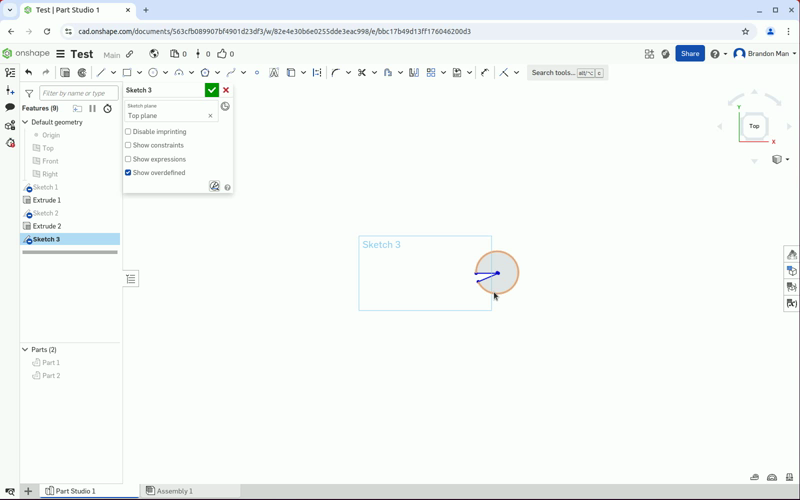
scroll(6)
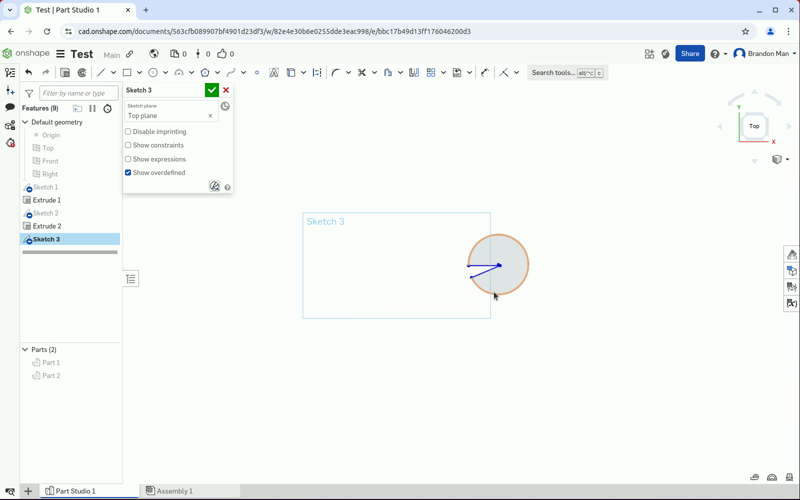
scroll(6)
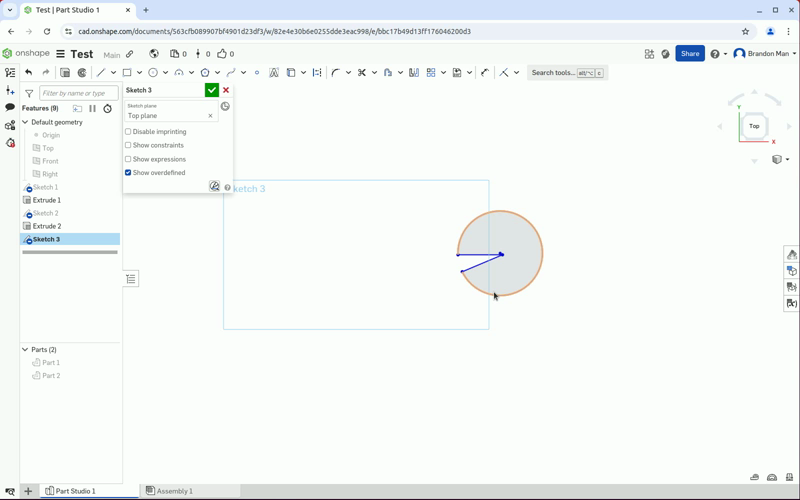
scroll(6)
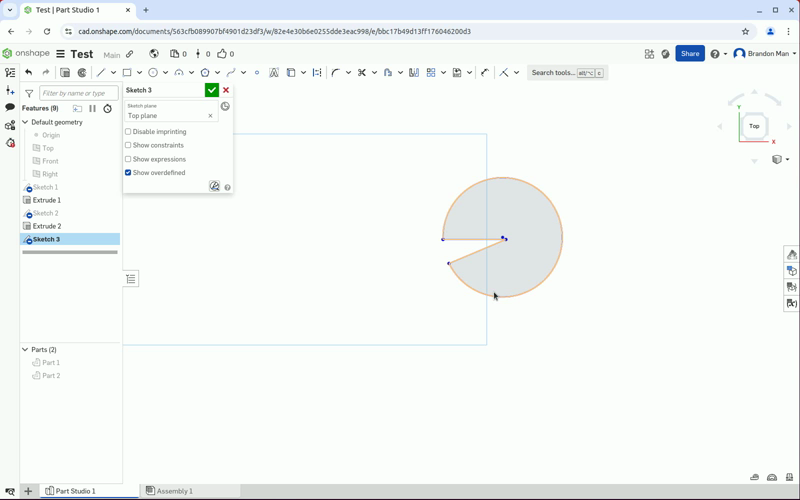
scroll(6)
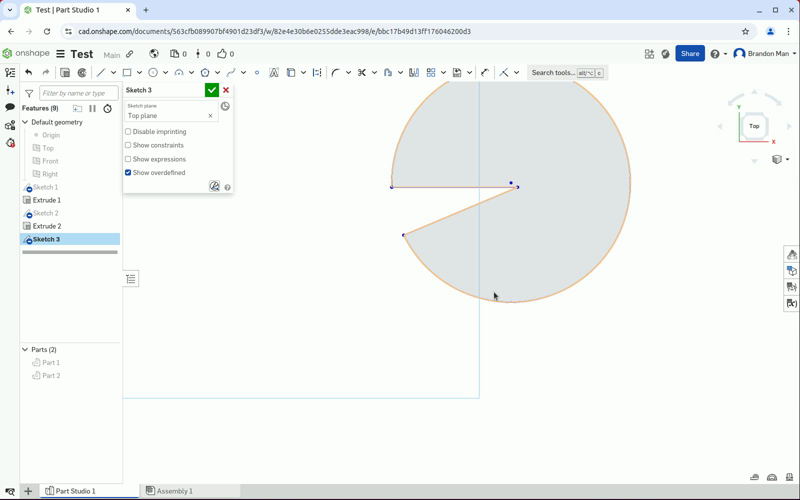
click(494, 291)
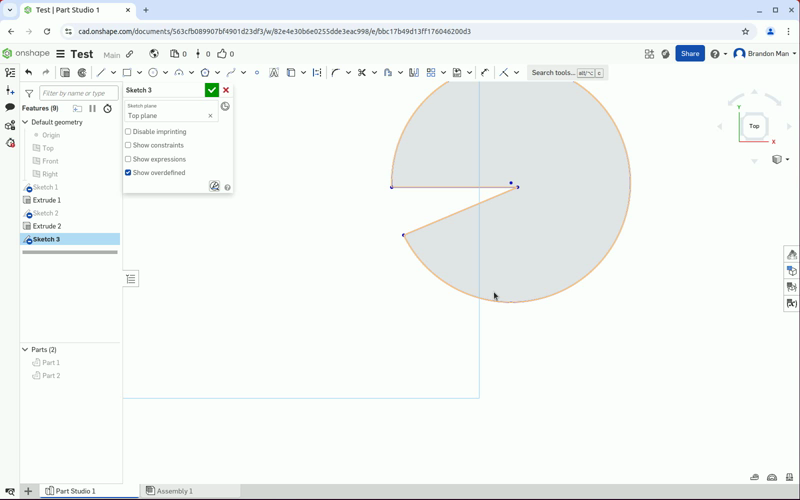
scroll(-6)
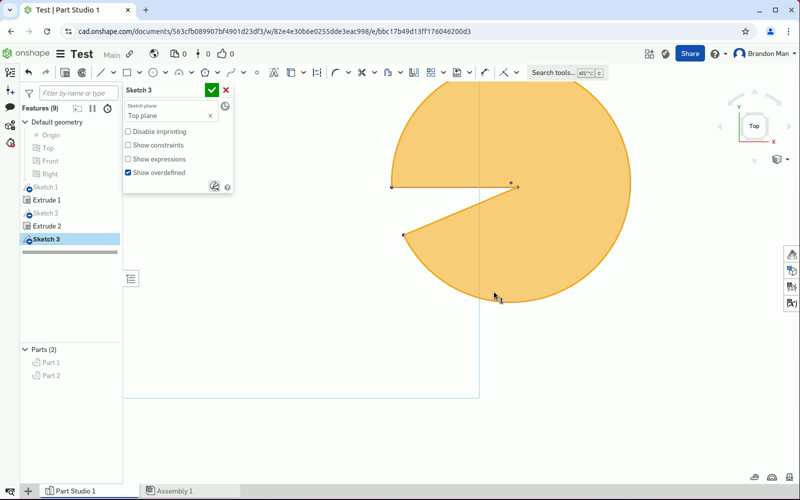
scroll(-6)
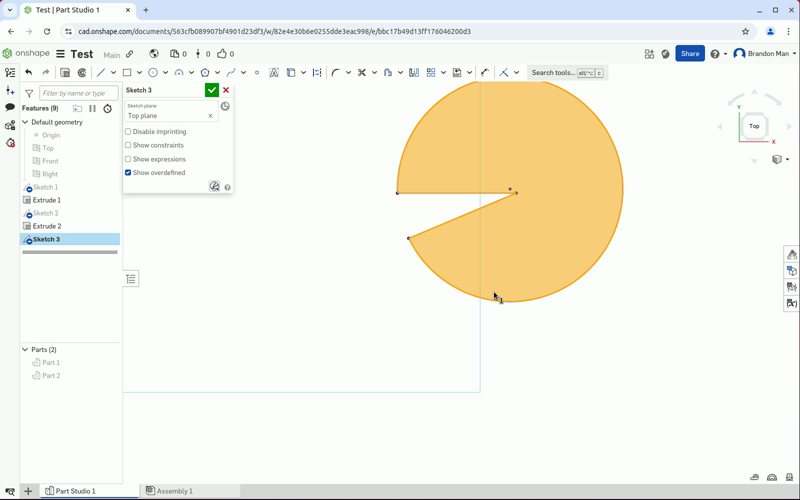
scroll(-6)
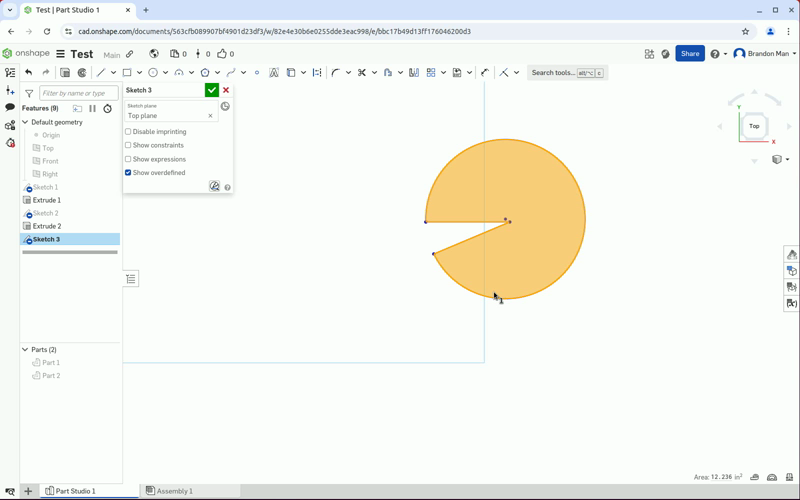
scroll(-6)
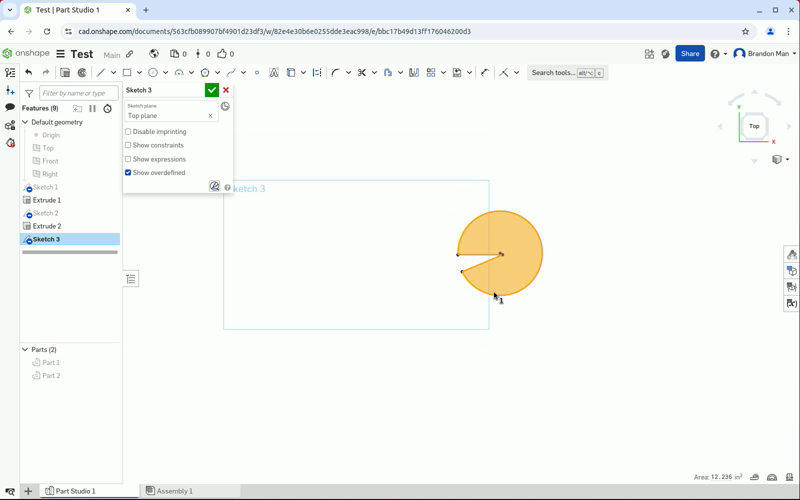
scroll(-6)
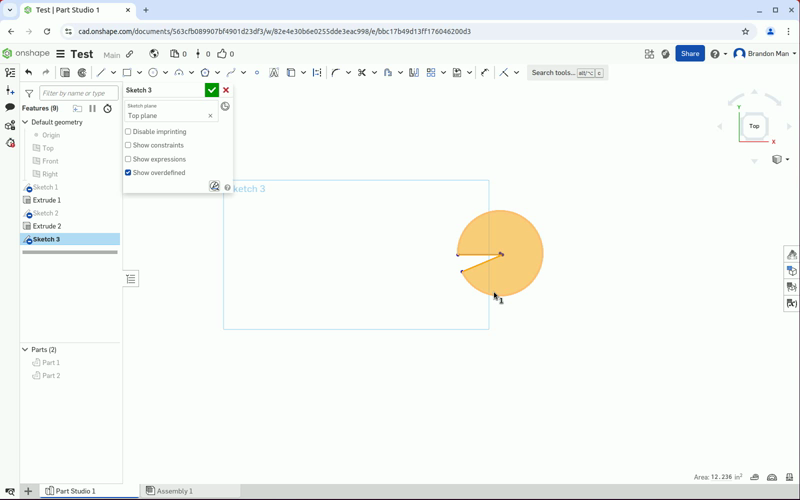
scroll(-6)
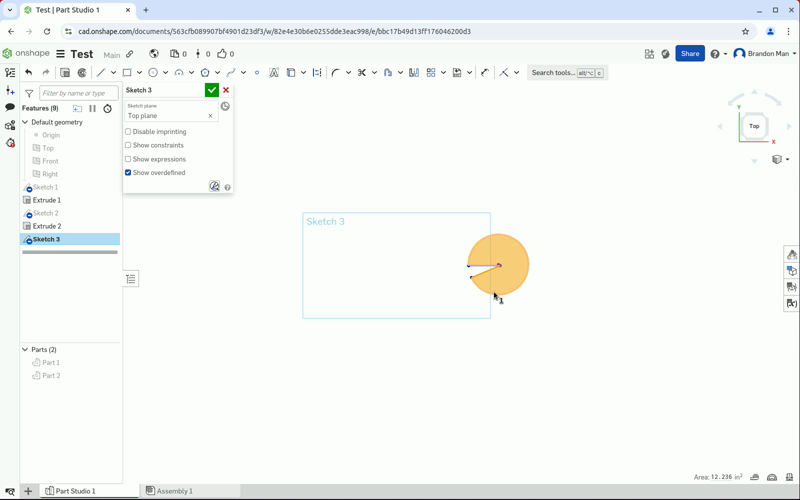
scroll(-6)
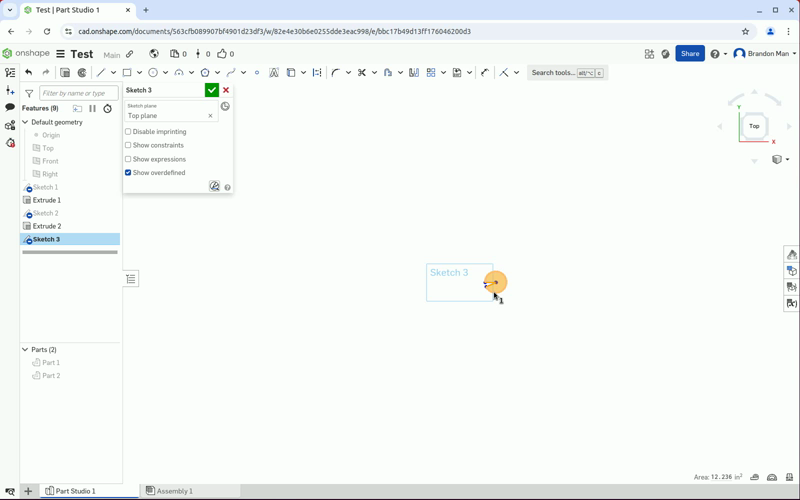
mouse_move(73, 352)
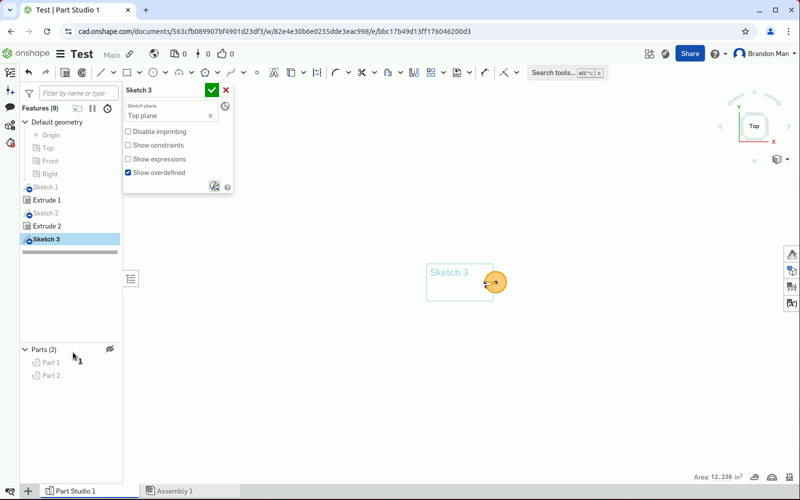
key(shift+y)
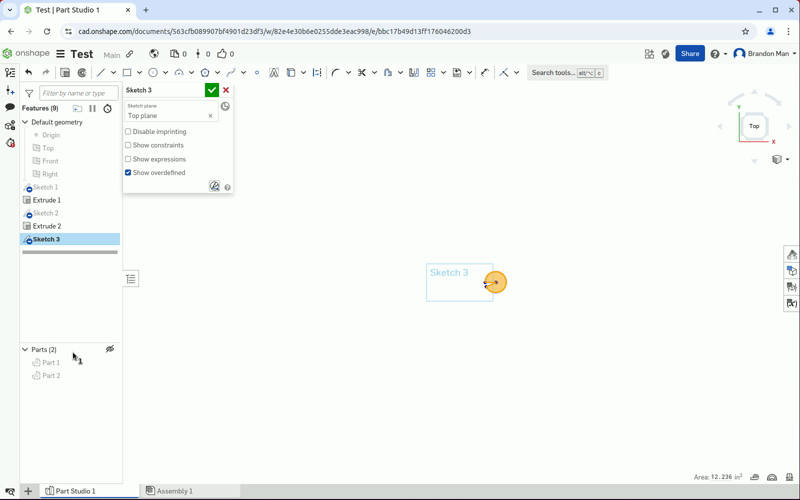
key(shift+e)
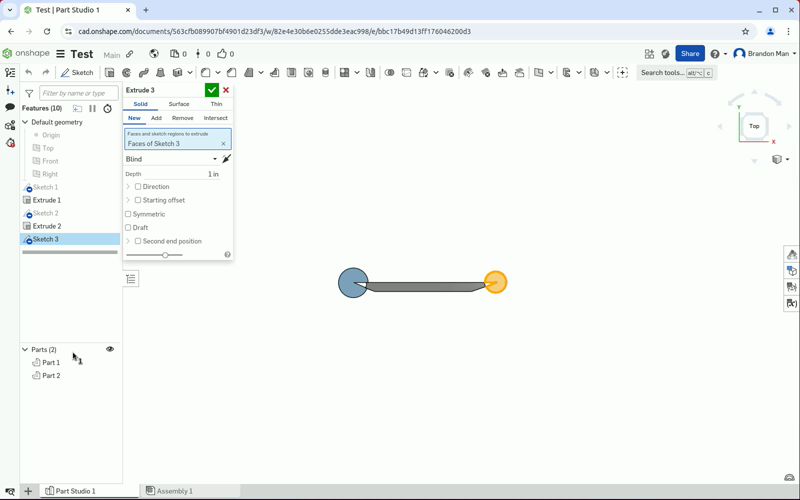
mouse_move(143, 106)
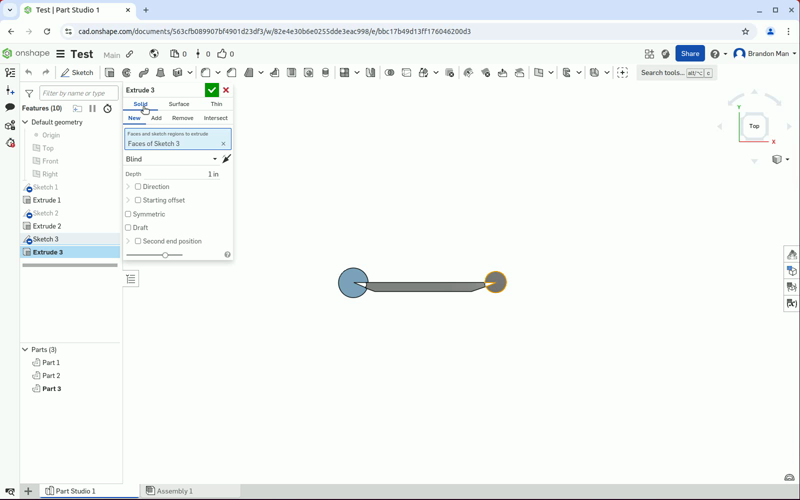
click(143, 106)
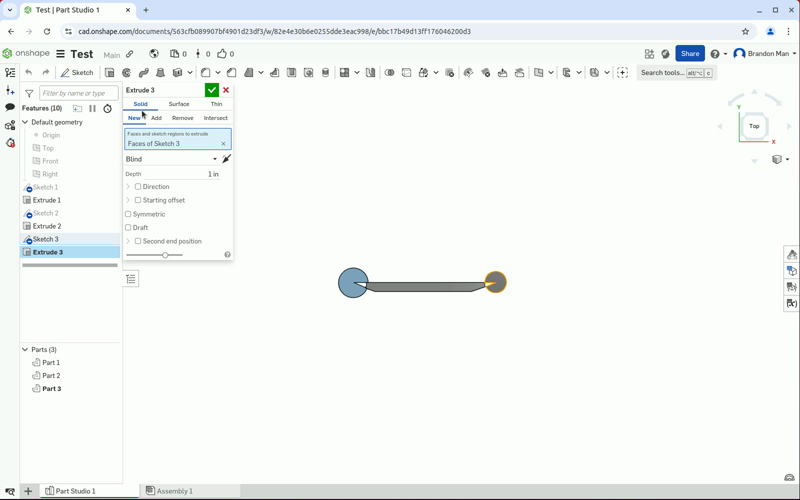
mouse_move(137, 120)
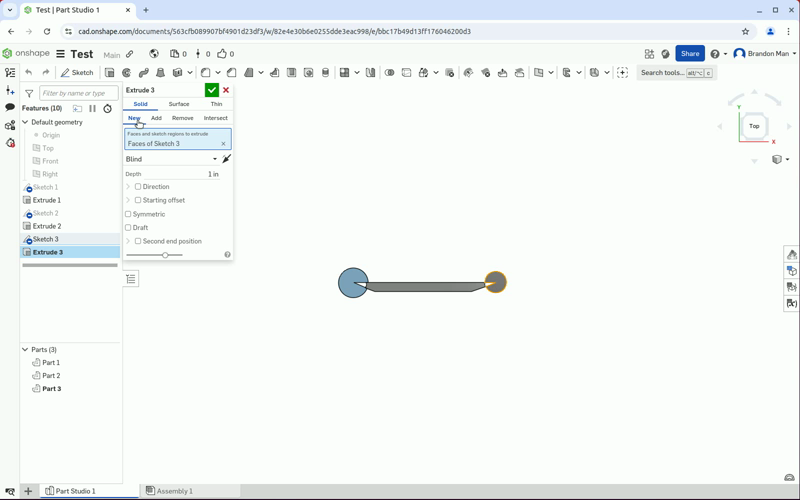
click(137, 120)
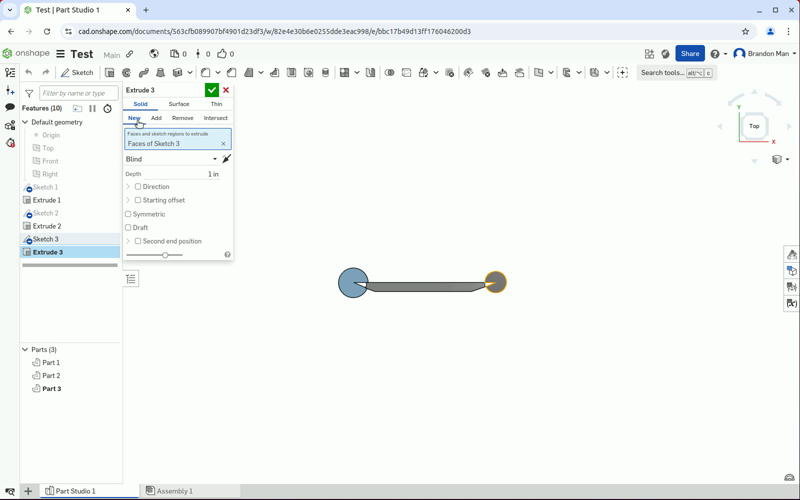
key(tab, 4)
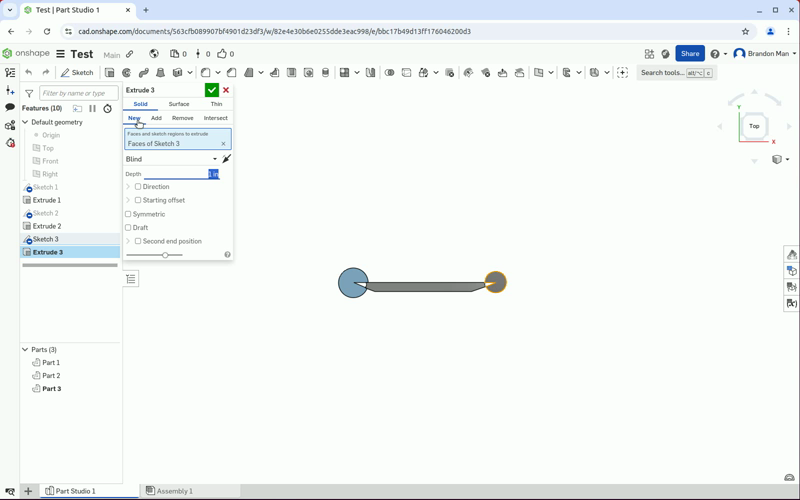
text(17.572)
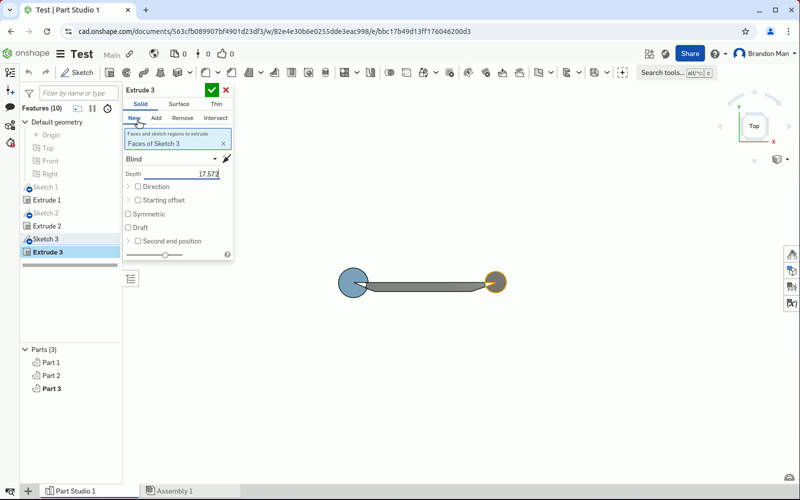
key(enter)
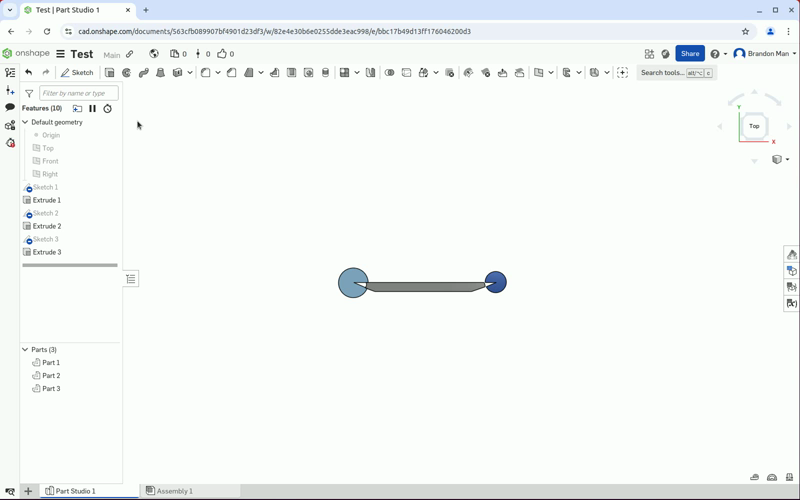
key(shift+h)
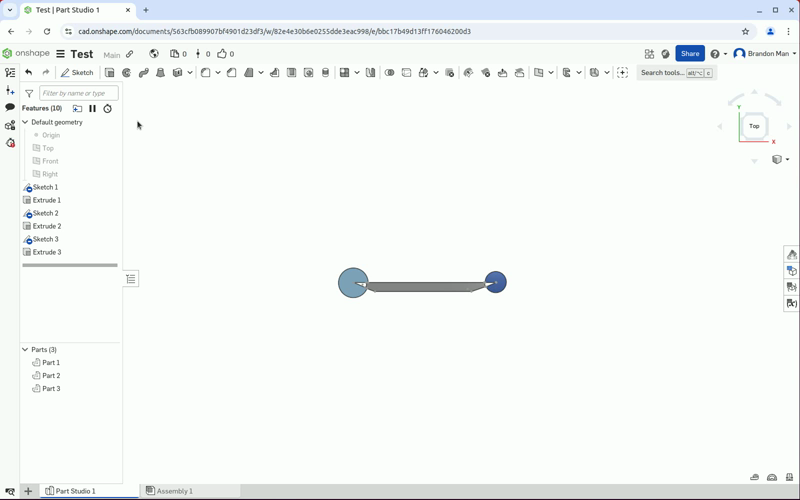
key(shift+h)
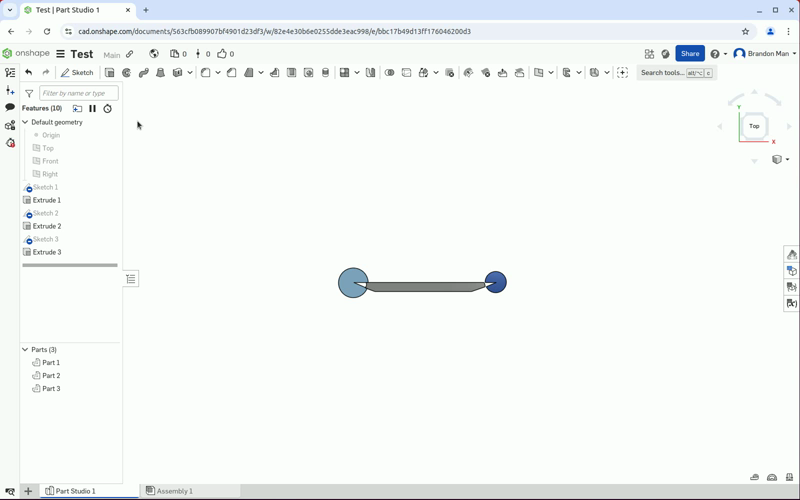
mouse_move(73, 189)
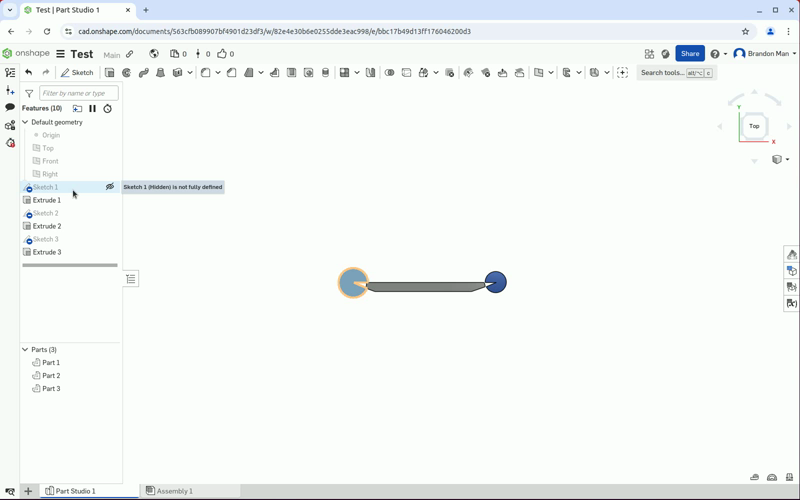
click(73, 189)
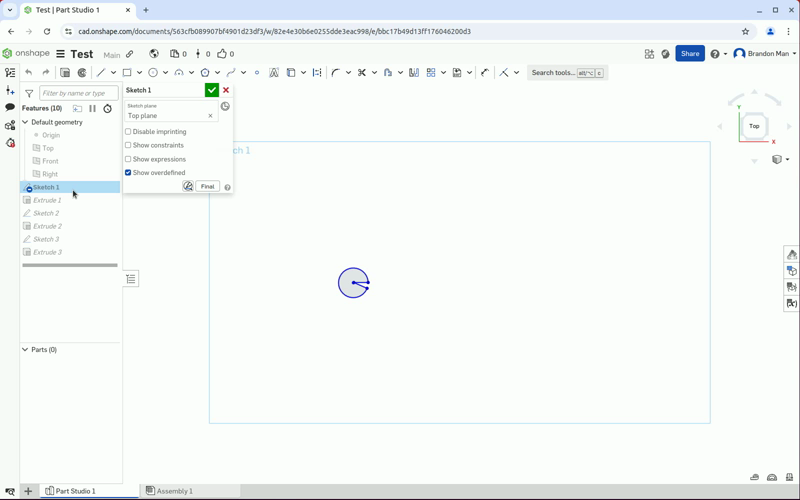
mouse_move(229, 92)
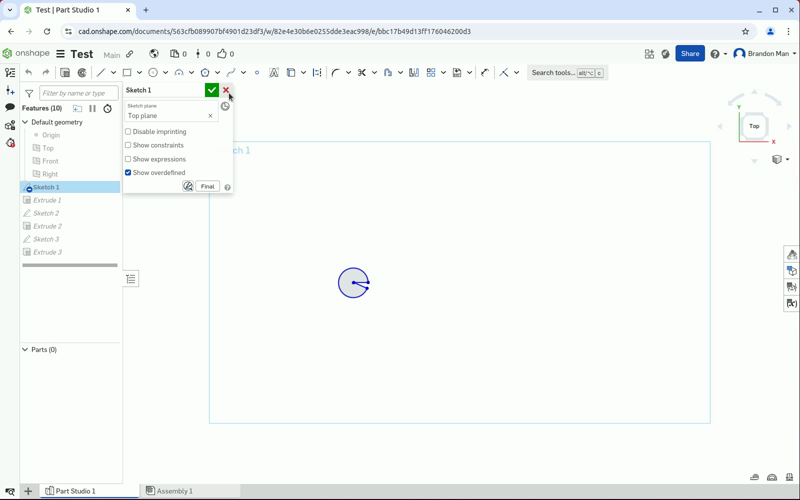
click(229, 92)
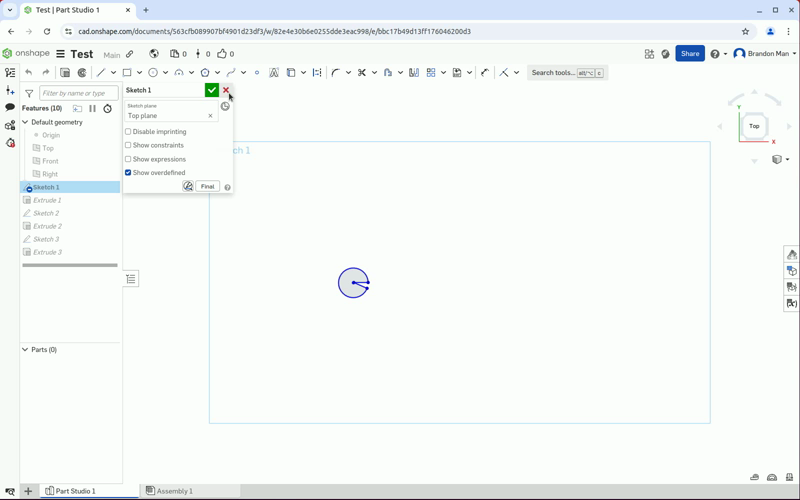
key(shift+s)
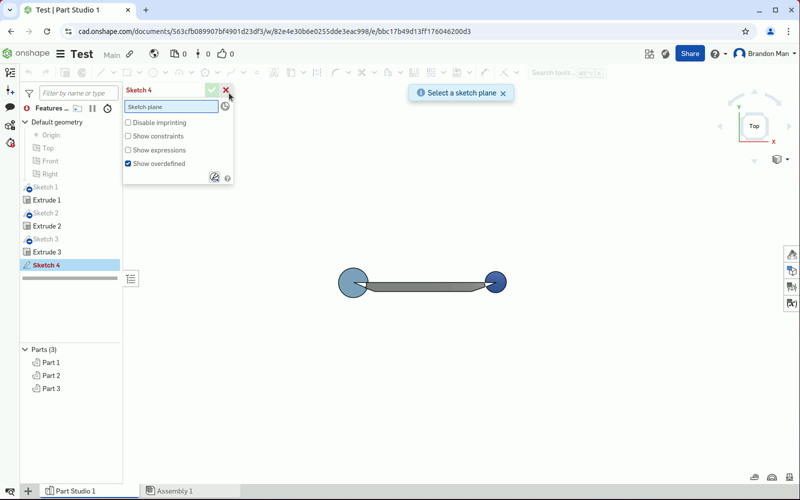
mouse_move(73, 150)
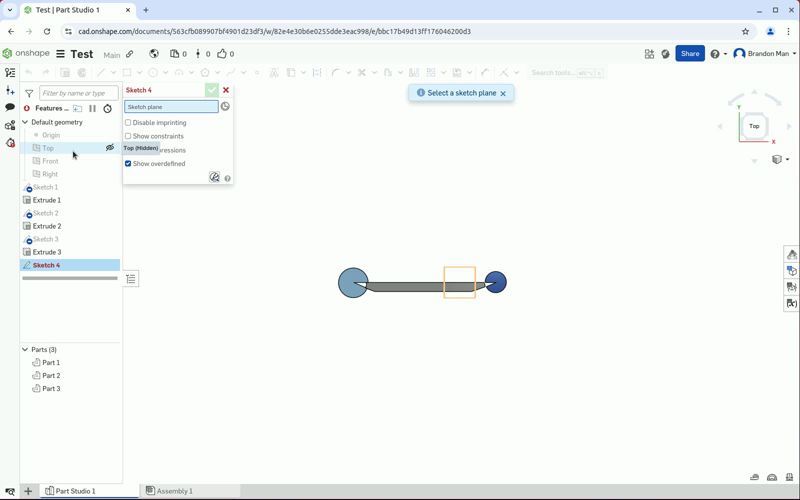
click(73, 150)
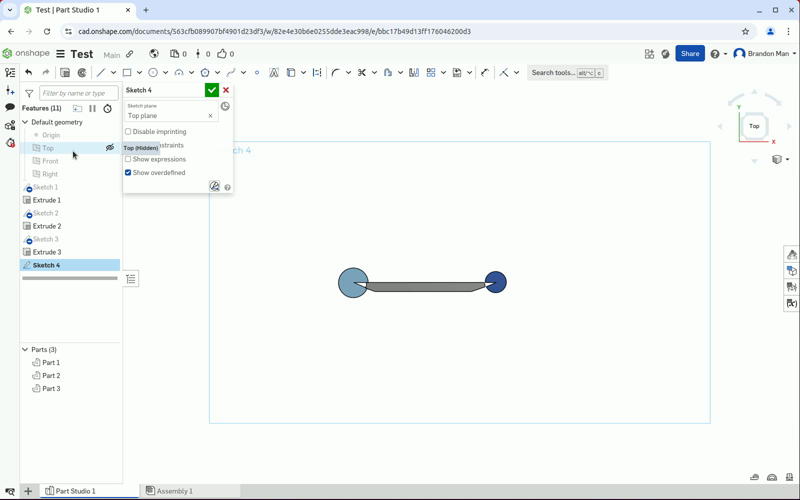
mouse_move(73, 352)
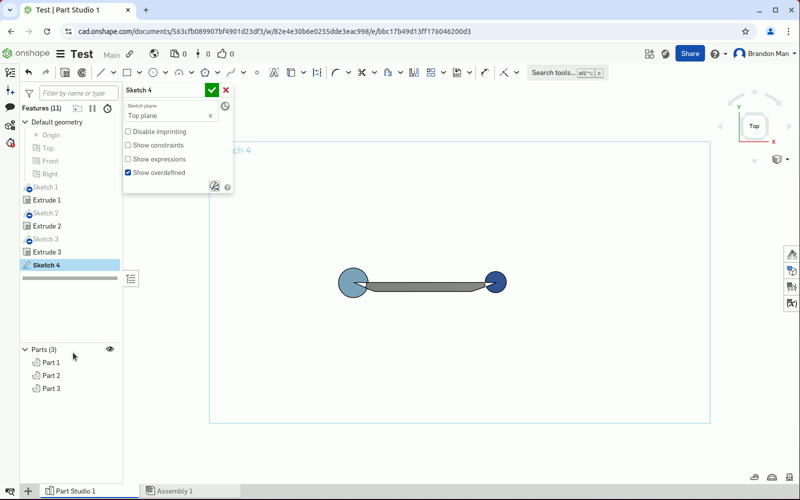
key(y)
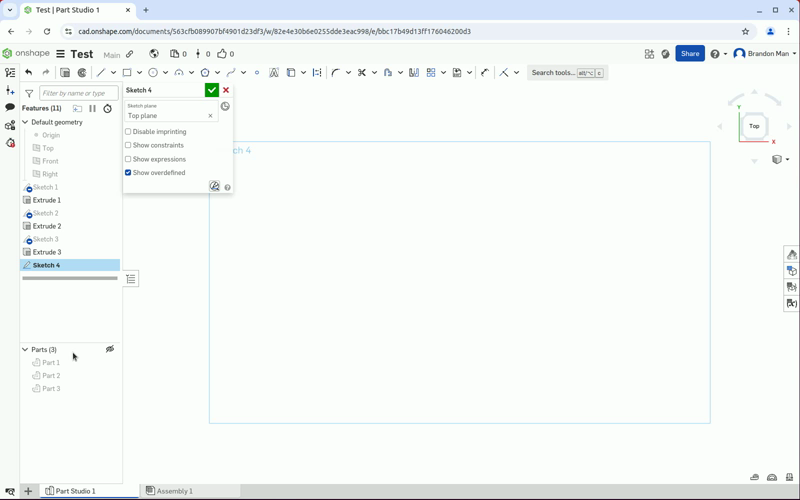
key(c)
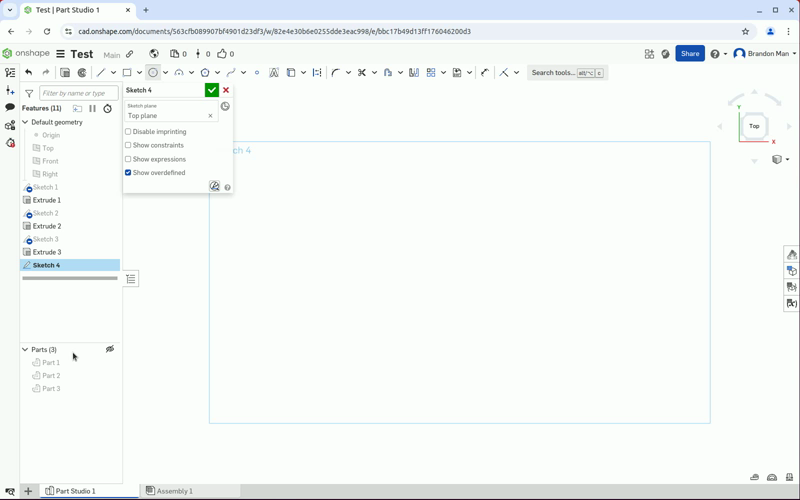
key_down(shift)
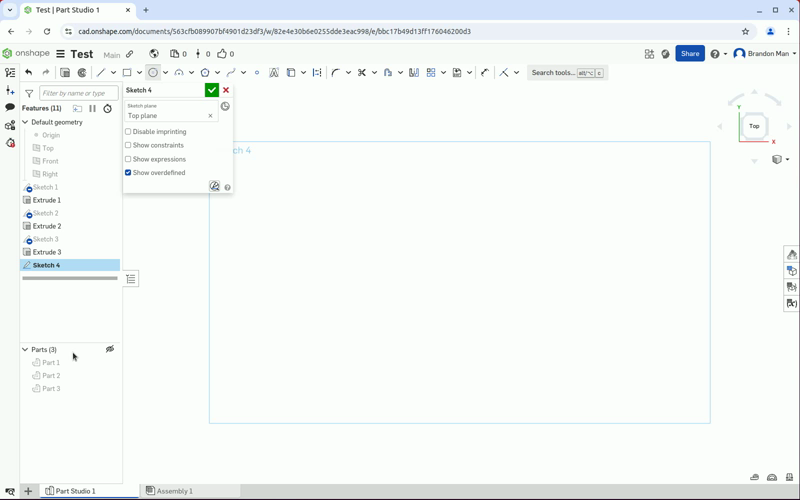
mouse_move(427, 203)
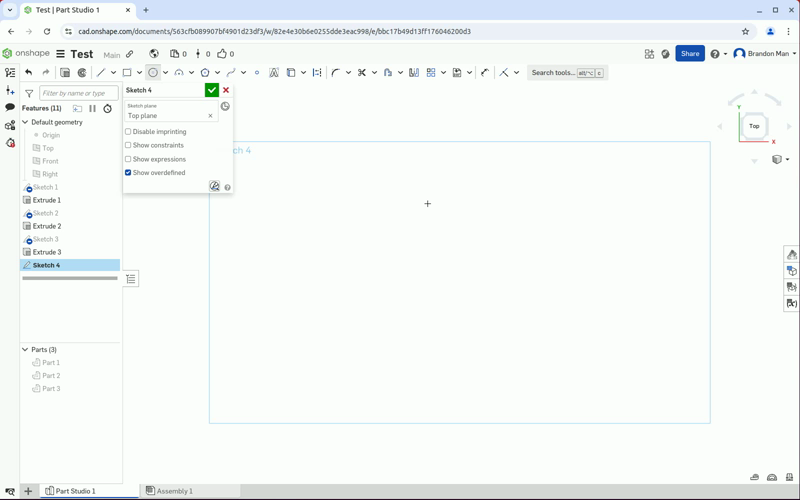
click(427, 203)
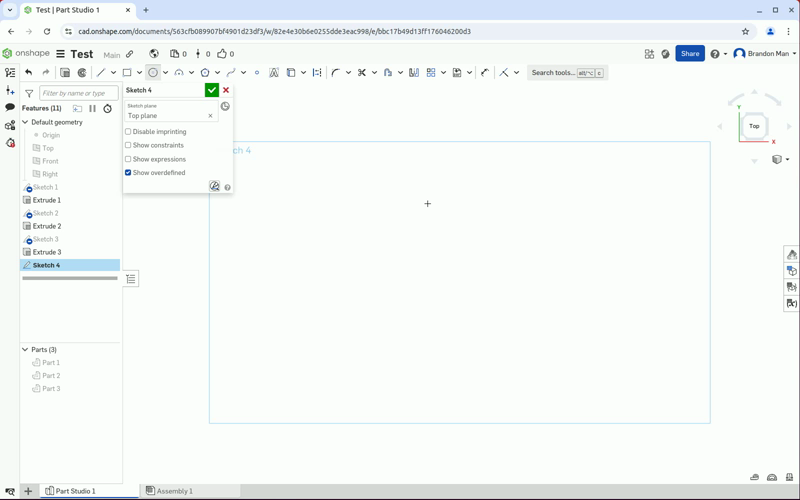
key_up(shift)
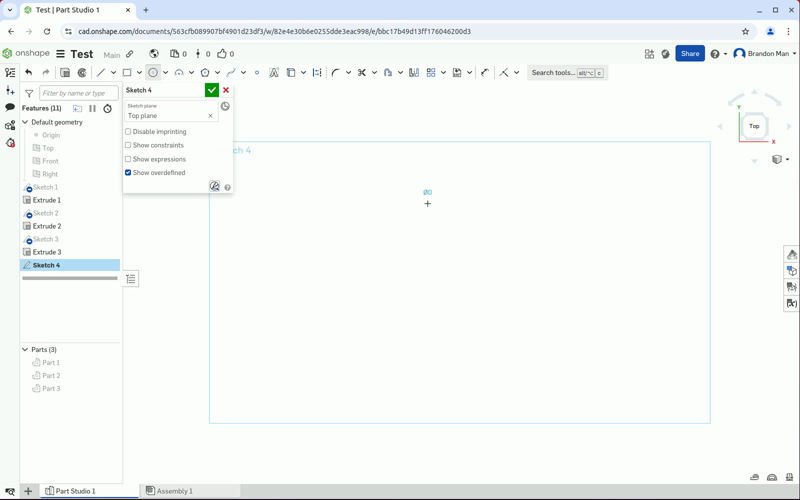
mouse_move(440, 203)
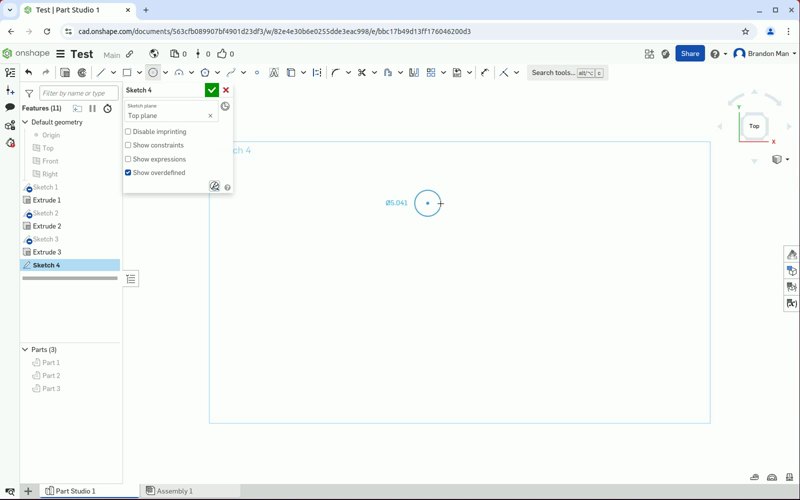
click(440, 203)
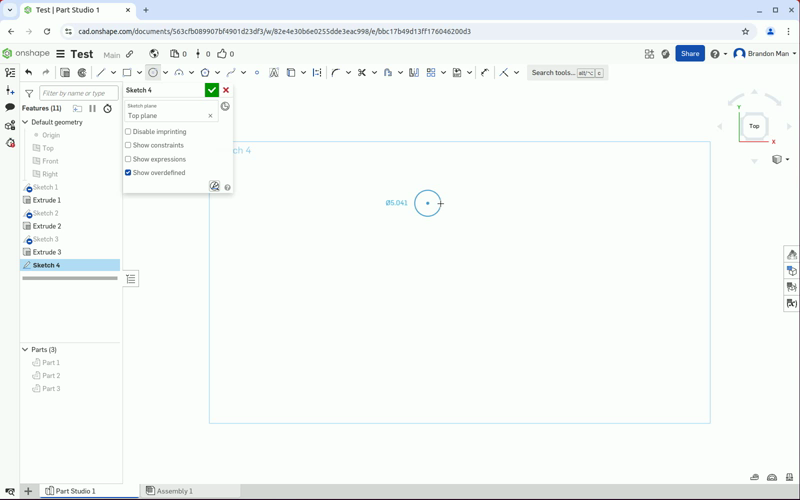
key(esc)
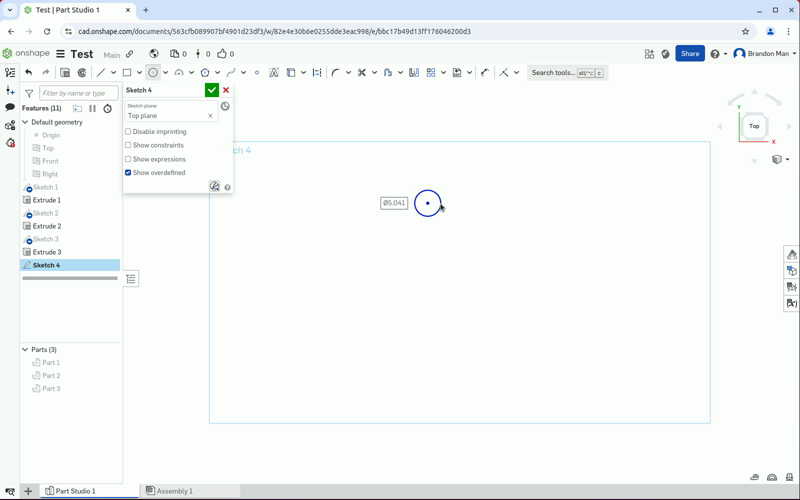
mouse_move(420, 213)
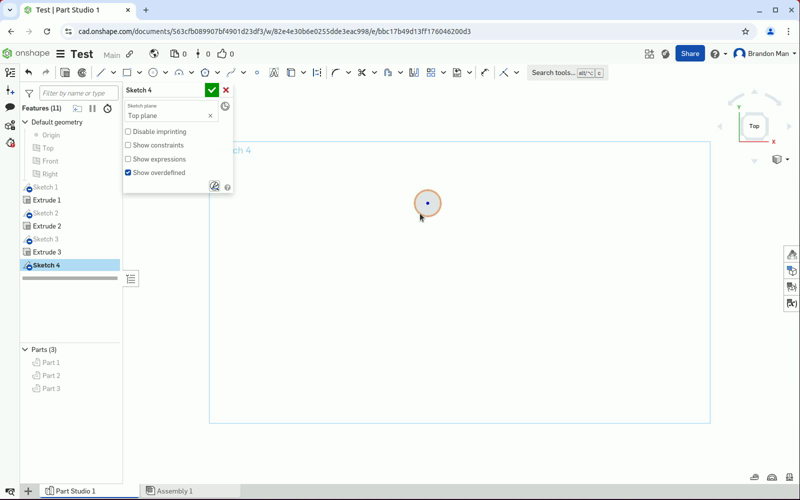
scroll(6)
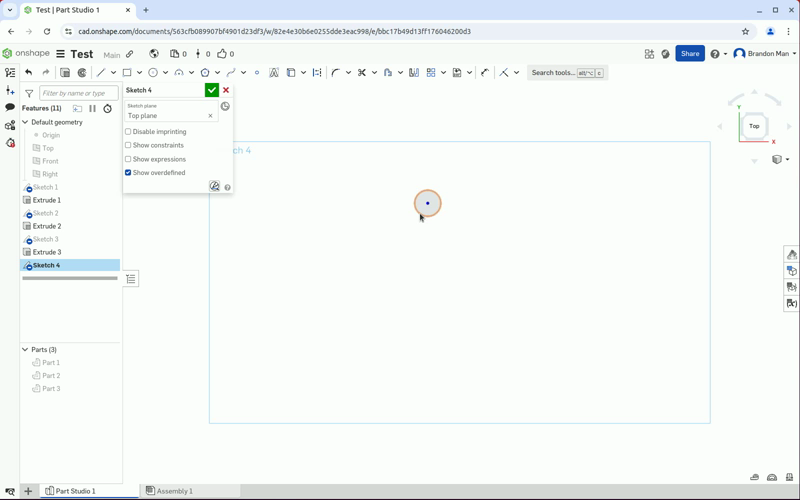
scroll(6)
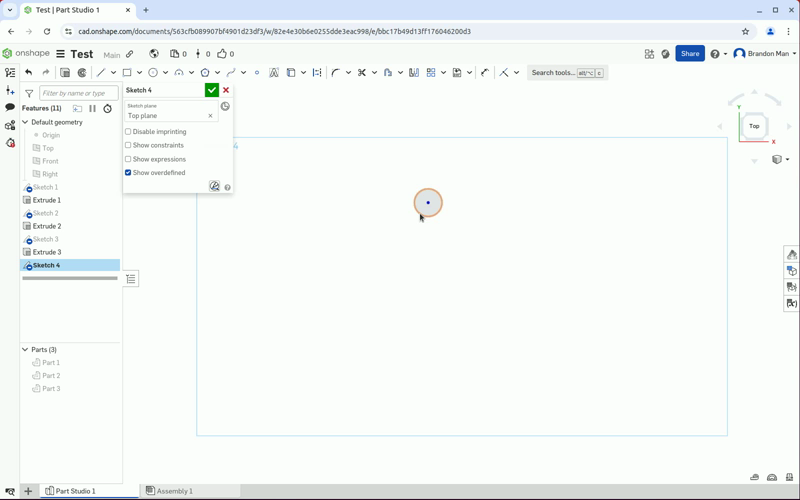
scroll(6)
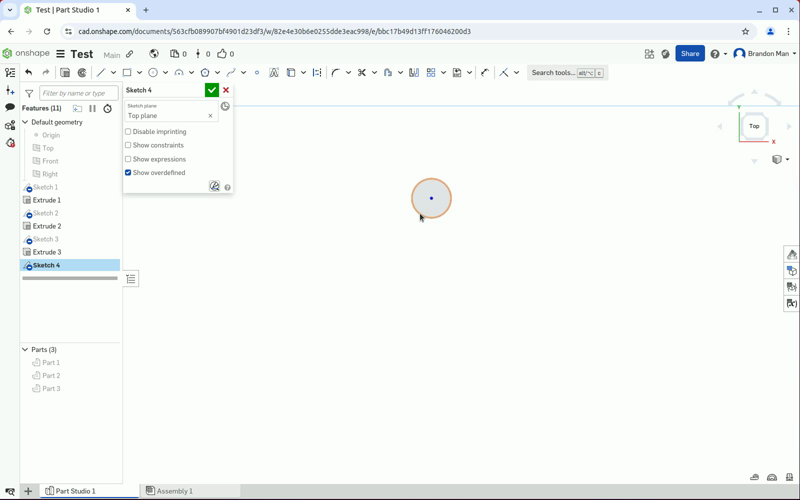
scroll(6)
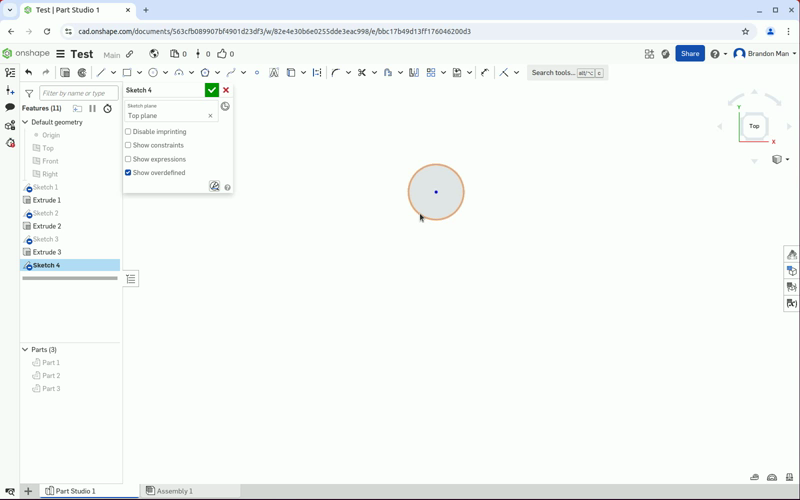
scroll(6)
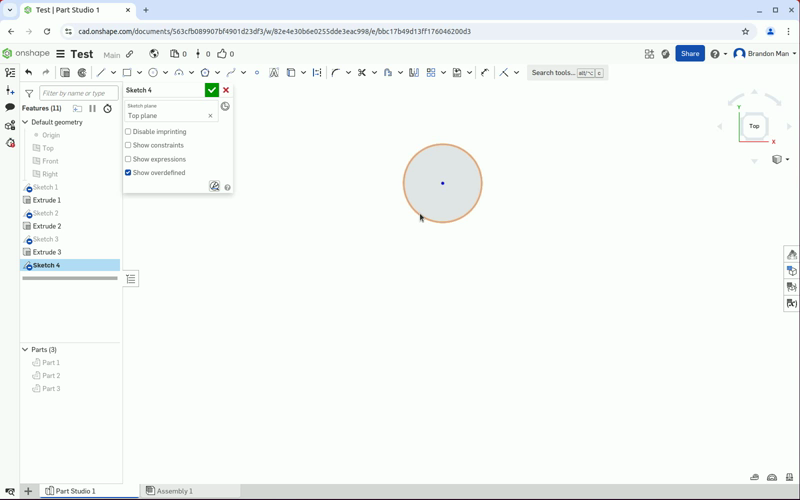
scroll(6)
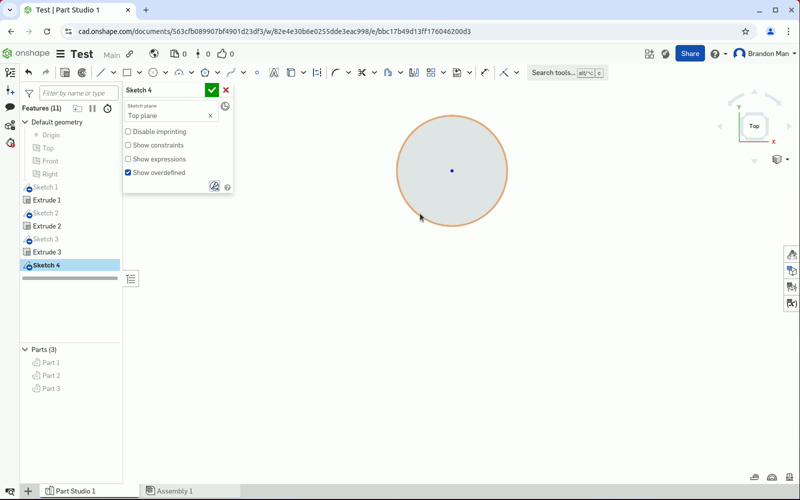
scroll(6)
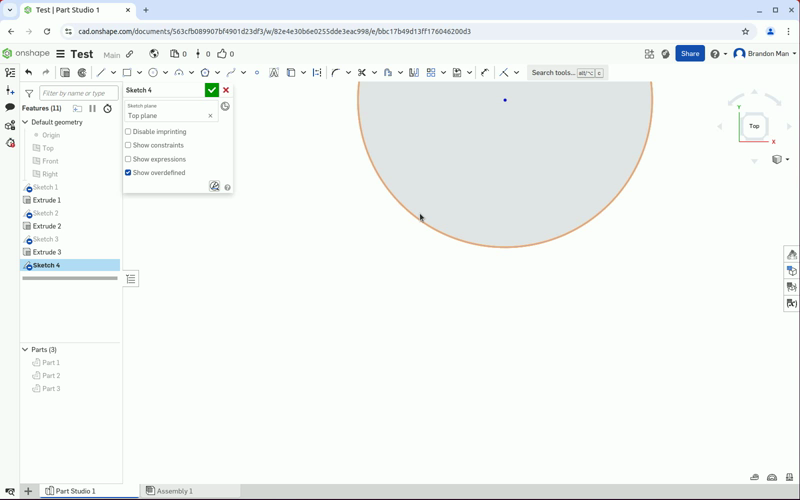
click(420, 213)
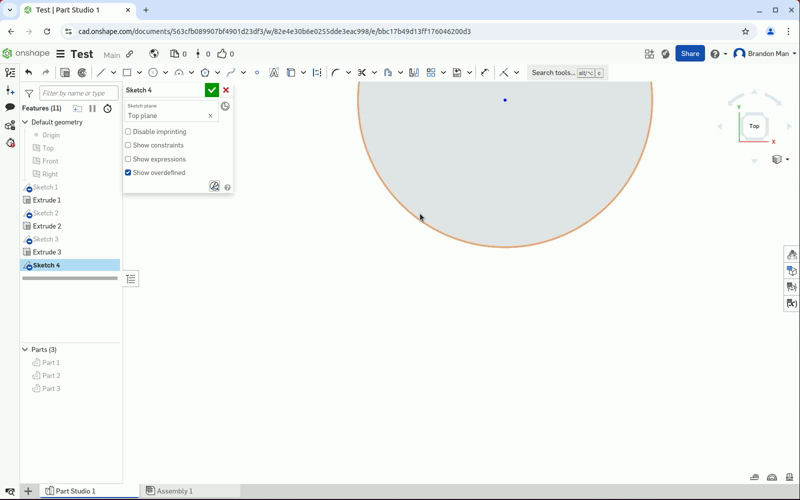
scroll(-6)
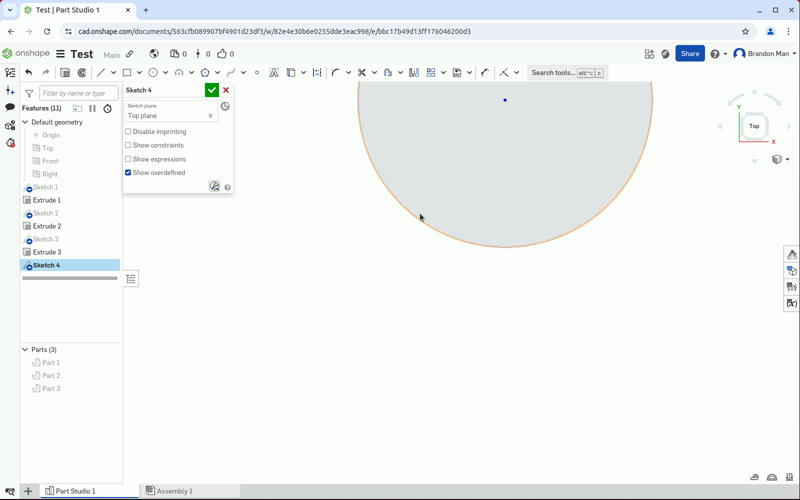
scroll(-6)
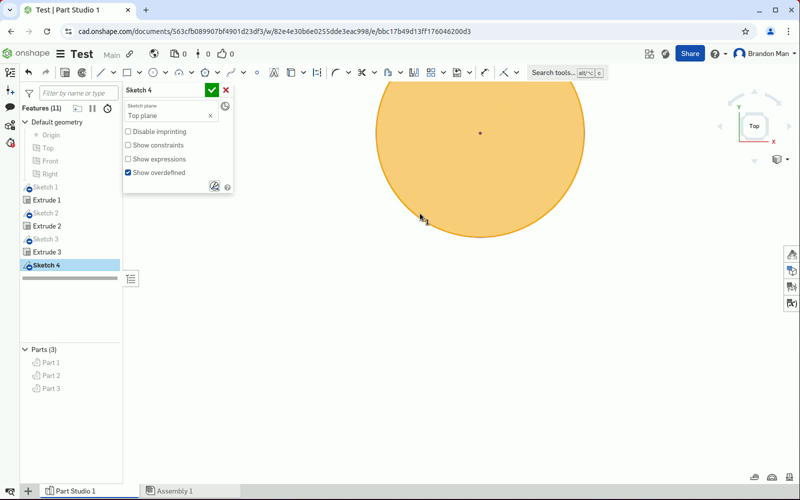
scroll(-6)
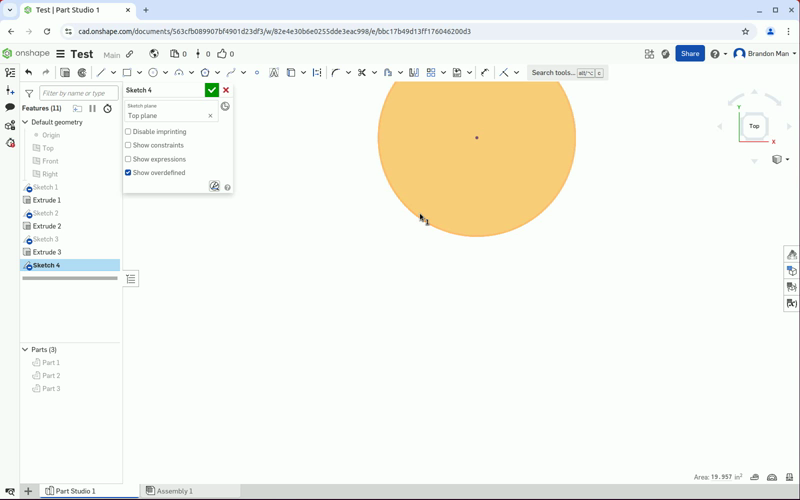
scroll(-6)
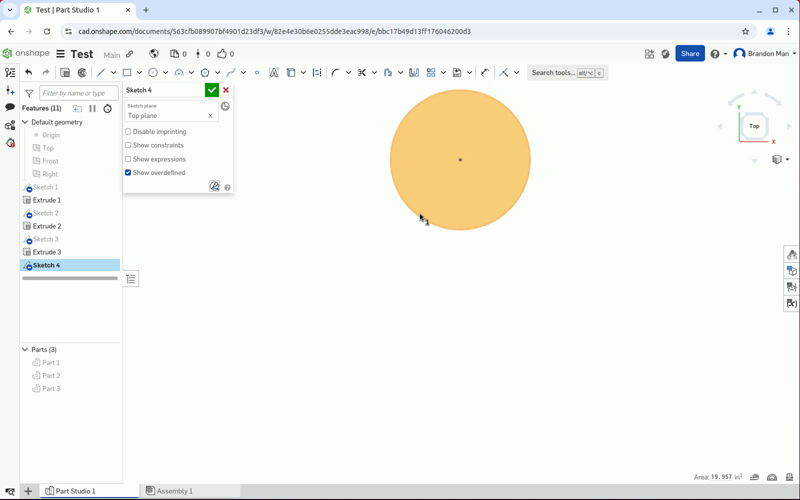
scroll(-6)
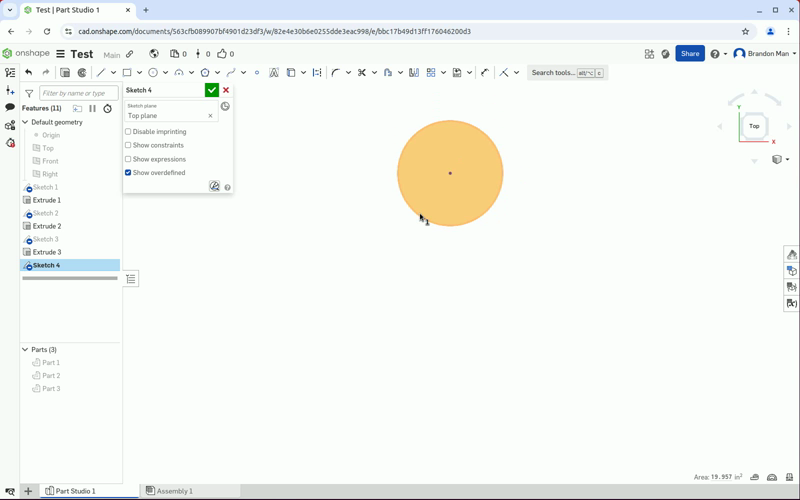
scroll(-6)
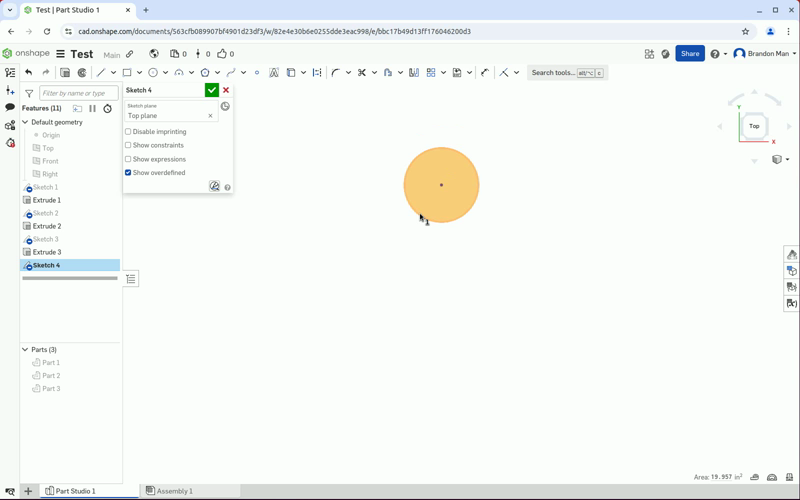
scroll(-6)
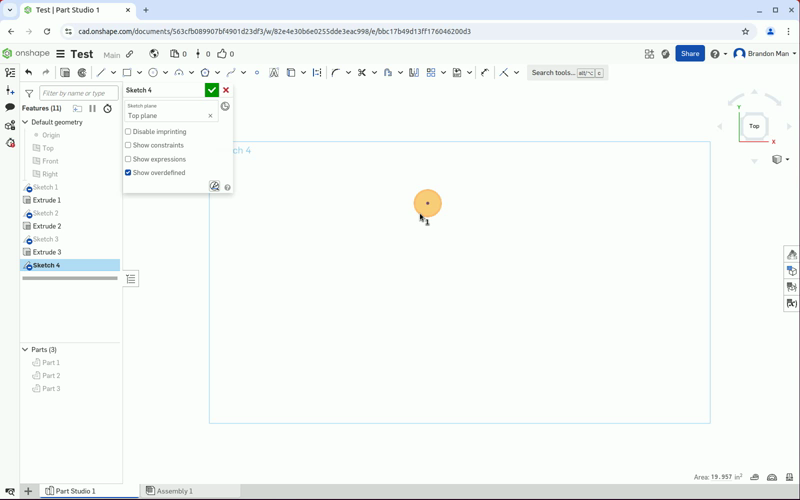
mouse_move(73, 352)
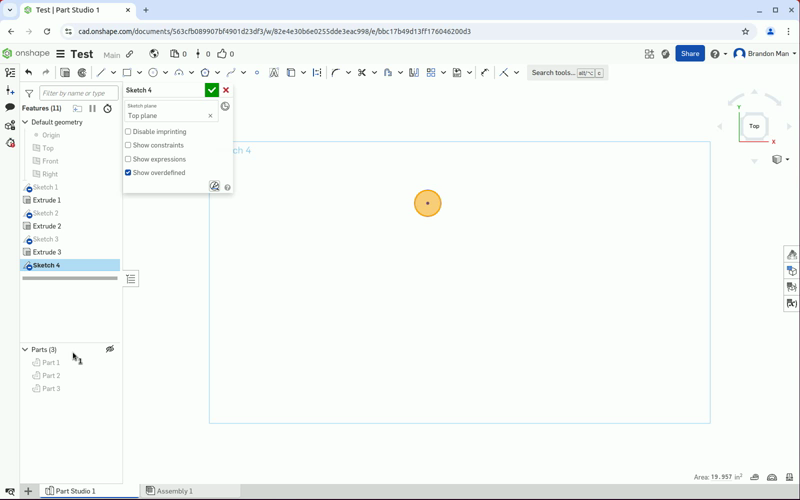
key(shift+y)
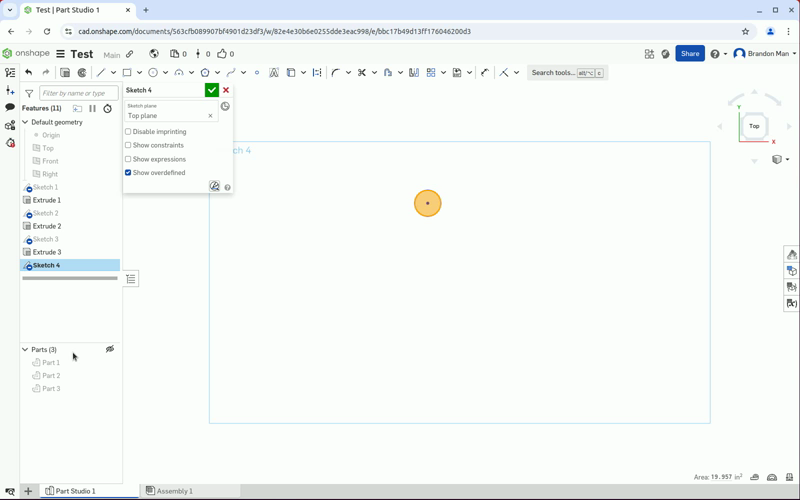
key(shift+e)
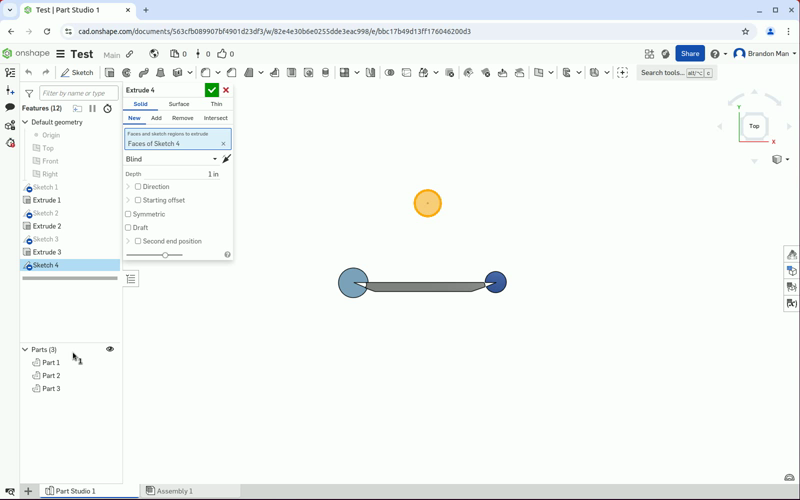
mouse_move(143, 106)
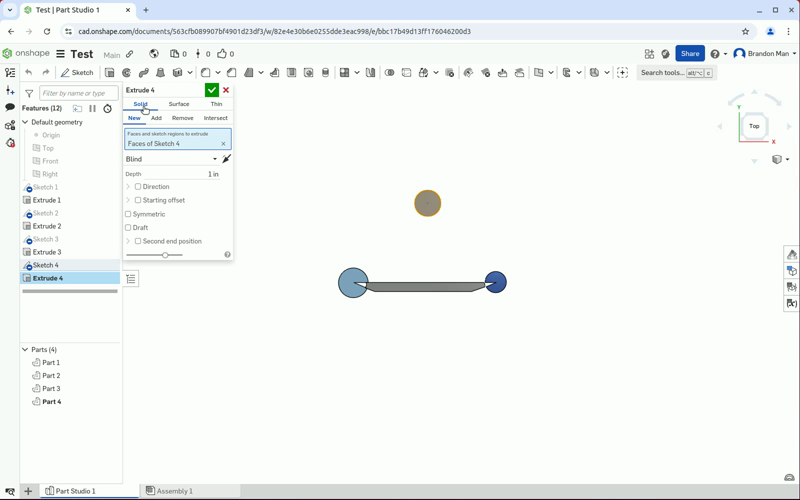
click(143, 106)
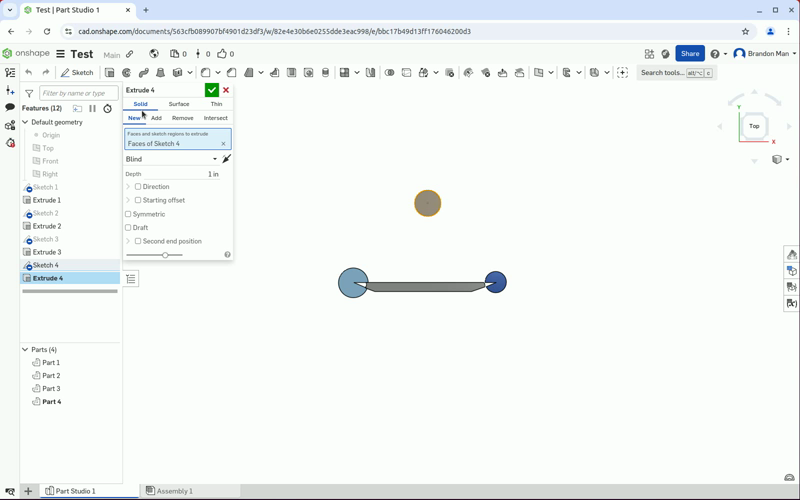
mouse_move(137, 120)
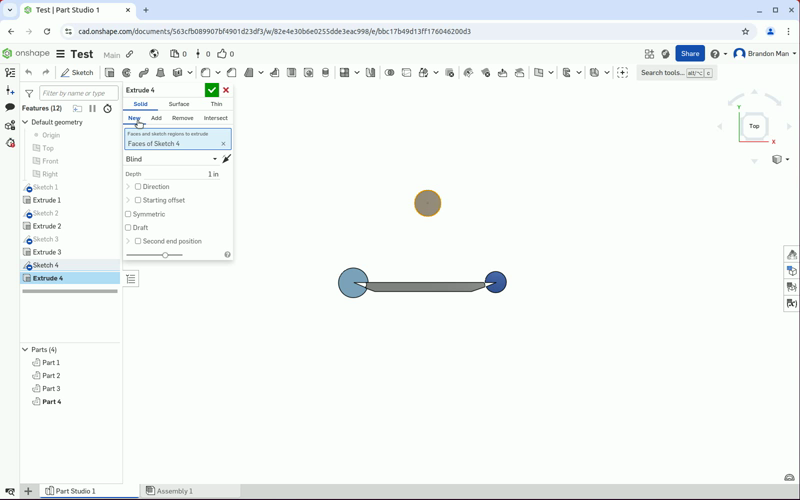
click(137, 120)
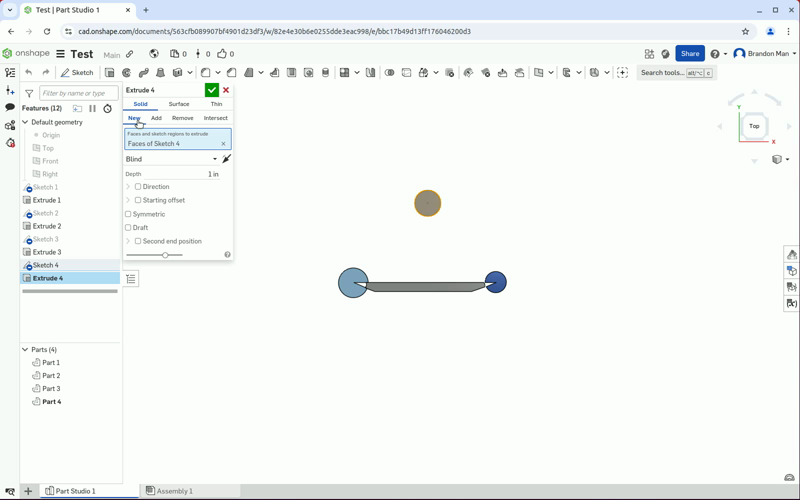
key(tab, 4)
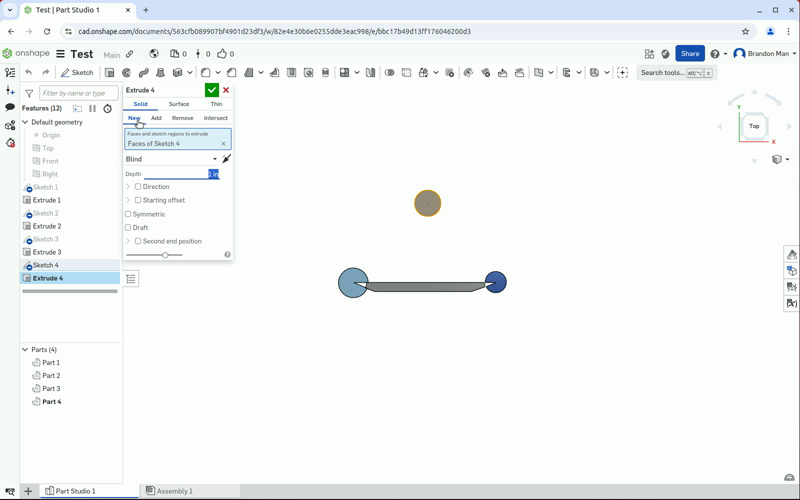
text(2.889)
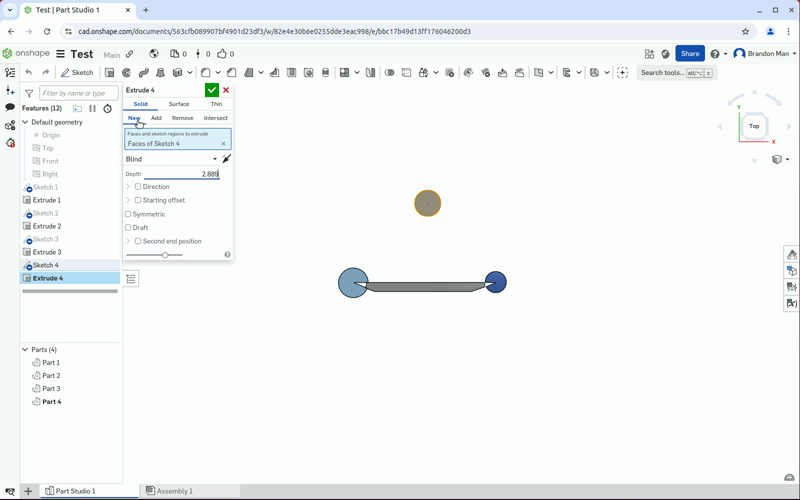
key(enter)
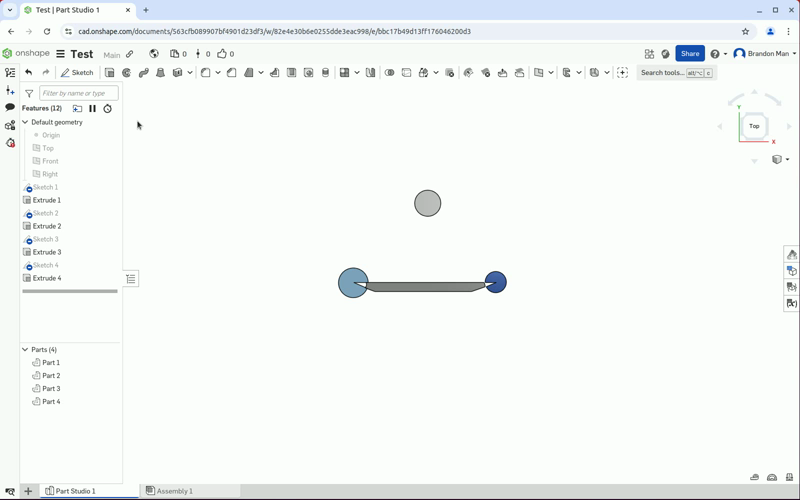
key(shift+h)
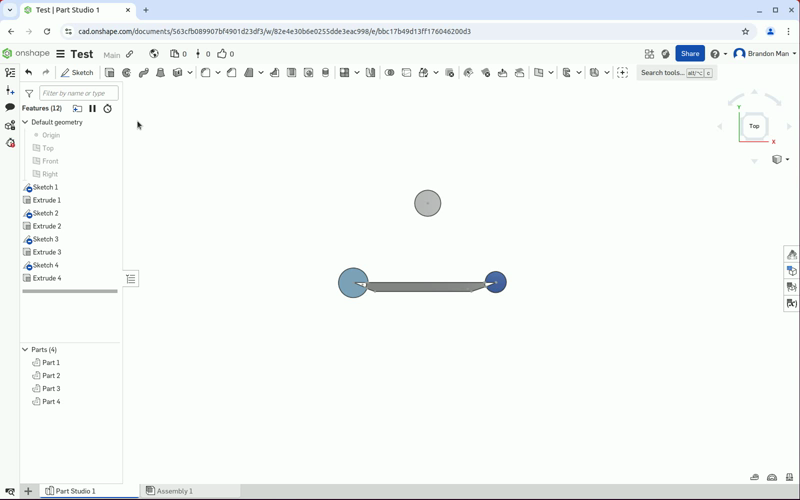
key(shift+h)
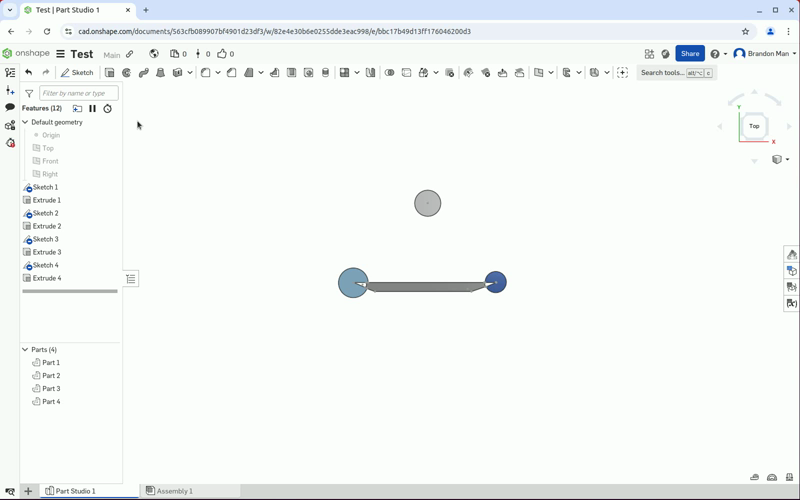
key(shift+7)
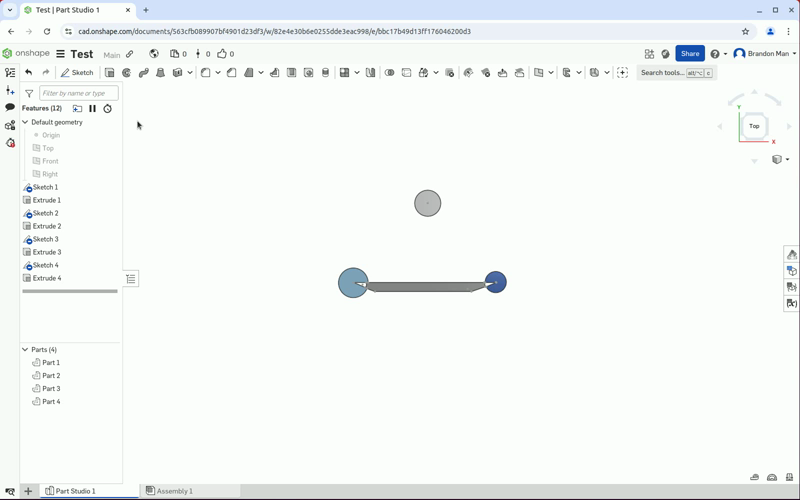
key(up, 3)
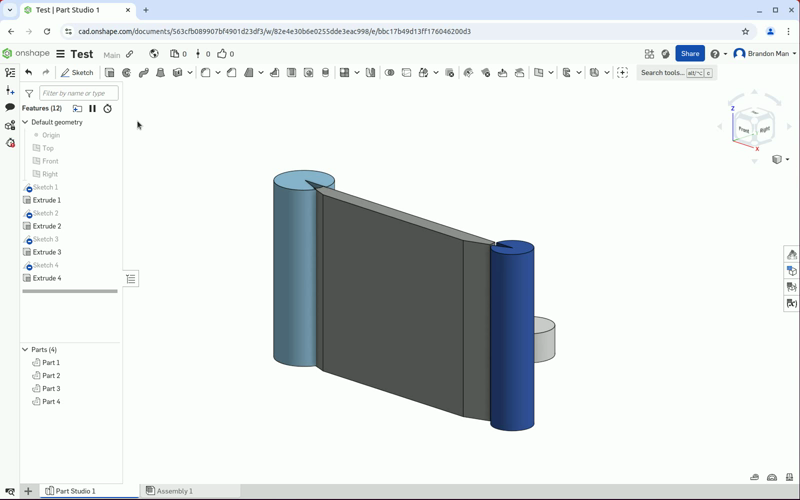
key(left, 3)
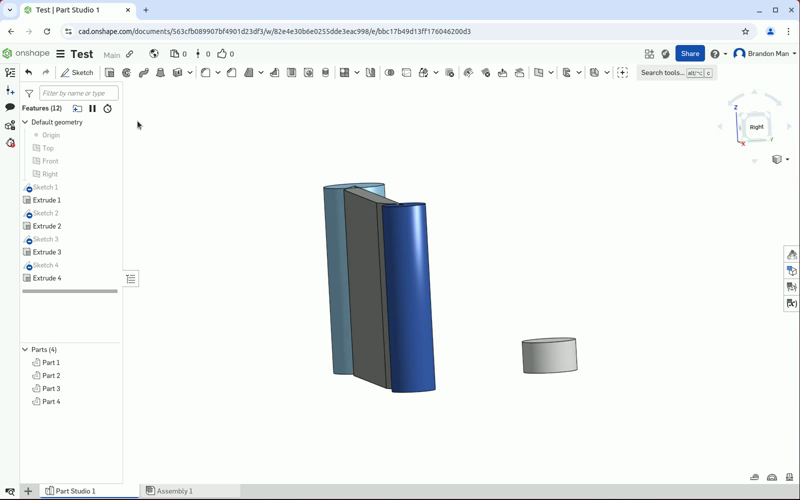
key(right, 3)
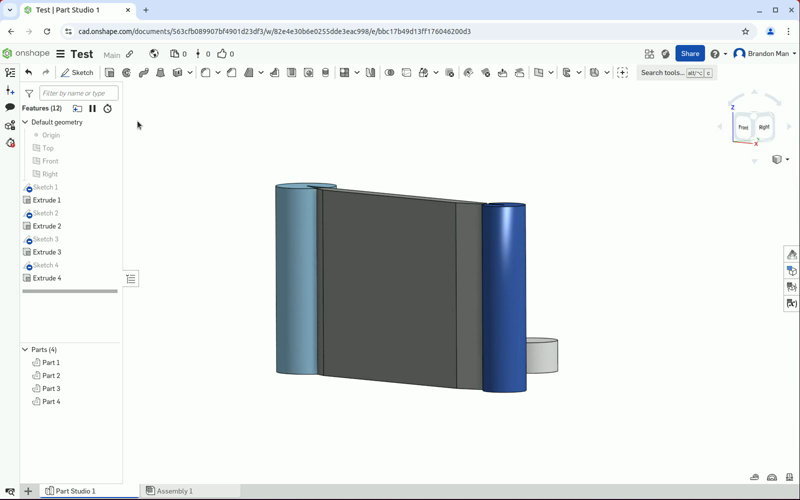
key(down, 3)
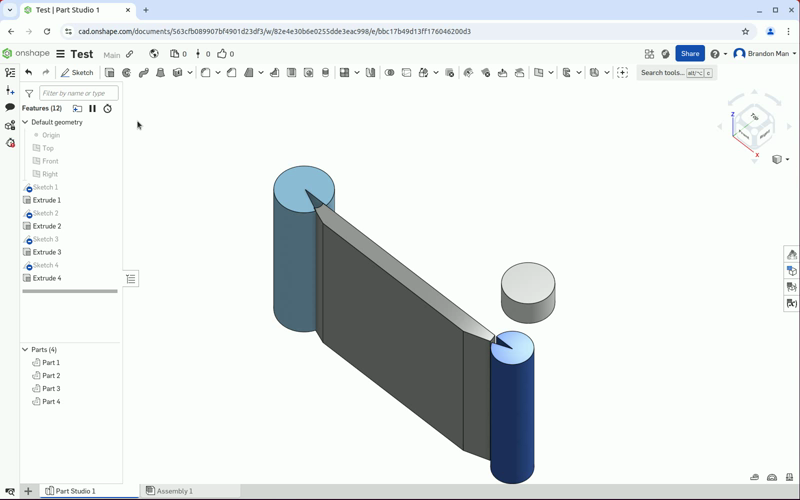
mouse_move(73, 189)
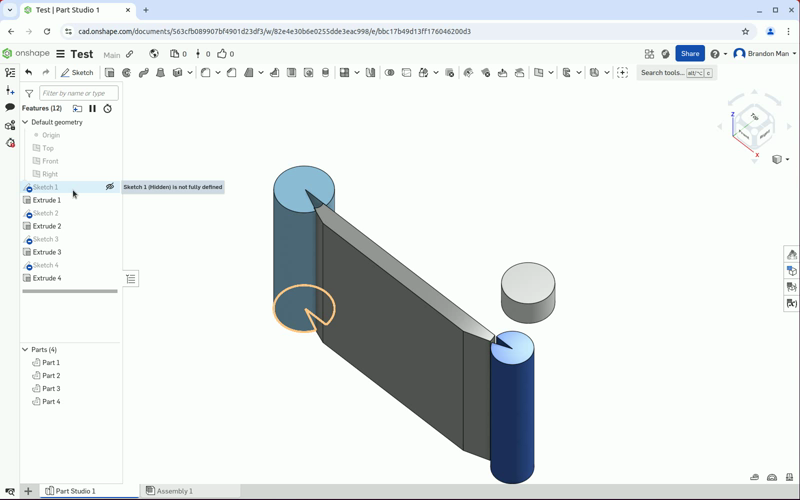
click(73, 189)